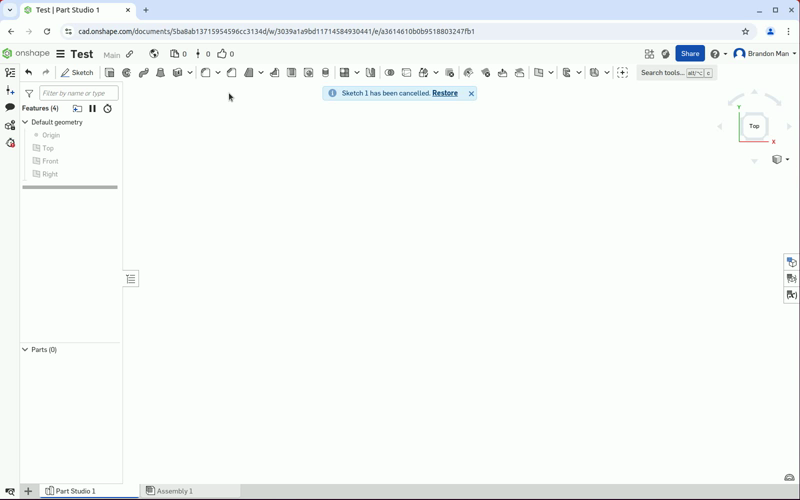
key(shift+h)
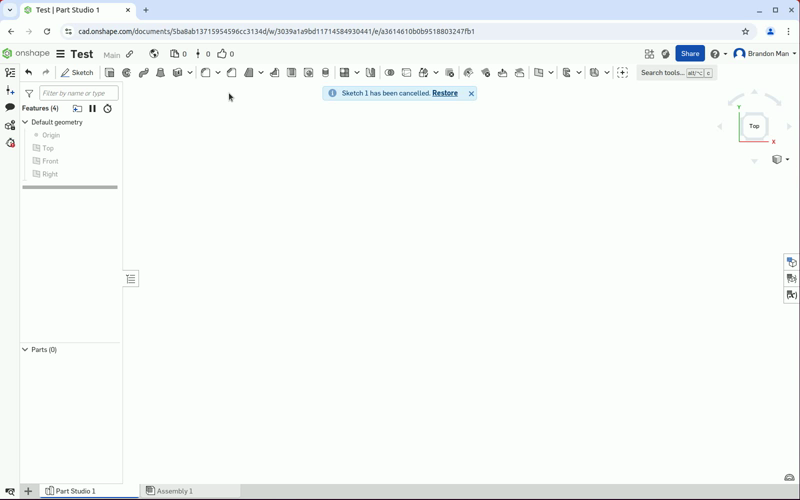
key(shift+s)
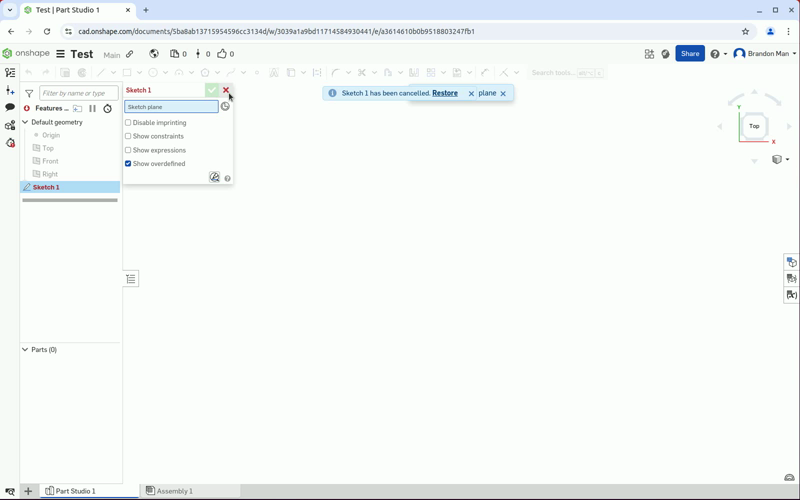
mouse_move(73, 150)
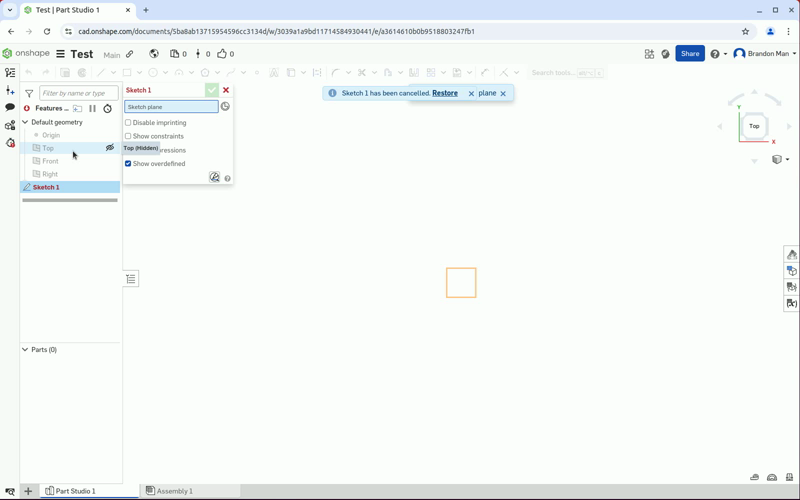
click(73, 150)
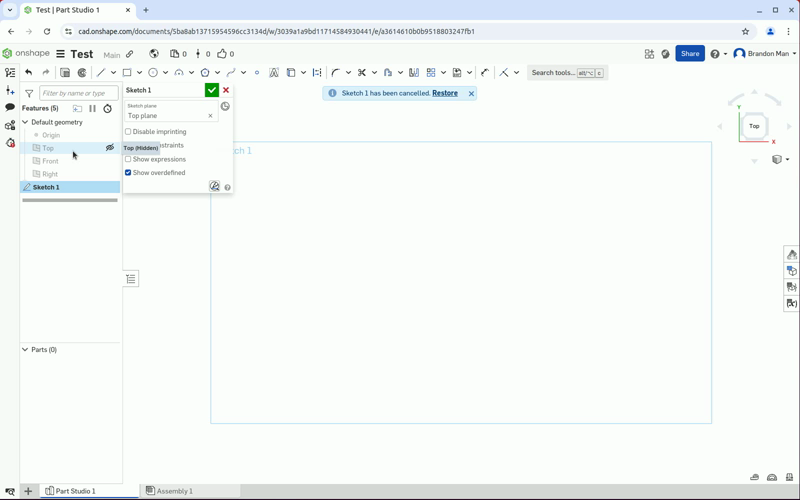
mouse_move(73, 352)
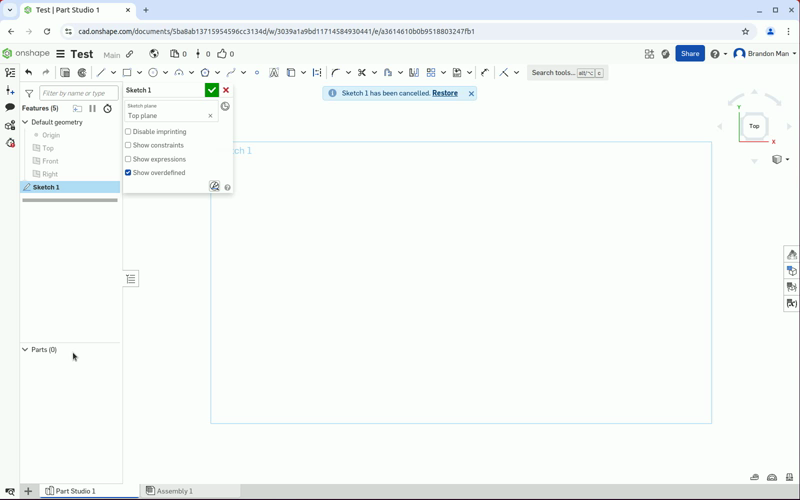
key(y)
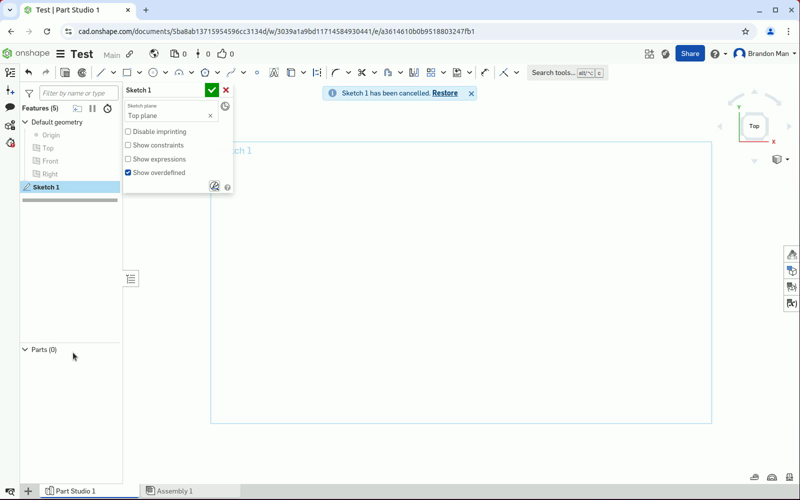
key(l)
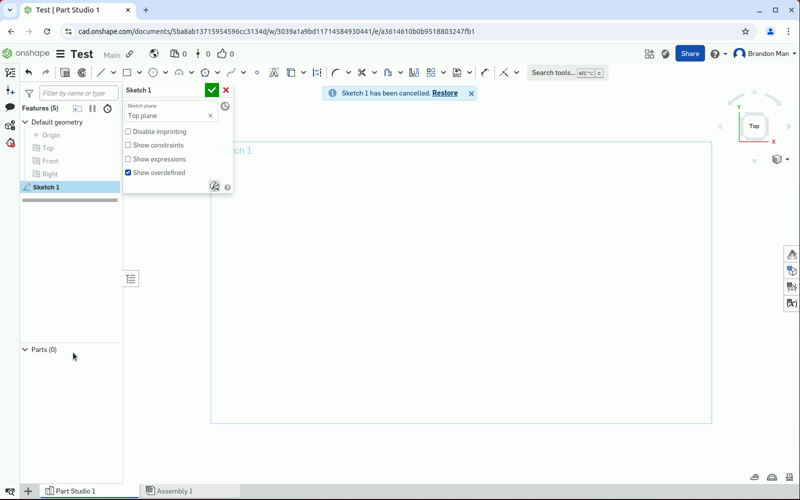
key_down(shift)
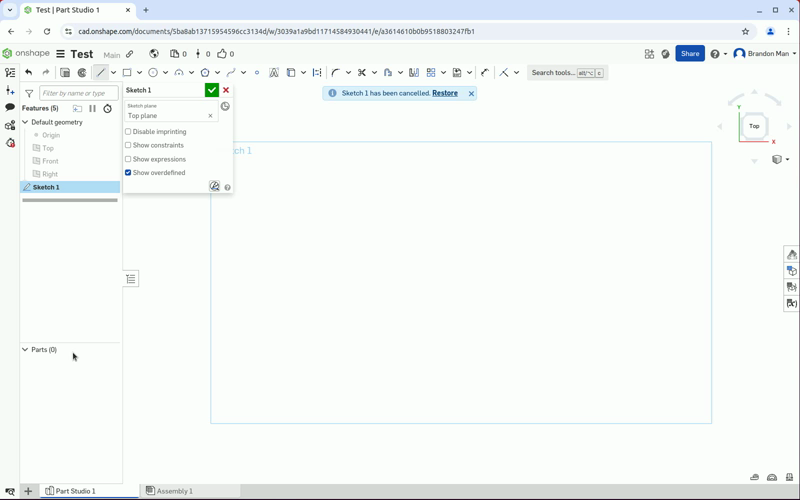
mouse_move(348, 320)
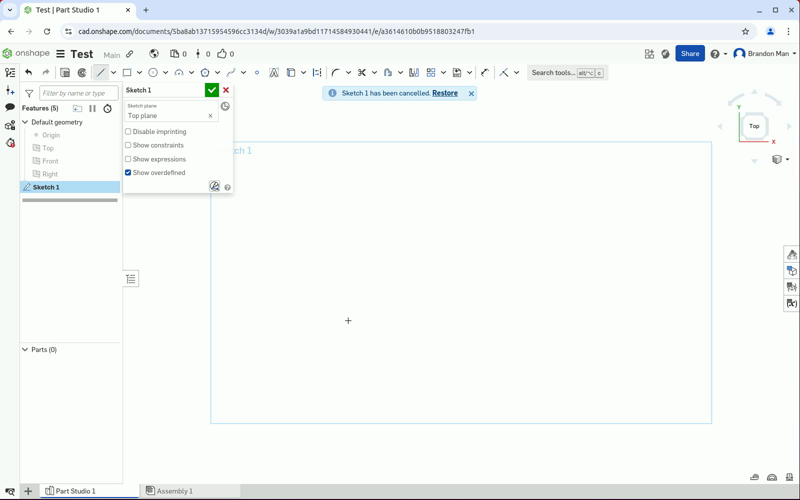
click(348, 320)
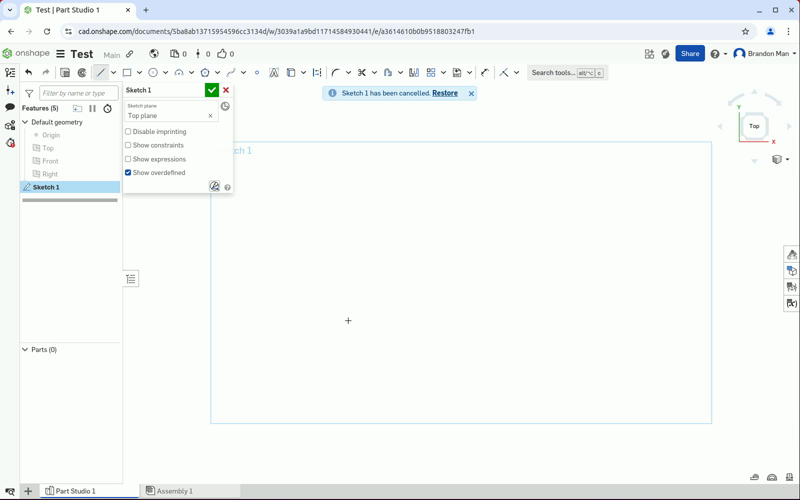
key_up(shift)
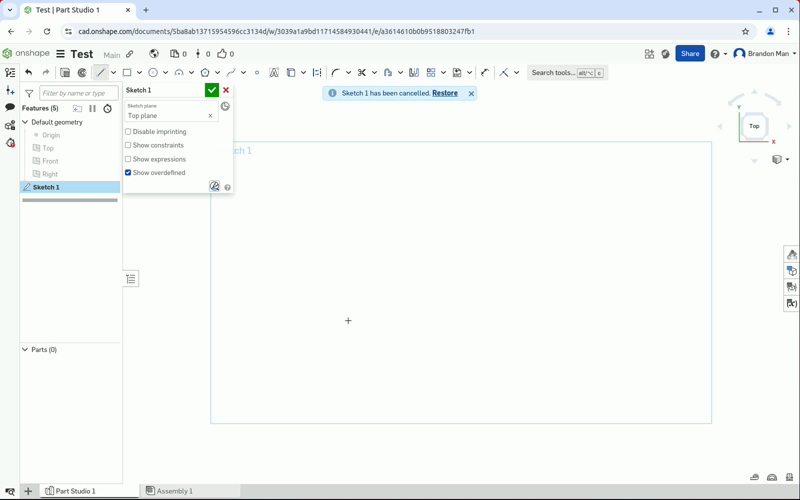
key_down(shift)
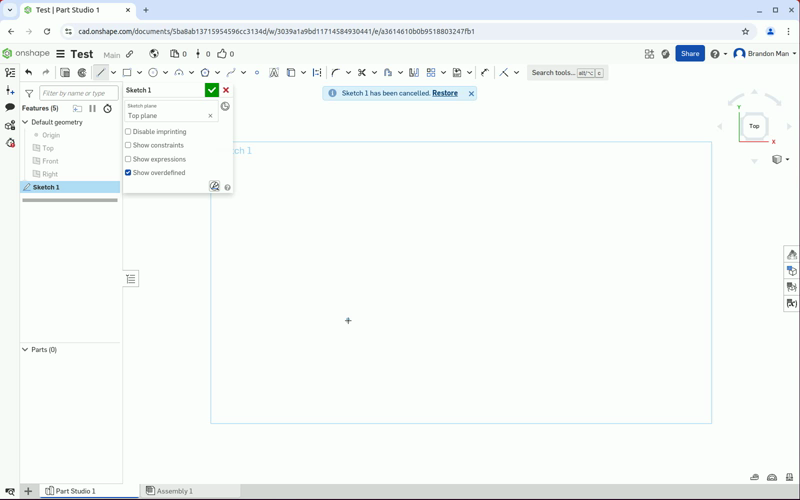
mouse_move(498, 320)
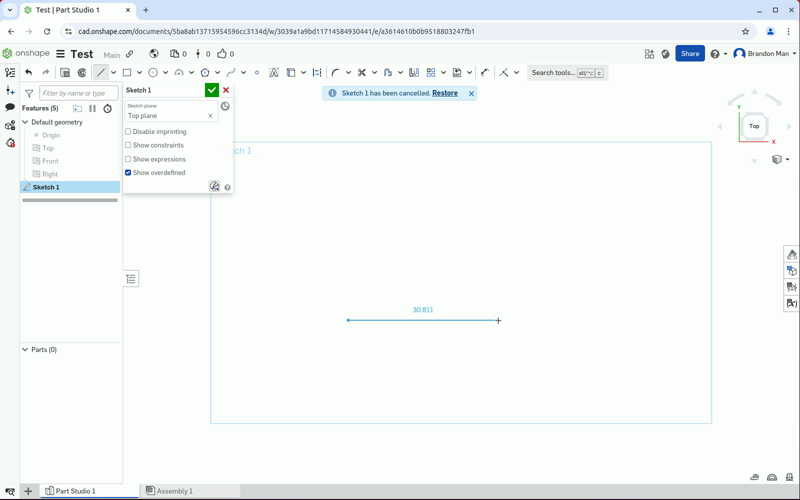
click(498, 320)
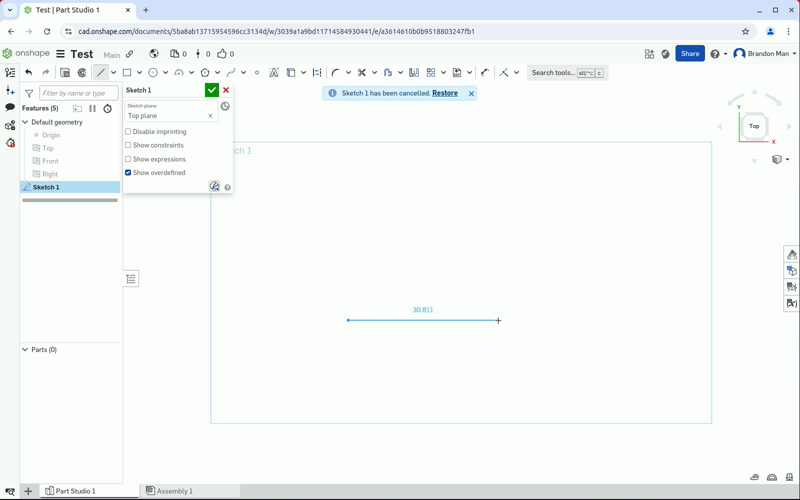
key_up(shift)
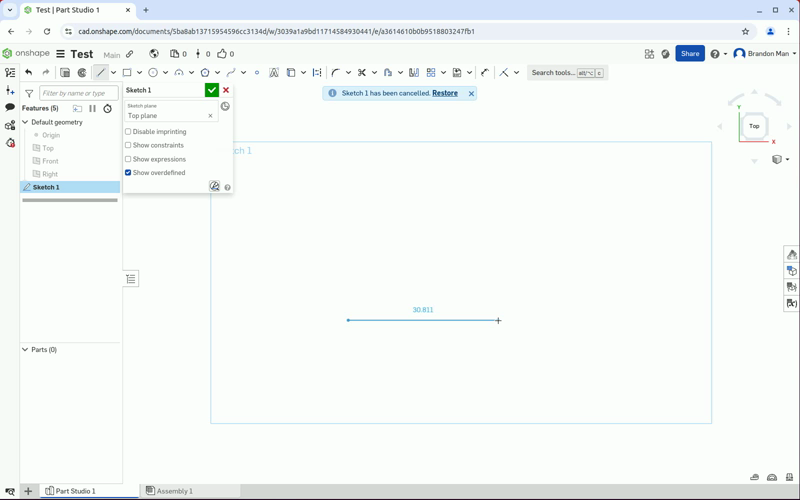
key_down(shift)
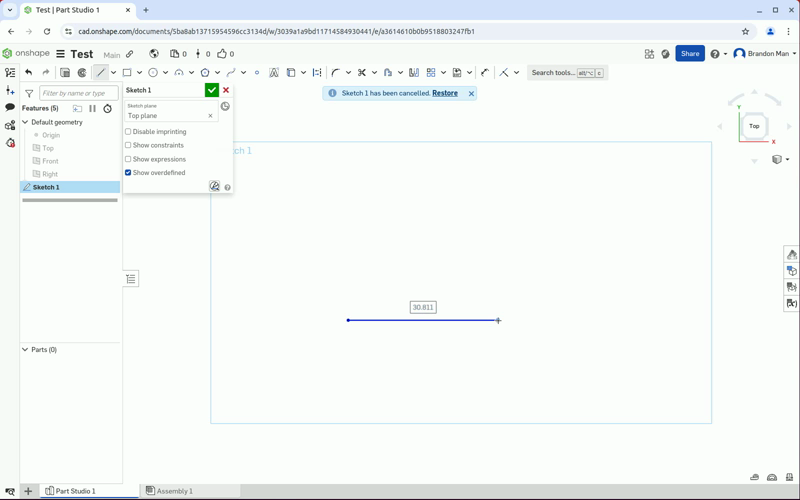
mouse_move(498, 244)
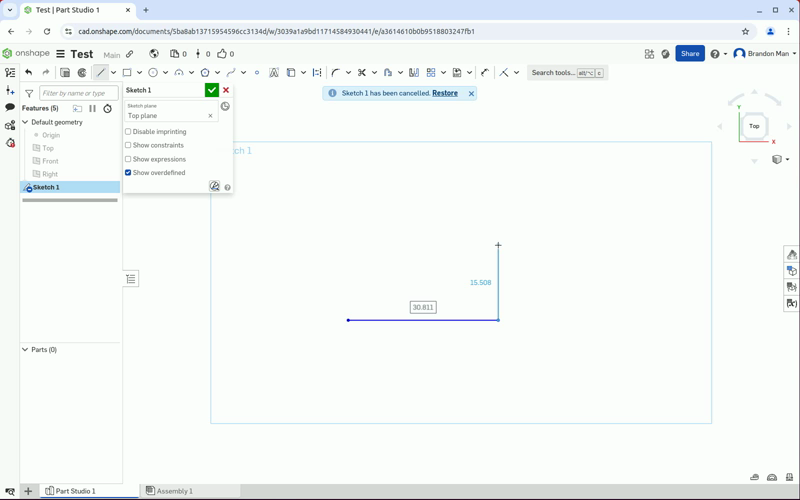
click(498, 244)
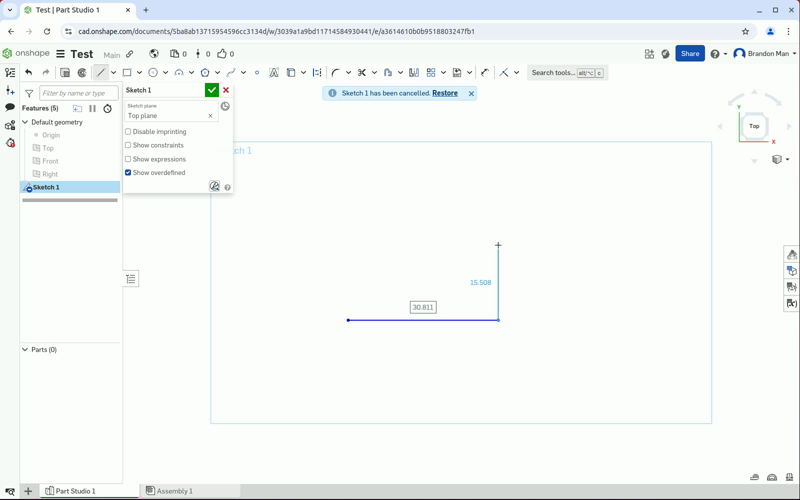
key_up(shift)
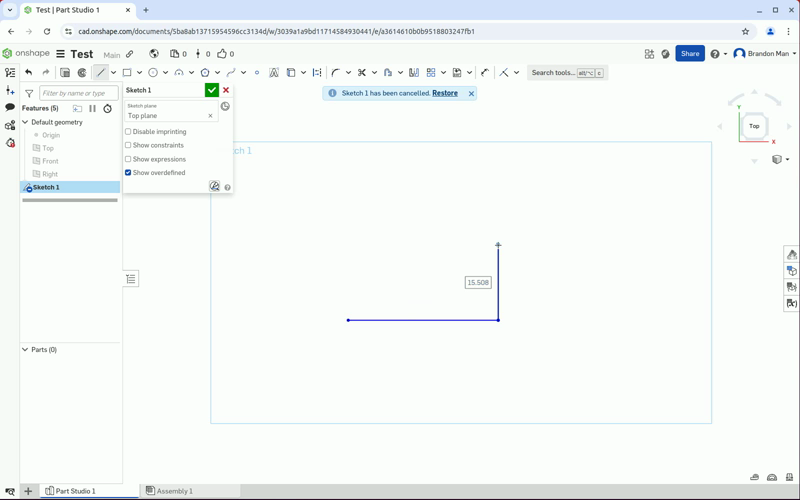
key_down(shift)
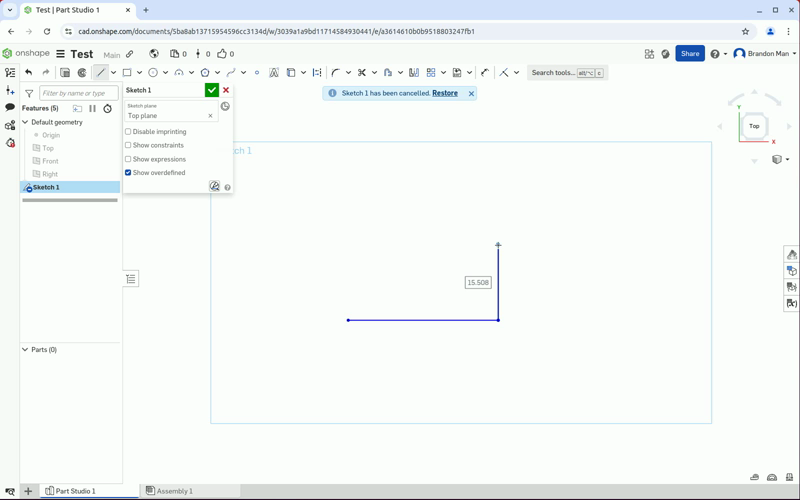
mouse_move(348, 244)
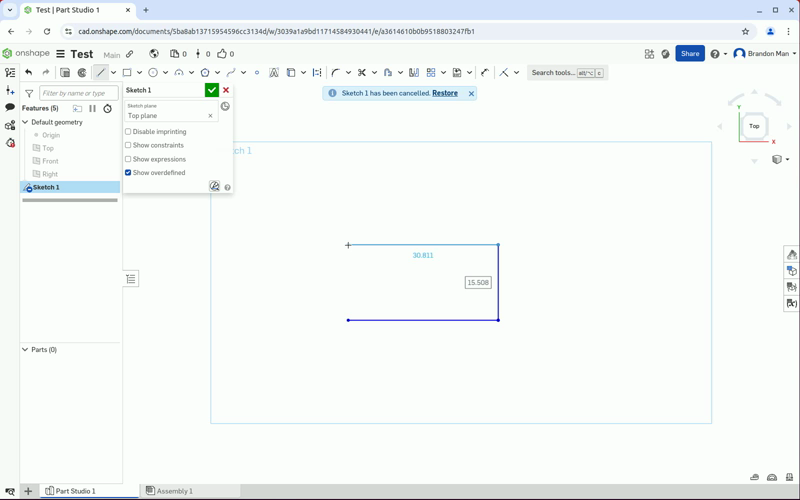
click(348, 244)
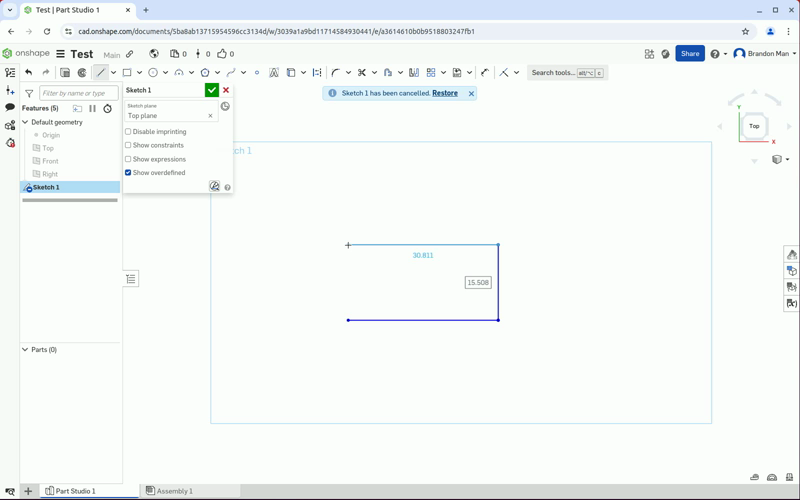
key_up(shift)
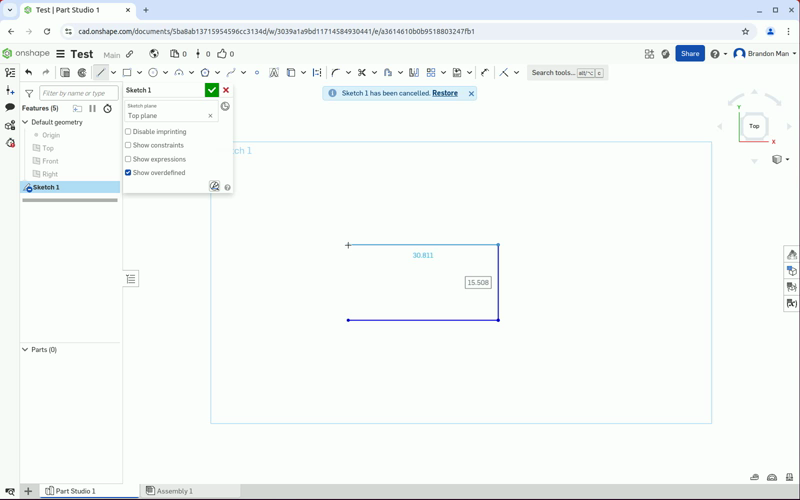
key_down(shift)
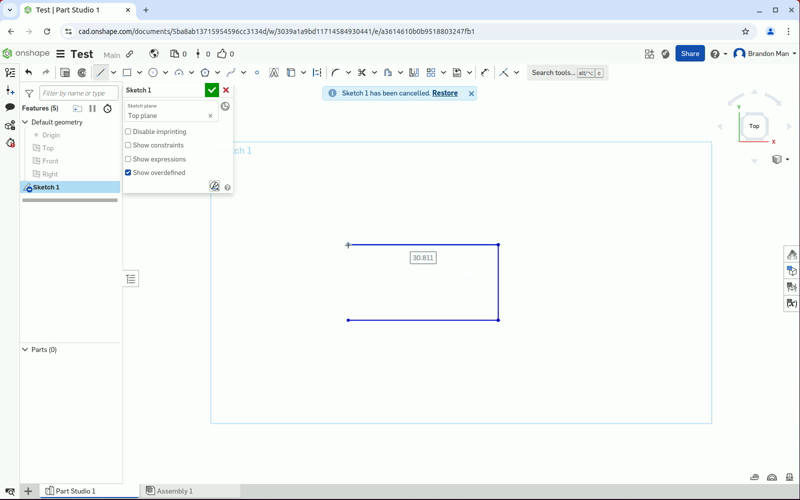
mouse_move(348, 320)
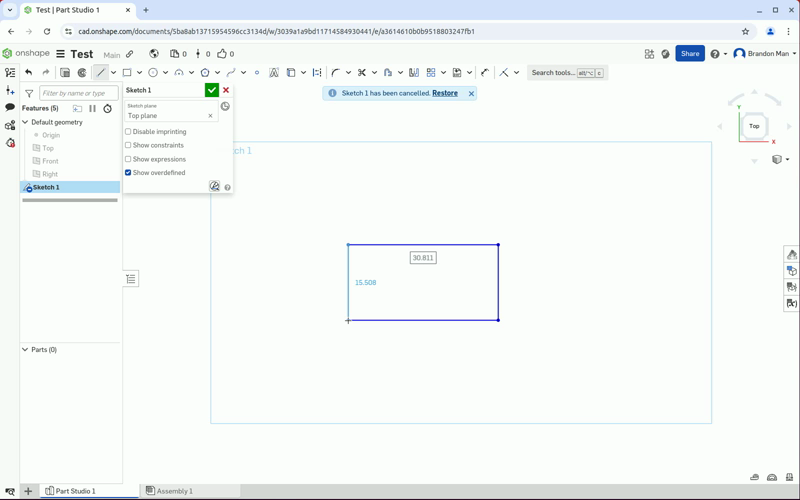
key_up(shift)
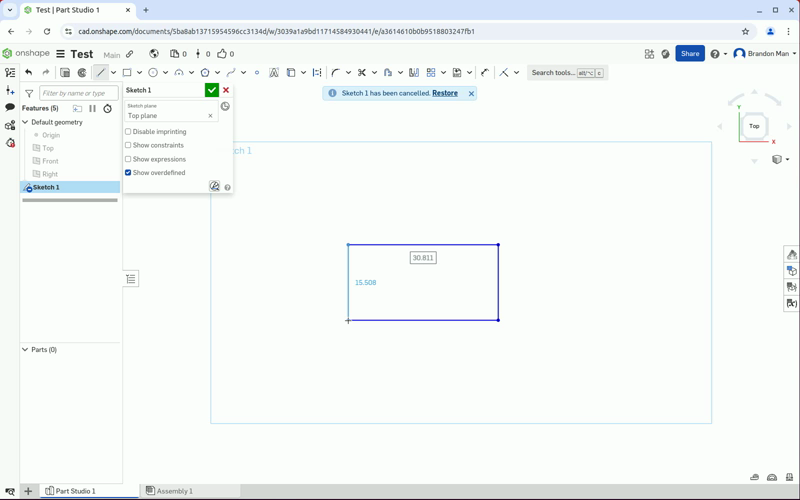
click(348, 320)
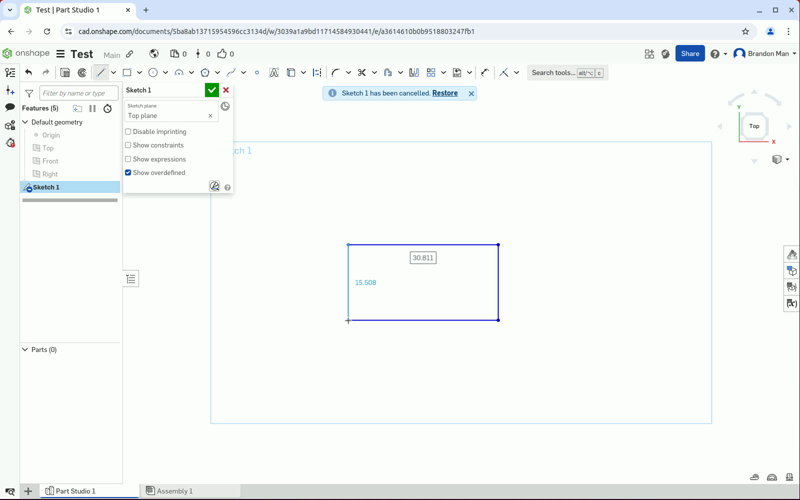
key(esc)
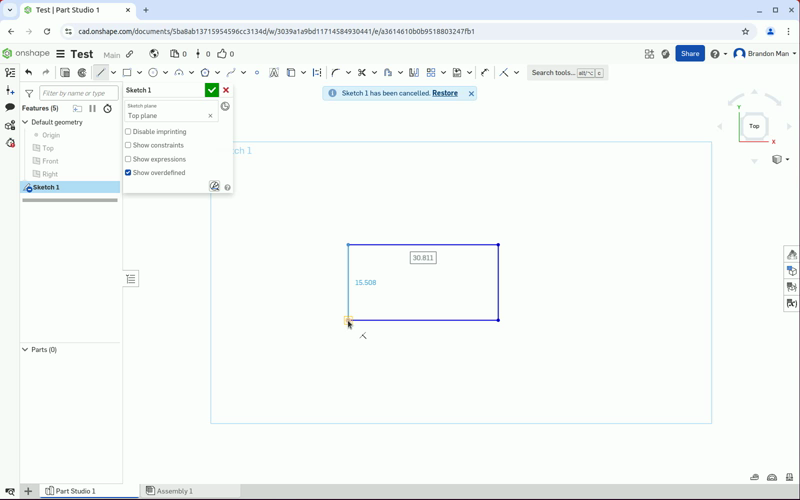
key(c)
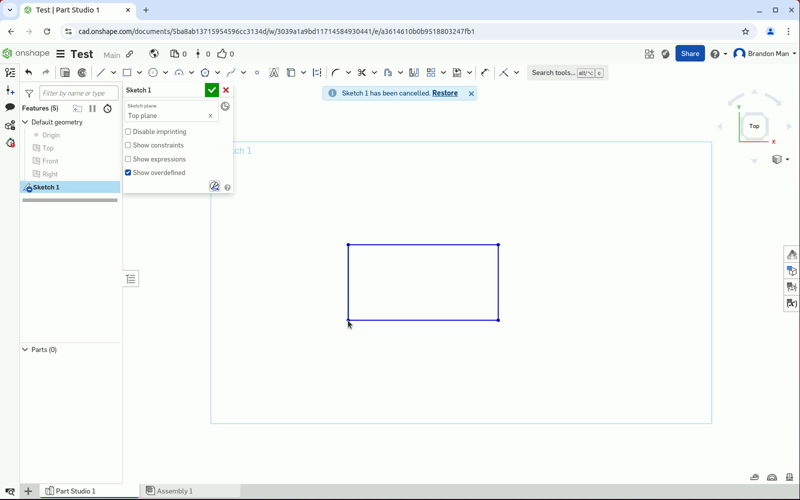
key_down(shift)
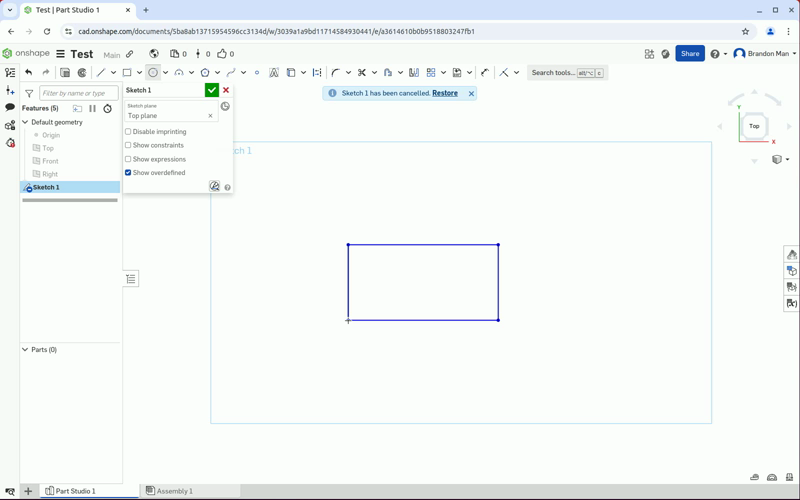
mouse_move(379, 282)
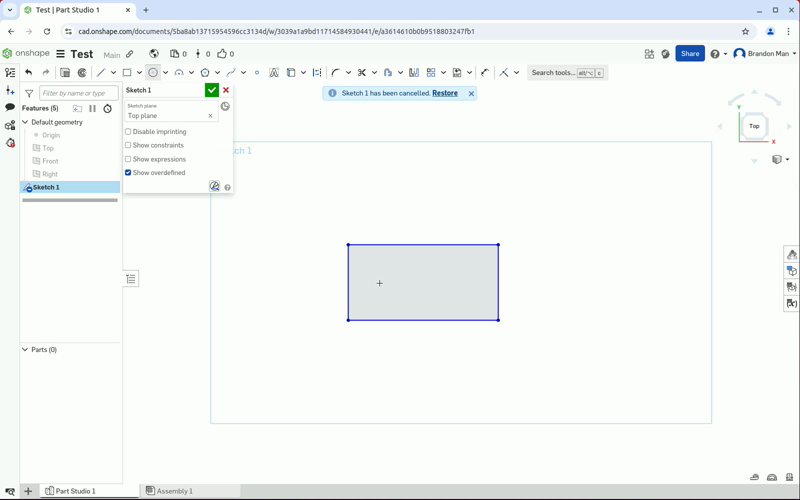
click(379, 282)
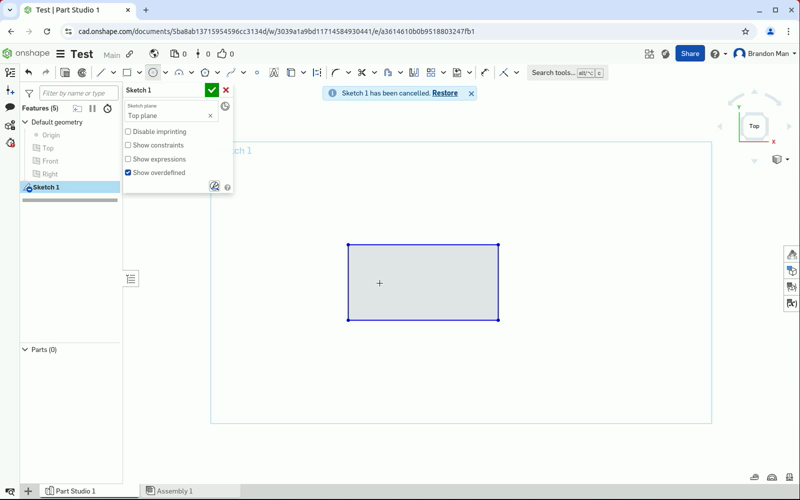
key_up(shift)
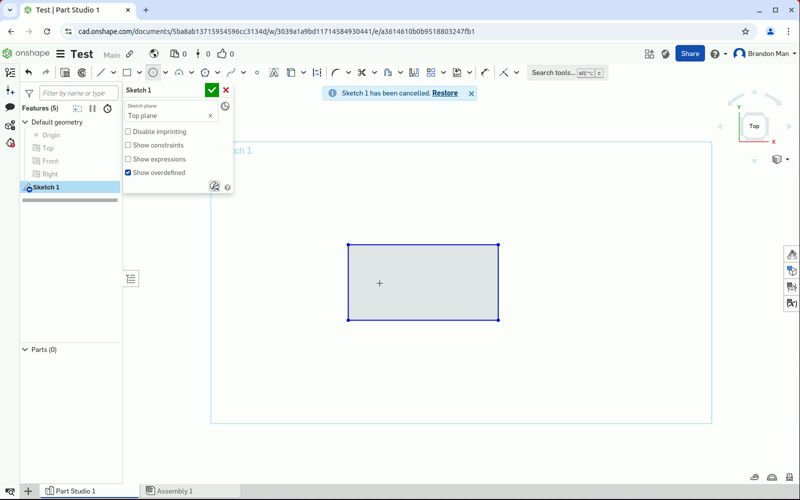
mouse_move(392, 282)
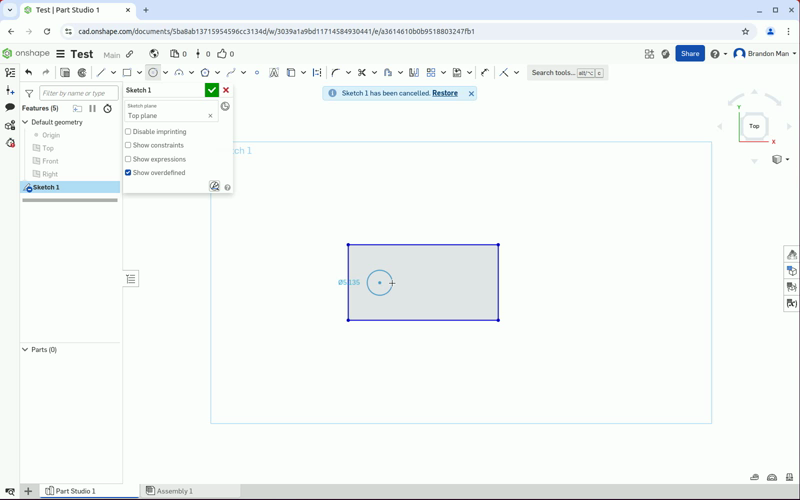
click(392, 282)
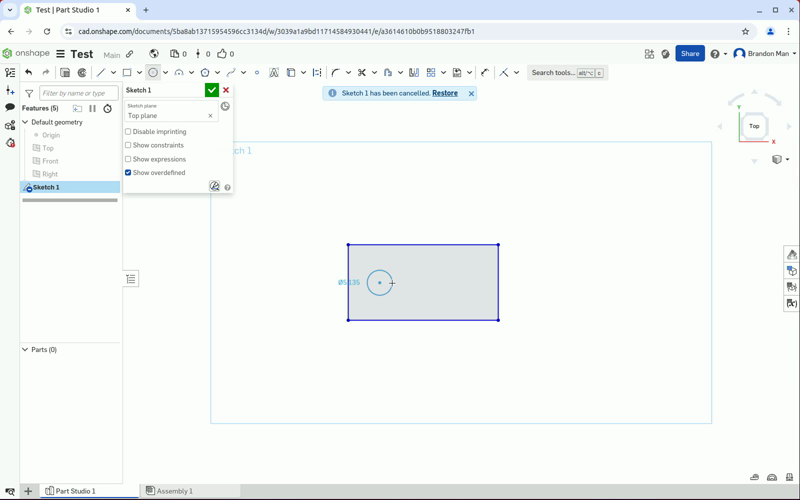
key(esc)
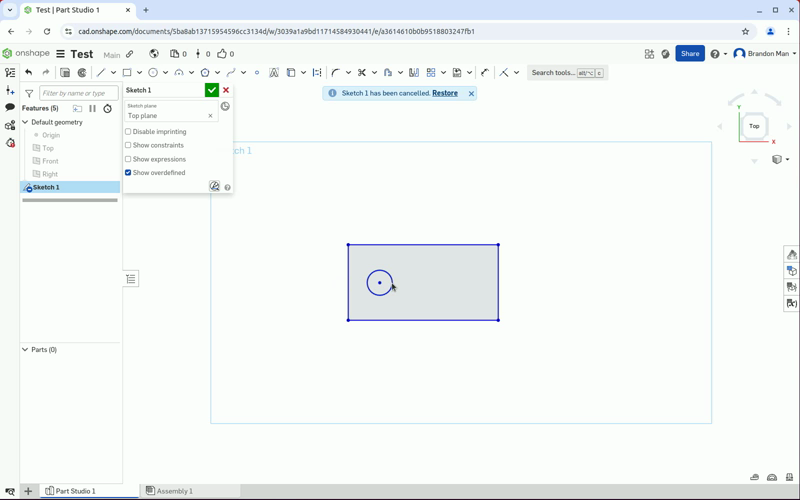
key(l)
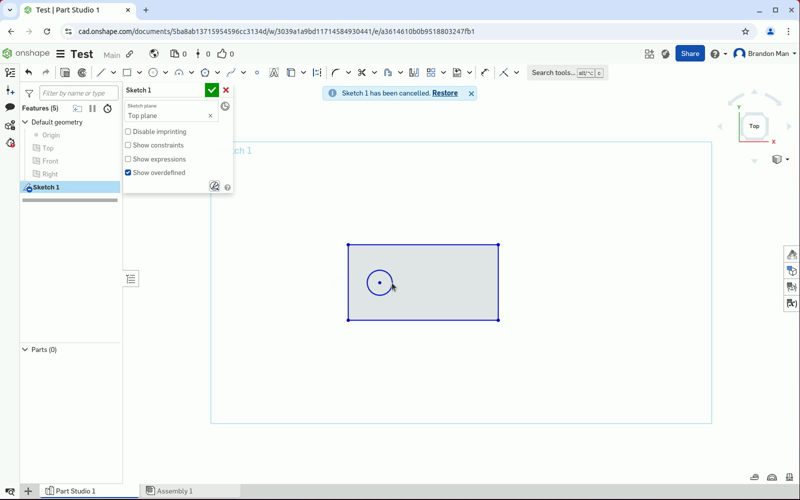
key_down(shift)
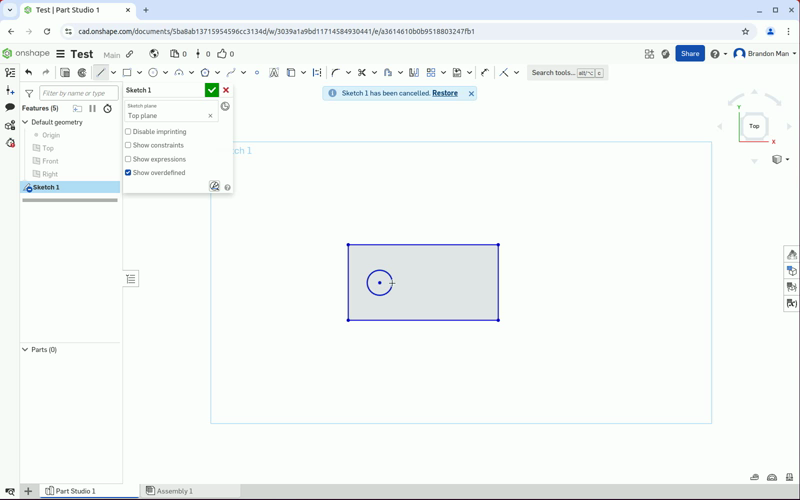
mouse_move(420, 292)
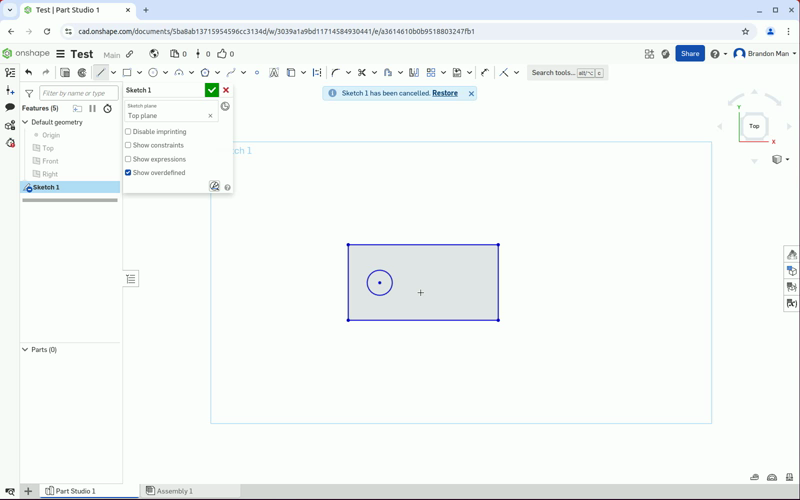
click(420, 292)
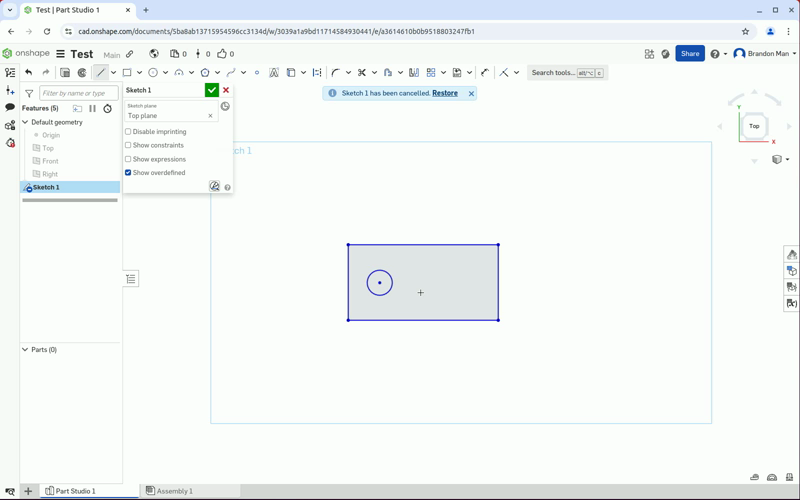
key_up(shift)
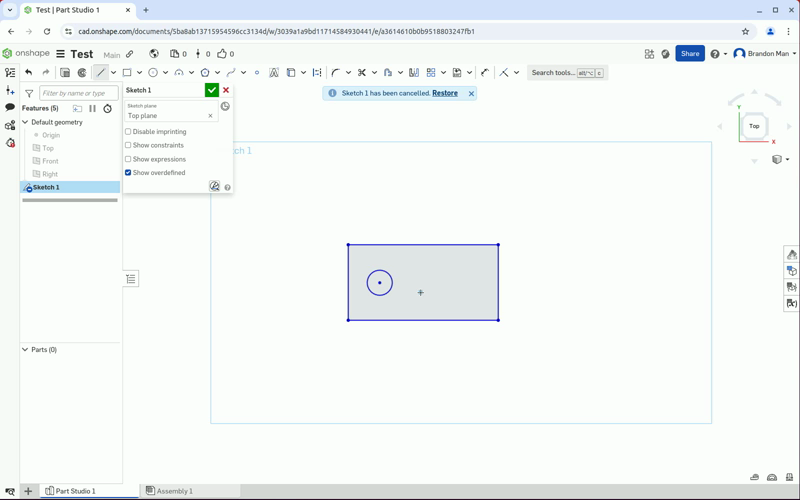
key_down(shift)
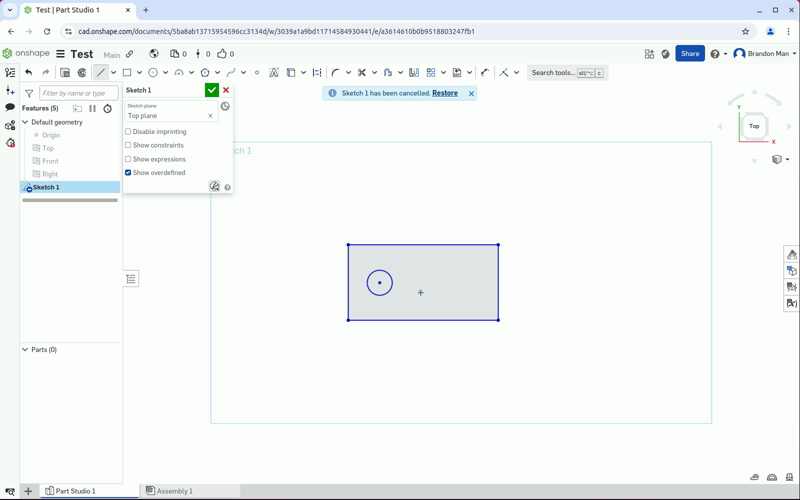
mouse_move(450, 292)
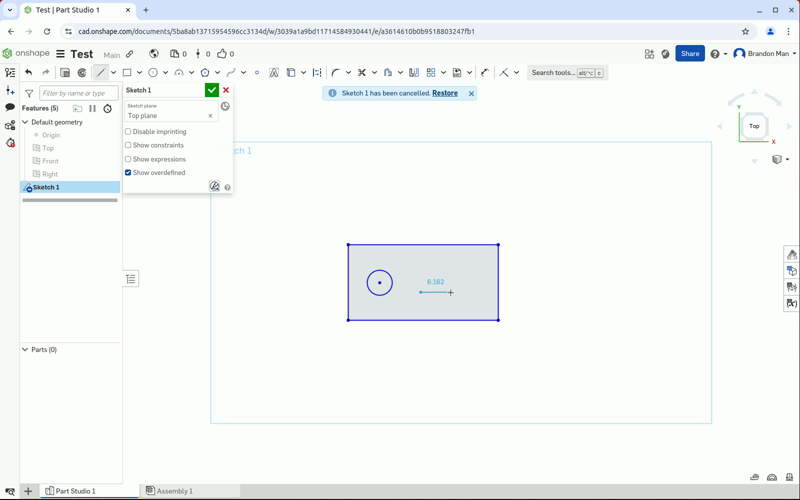
mouse_move(437, 292)
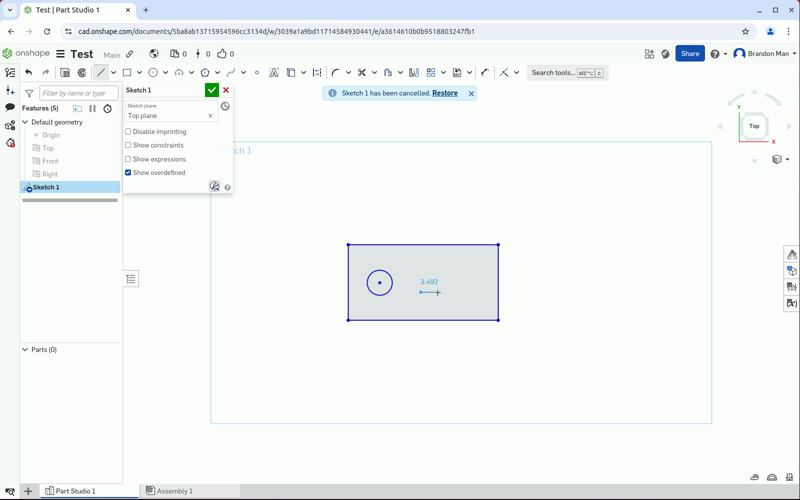
click(437, 292)
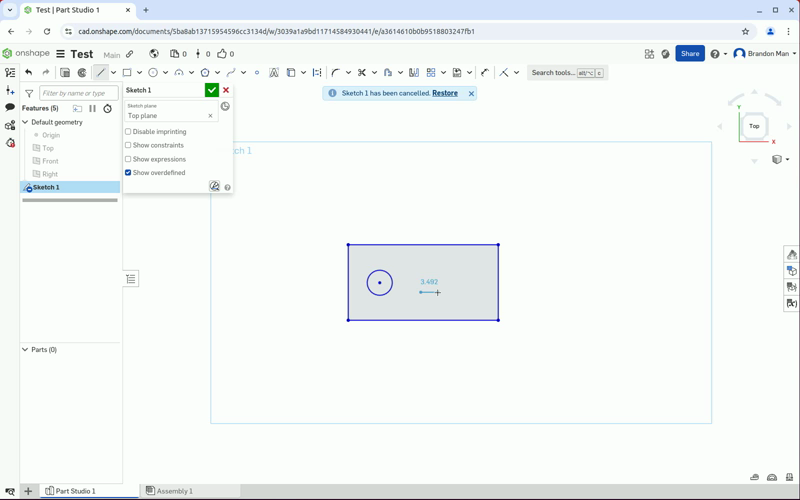
key_up(shift)
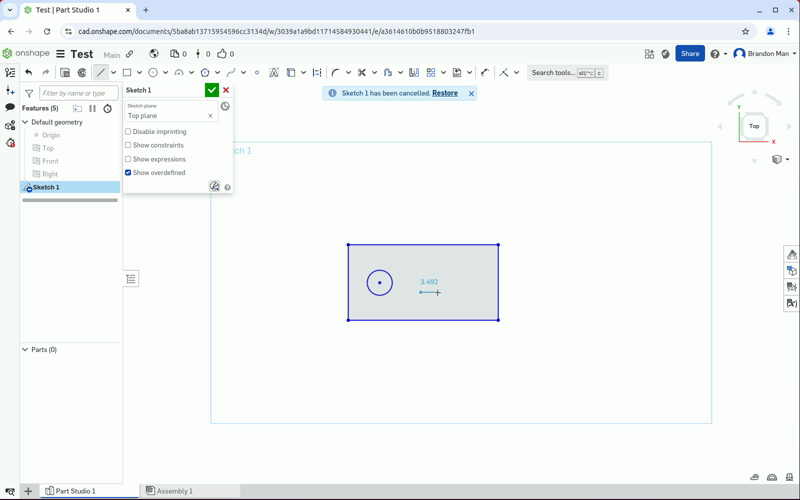
key_down(shift)
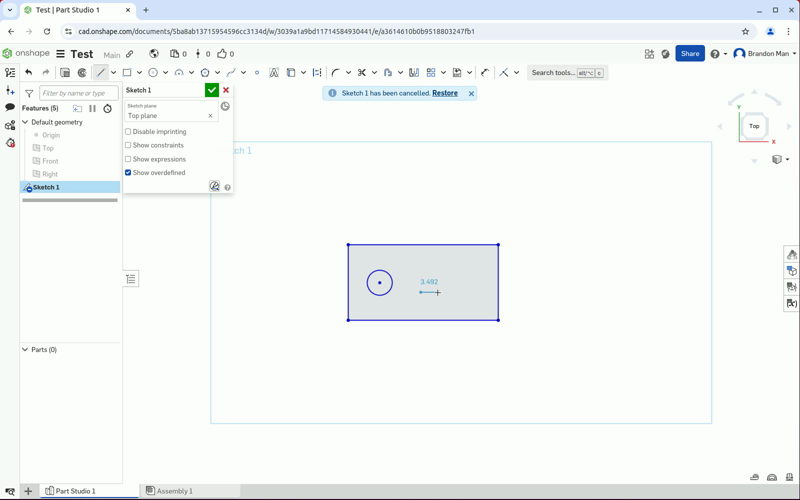
mouse_move(467, 292)
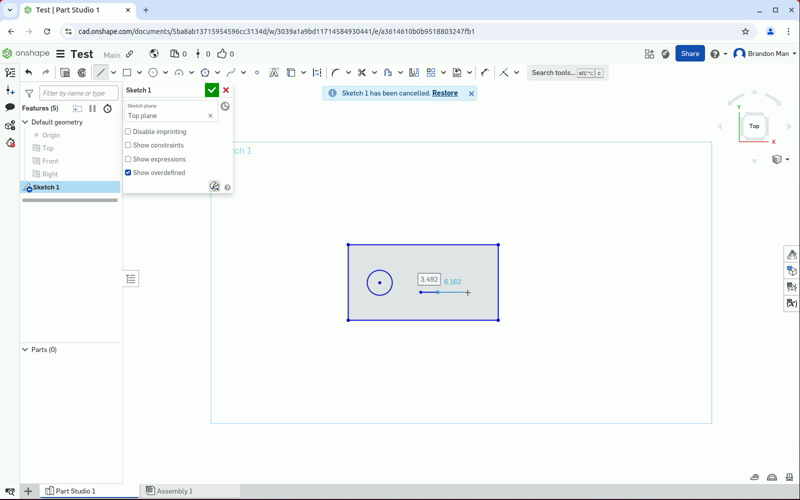
mouse_move(437, 282)
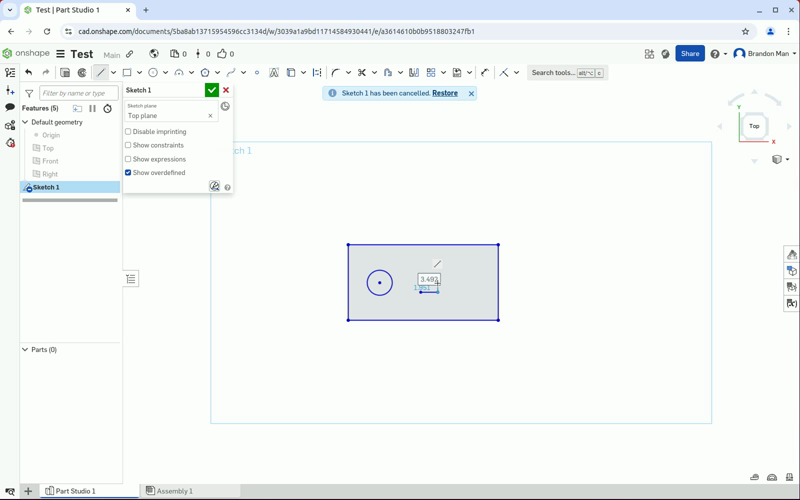
click(437, 282)
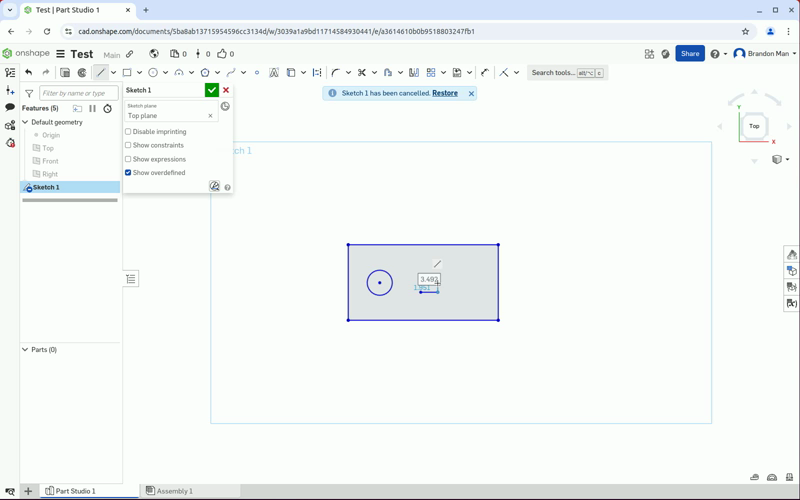
key_up(shift)
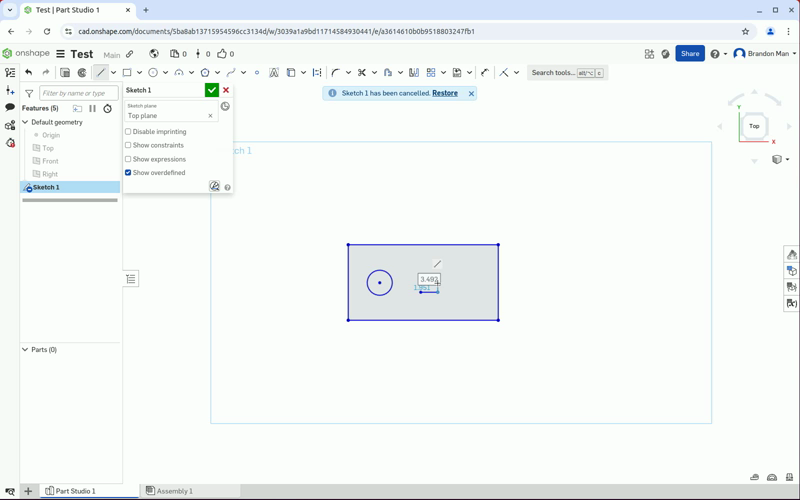
key_down(shift)
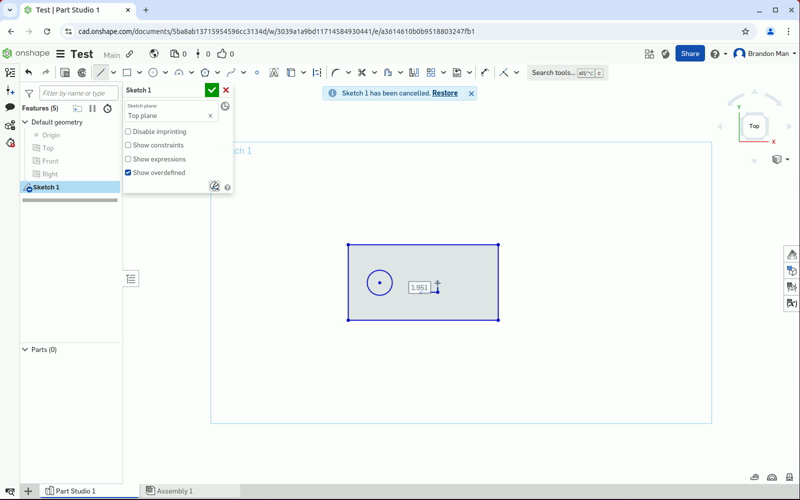
mouse_move(467, 282)
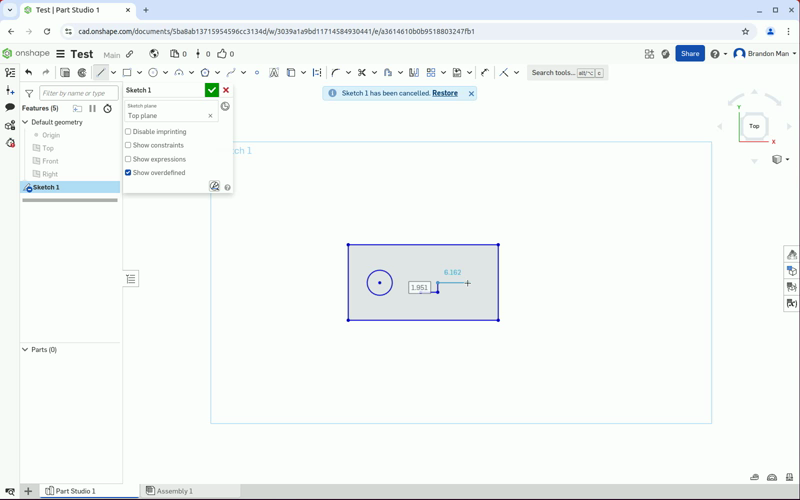
mouse_move(437, 273)
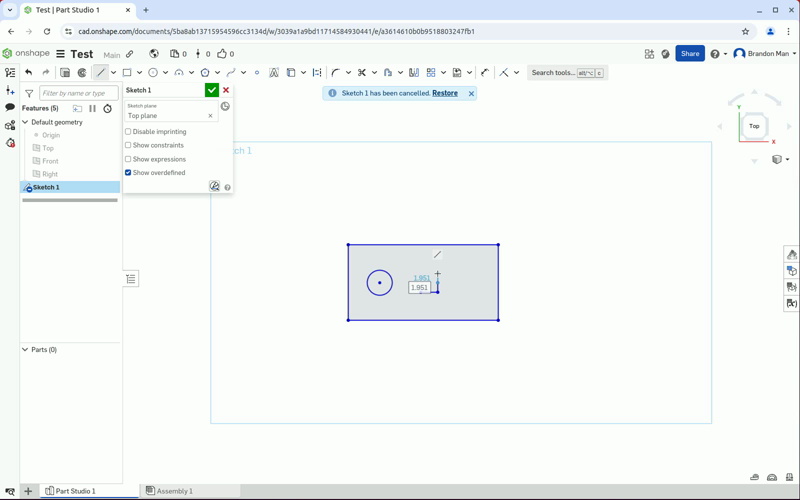
click(437, 273)
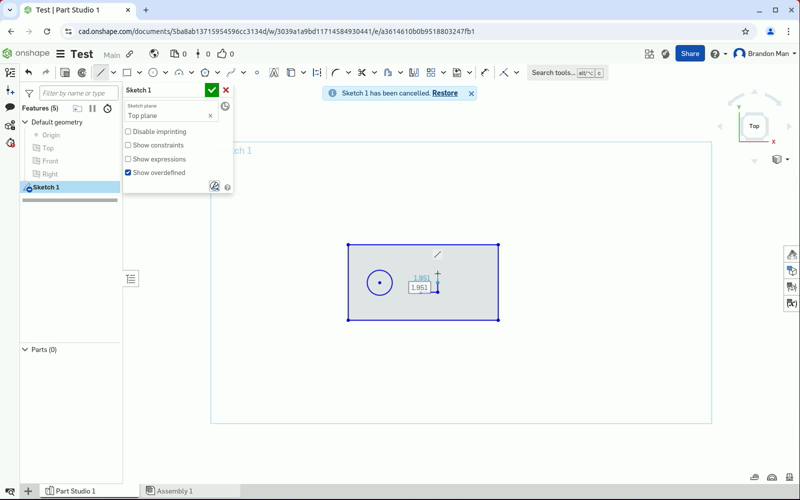
key_up(shift)
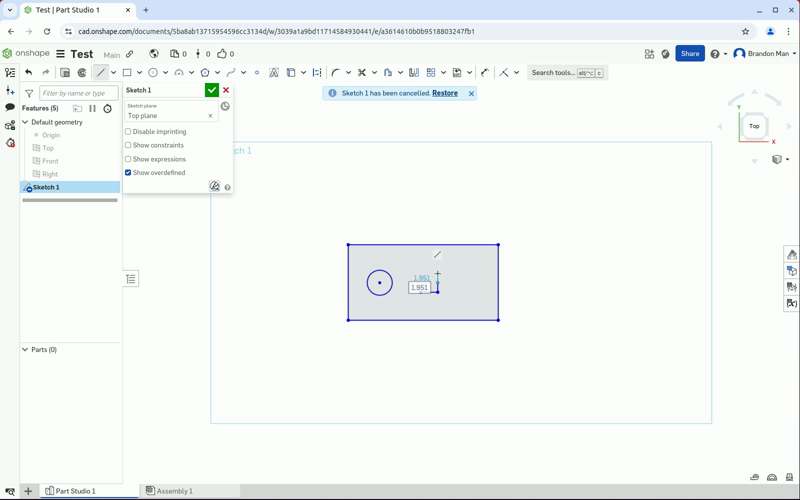
key_down(shift)
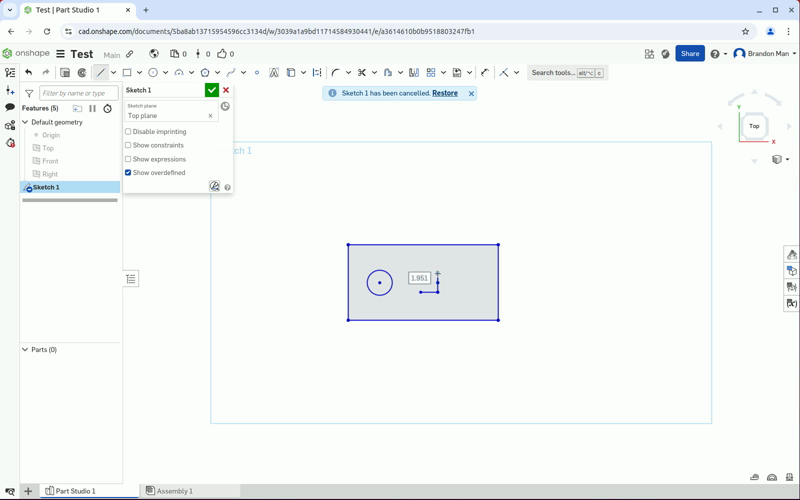
mouse_move(467, 273)
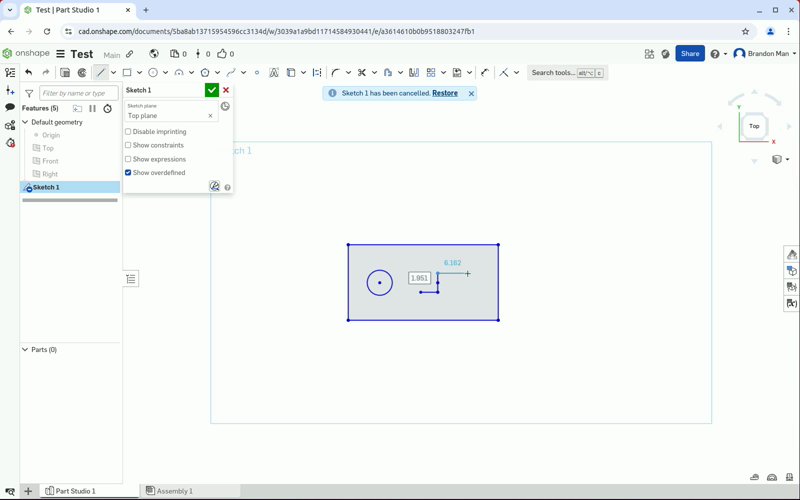
mouse_move(420, 273)
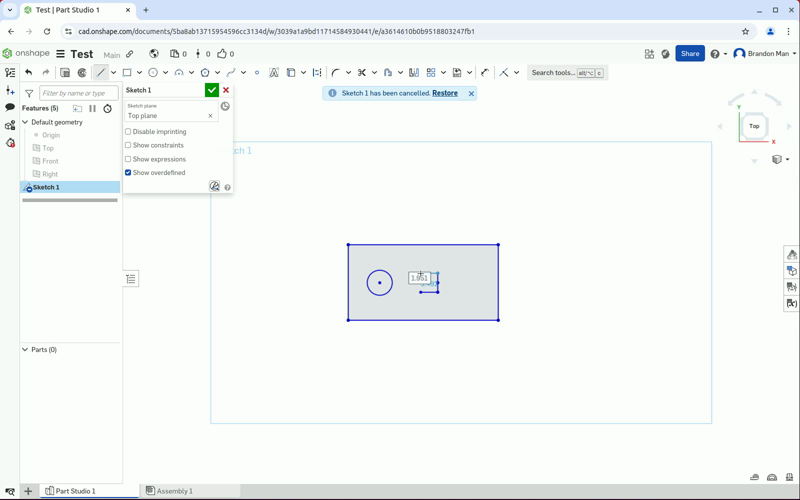
click(420, 273)
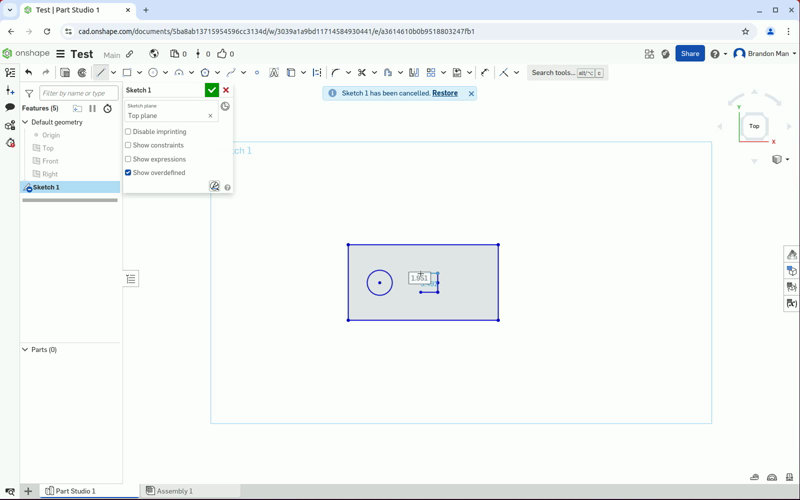
key_up(shift)
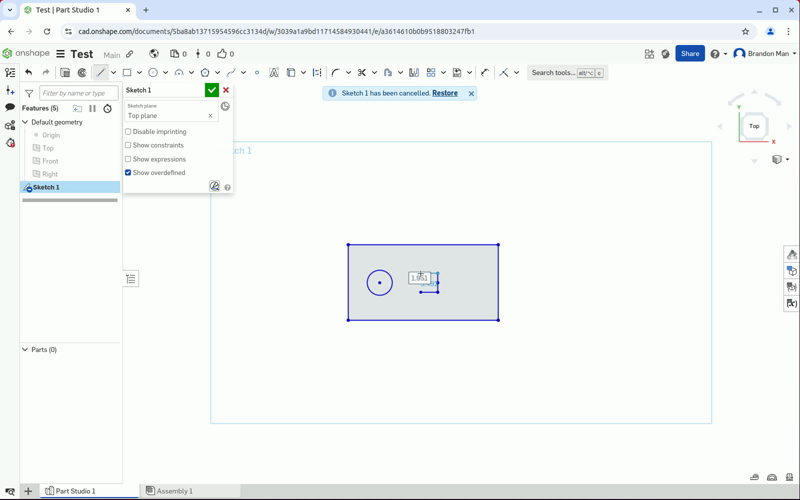
key_down(shift)
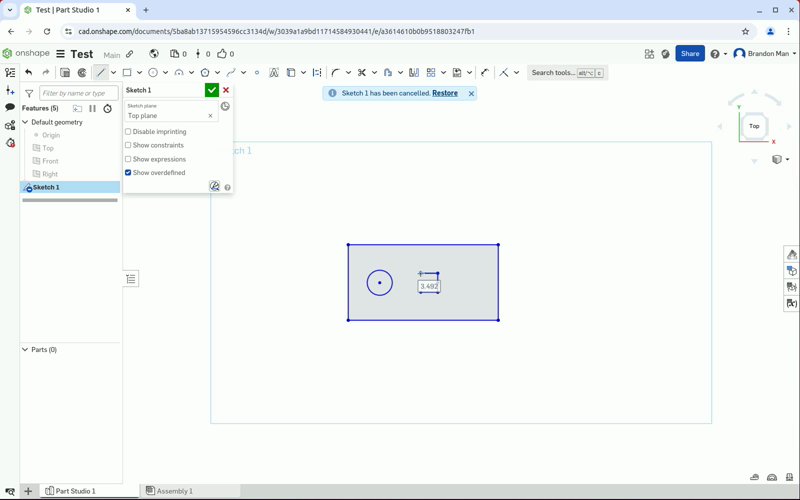
mouse_move(450, 273)
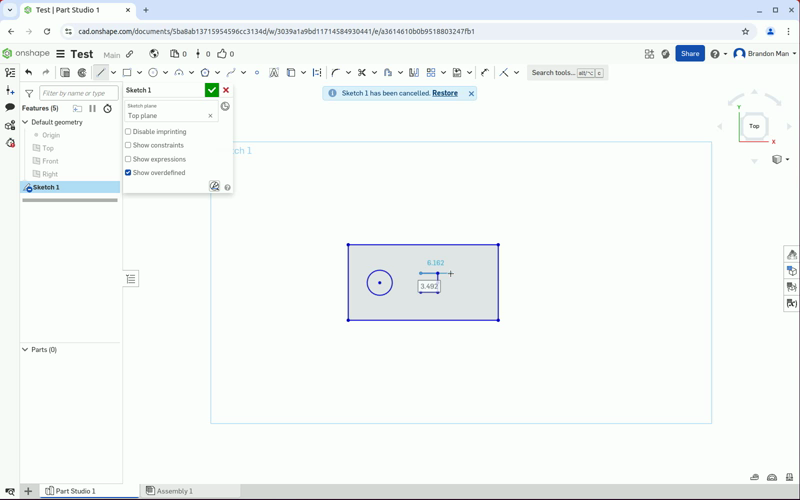
mouse_move(420, 282)
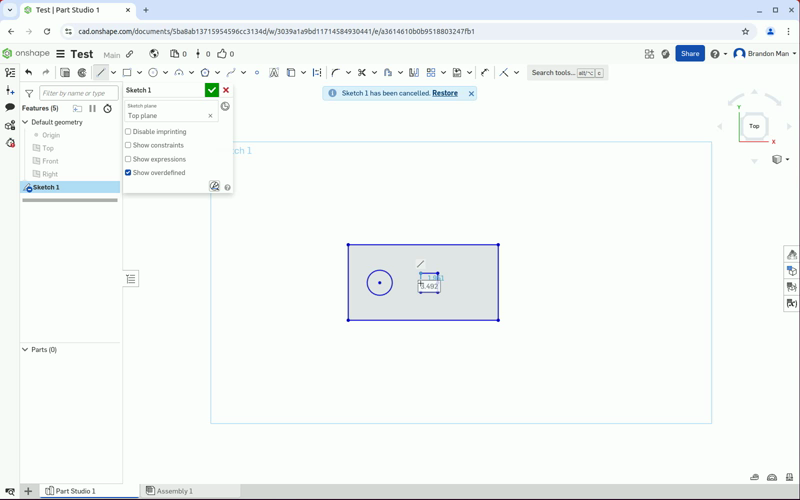
click(420, 282)
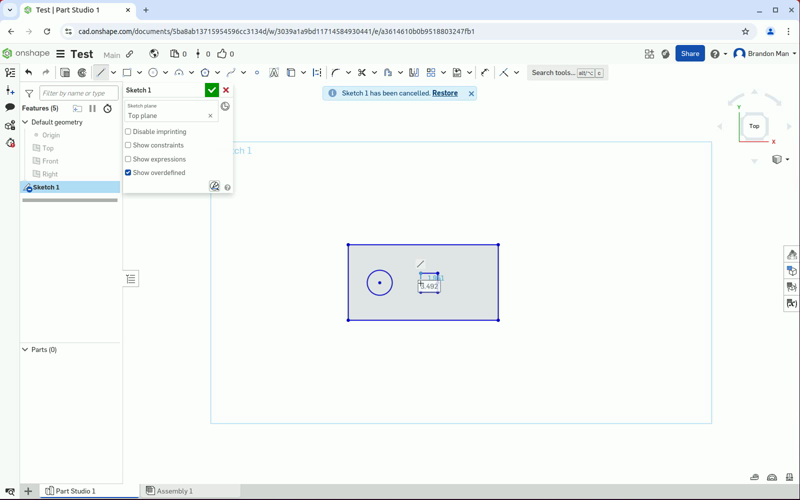
key_up(shift)
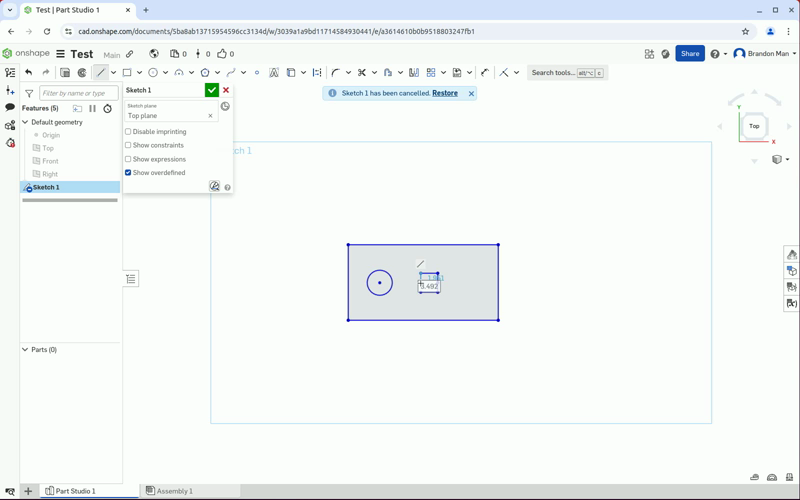
mouse_move(450, 282)
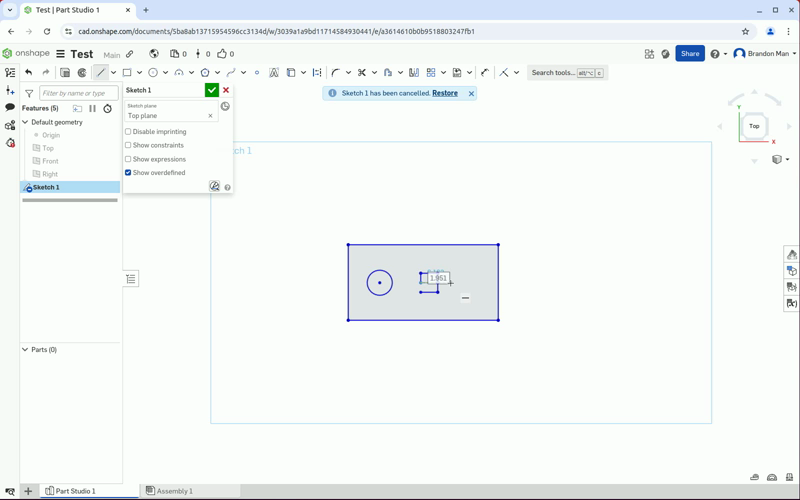
key_down(shift)
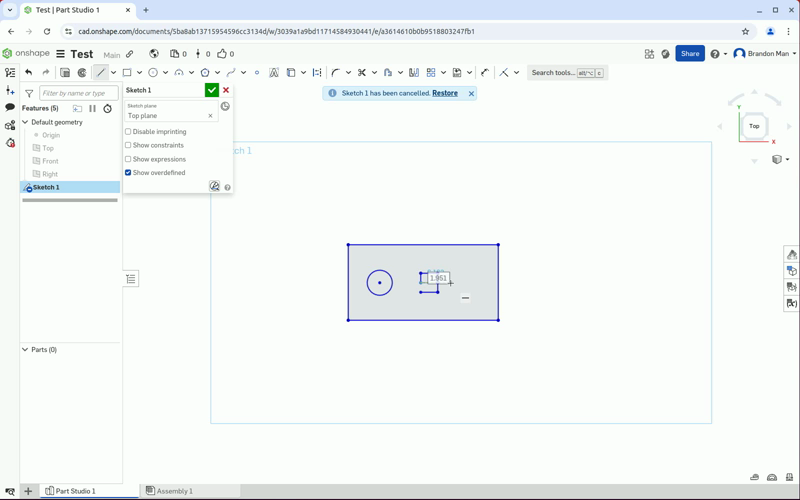
mouse_move(420, 292)
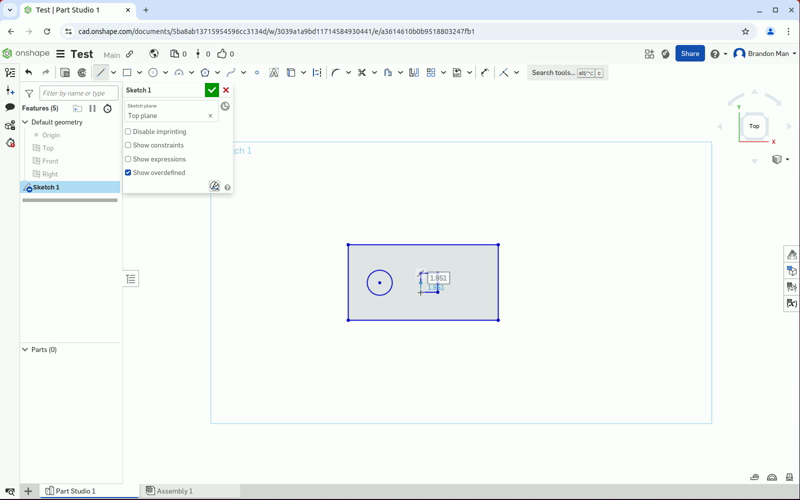
key_up(shift)
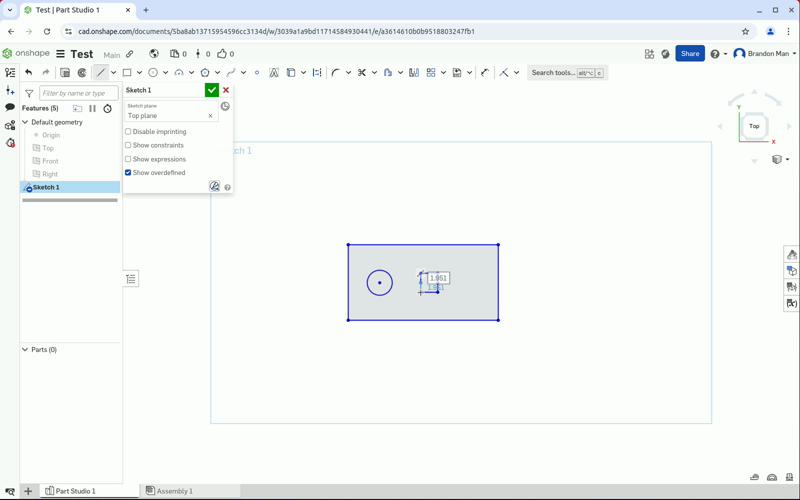
click(420, 292)
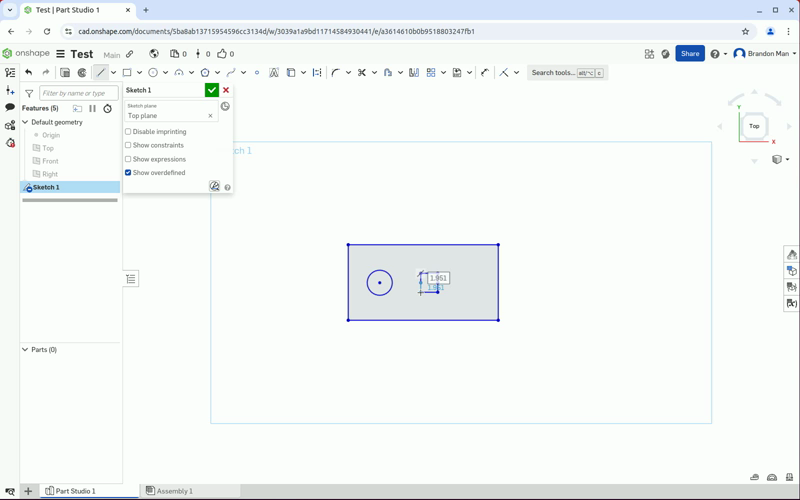
key(esc)
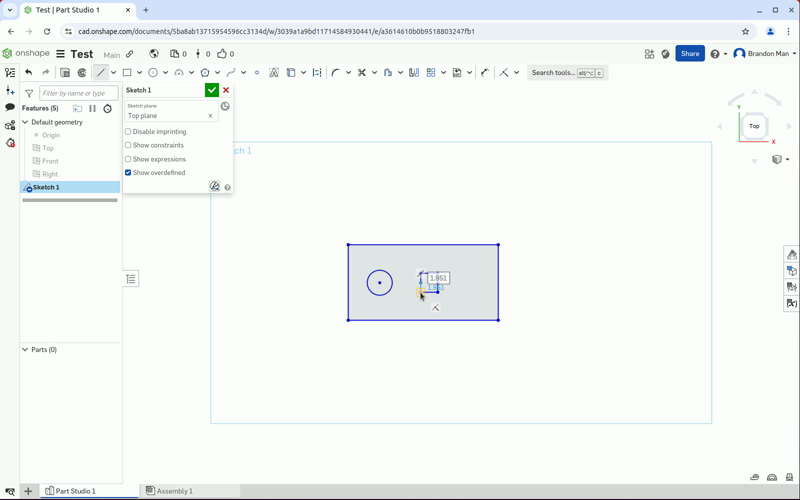
key(l)
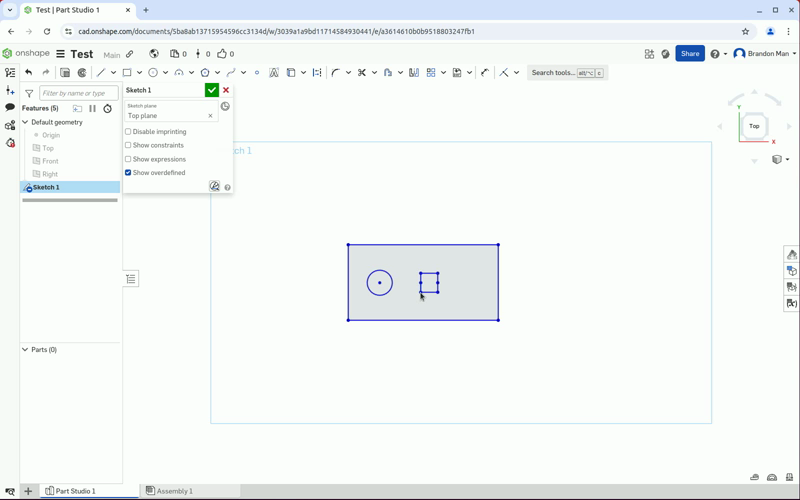
key_down(shift)
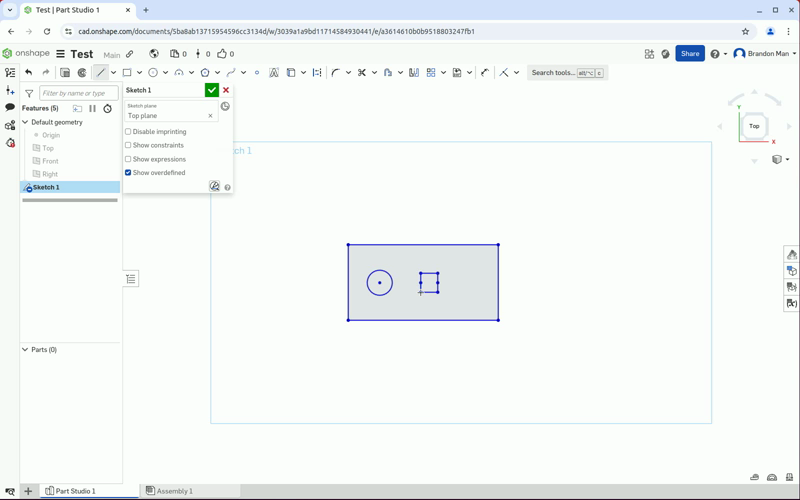
mouse_move(460, 304)
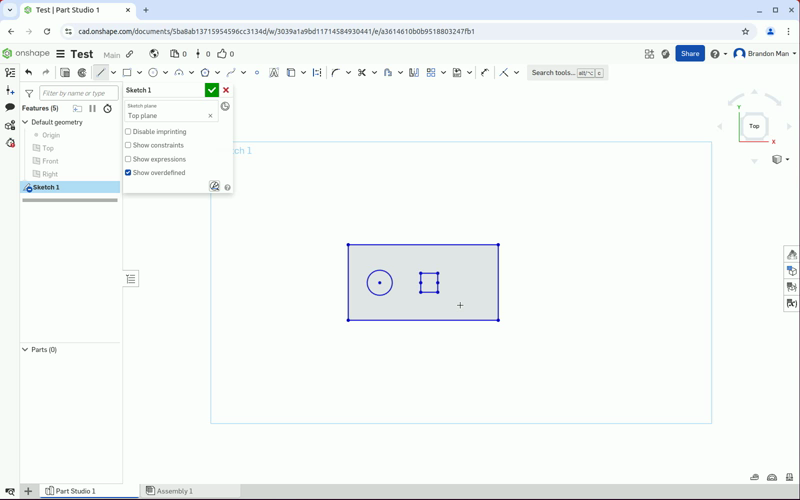
click(460, 304)
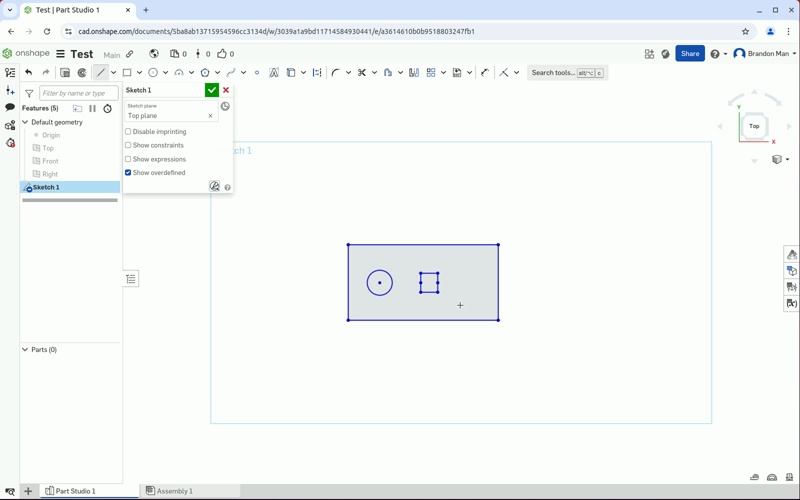
key_up(shift)
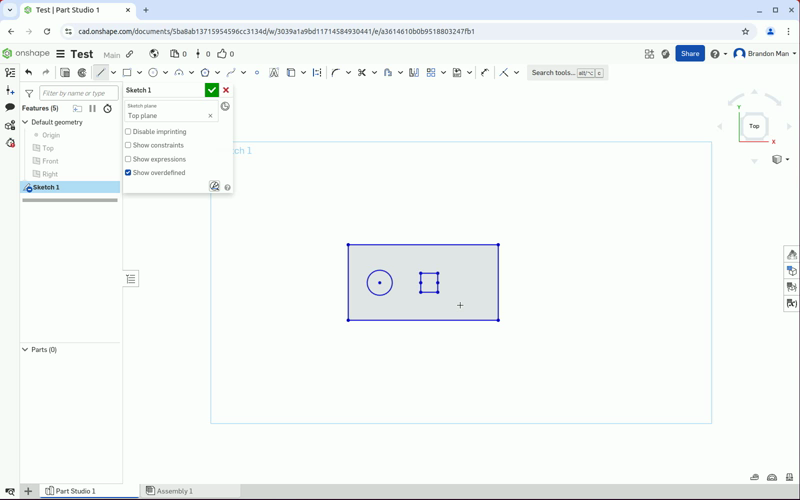
key_down(shift)
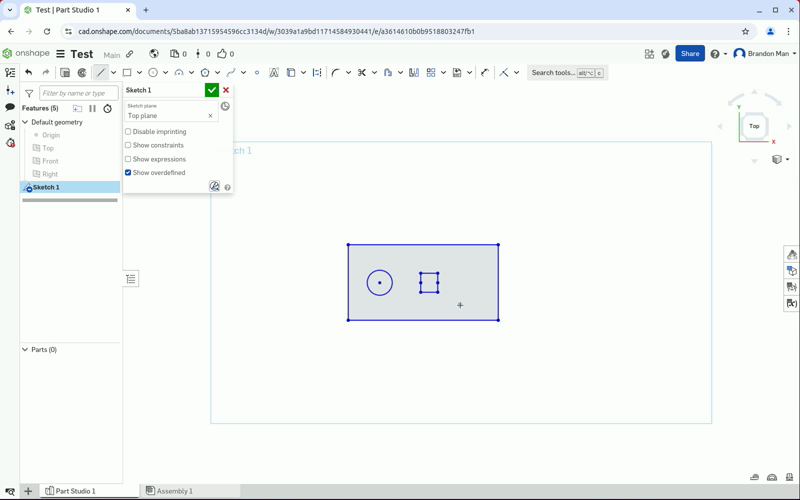
mouse_move(490, 304)
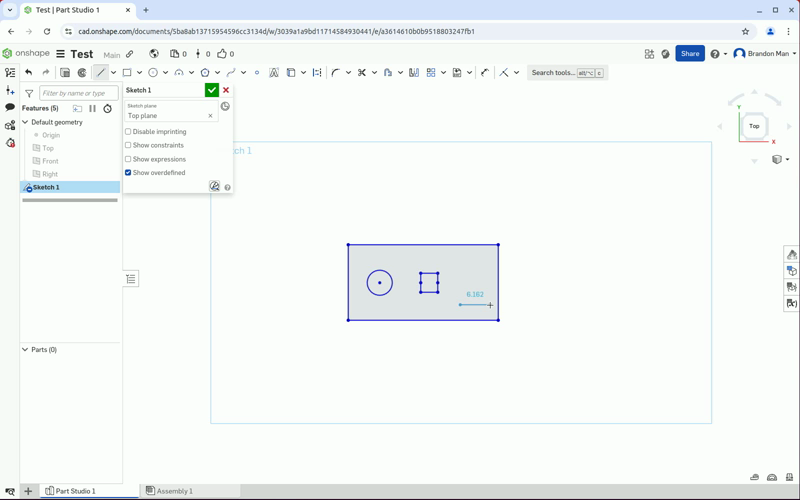
mouse_move(485, 304)
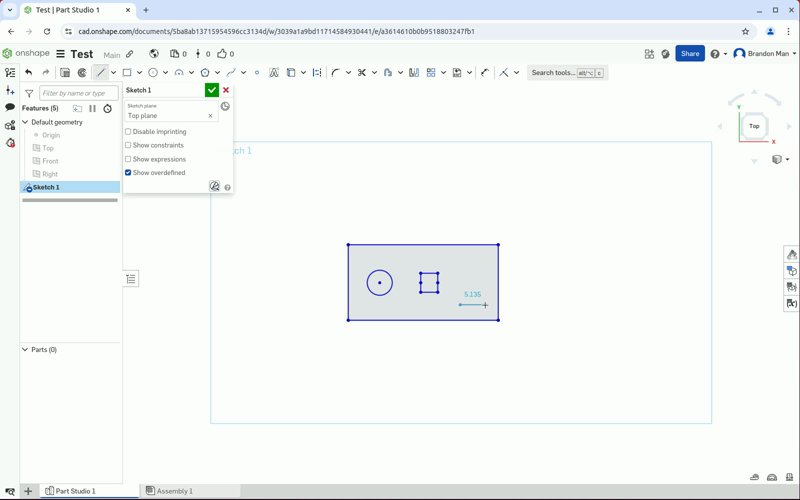
click(485, 304)
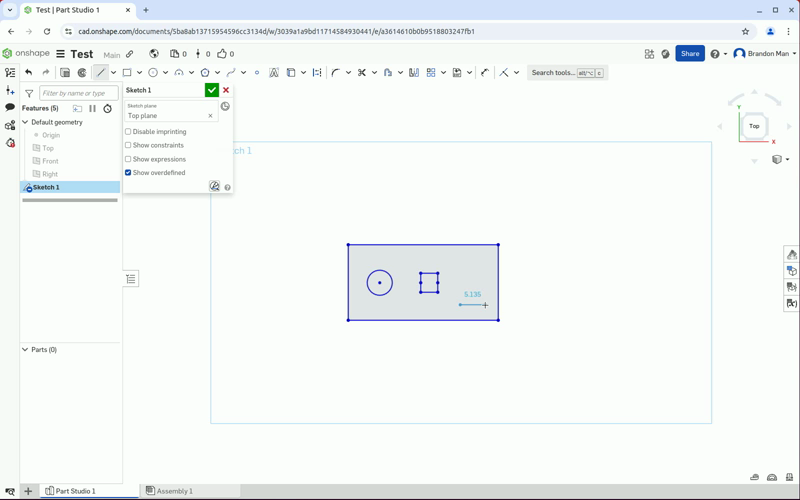
key_up(shift)
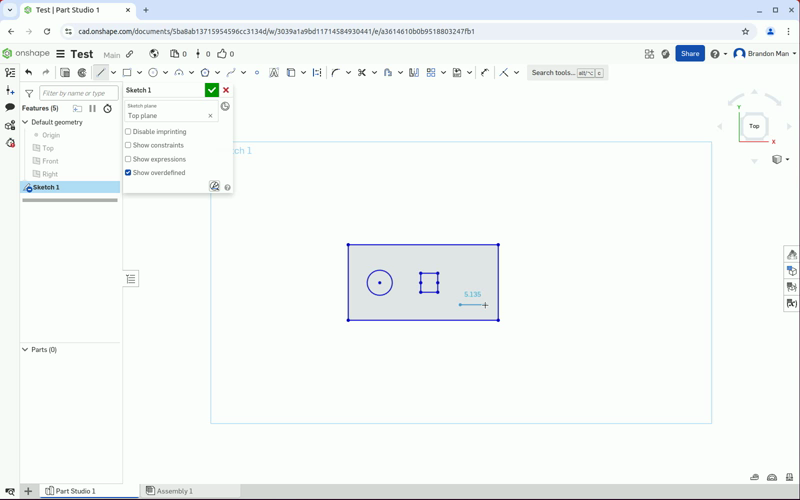
key_down(shift)
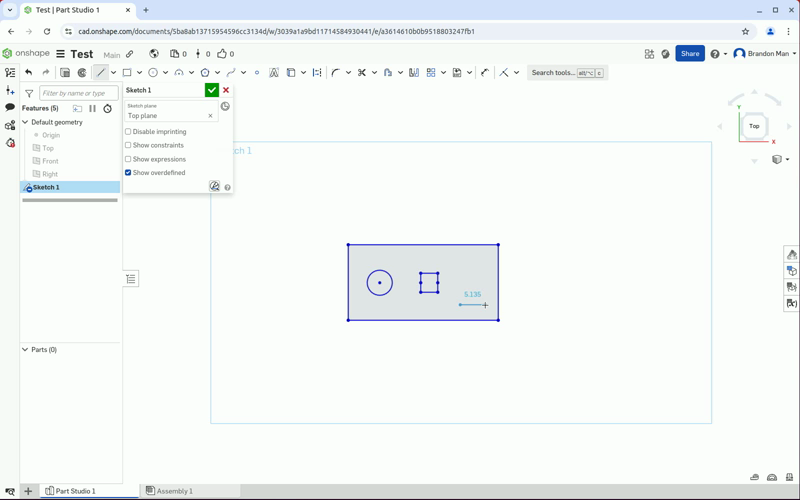
mouse_move(515, 304)
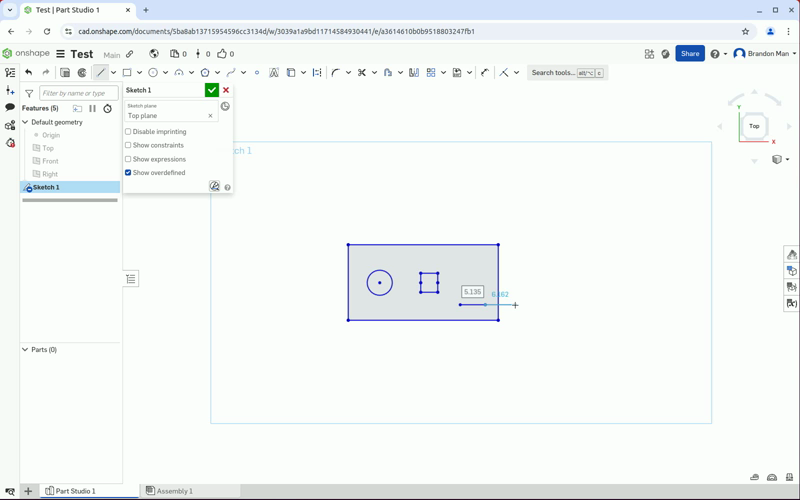
mouse_move(472, 282)
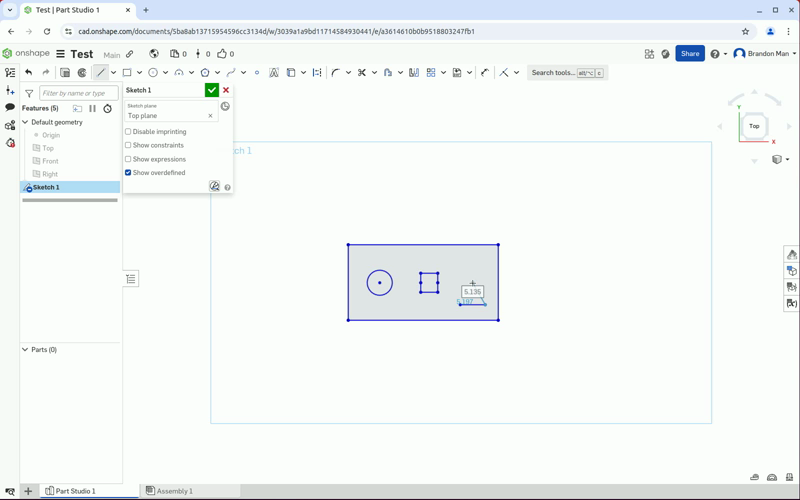
click(472, 282)
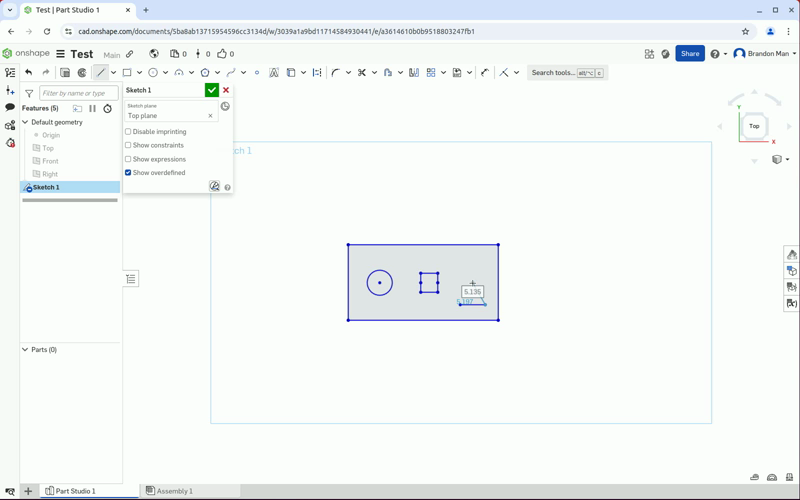
key_up(shift)
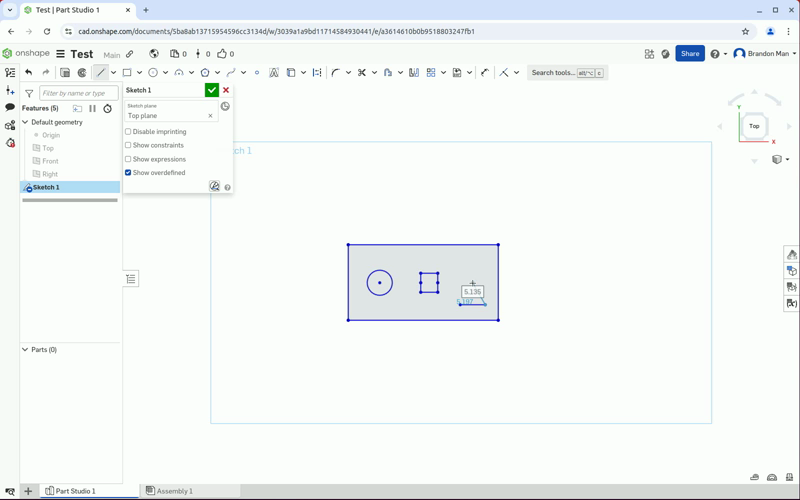
mouse_move(502, 282)
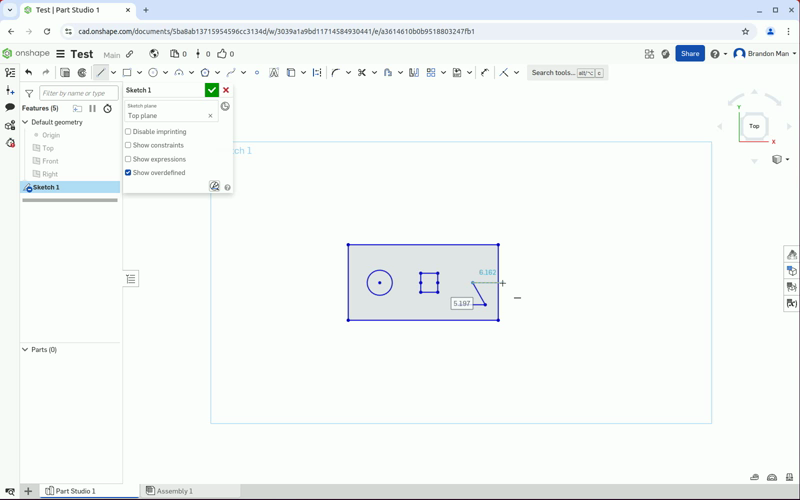
key_down(shift)
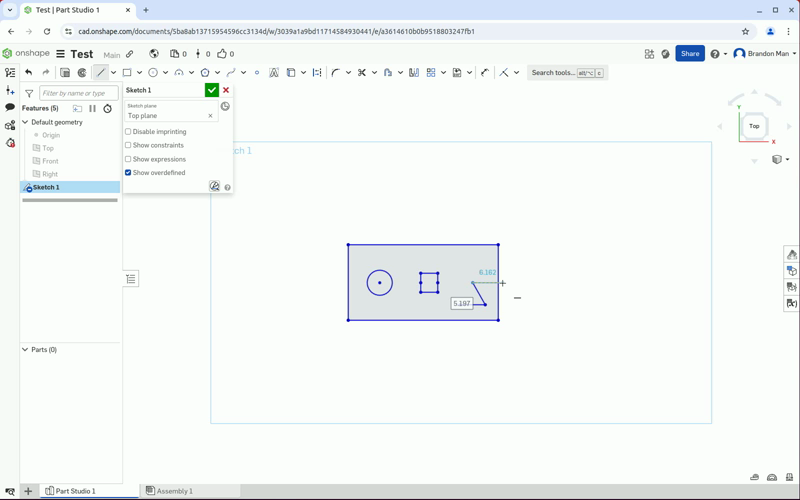
mouse_move(460, 304)
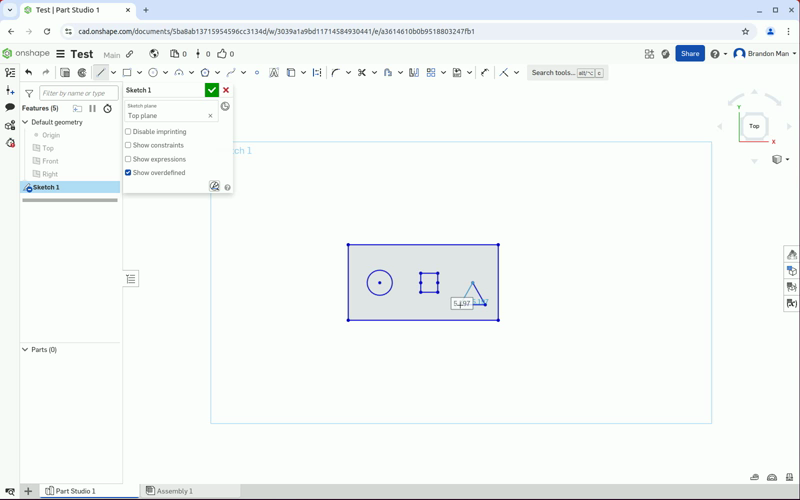
key_up(shift)
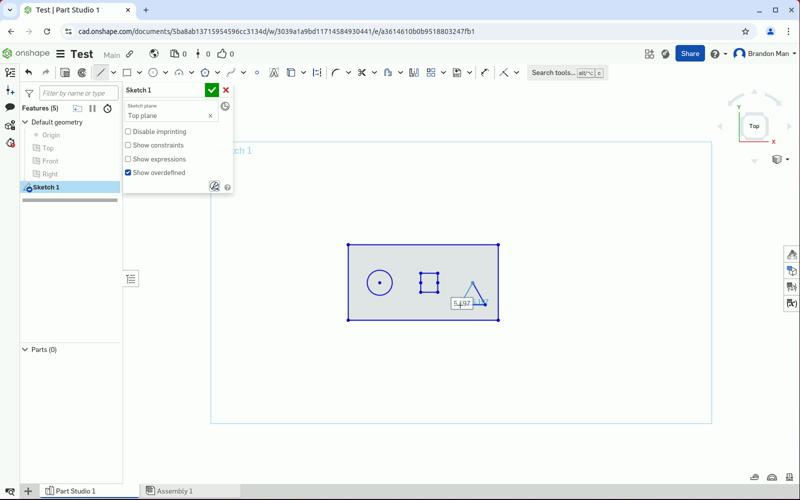
click(460, 304)
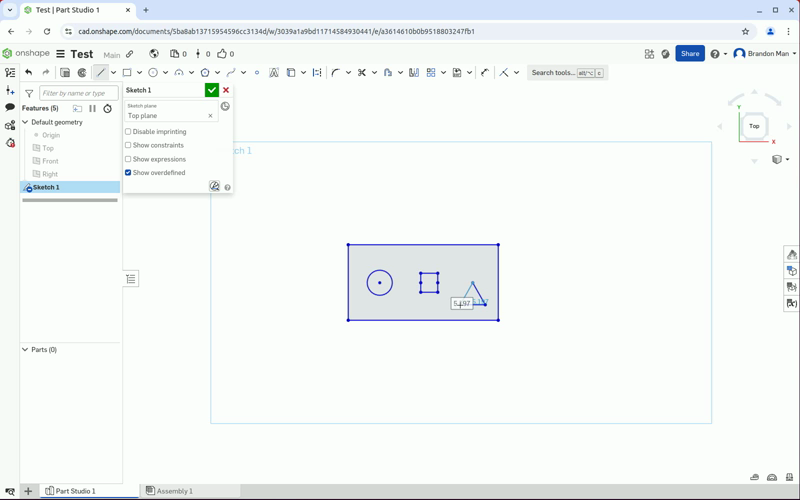
key(esc)
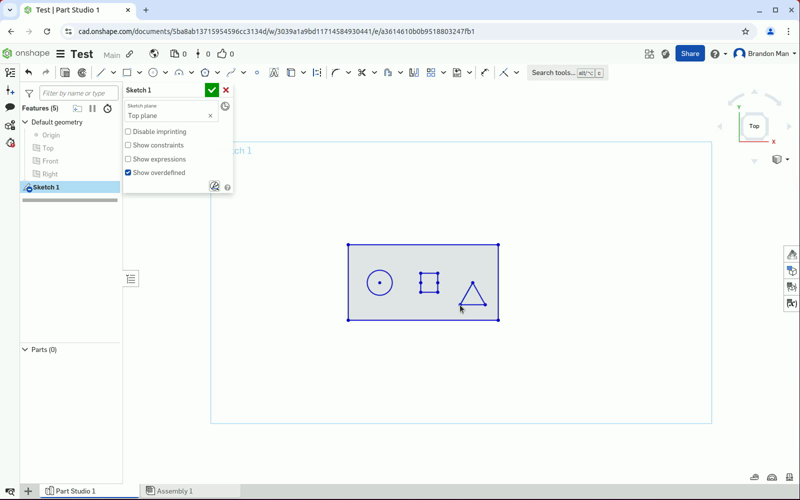
mouse_move(414, 260)
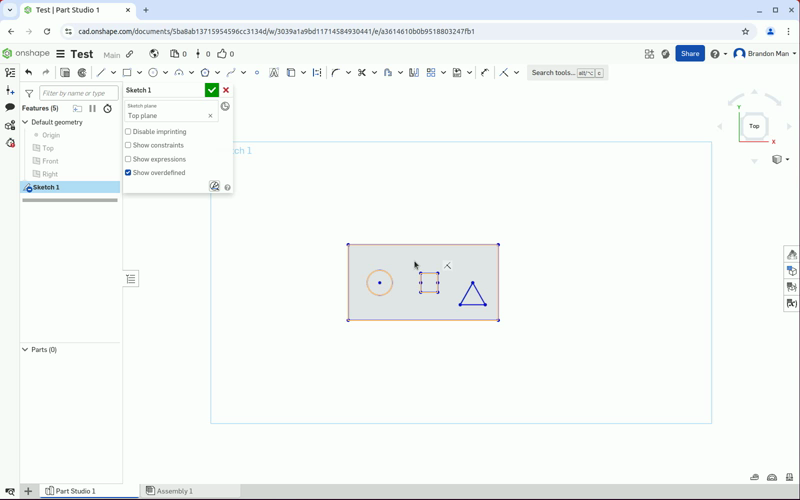
click(414, 260)
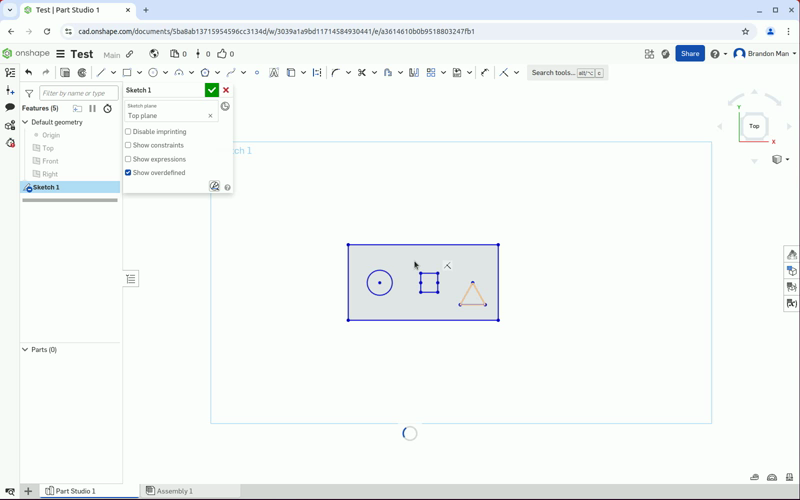
mouse_move(73, 352)
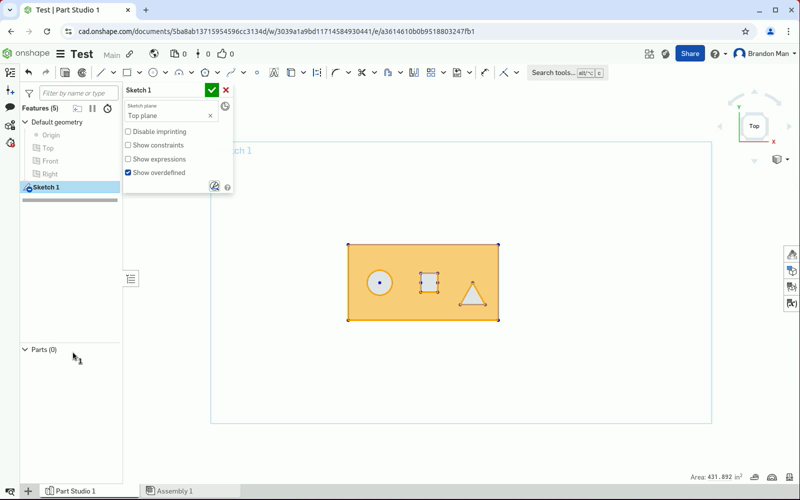
key(shift+y)
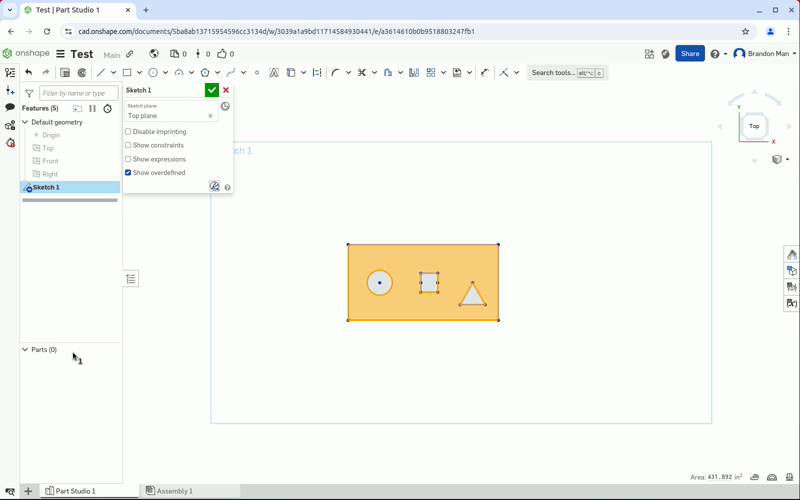
key(shift+e)
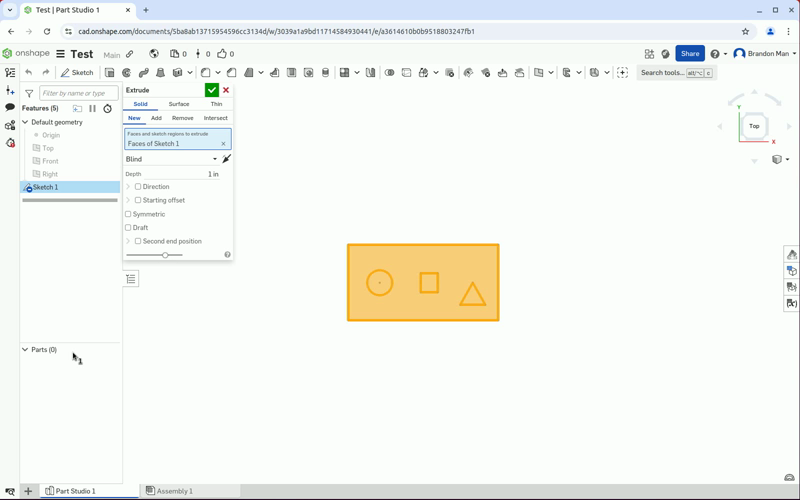
mouse_move(143, 106)
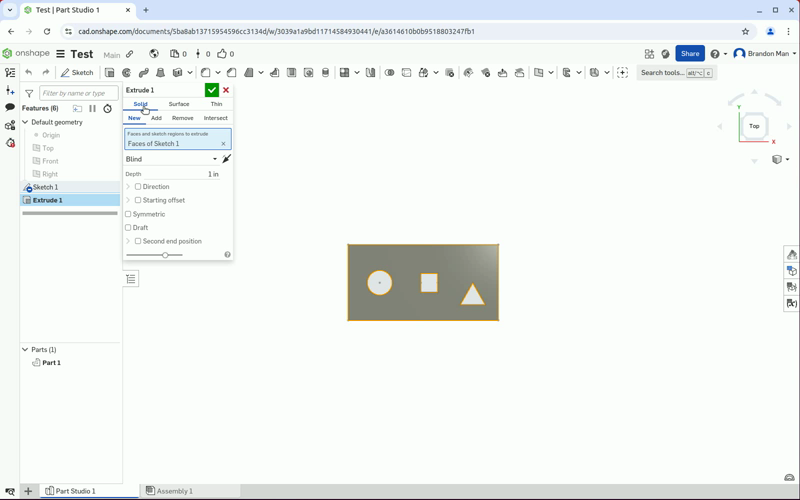
click(143, 106)
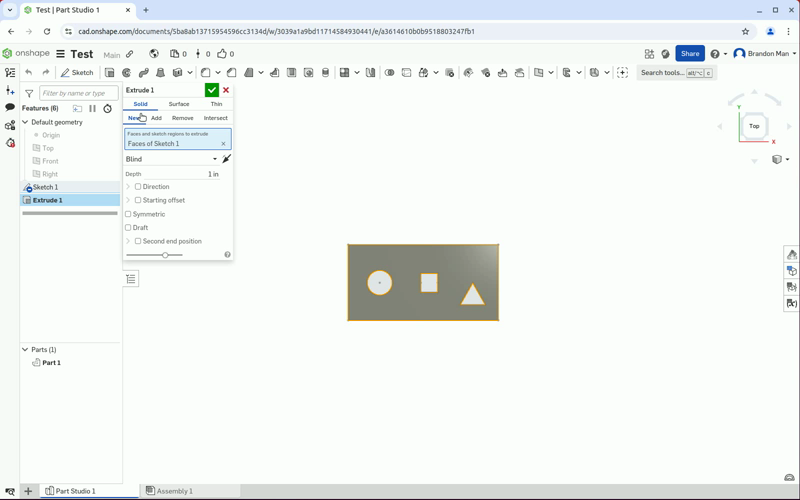
mouse_move(137, 120)
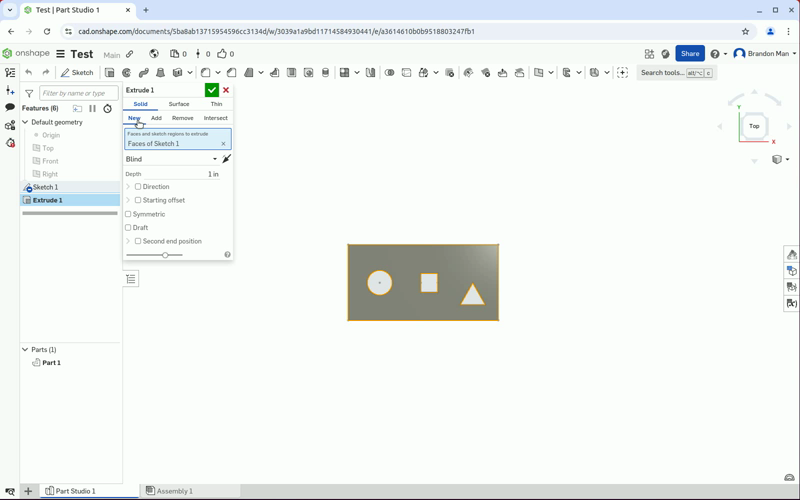
click(137, 120)
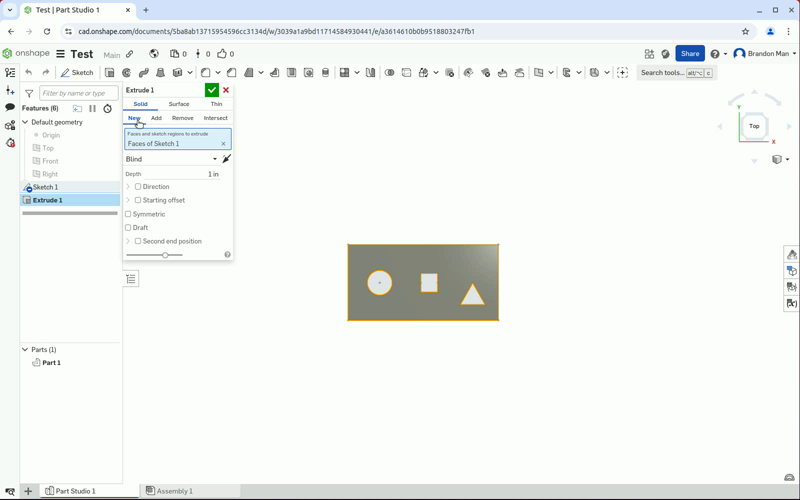
key(tab, 4)
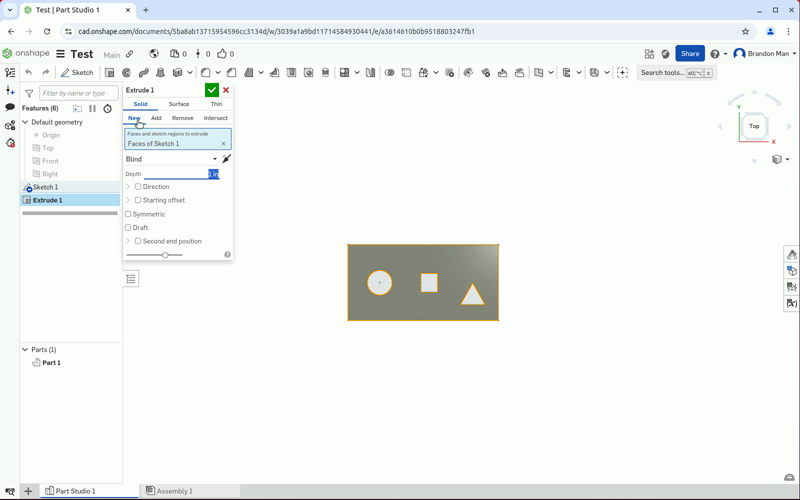
text(5.055)
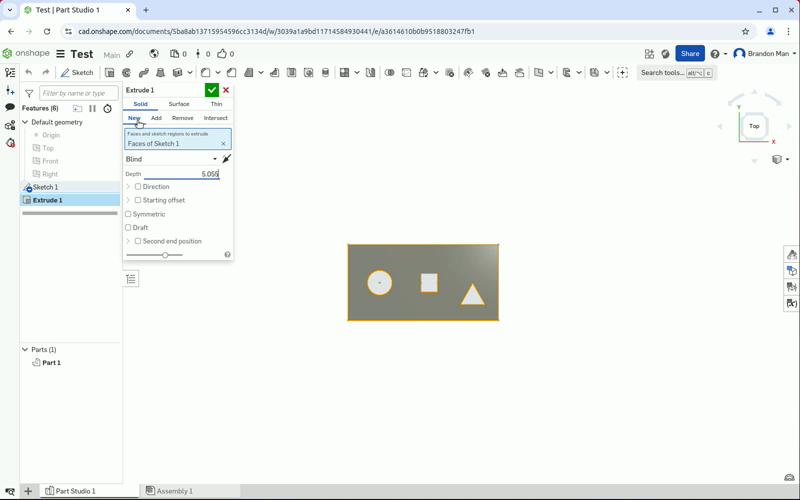
key(enter)
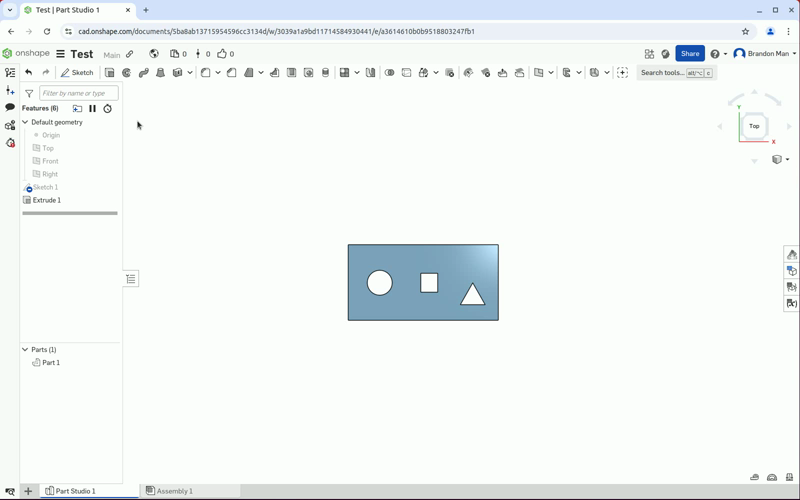
key(shift+h)
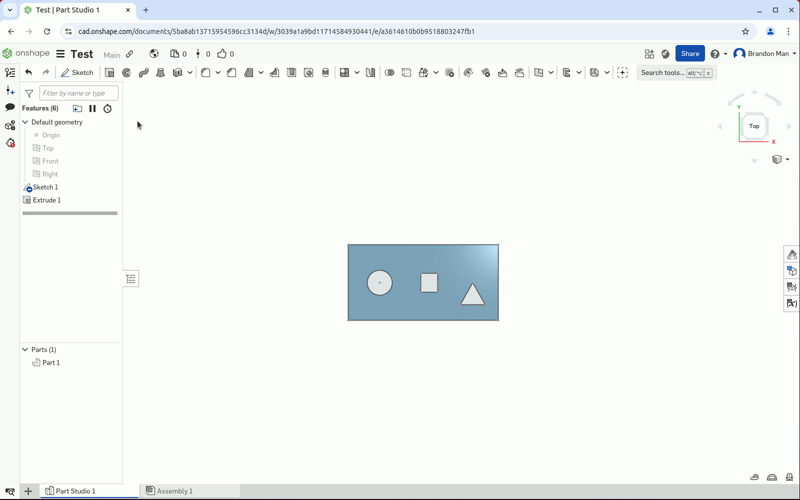
key(shift+h)
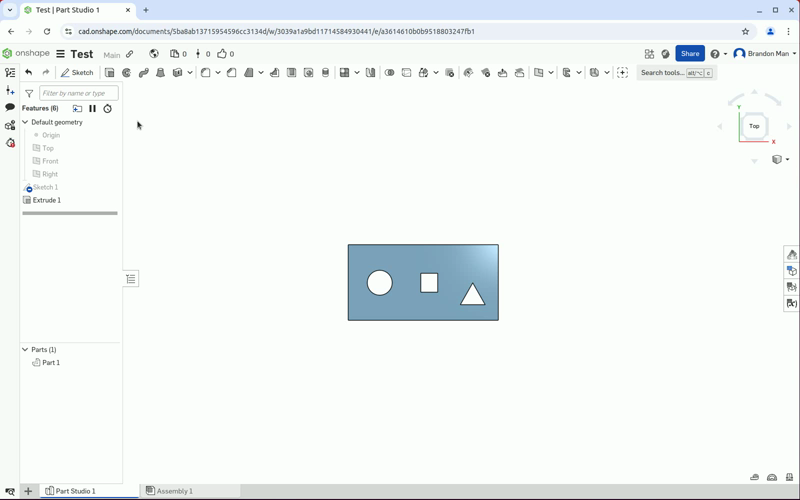
mouse_move(73, 189)
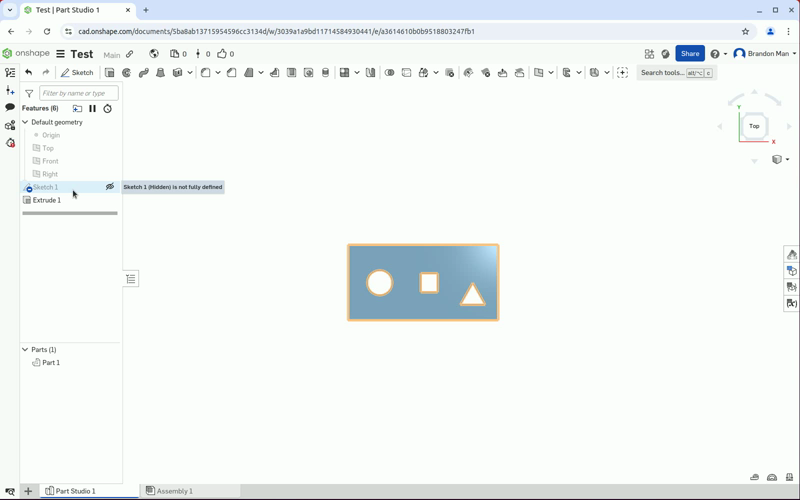
click(73, 189)
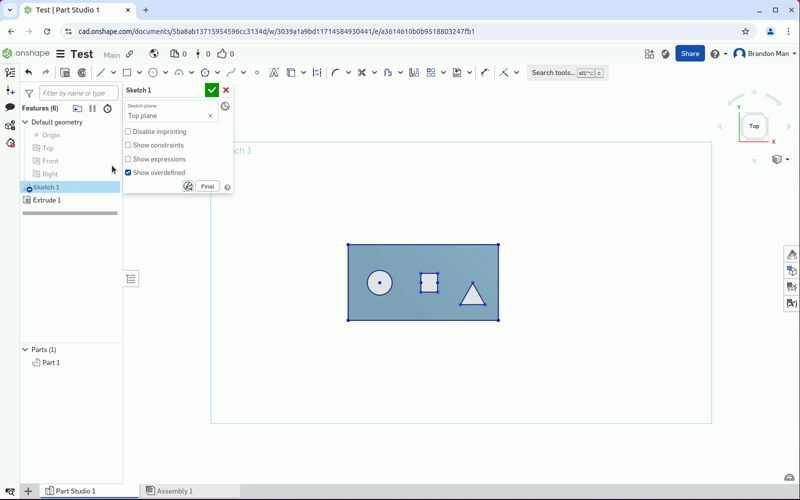
mouse_move(229, 92)
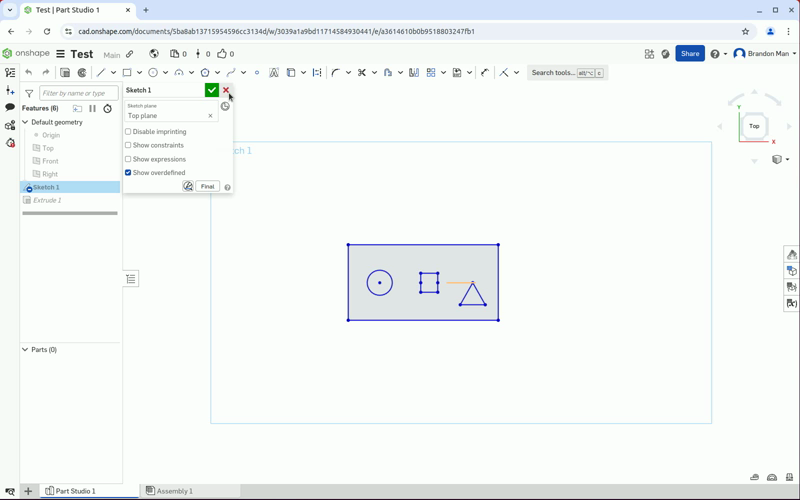
click(229, 92)
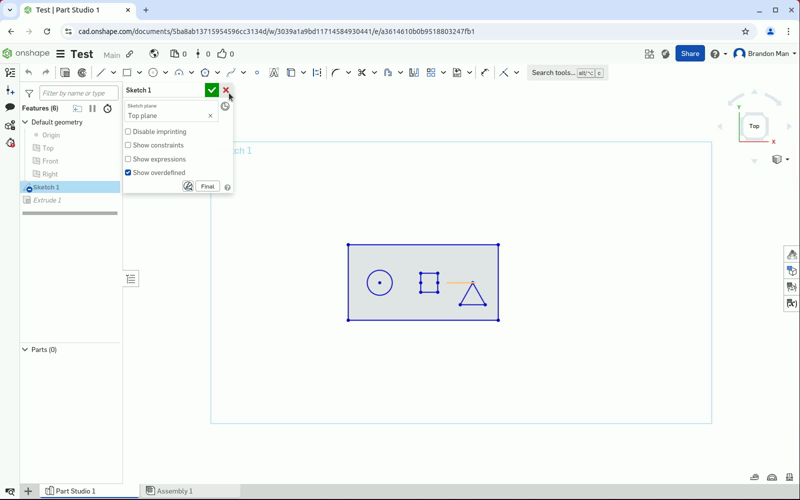
key(shift+s)
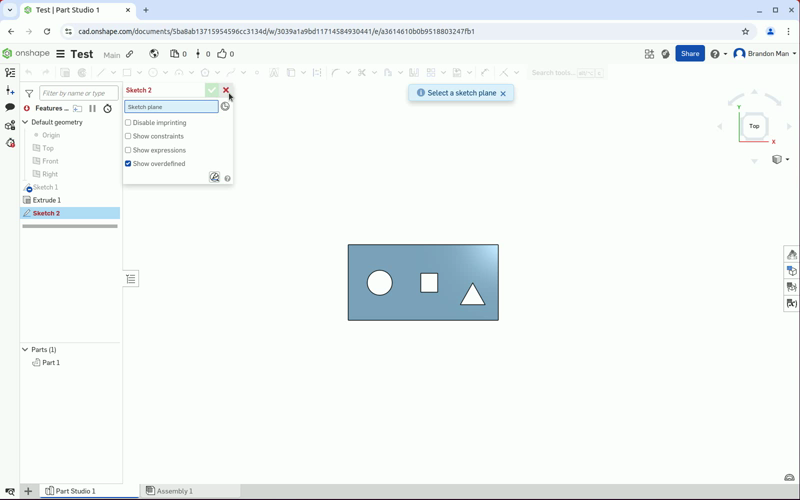
mouse_move(73, 150)
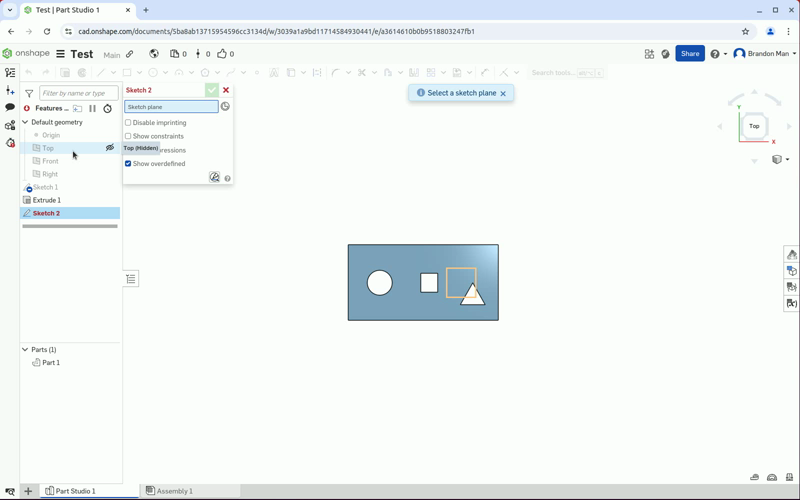
click(73, 150)
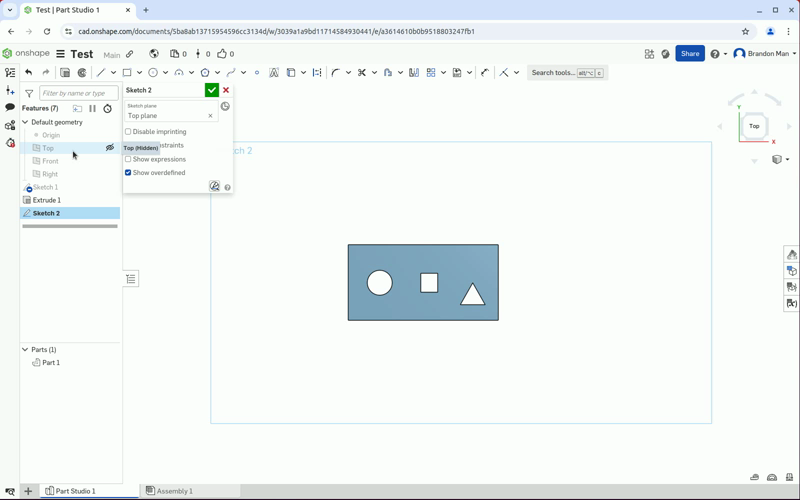
mouse_move(73, 352)
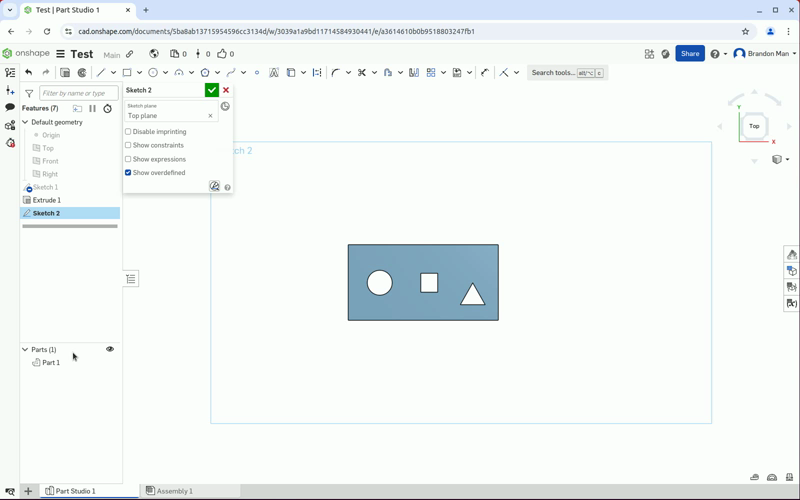
key(y)
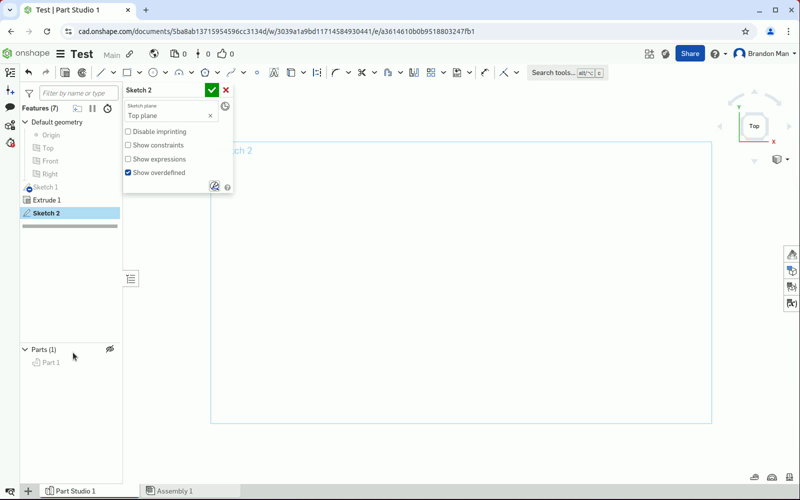
key(c)
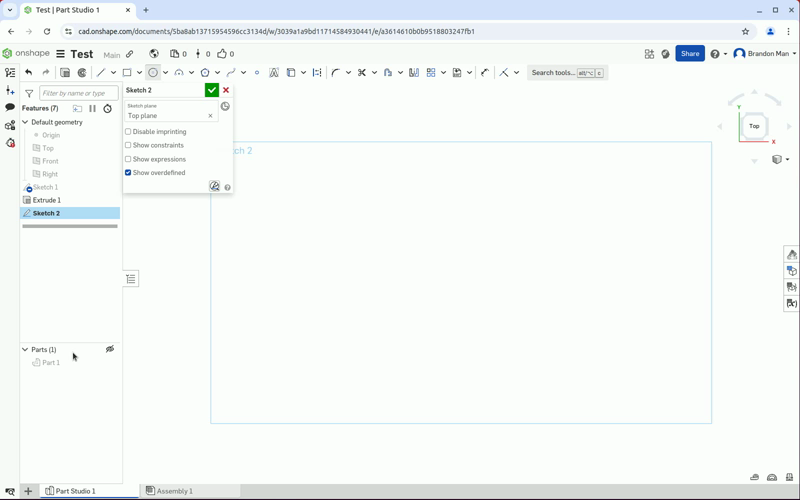
key_down(shift)
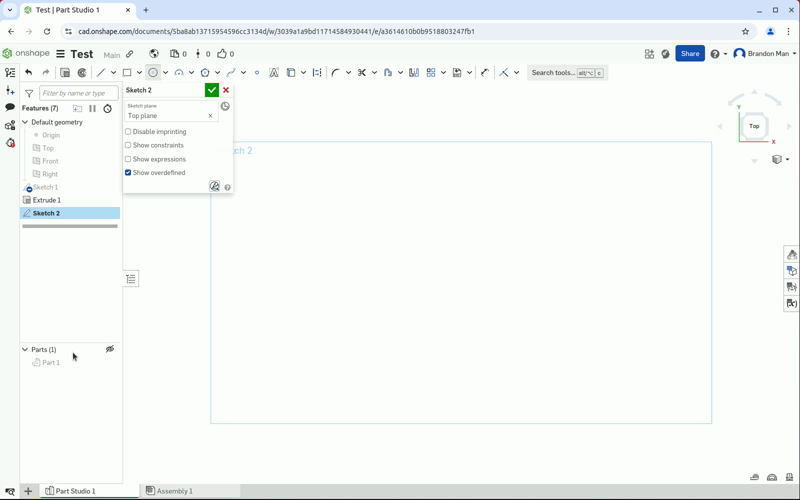
mouse_move(379, 282)
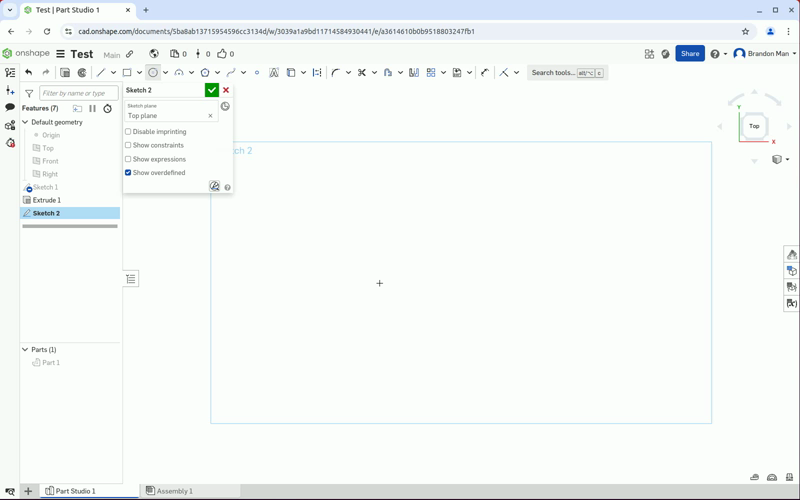
click(379, 282)
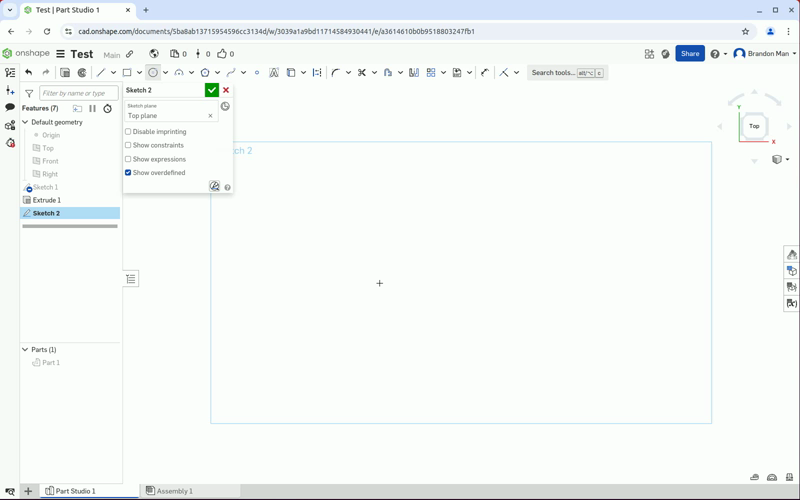
key_up(shift)
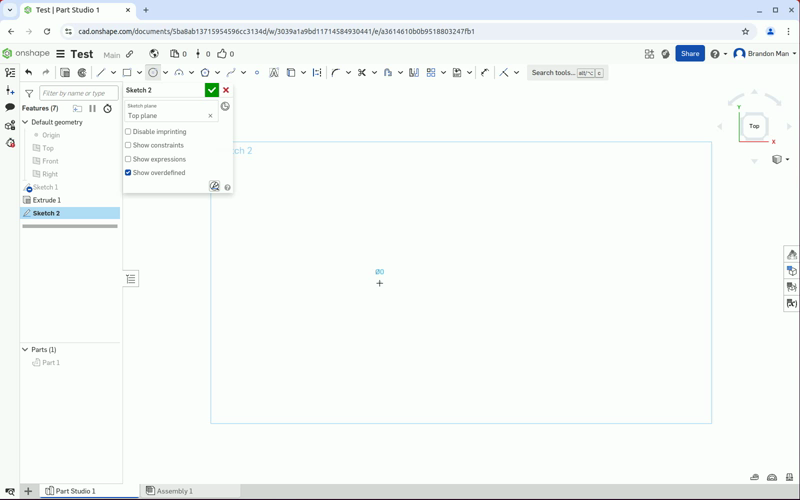
mouse_move(392, 282)
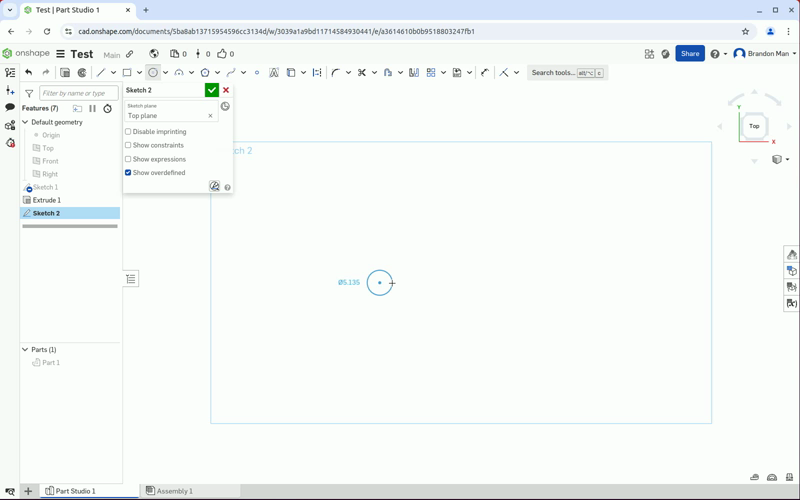
click(392, 282)
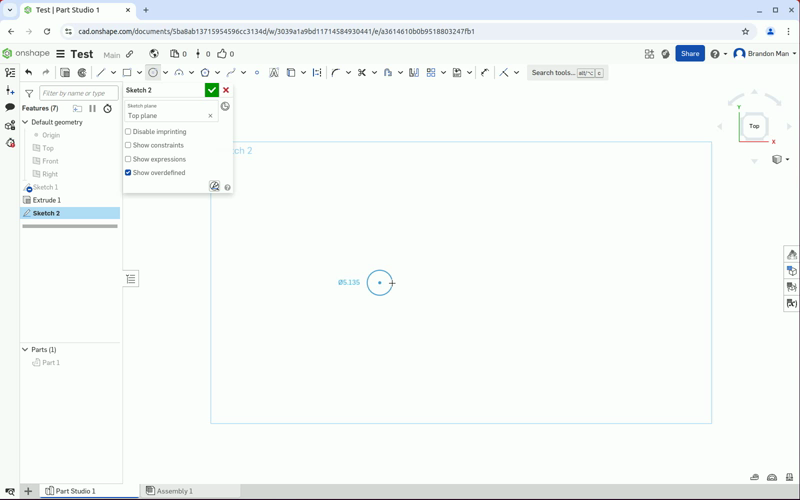
key(esc)
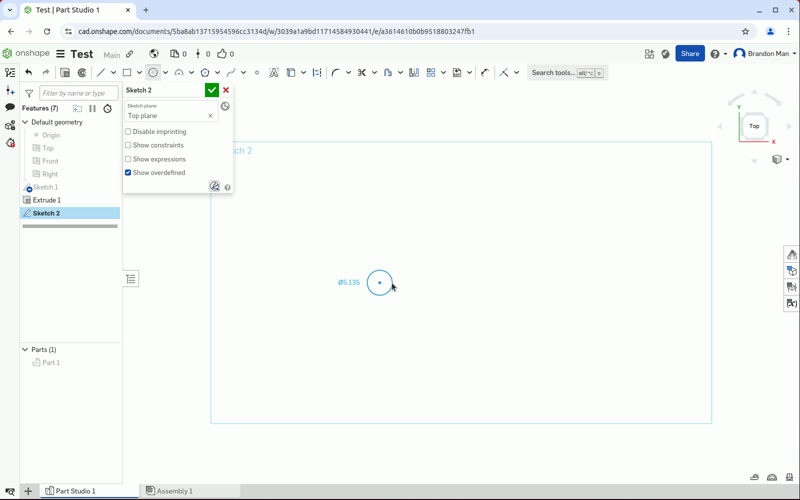
mouse_move(383, 291)
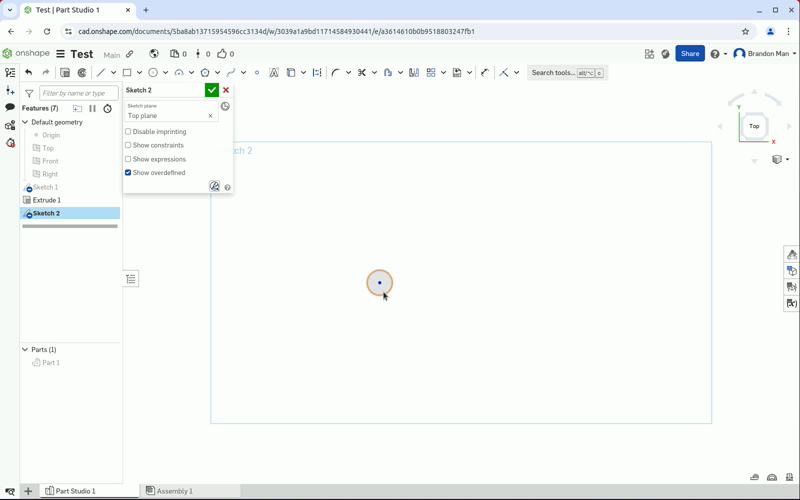
scroll(6)
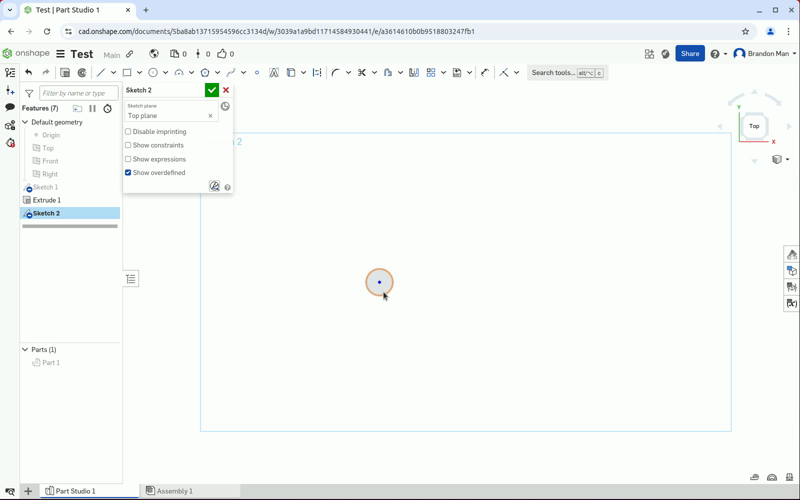
scroll(6)
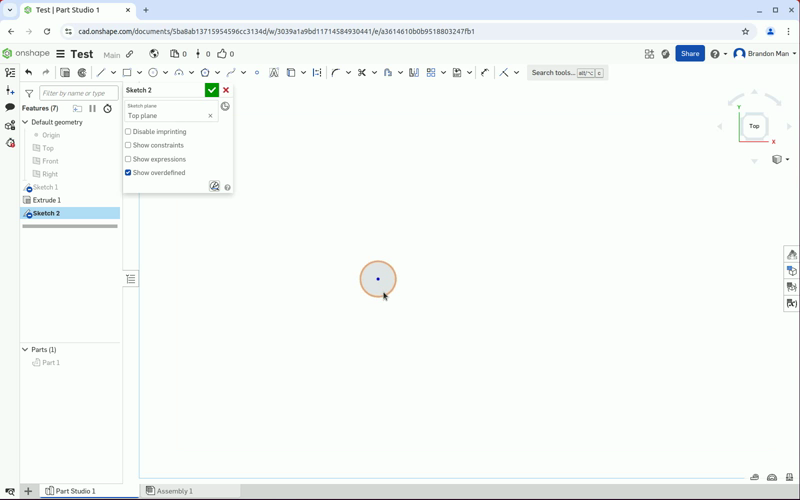
scroll(6)
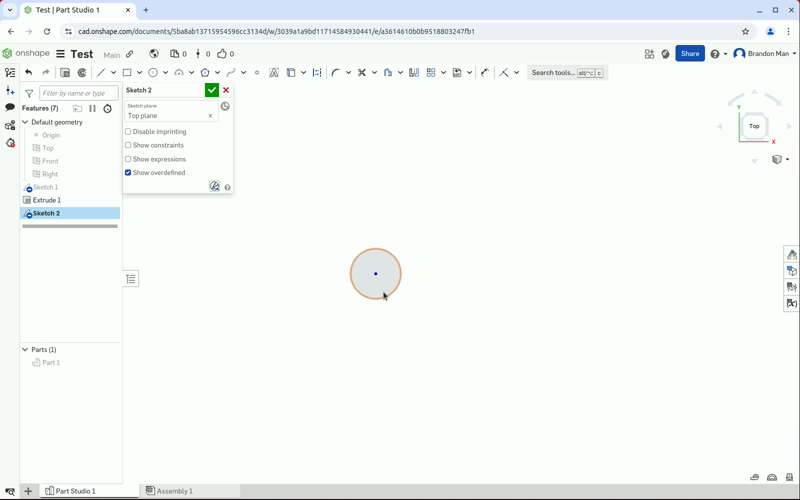
scroll(6)
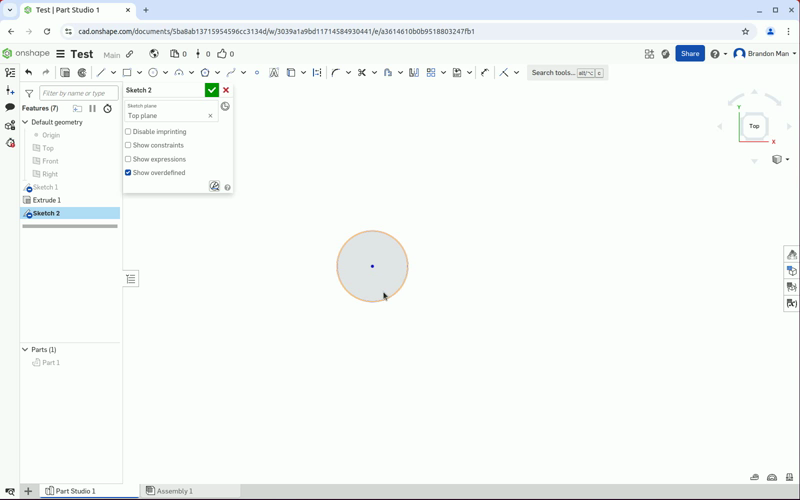
scroll(6)
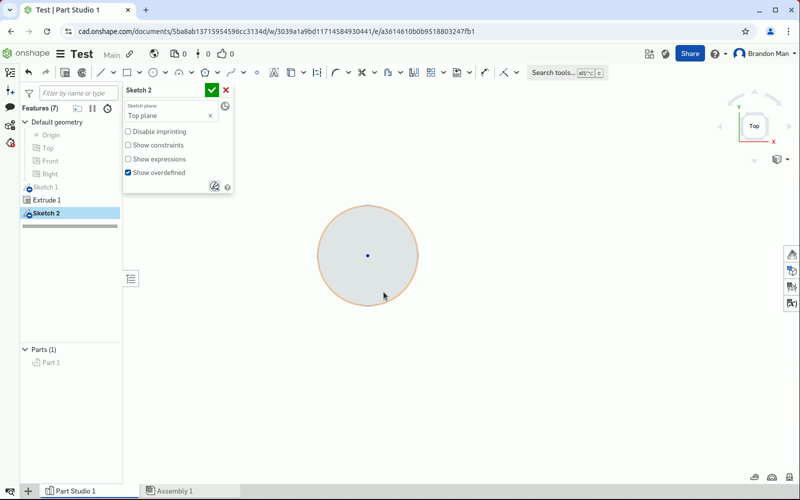
scroll(6)
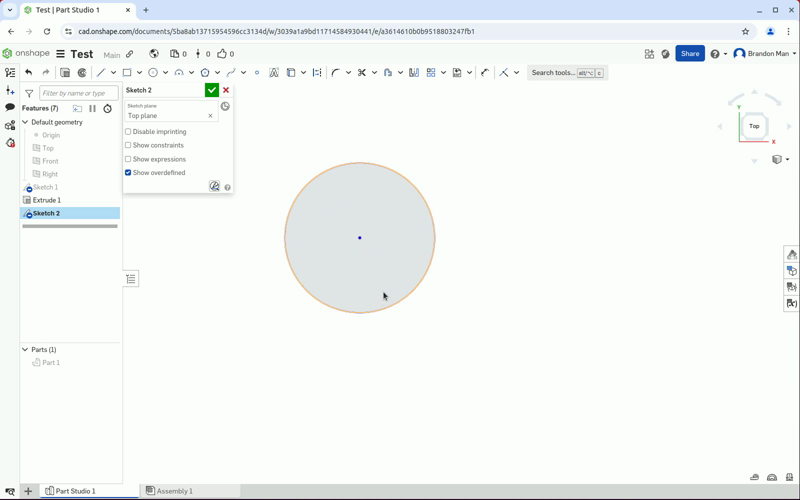
scroll(6)
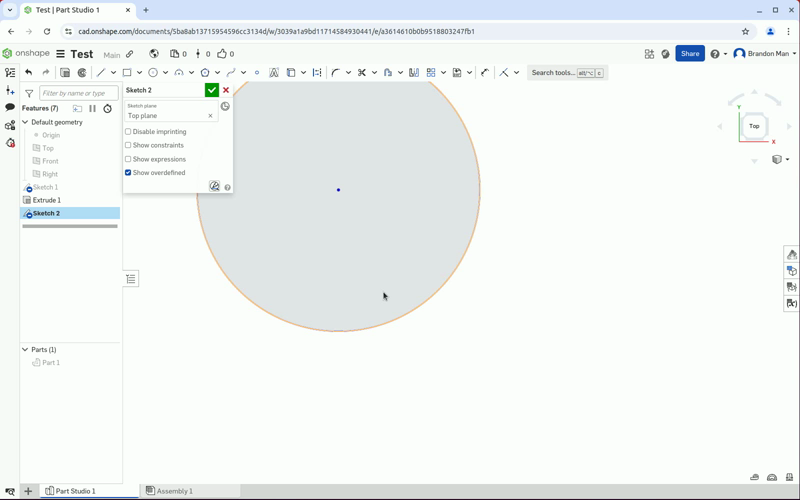
click(383, 291)
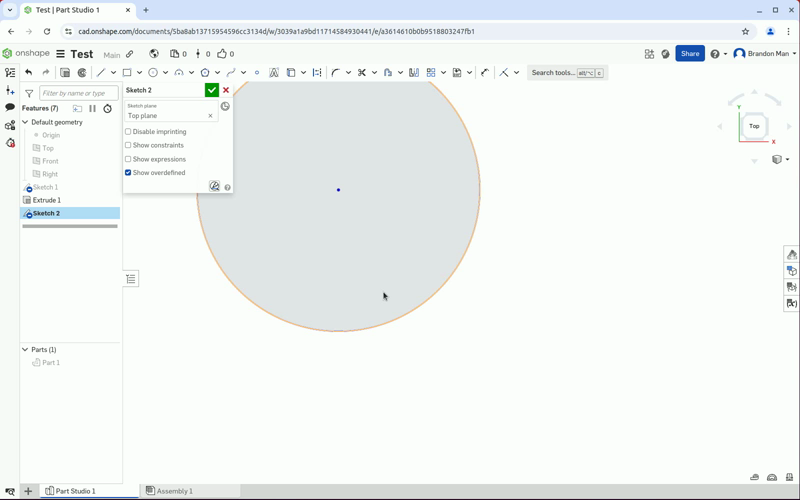
scroll(-6)
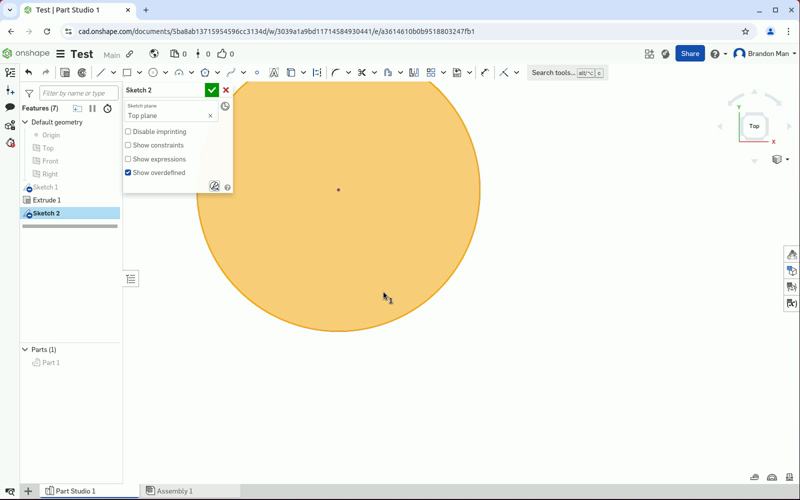
scroll(-6)
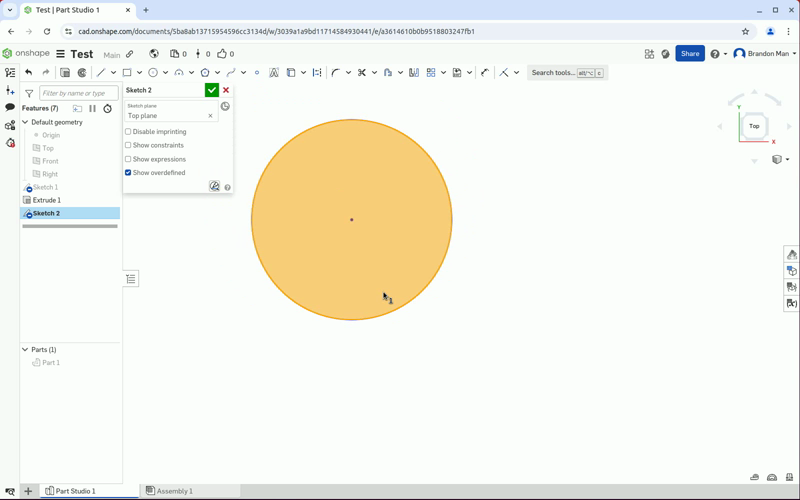
scroll(-6)
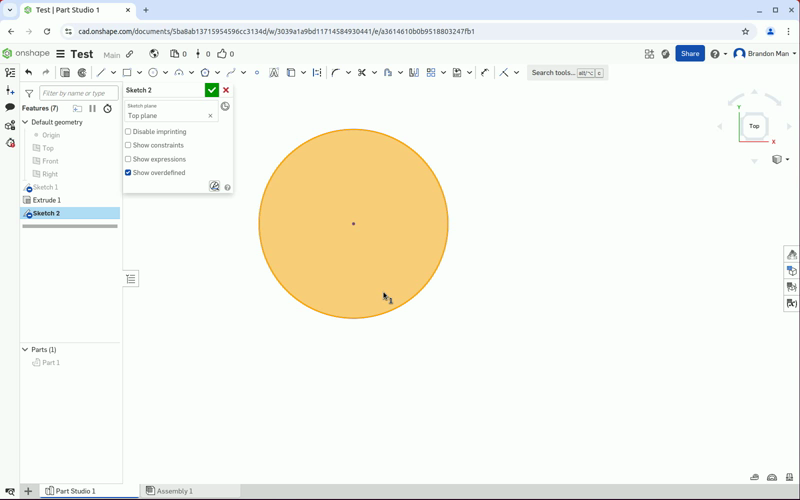
scroll(-6)
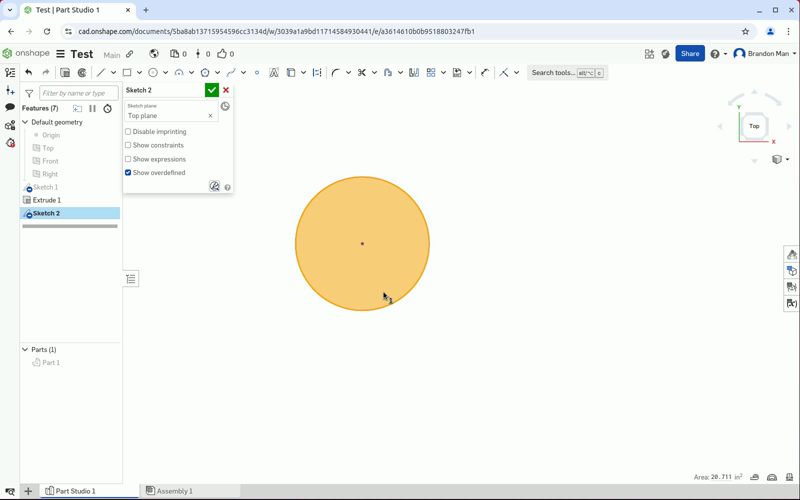
scroll(-6)
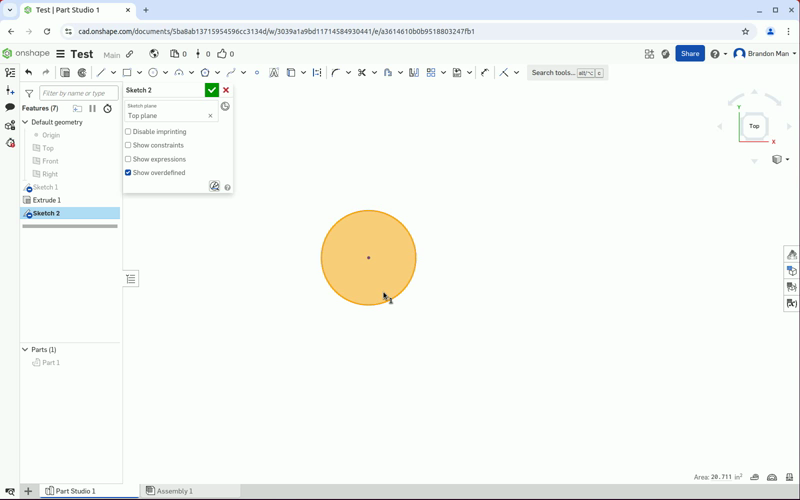
scroll(-6)
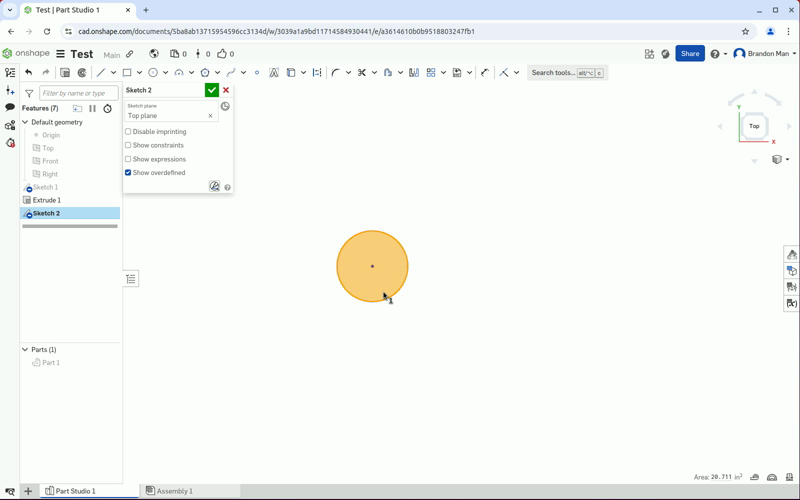
scroll(-6)
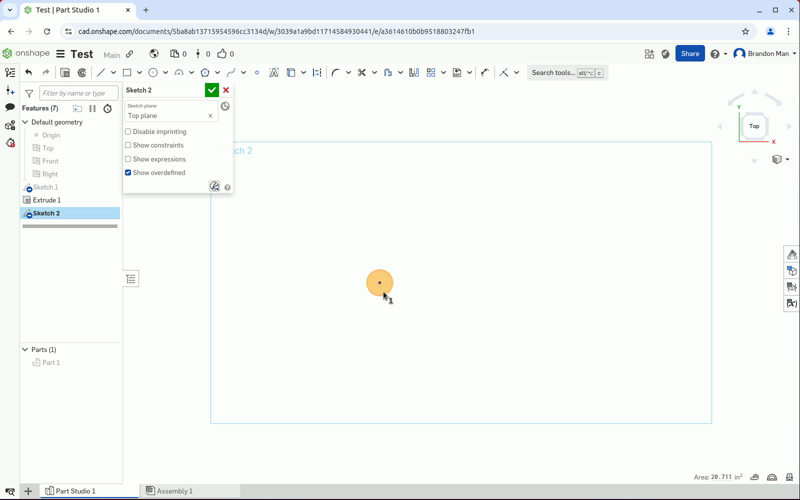
mouse_move(73, 352)
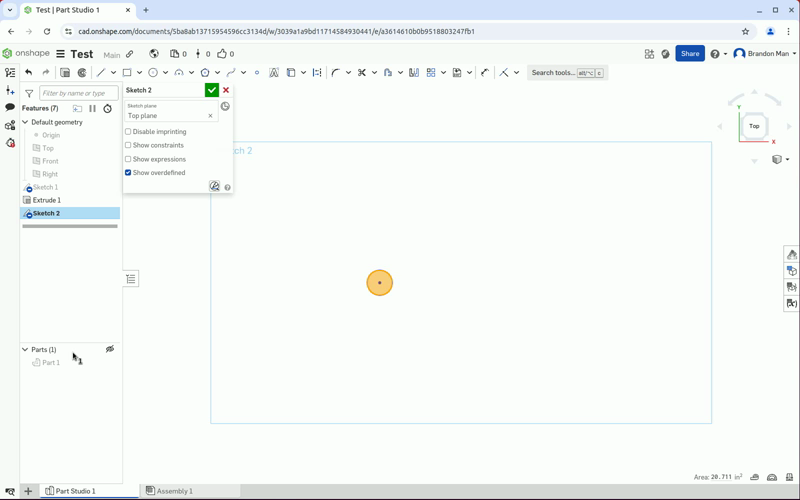
key(shift+y)
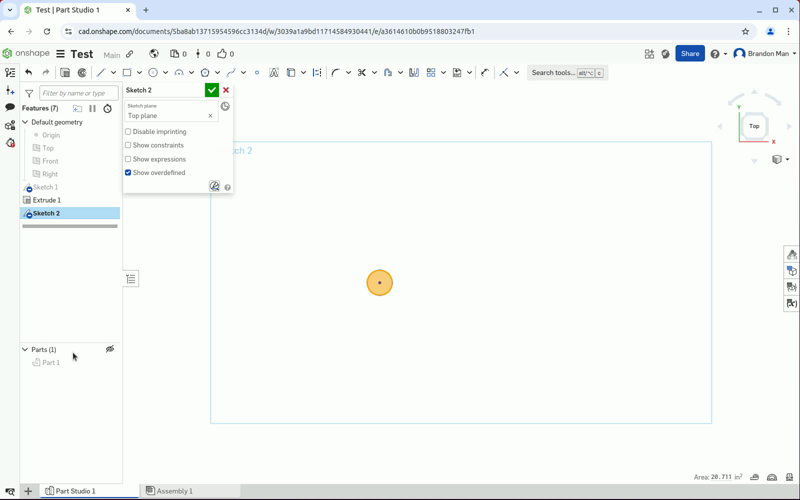
key(shift+e)
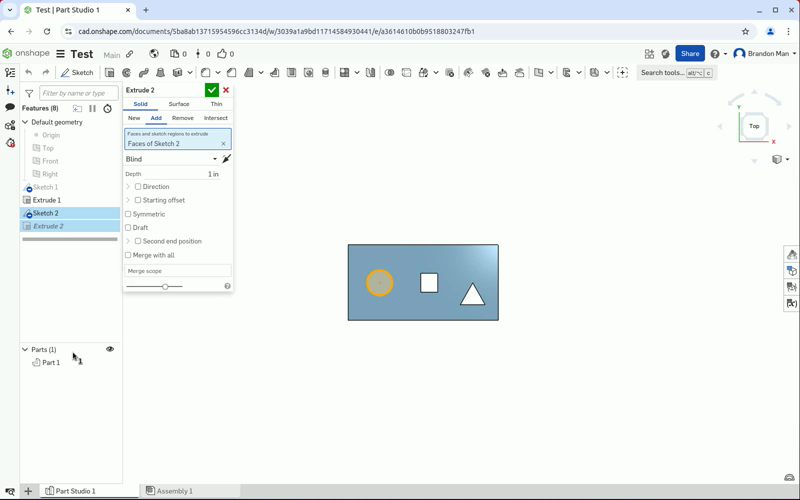
mouse_move(143, 106)
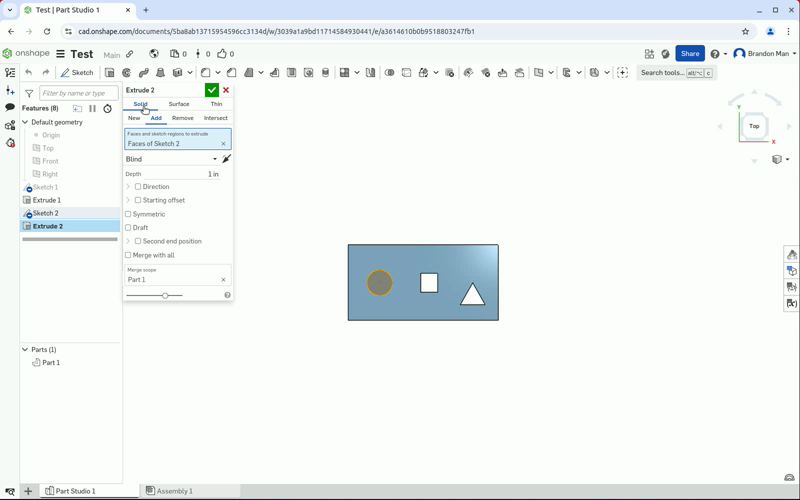
click(143, 106)
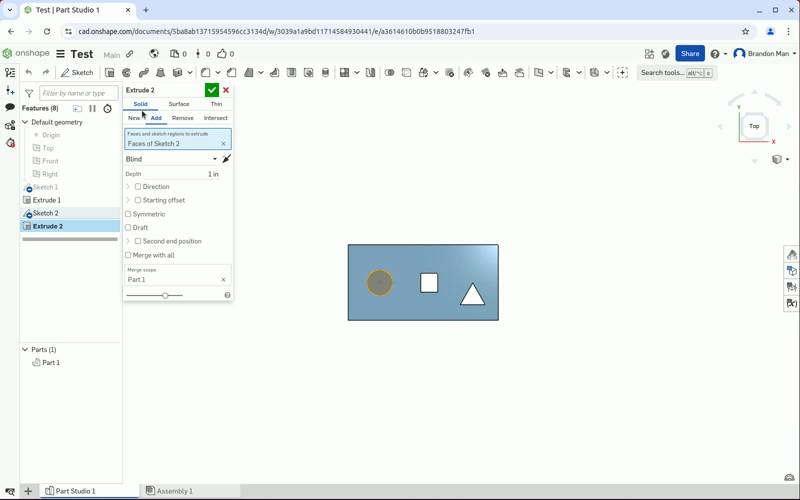
mouse_move(137, 120)
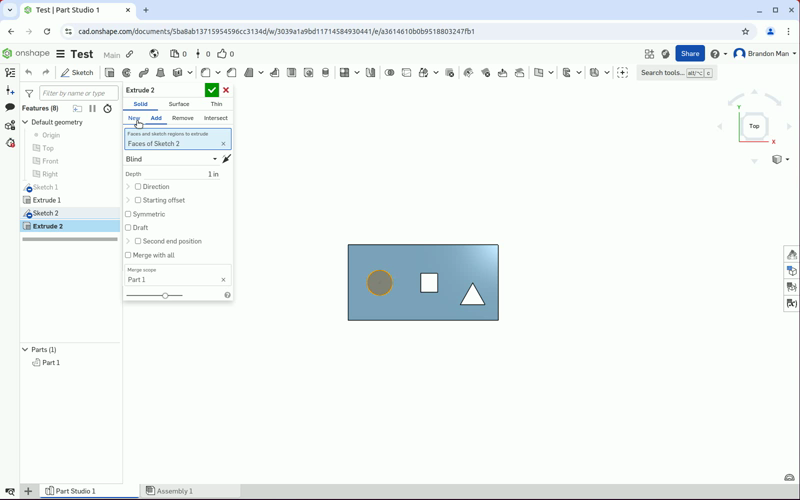
click(137, 120)
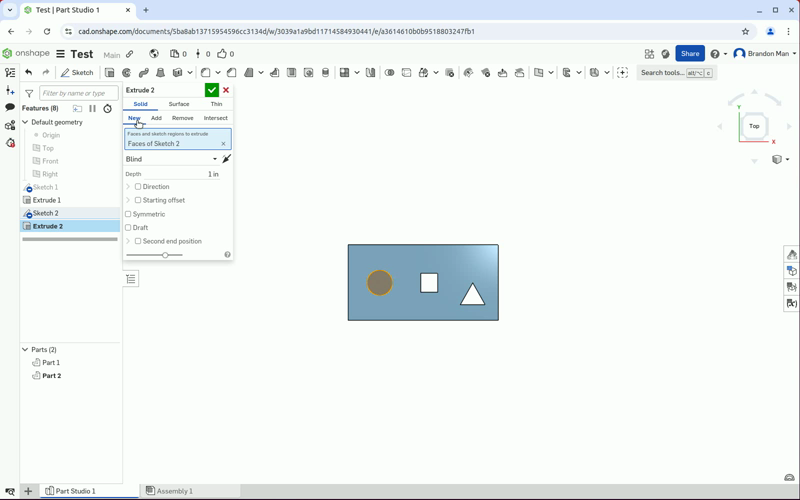
key(tab, 4)
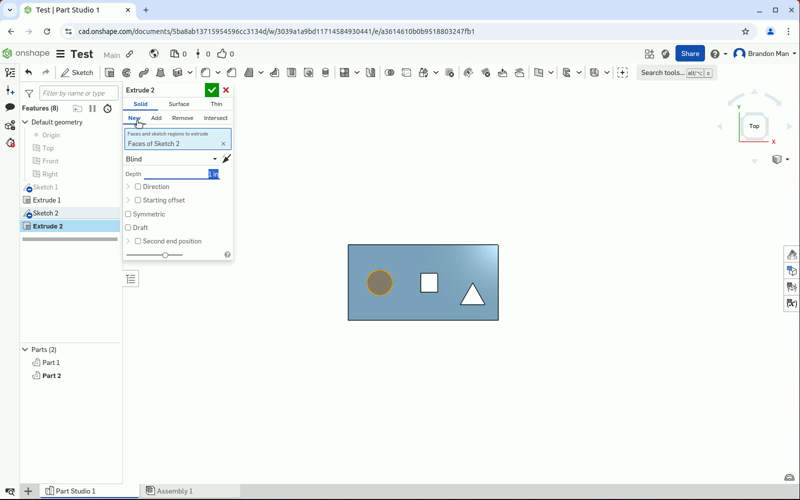
text(5.055)
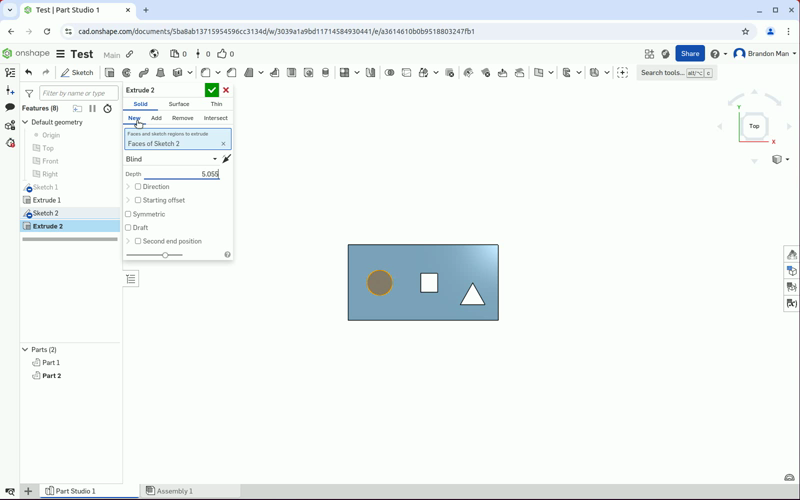
key(enter)
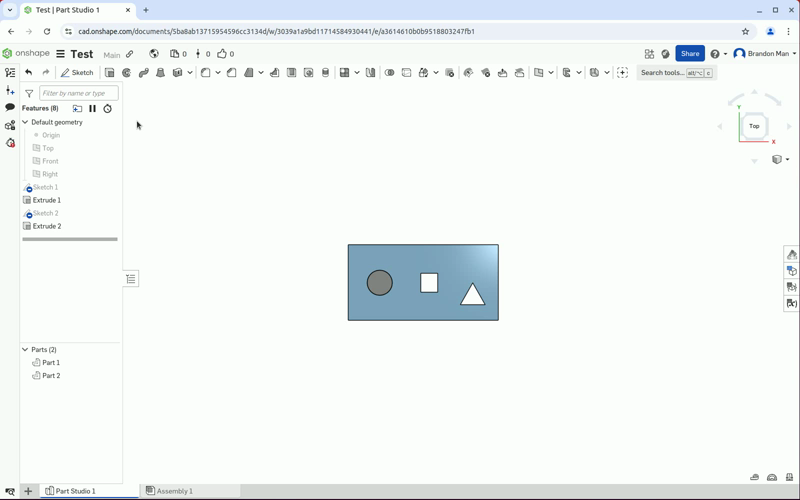
key(shift+h)
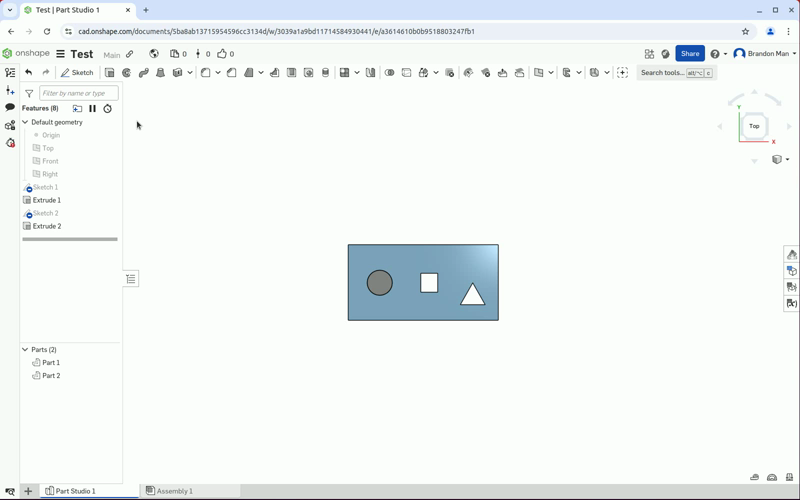
key(shift+h)
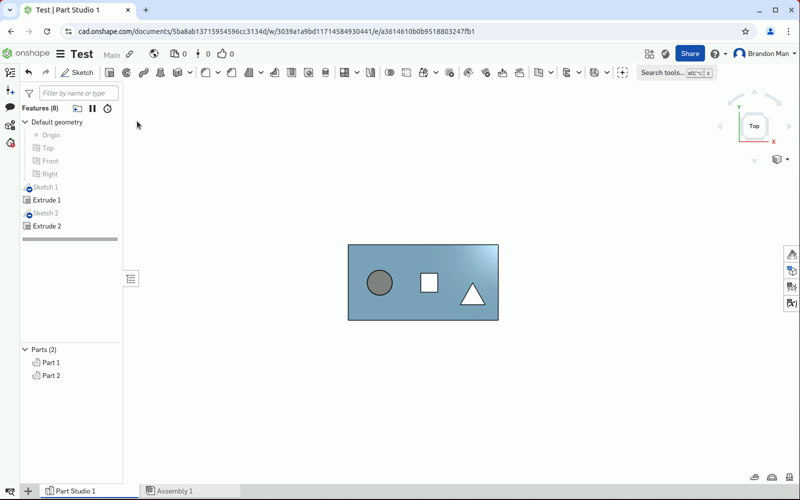
mouse_move(73, 189)
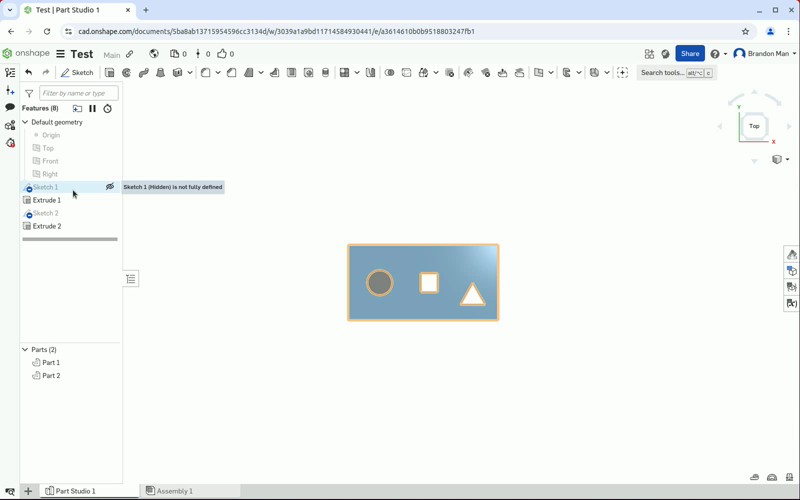
click(73, 189)
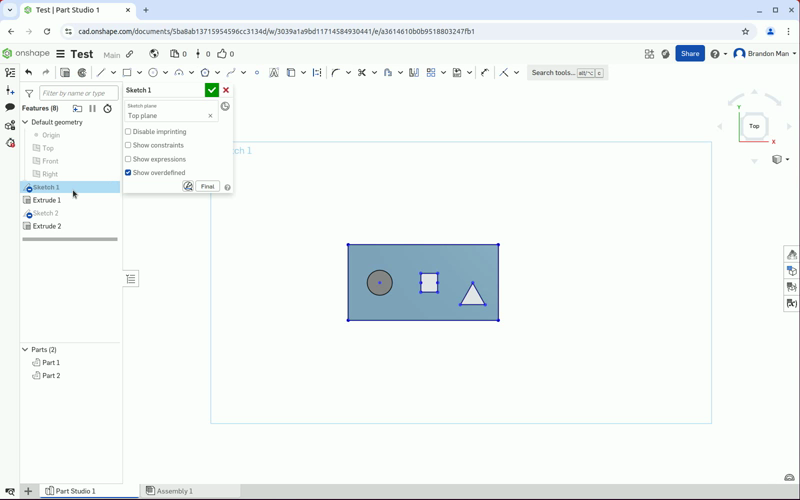
mouse_move(229, 92)
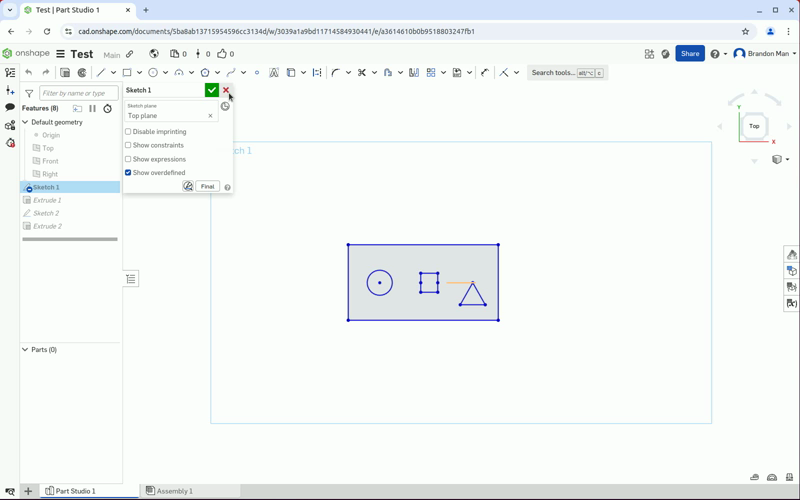
click(229, 92)
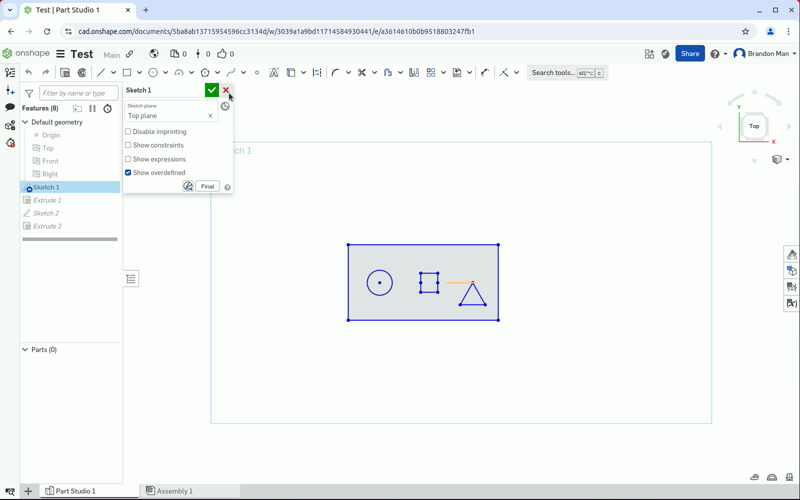
key(shift+s)
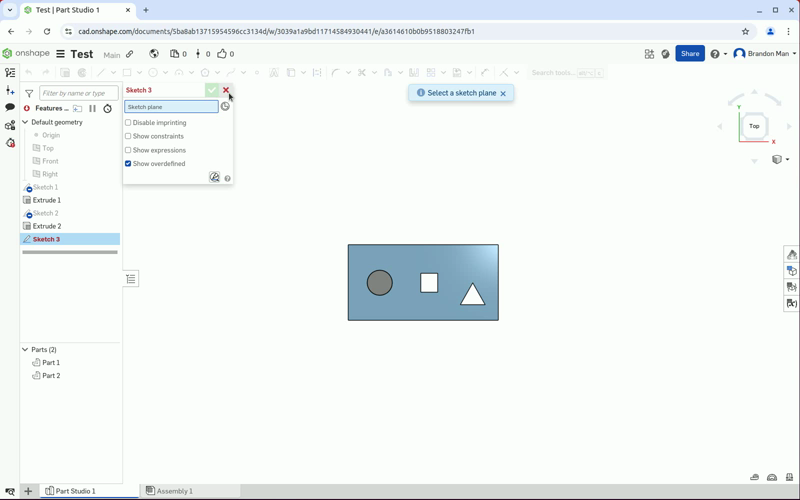
mouse_move(73, 150)
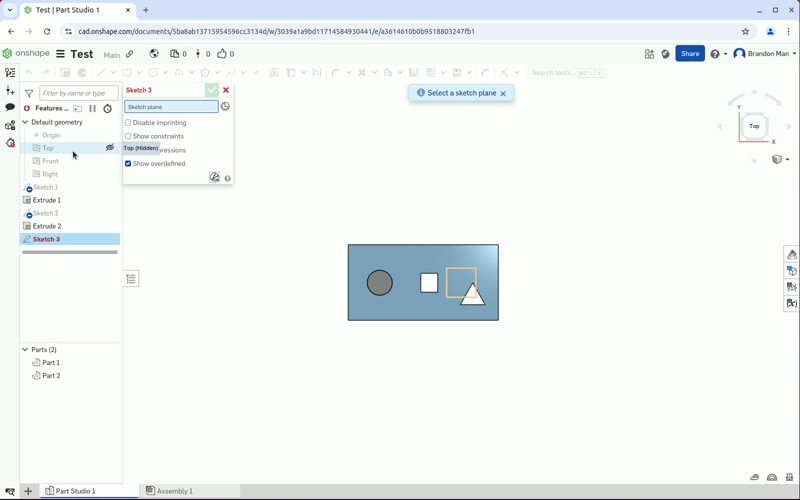
click(73, 150)
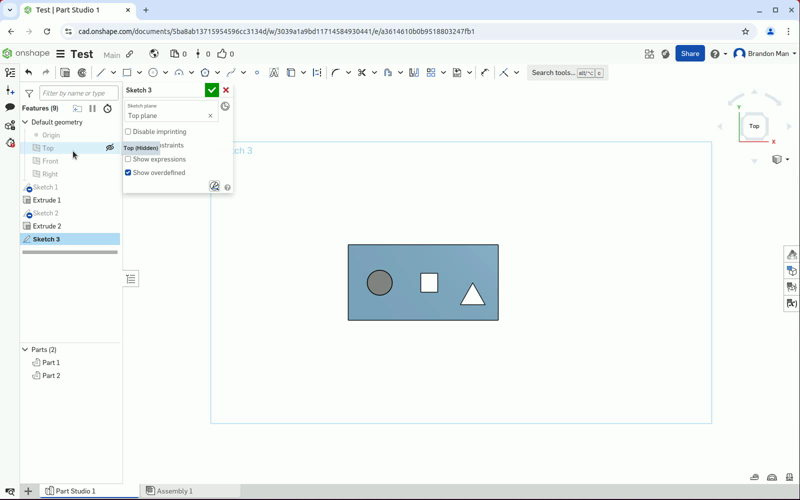
mouse_move(73, 352)
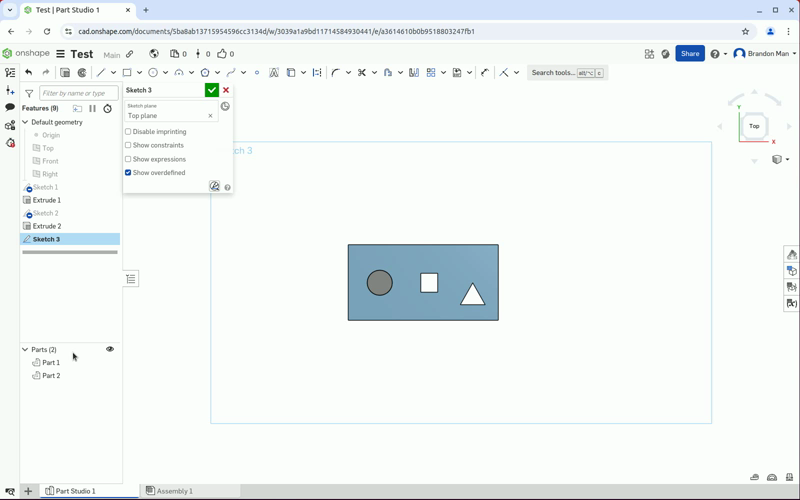
key(y)
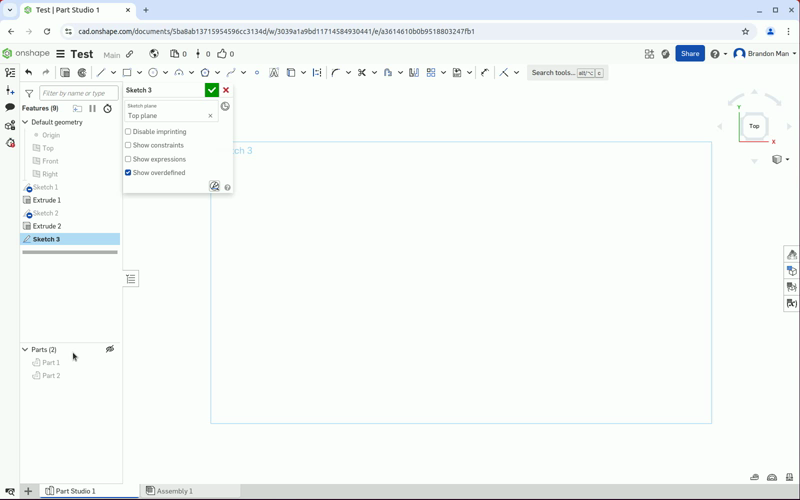
key(l)
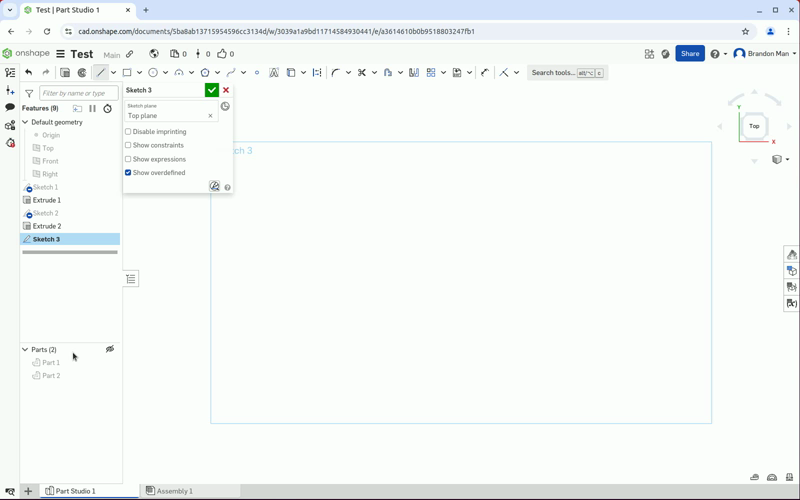
key_down(shift)
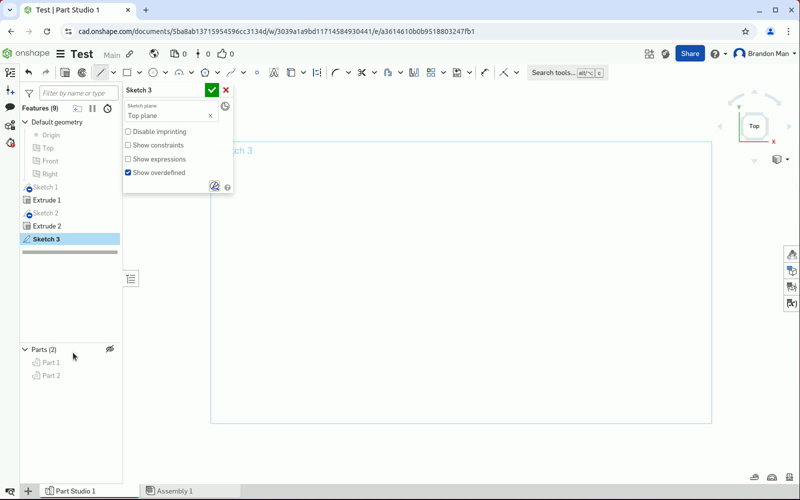
mouse_move(419, 282)
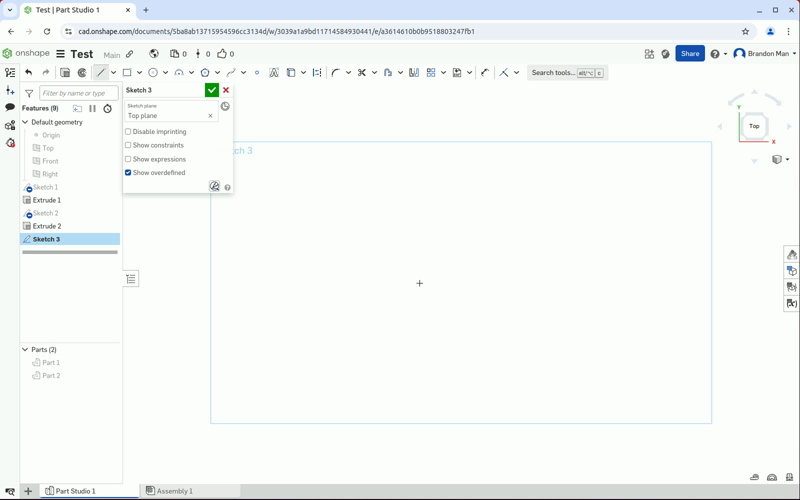
click(419, 282)
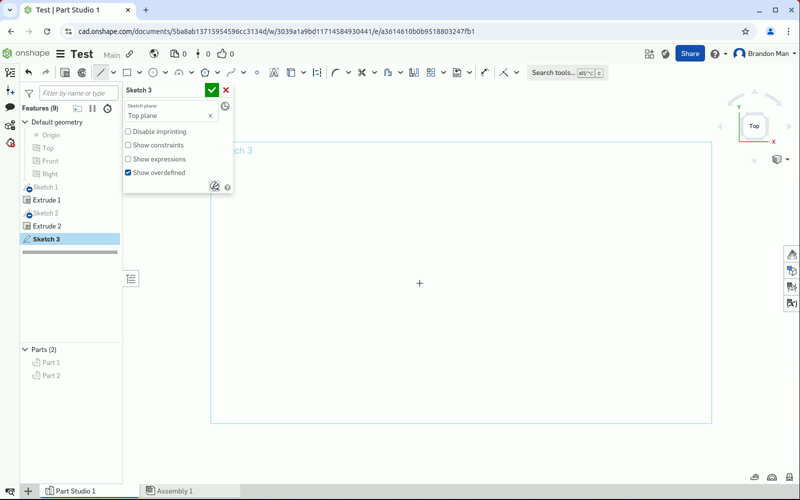
key_up(shift)
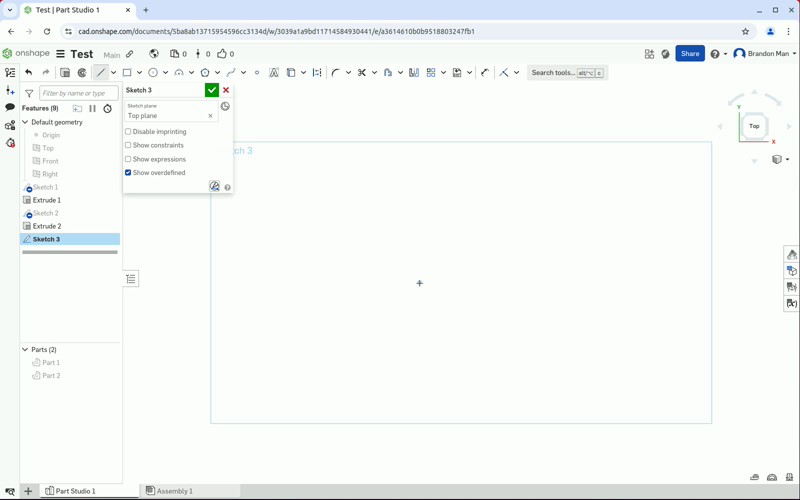
key_down(shift)
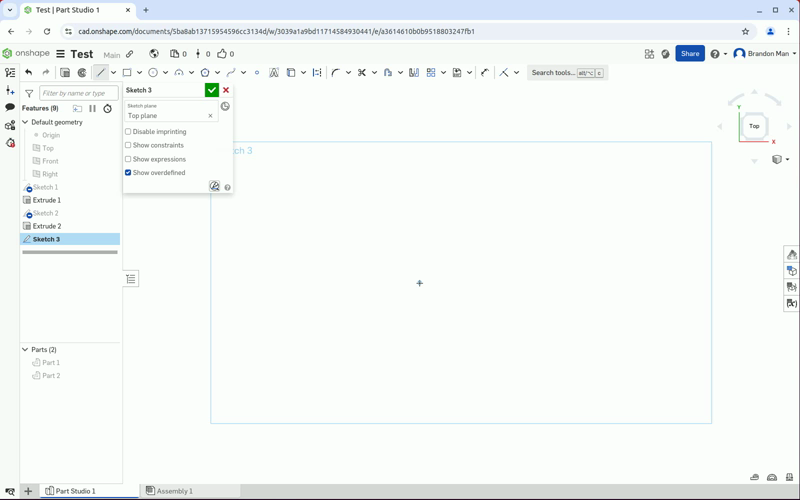
mouse_move(449, 282)
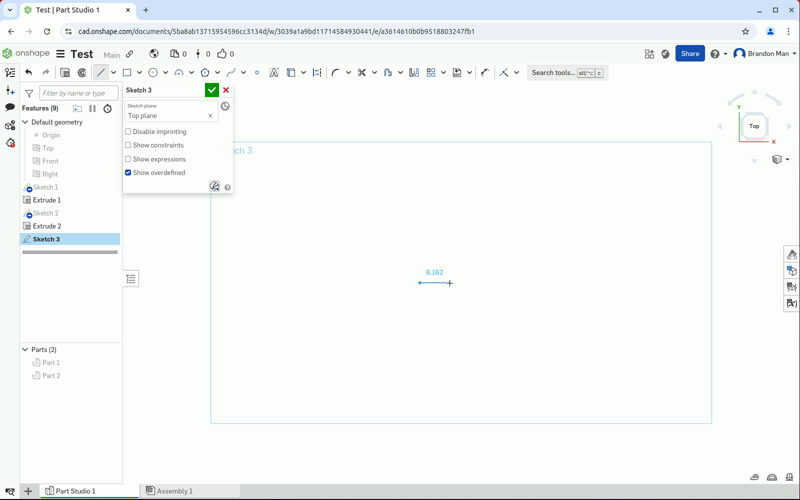
mouse_move(429, 282)
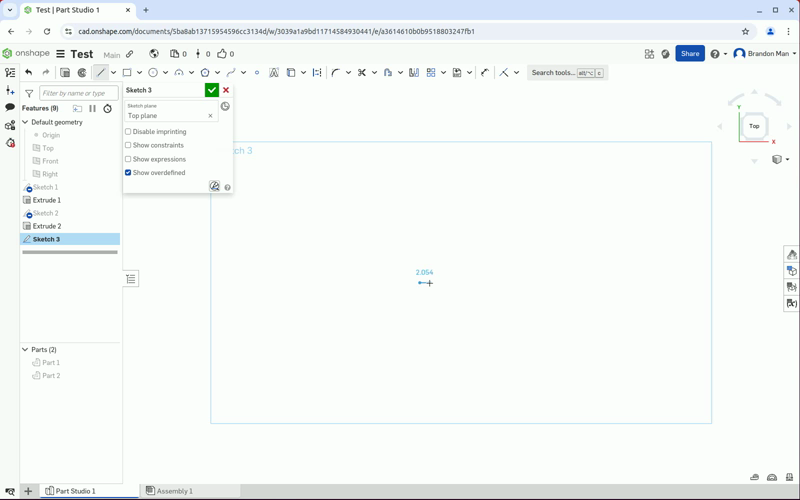
click(429, 282)
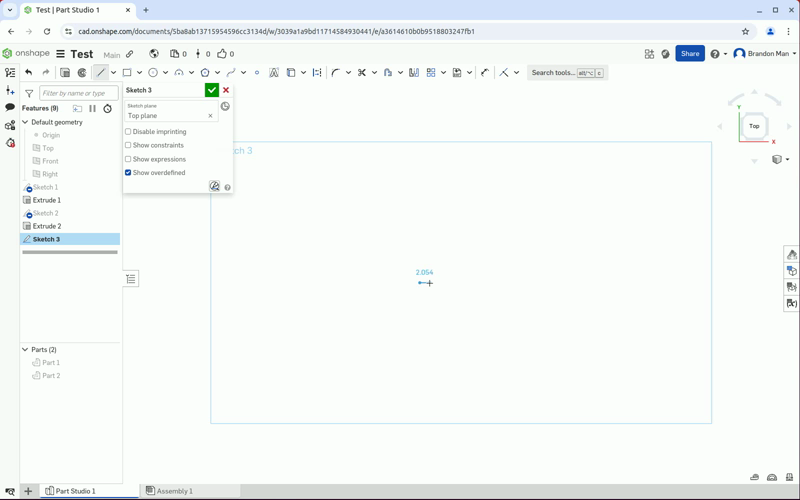
key_up(shift)
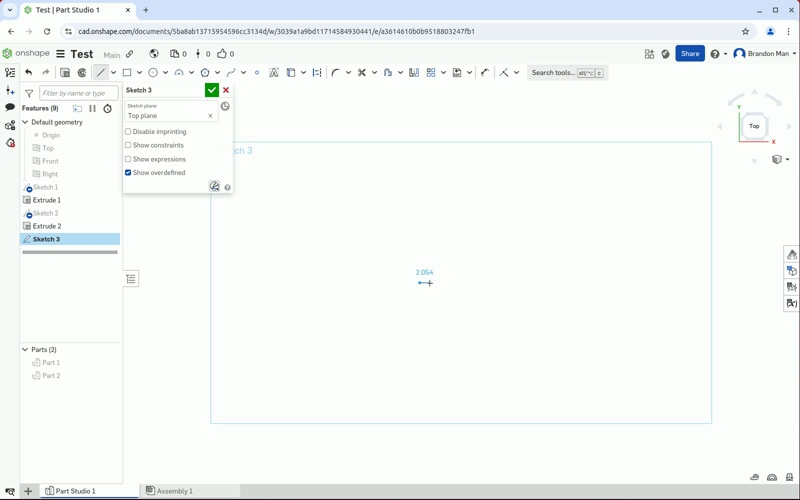
key_down(shift)
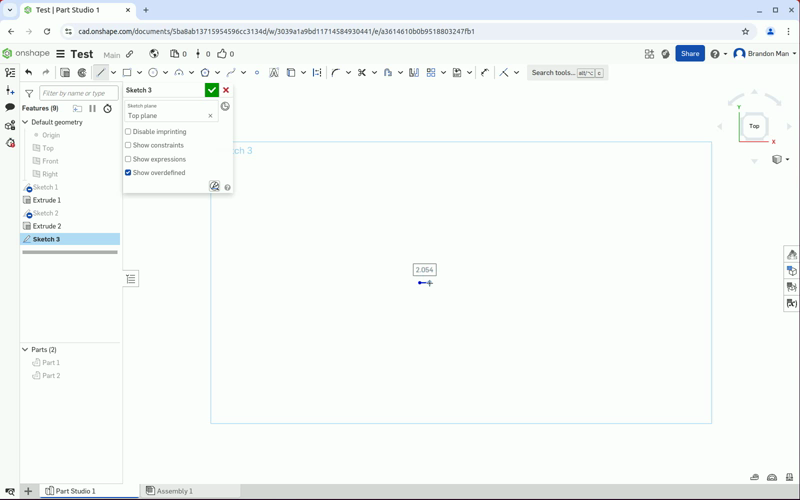
mouse_move(459, 282)
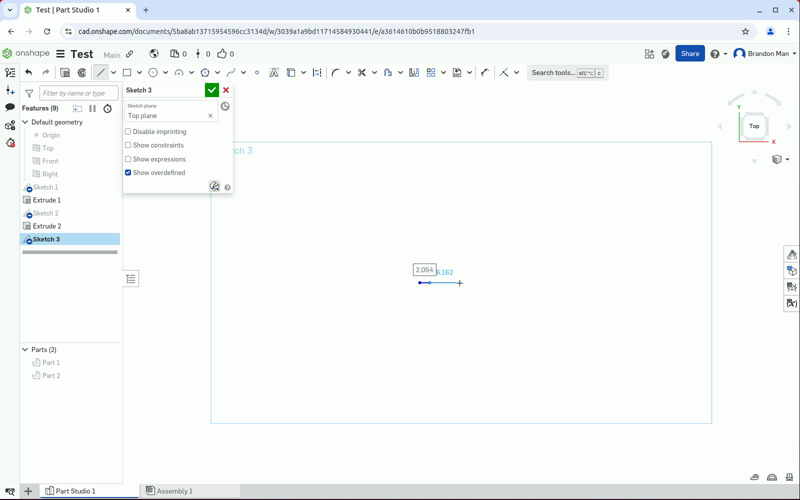
mouse_move(439, 282)
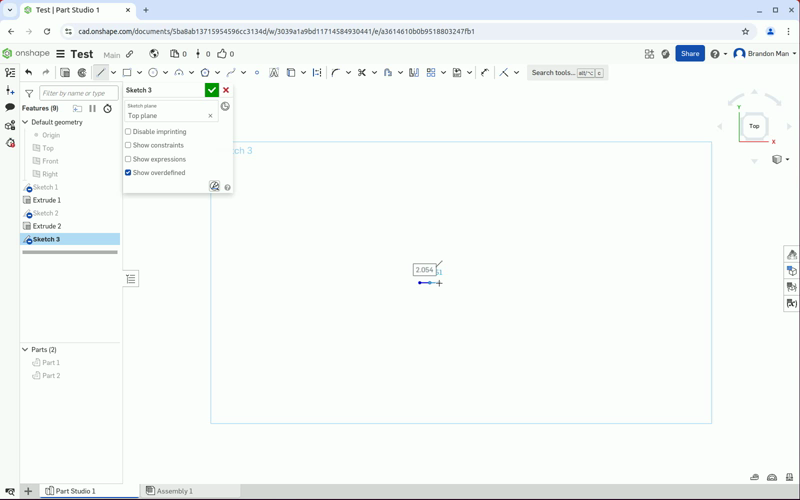
click(439, 282)
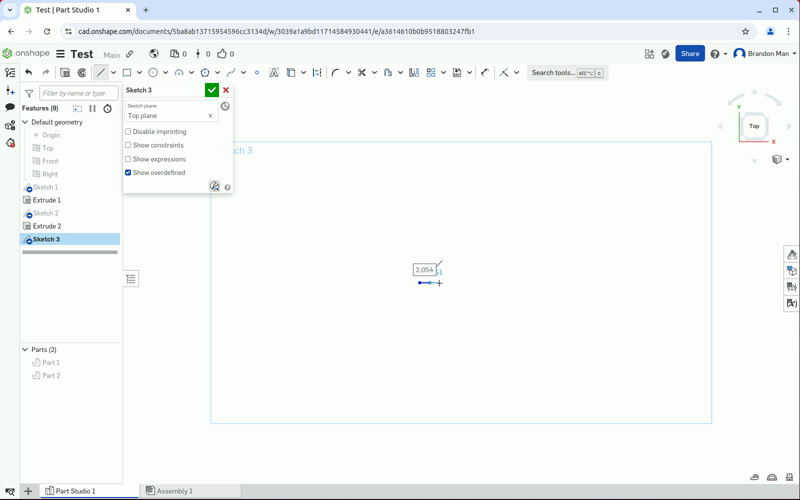
key_up(shift)
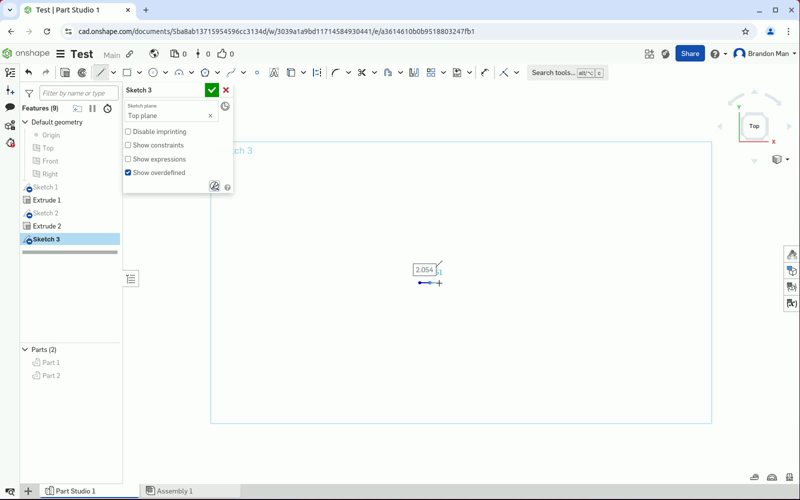
key_down(shift)
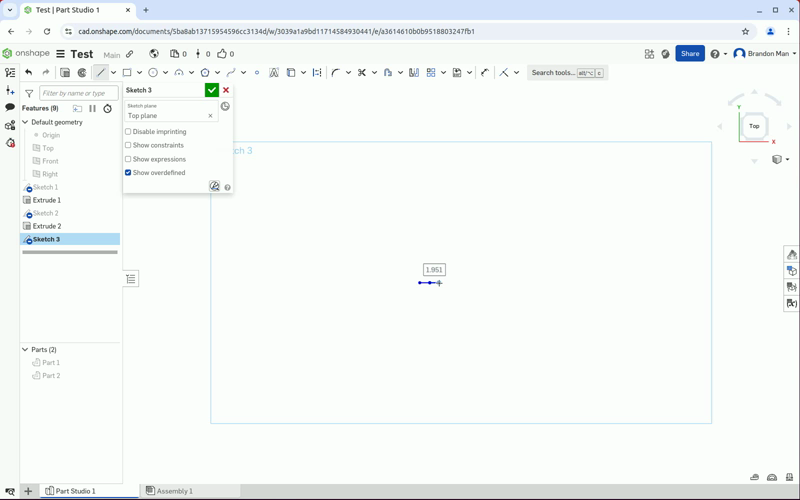
mouse_move(469, 282)
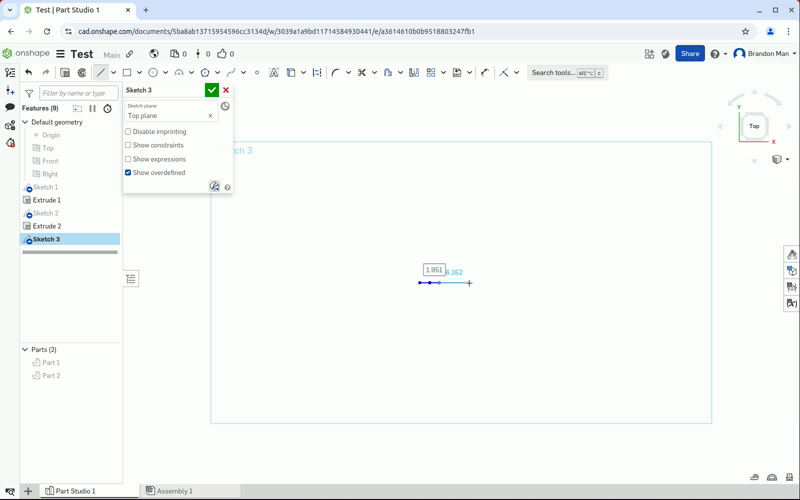
mouse_move(439, 273)
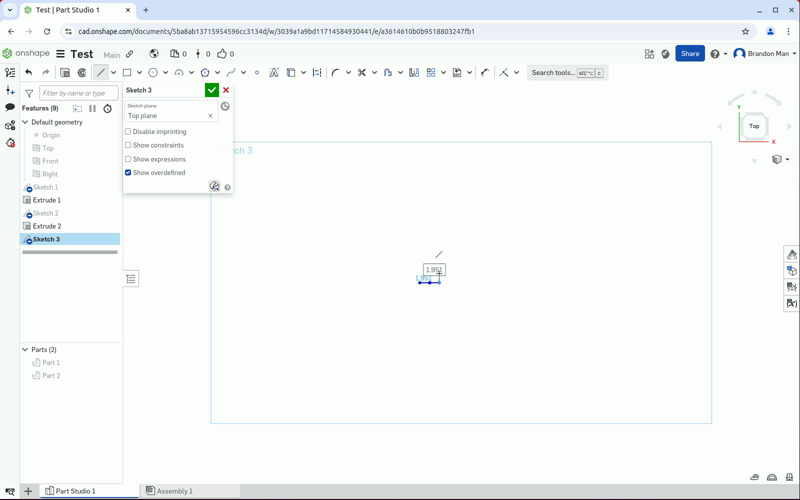
click(439, 273)
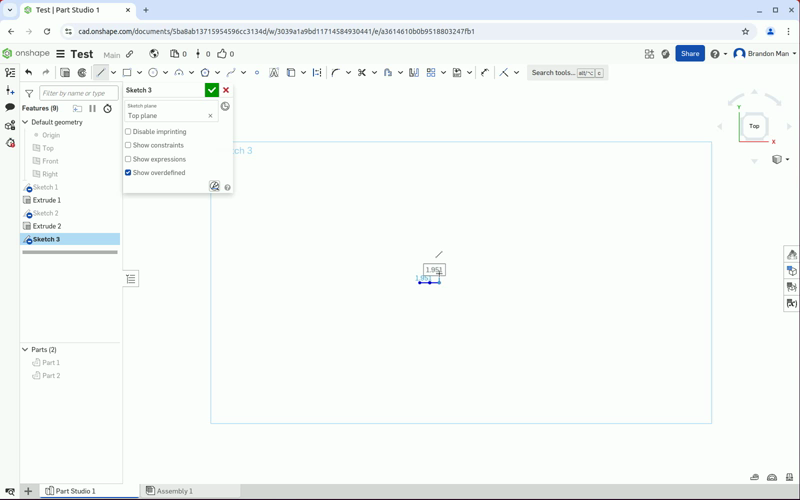
key_up(shift)
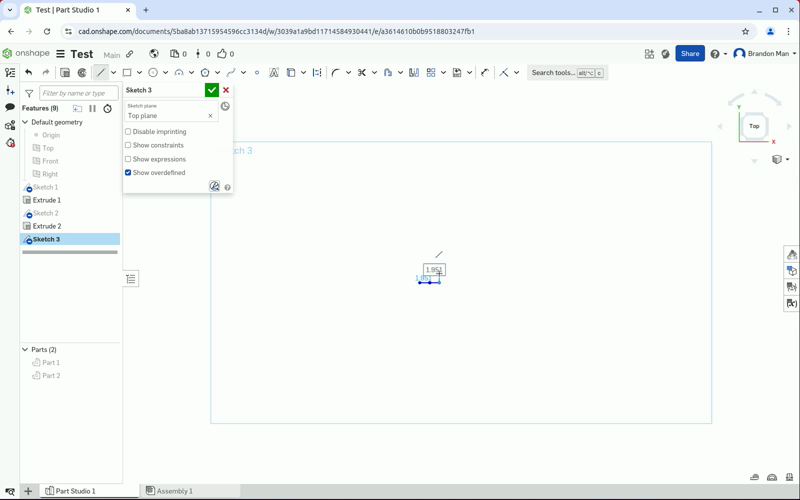
key_down(shift)
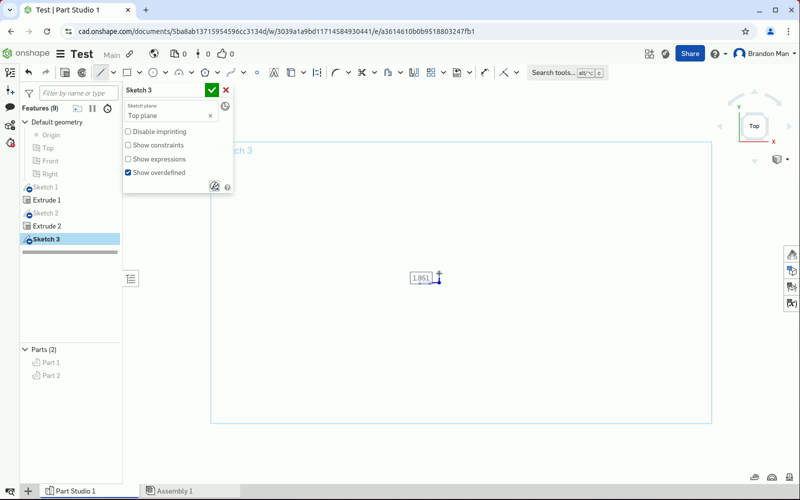
mouse_move(469, 273)
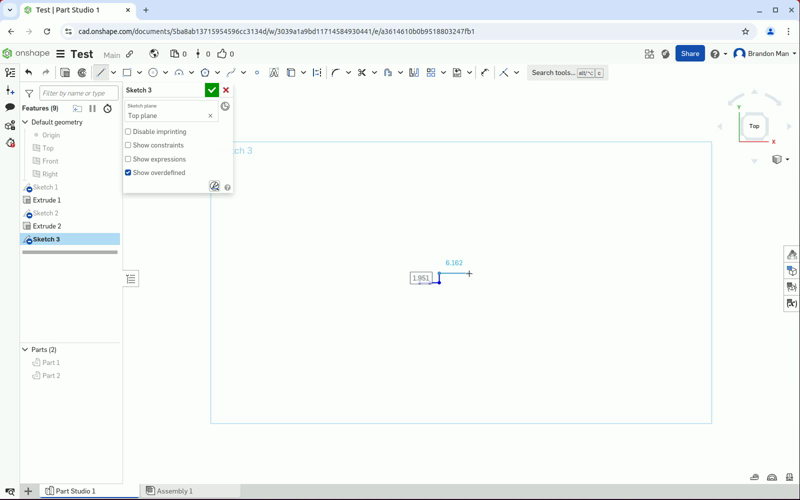
mouse_move(419, 273)
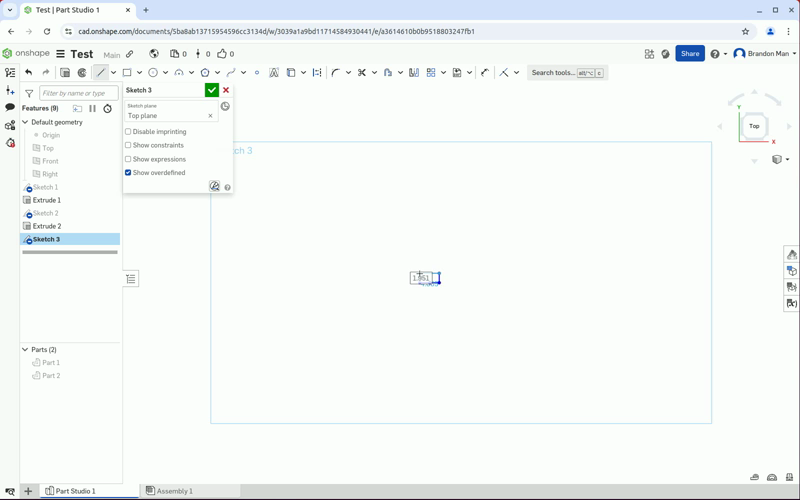
click(419, 273)
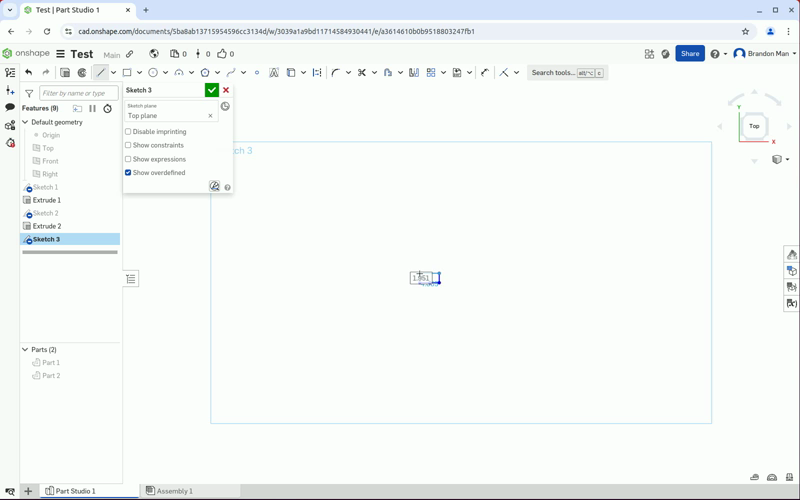
key_up(shift)
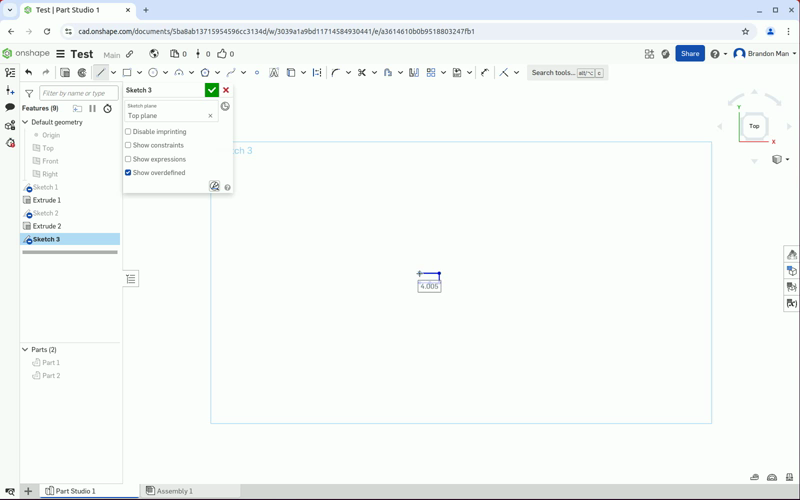
mouse_move(449, 273)
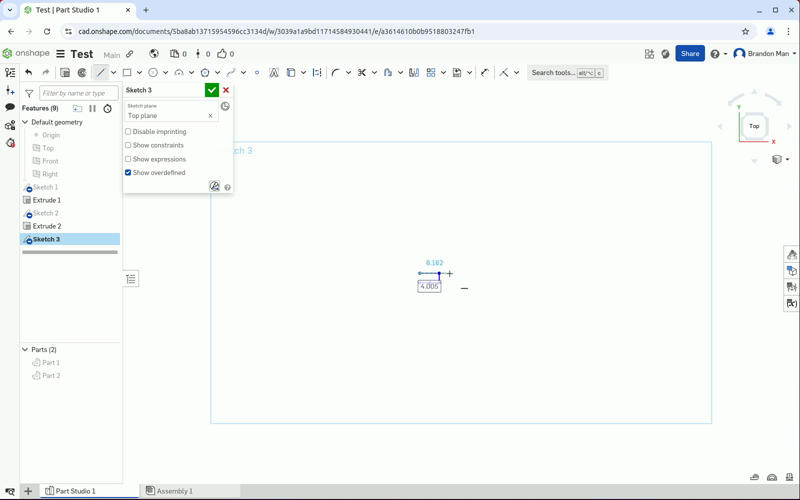
key_down(shift)
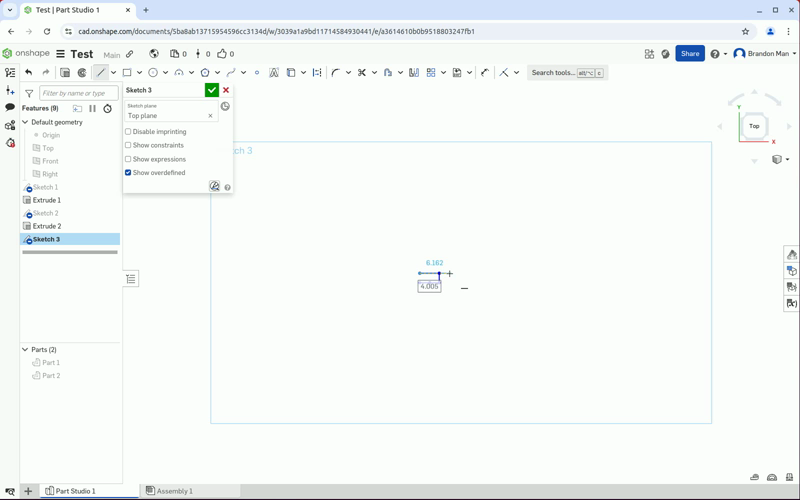
mouse_move(419, 282)
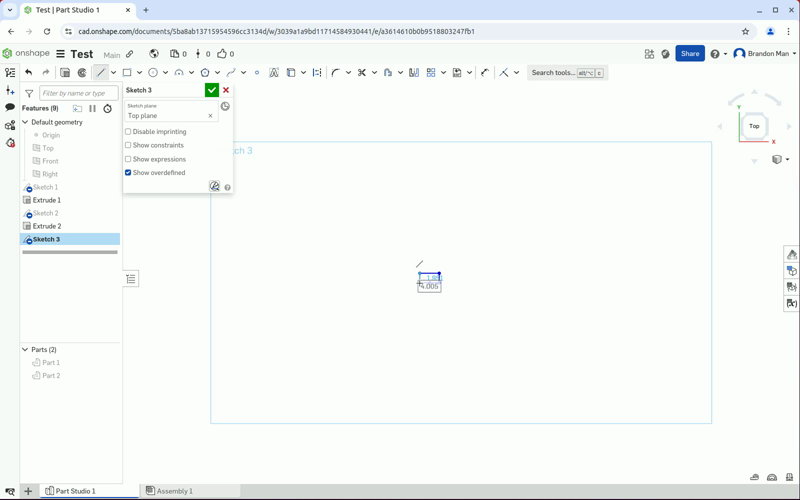
key_up(shift)
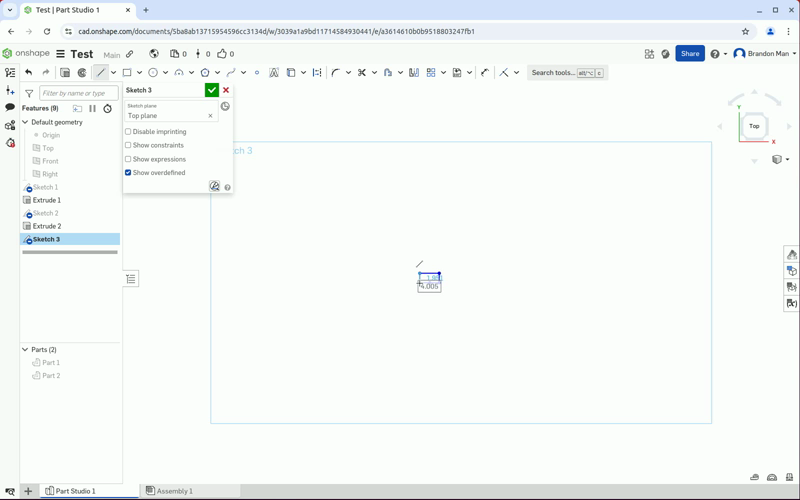
click(419, 282)
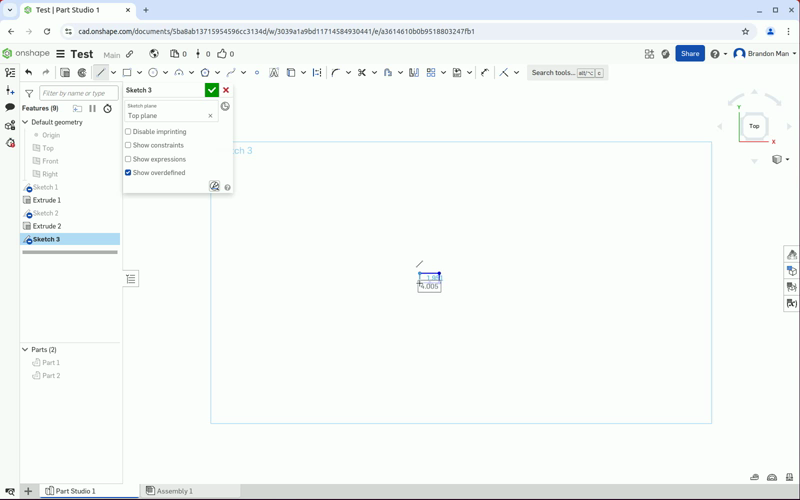
key(esc)
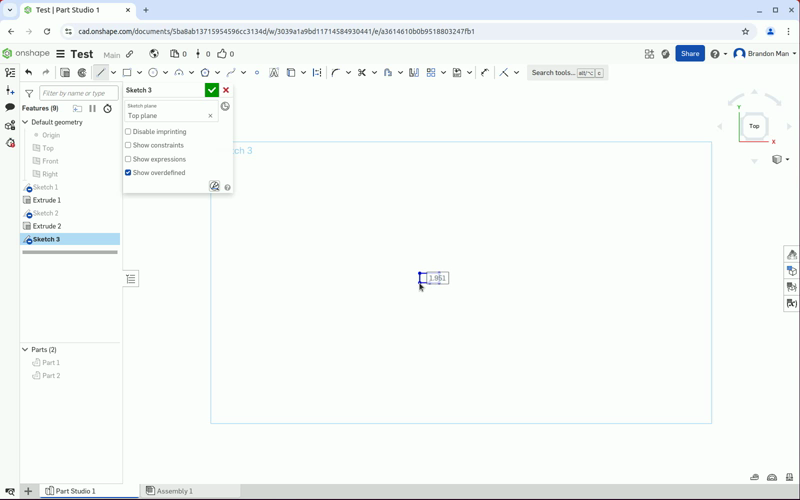
mouse_move(423, 279)
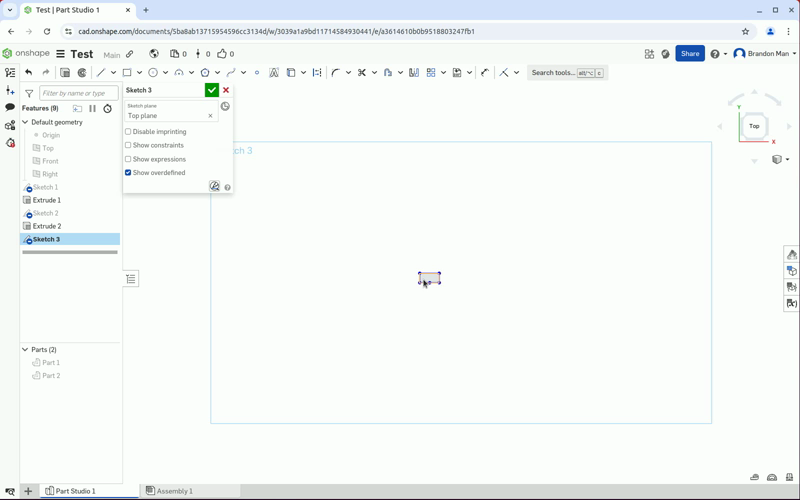
scroll(6)
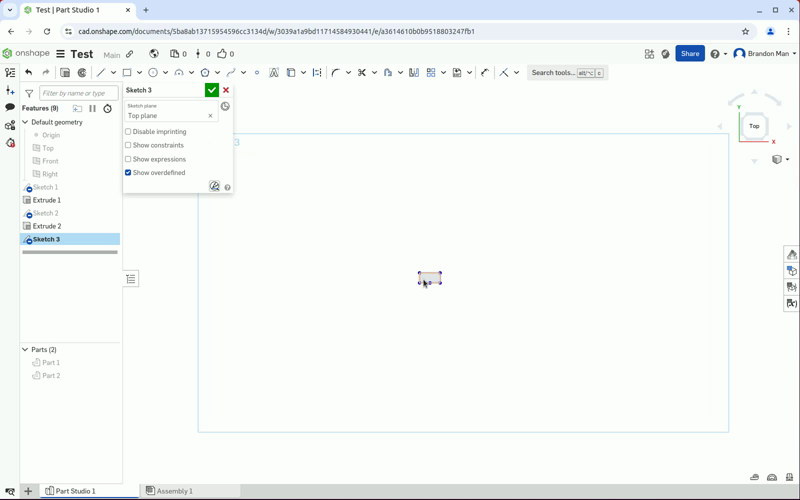
scroll(6)
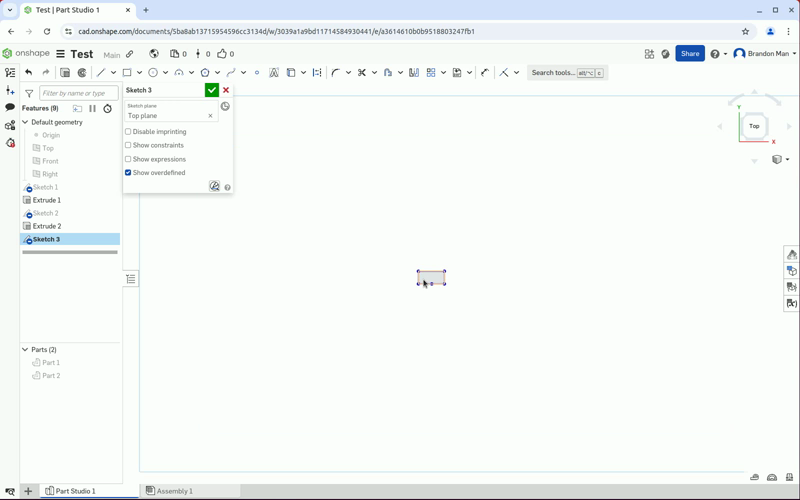
scroll(6)
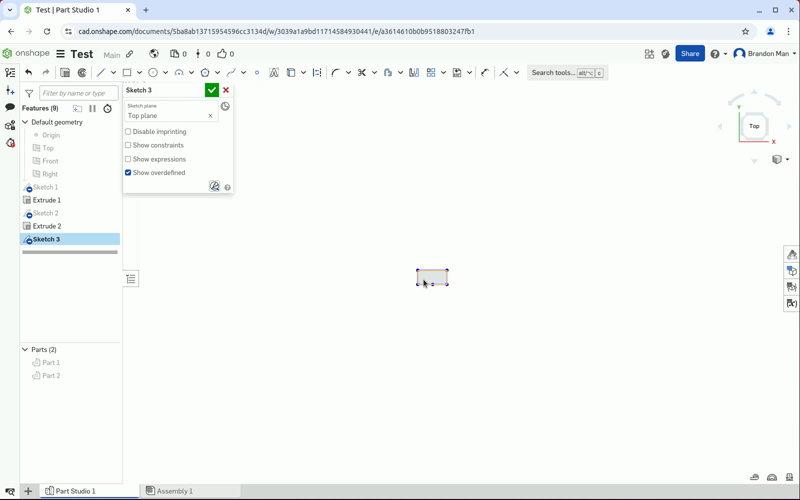
scroll(6)
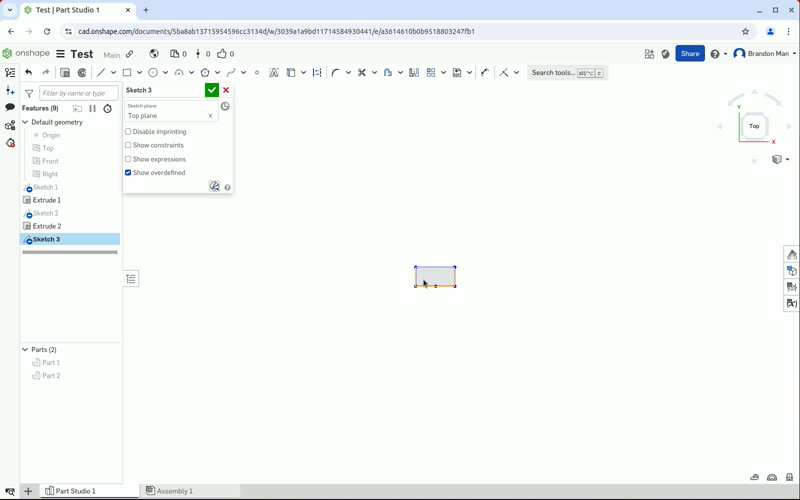
scroll(6)
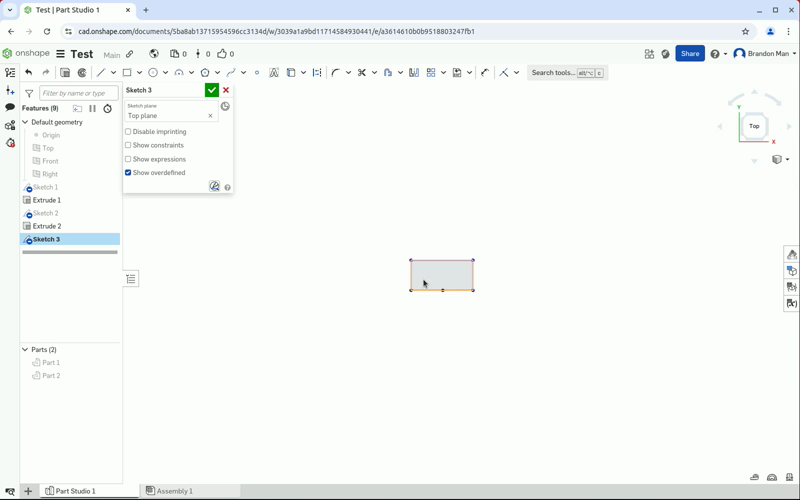
scroll(6)
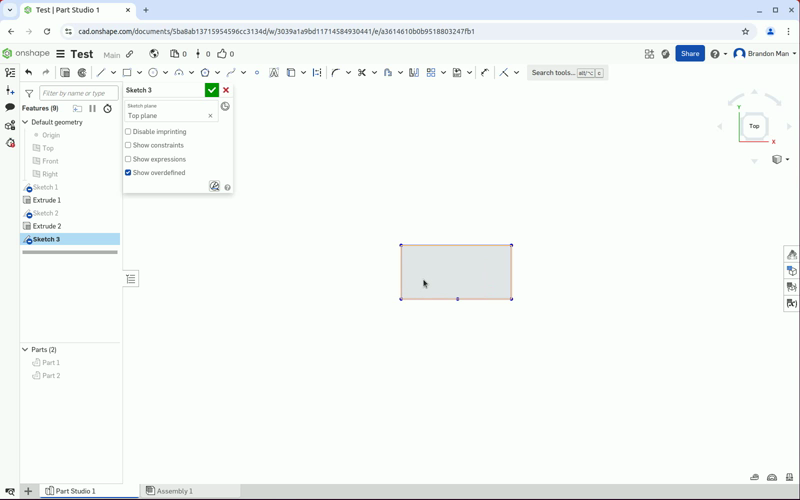
scroll(6)
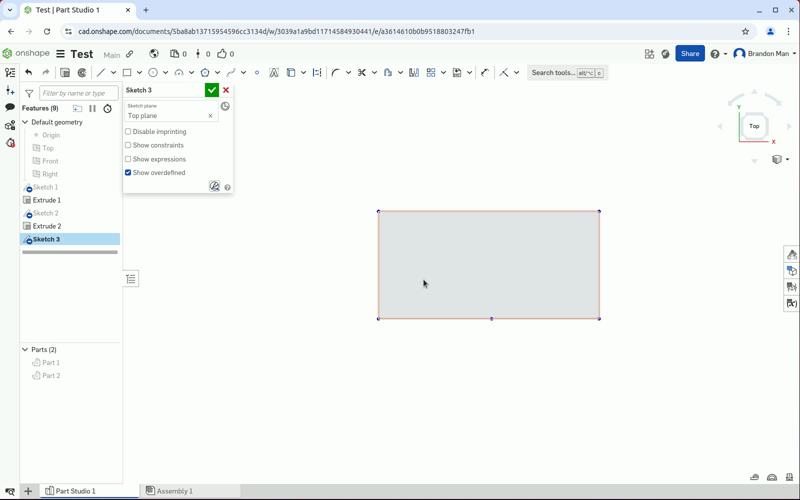
click(423, 279)
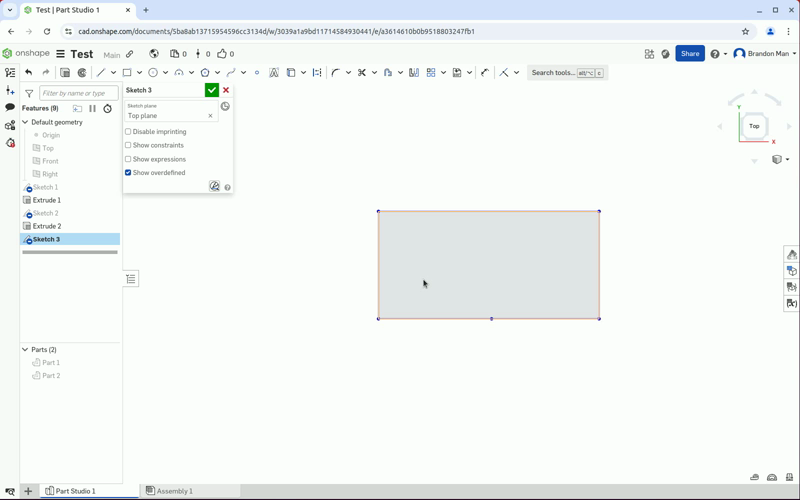
scroll(-6)
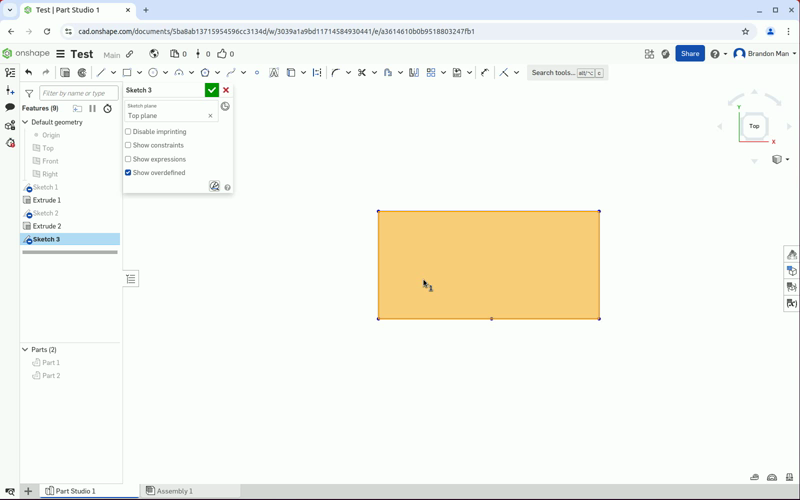
scroll(-6)
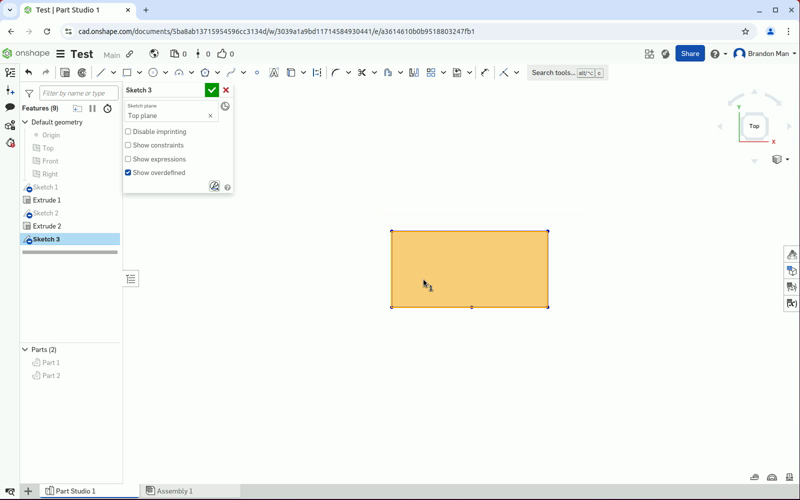
scroll(-6)
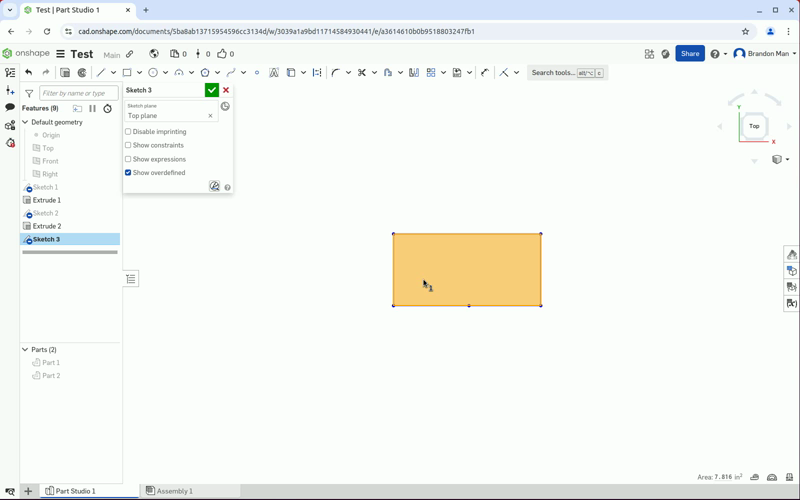
scroll(-6)
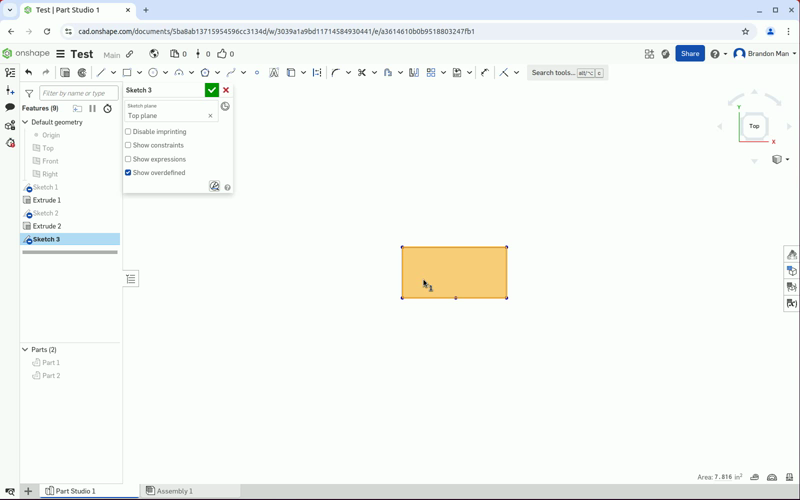
scroll(-6)
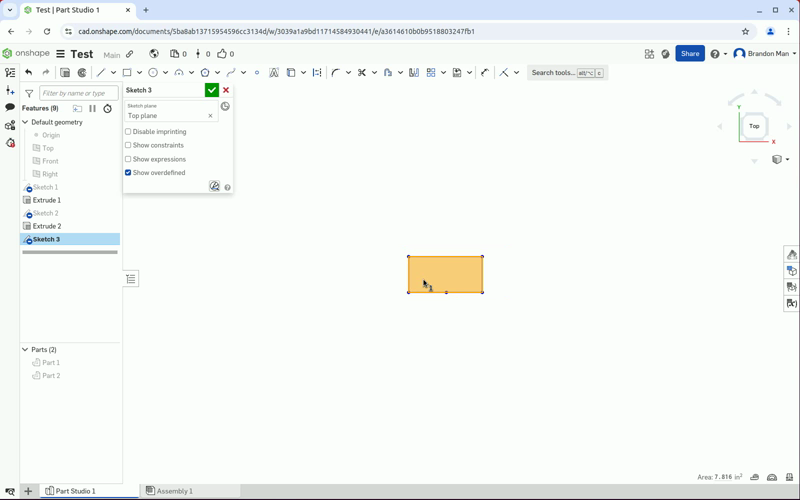
scroll(-6)
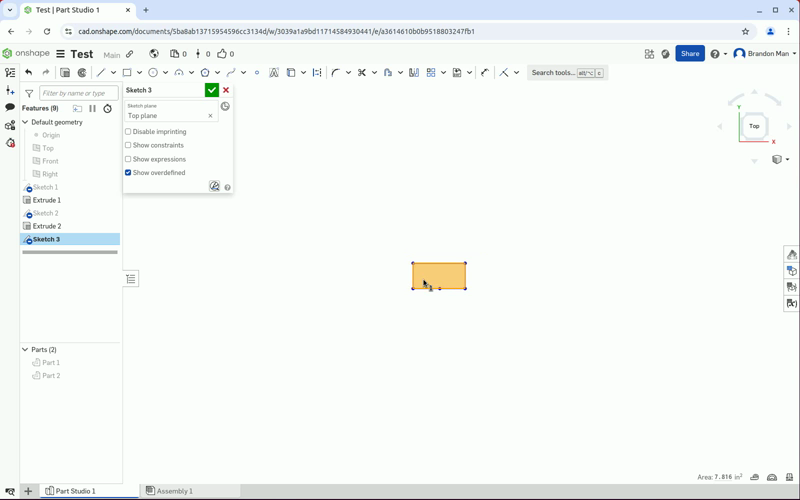
scroll(-6)
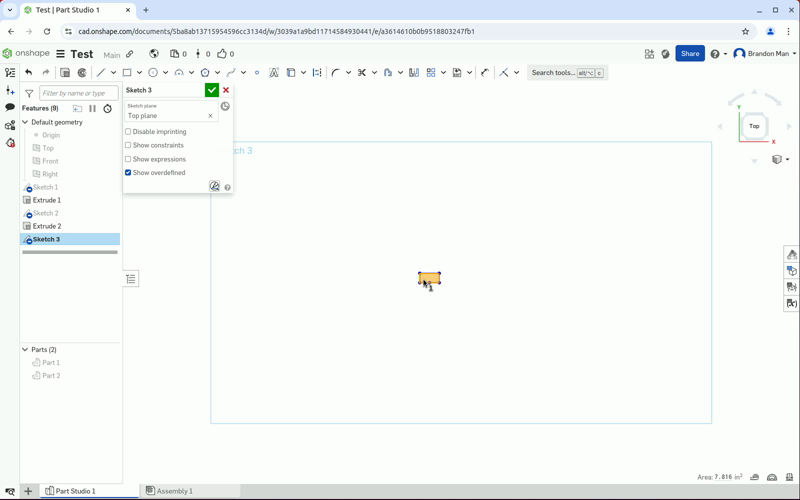
mouse_move(73, 352)
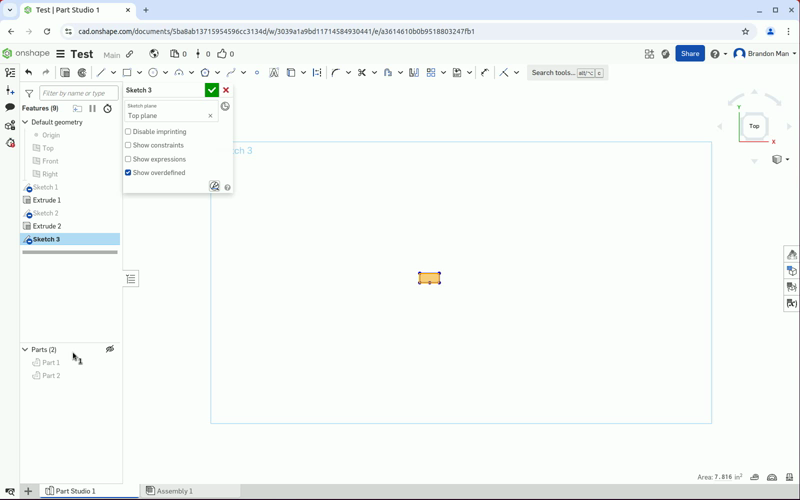
key(shift+y)
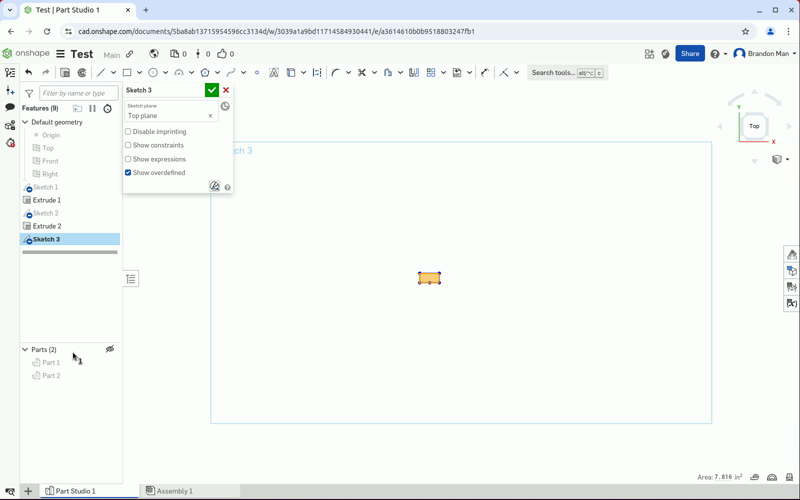
key(shift+e)
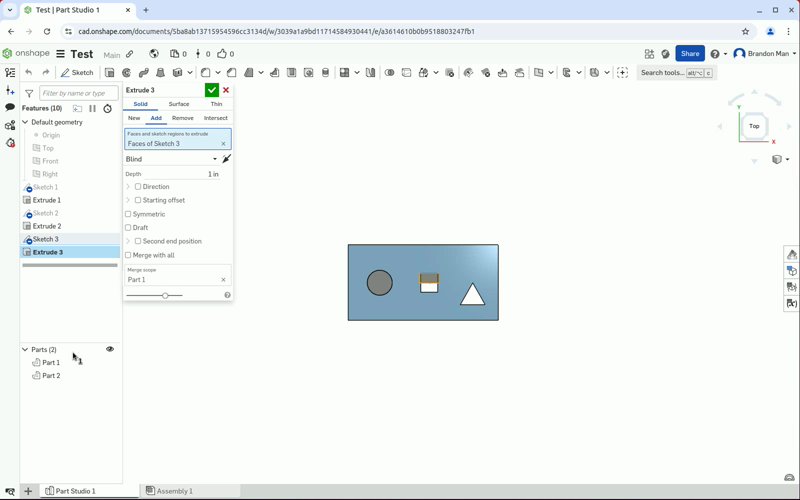
mouse_move(143, 106)
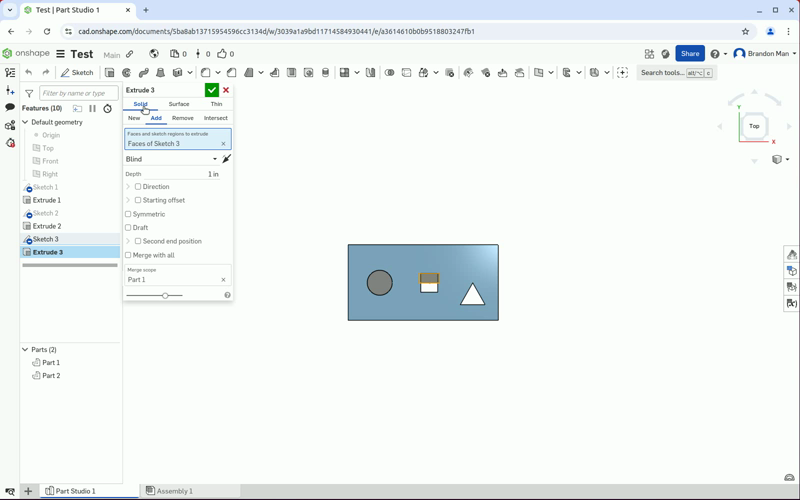
click(143, 106)
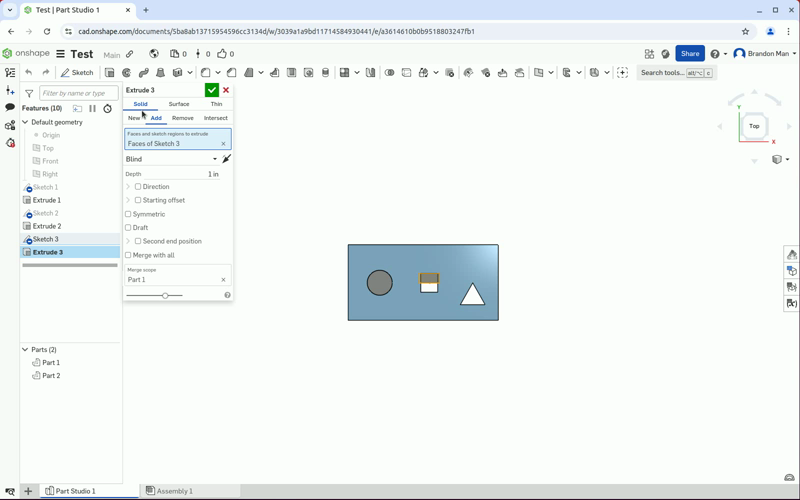
mouse_move(137, 120)
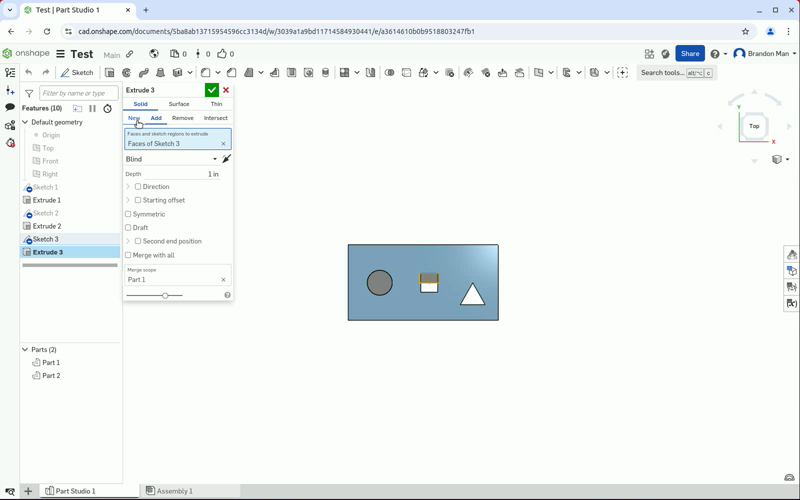
click(137, 120)
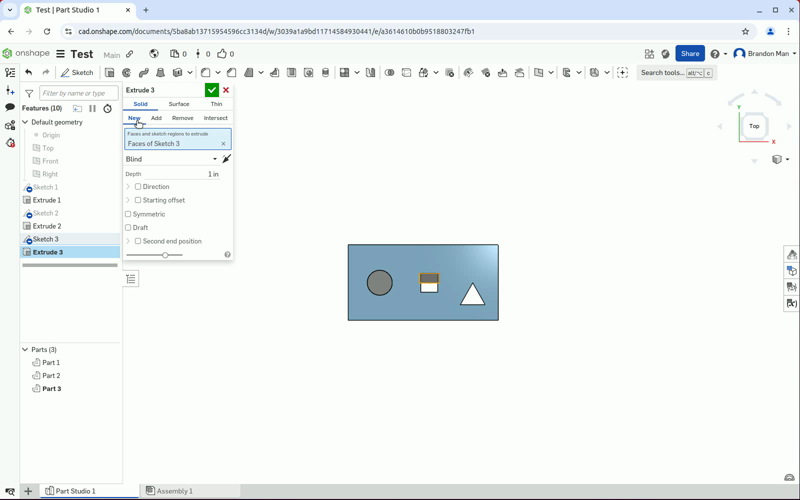
key(tab, 4)
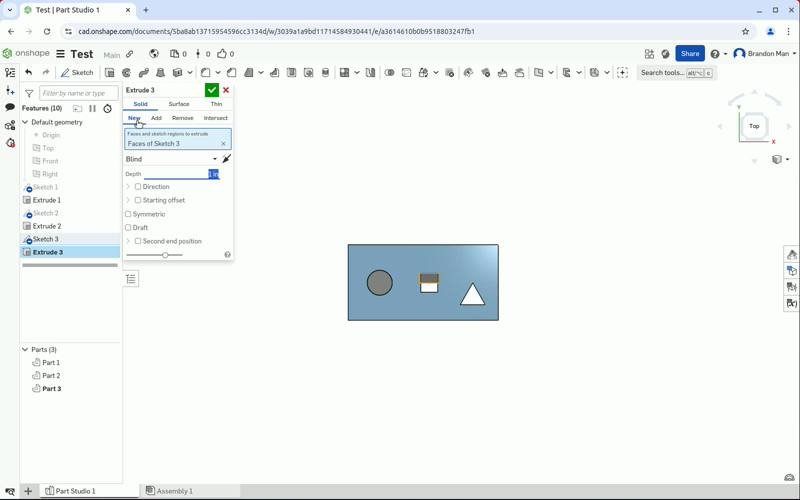
text(5.055)
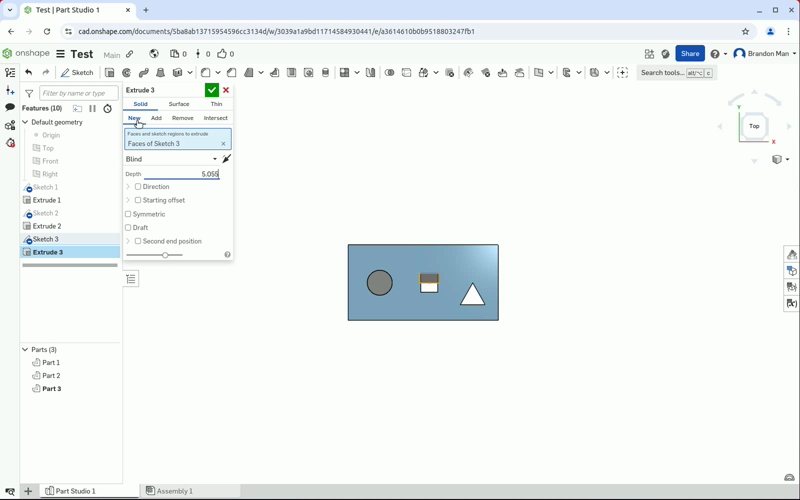
key(enter)
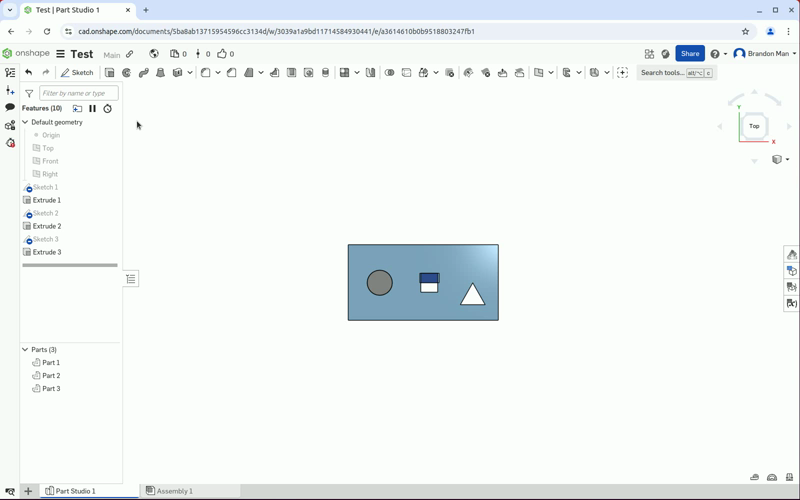
key(shift+h)
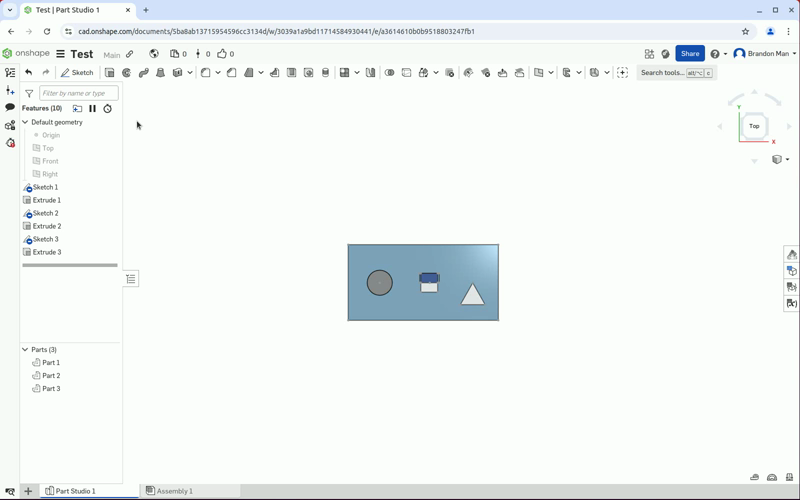
key(shift+h)
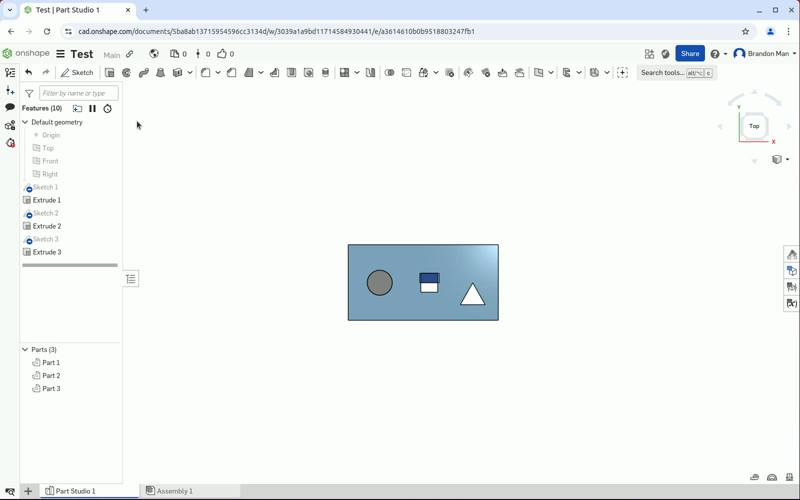
mouse_move(73, 189)
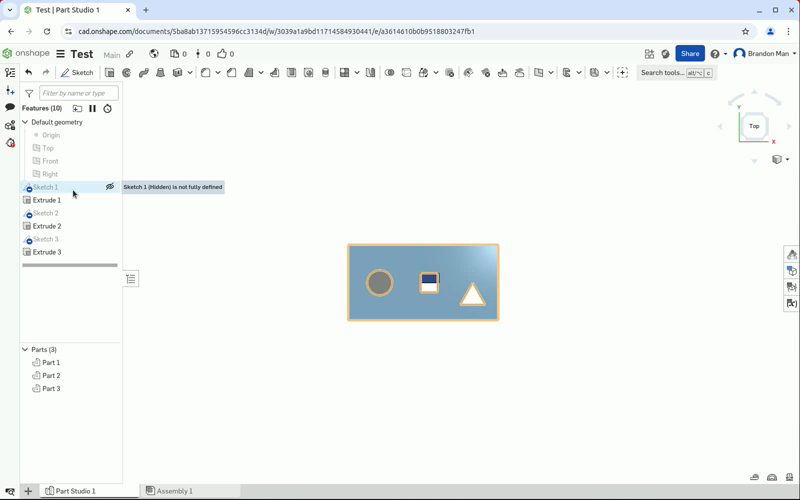
click(73, 189)
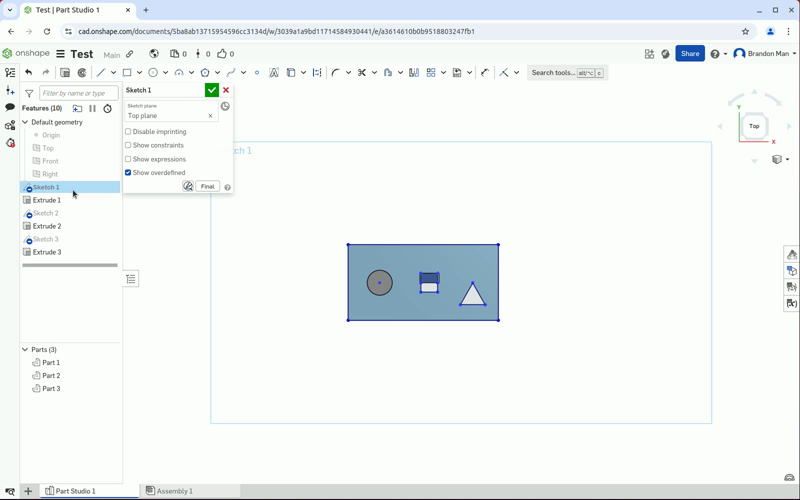
mouse_move(229, 92)
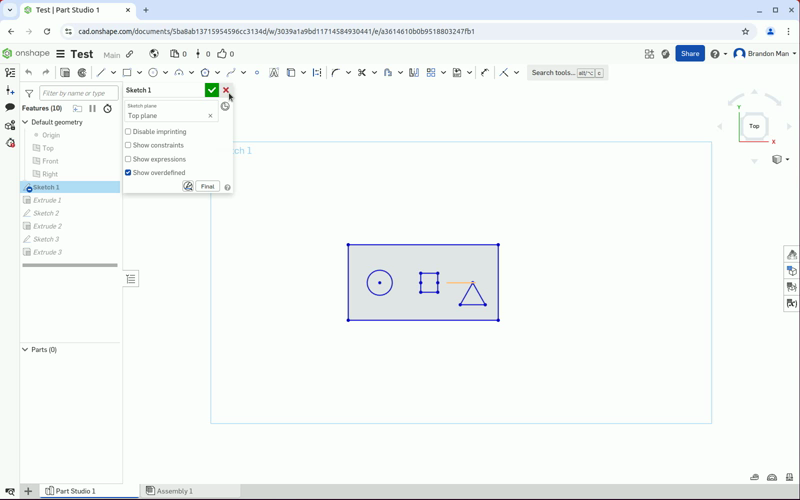
click(229, 92)
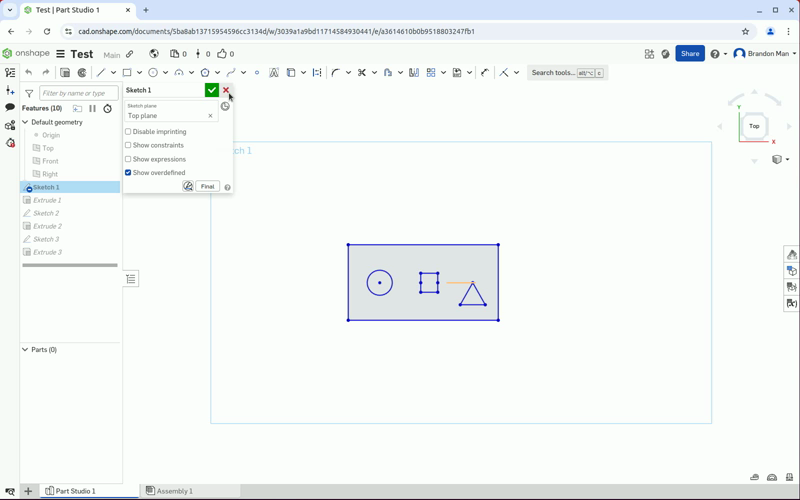
key(shift+s)
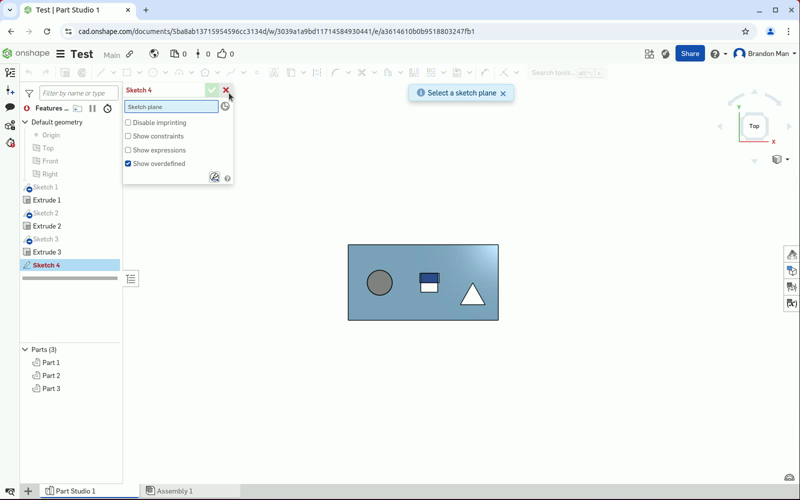
mouse_move(73, 150)
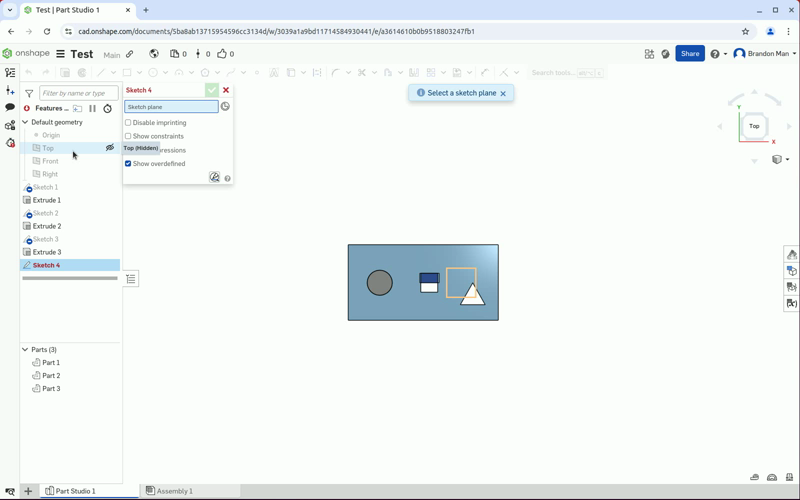
click(73, 150)
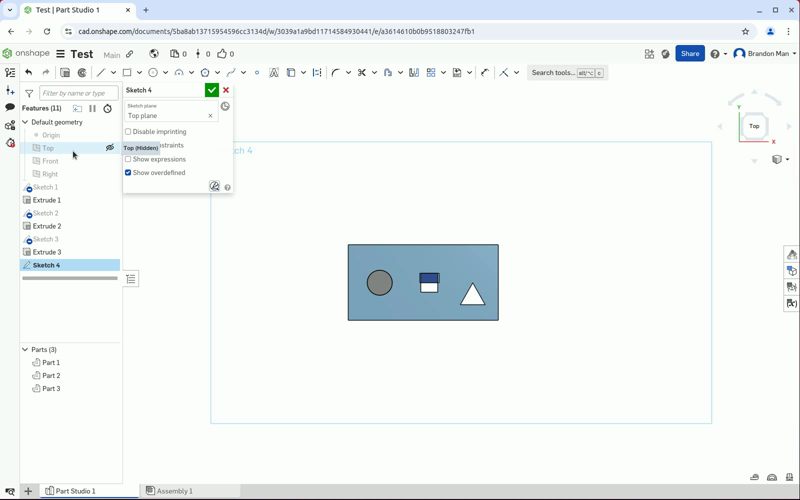
mouse_move(73, 352)
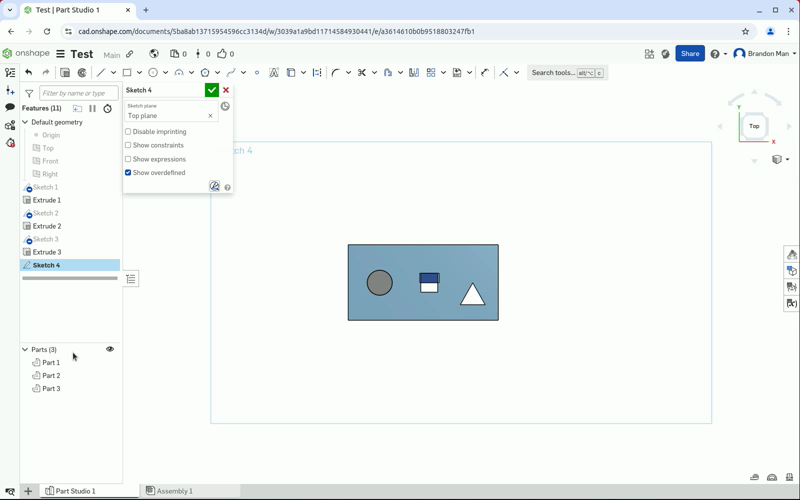
key(y)
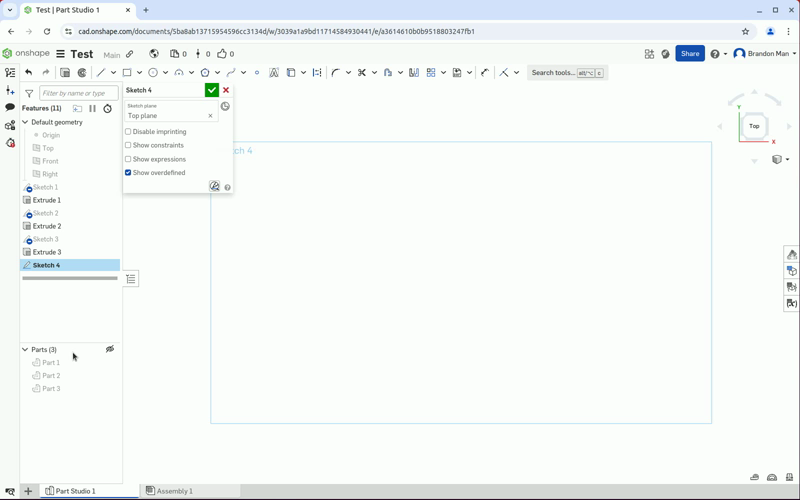
key(l)
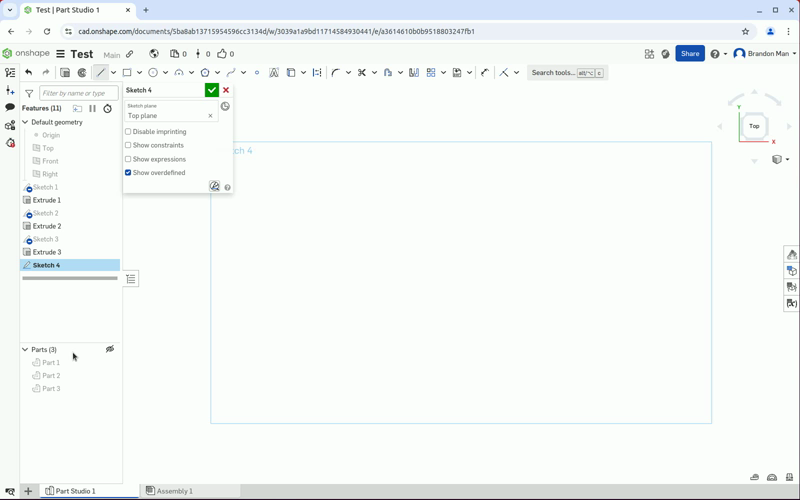
key_down(shift)
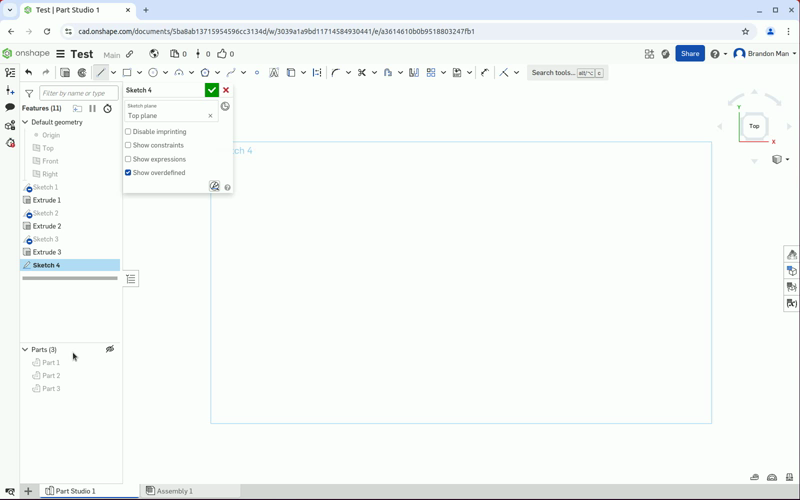
mouse_move(419, 292)
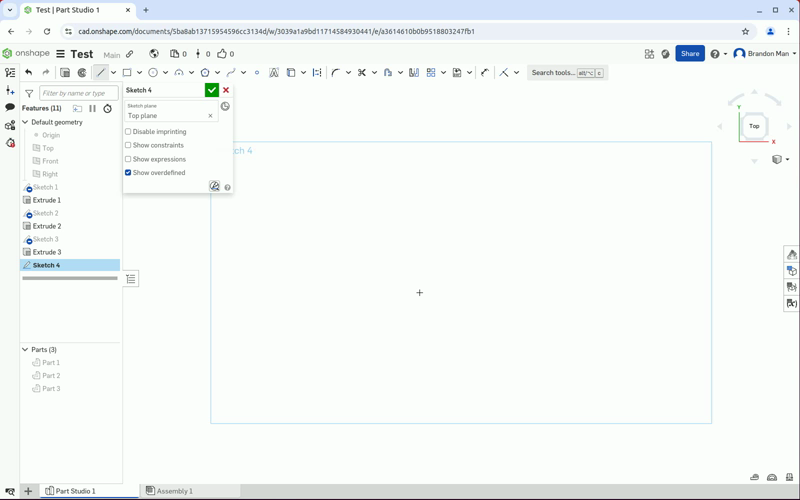
click(419, 292)
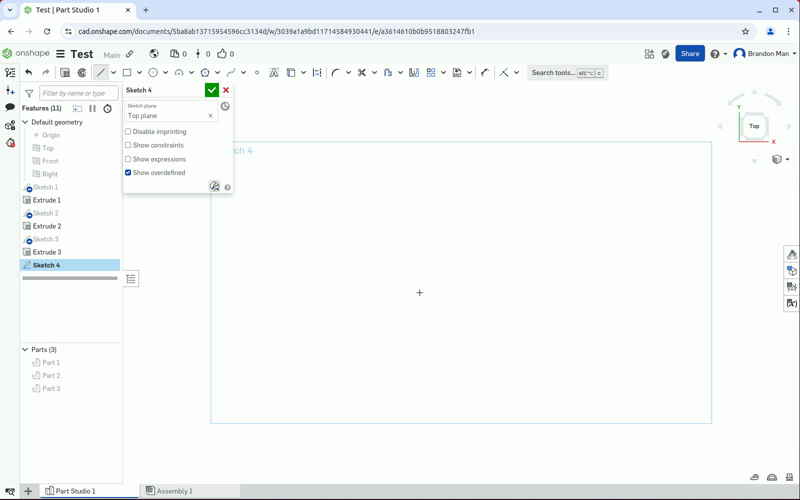
key_up(shift)
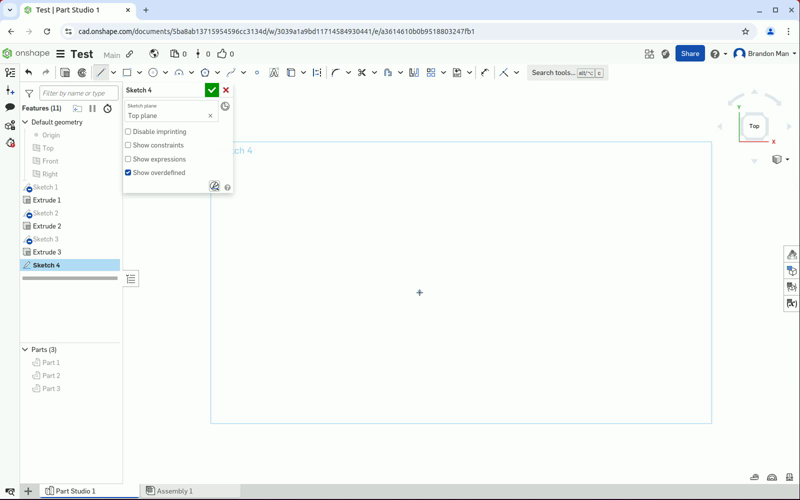
key_down(shift)
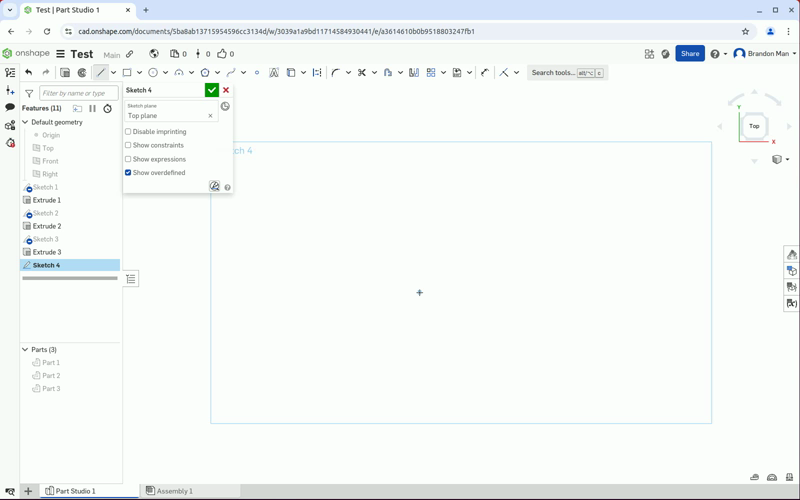
mouse_move(449, 292)
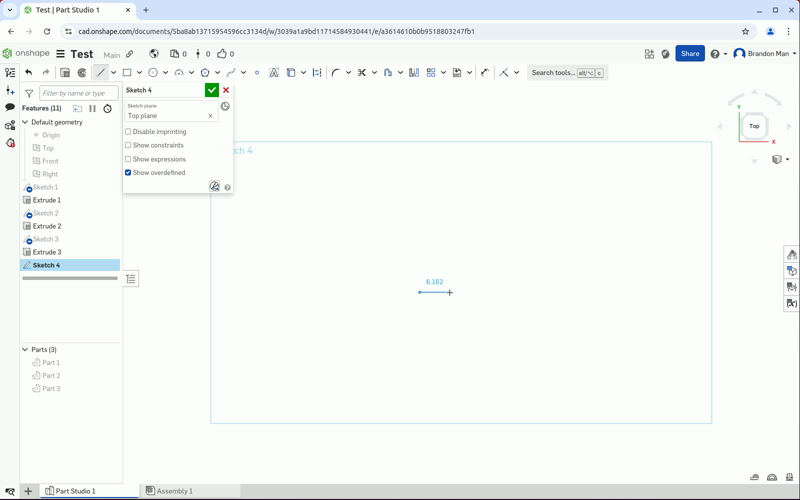
mouse_move(439, 292)
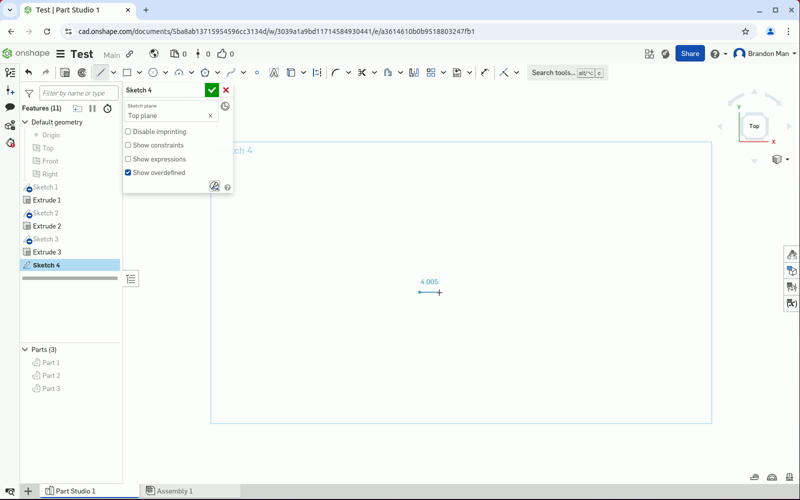
click(439, 292)
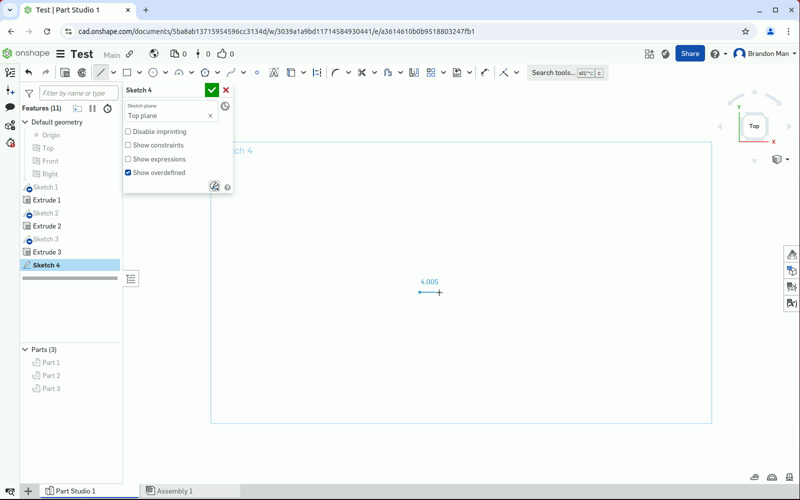
key_up(shift)
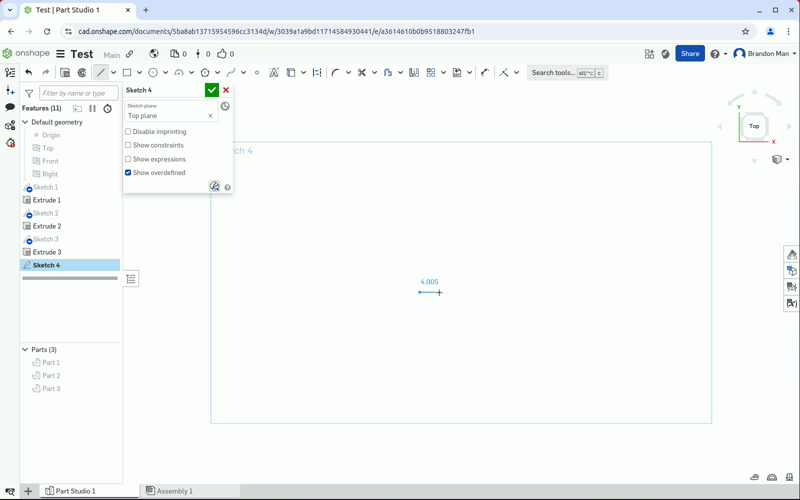
key_down(shift)
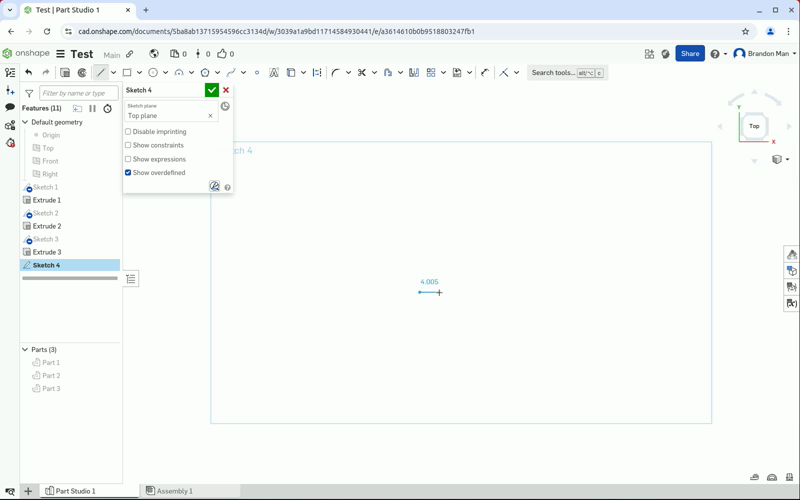
mouse_move(469, 292)
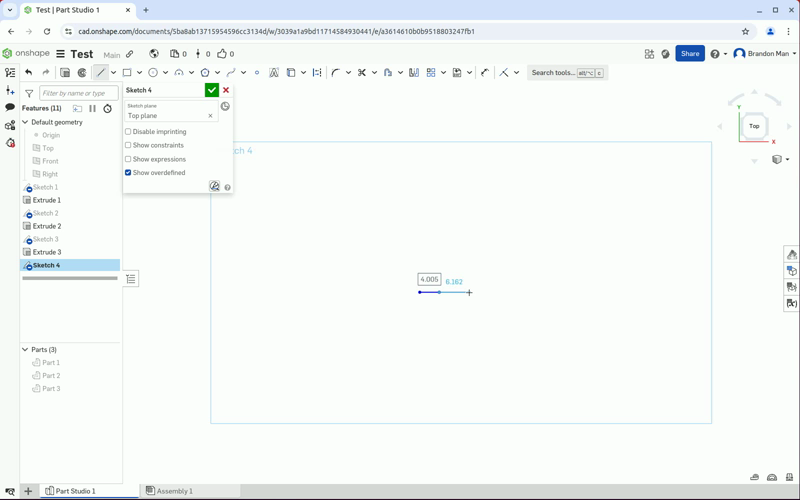
mouse_move(439, 282)
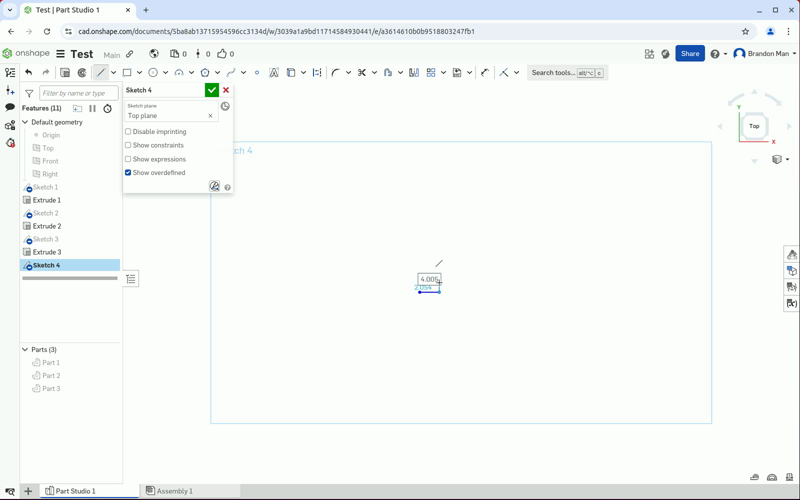
click(439, 282)
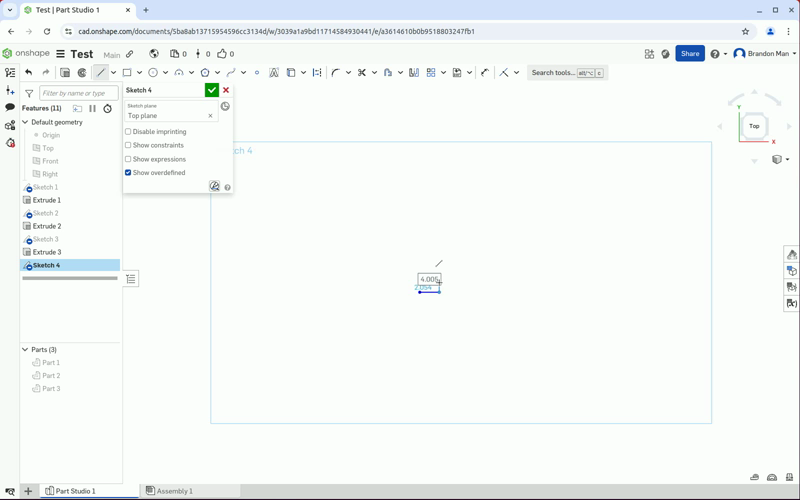
key_up(shift)
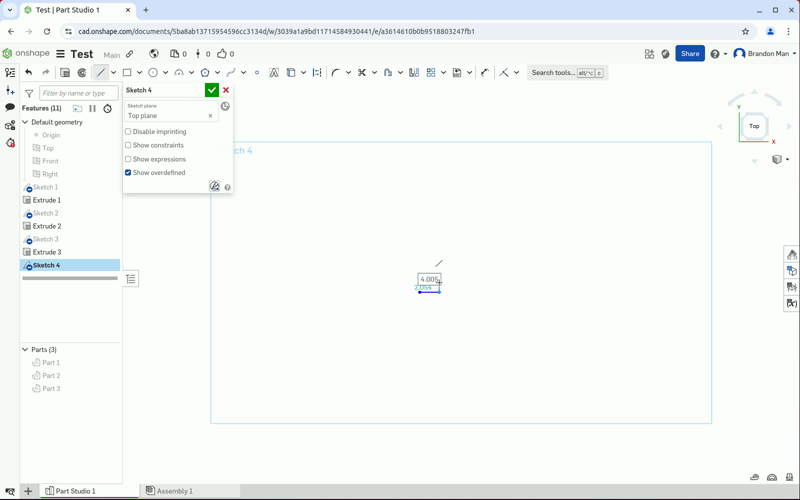
key_down(shift)
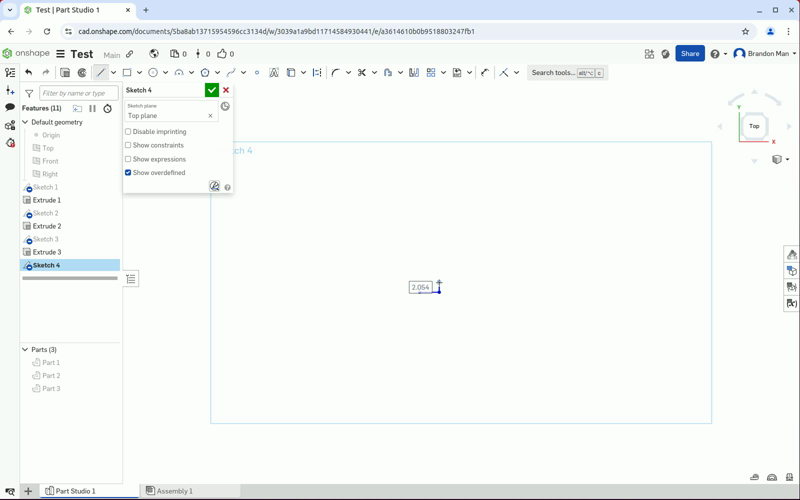
mouse_move(469, 282)
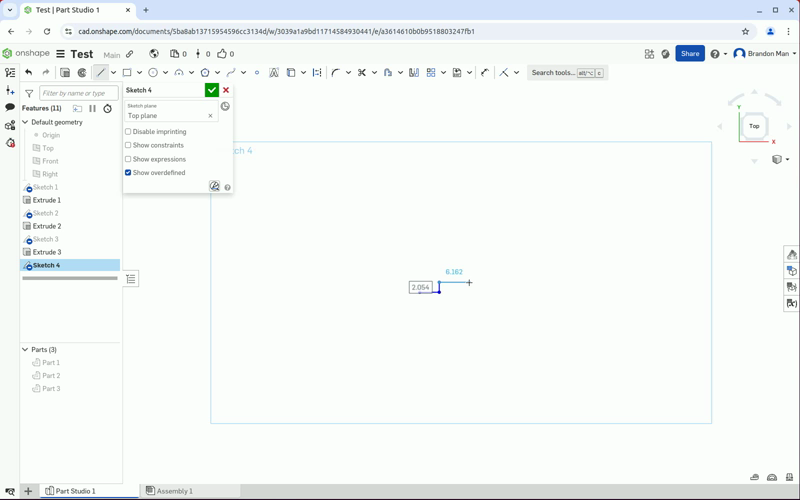
mouse_move(429, 282)
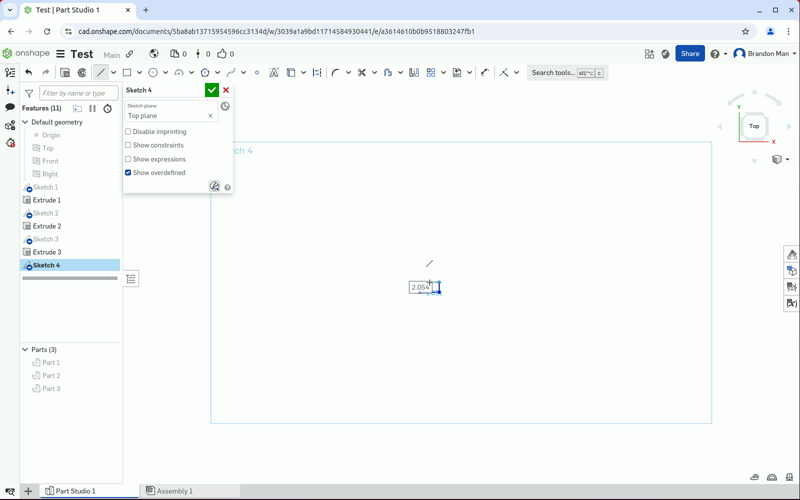
click(429, 282)
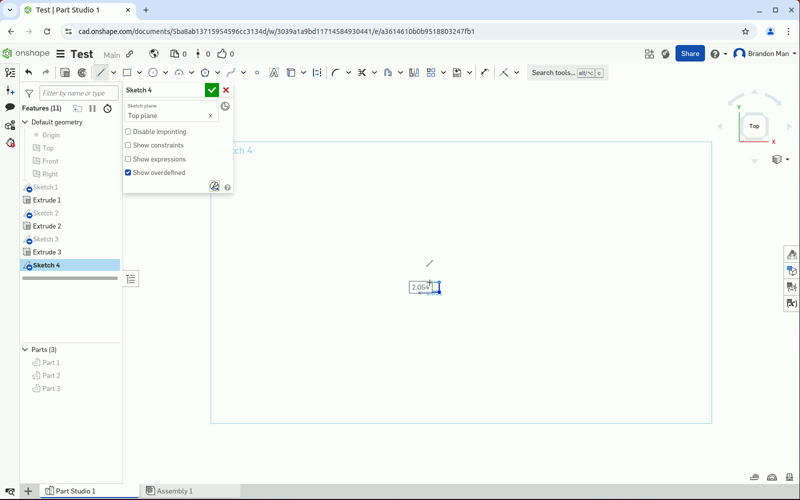
key_up(shift)
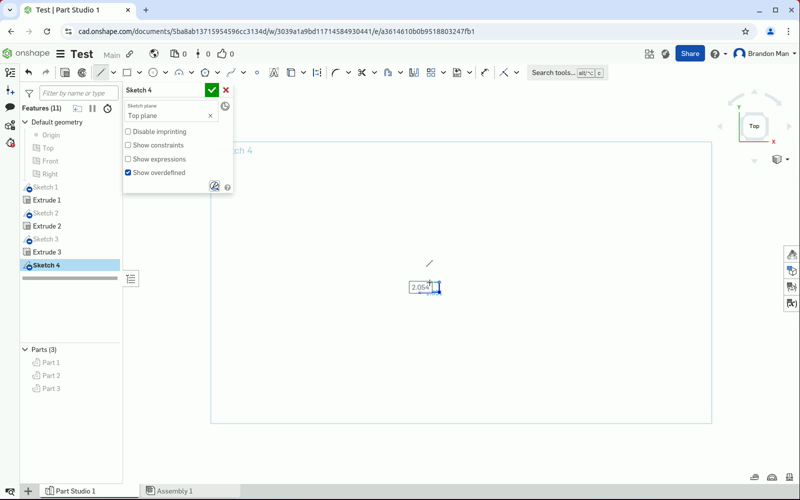
key_down(shift)
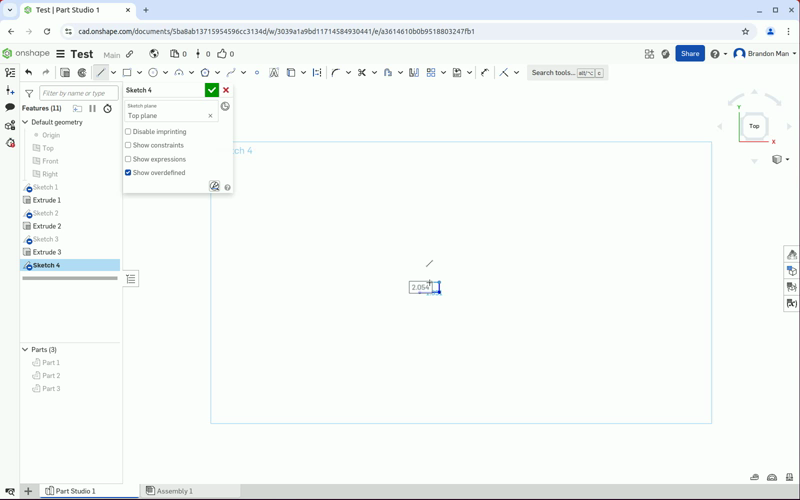
mouse_move(459, 282)
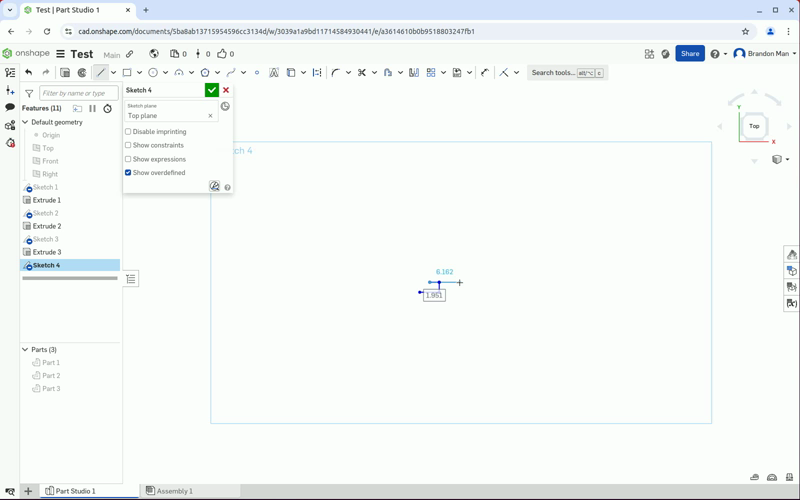
mouse_move(419, 282)
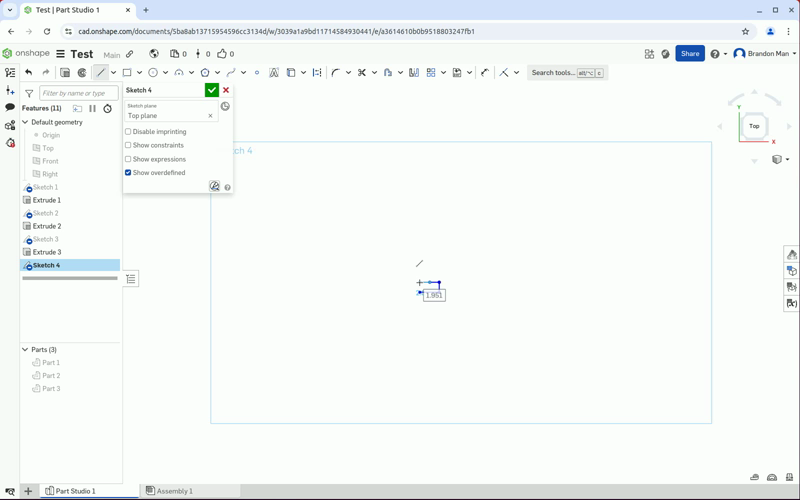
click(419, 282)
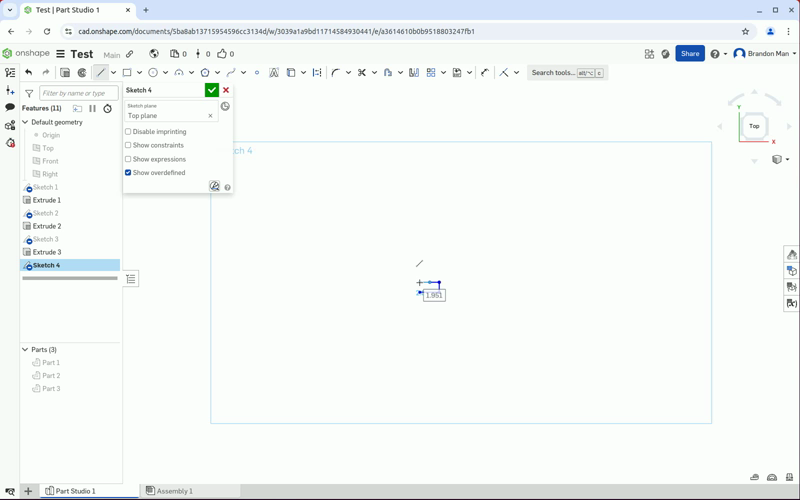
key_up(shift)
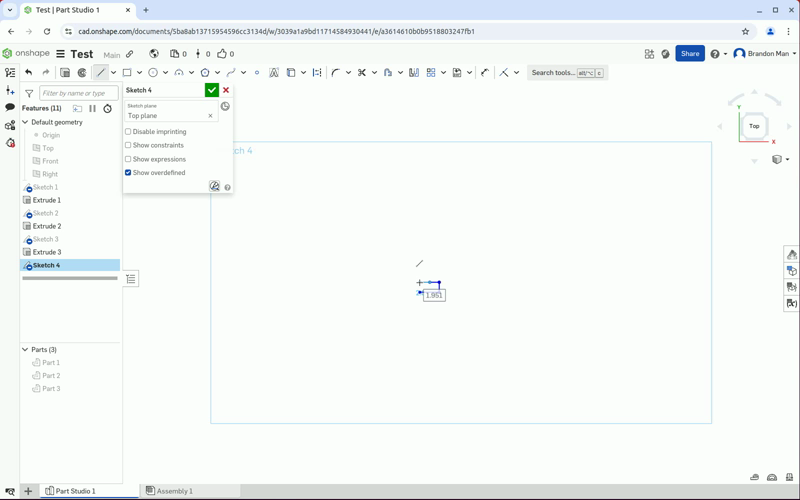
mouse_move(449, 282)
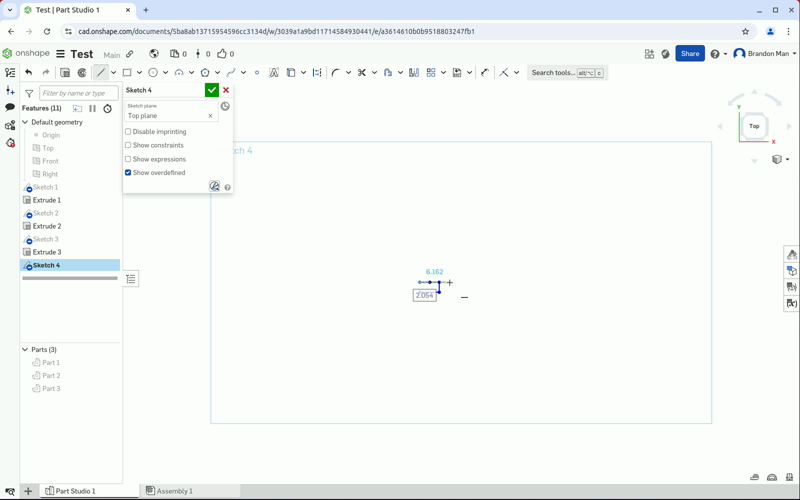
key_down(shift)
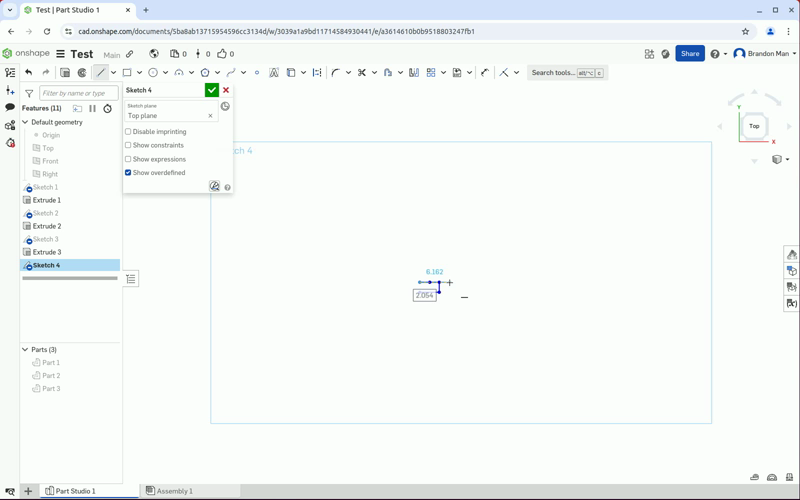
mouse_move(419, 292)
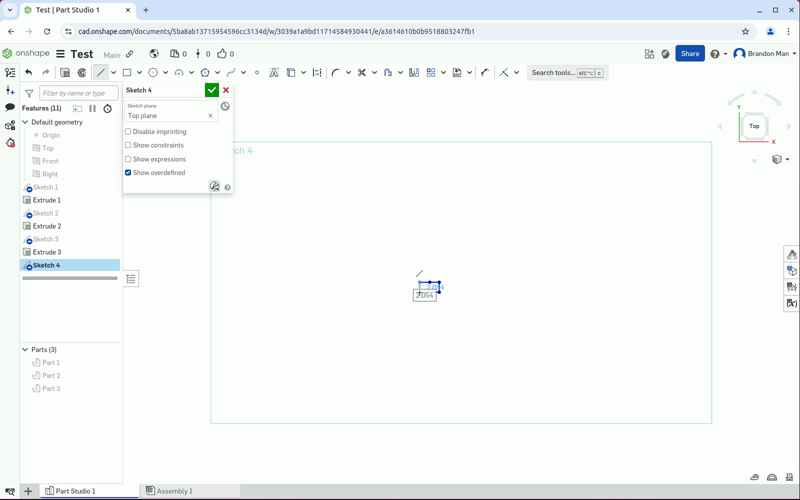
key_up(shift)
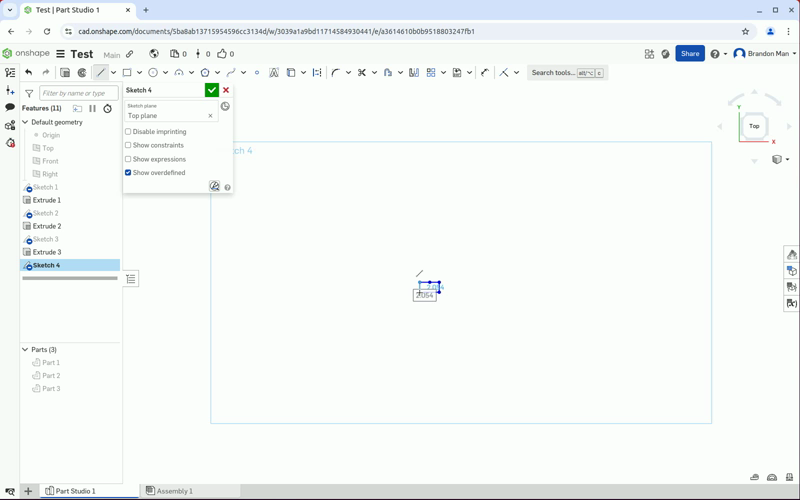
click(419, 292)
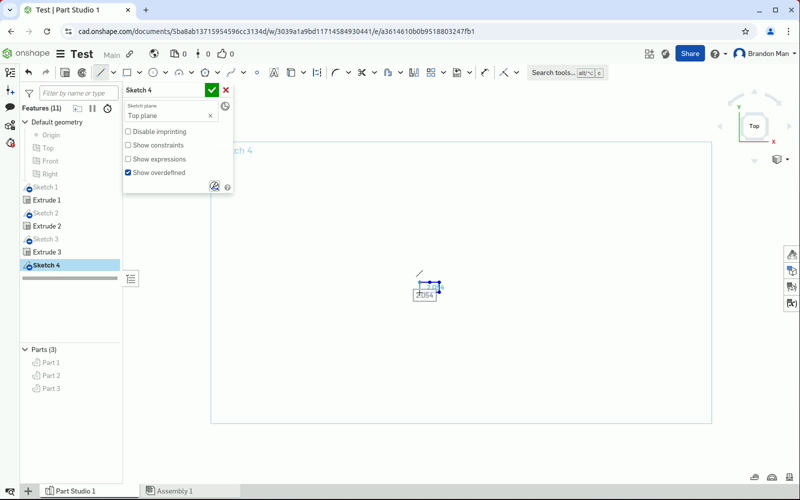
key(esc)
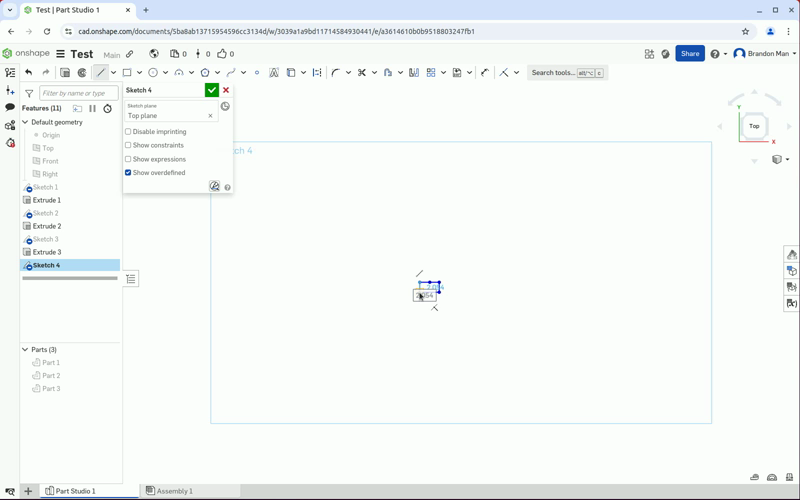
mouse_move(424, 289)
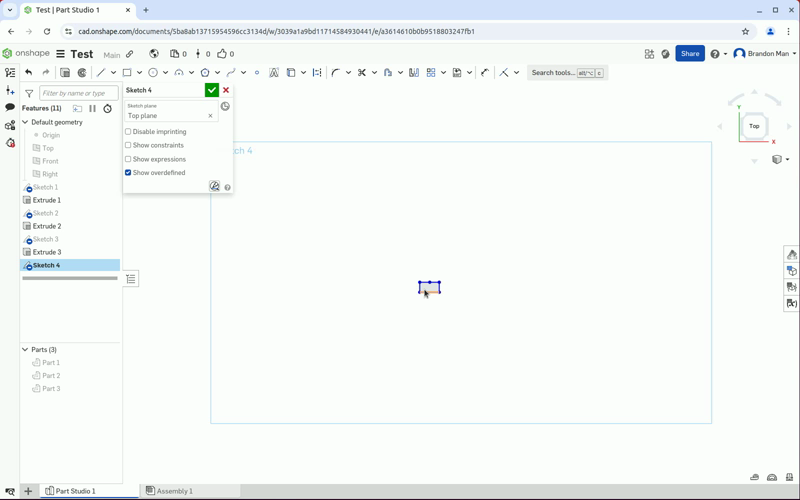
scroll(6)
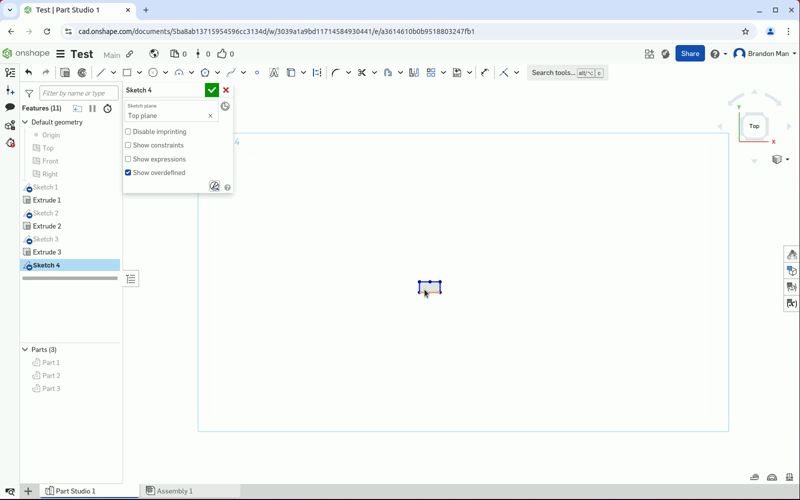
scroll(6)
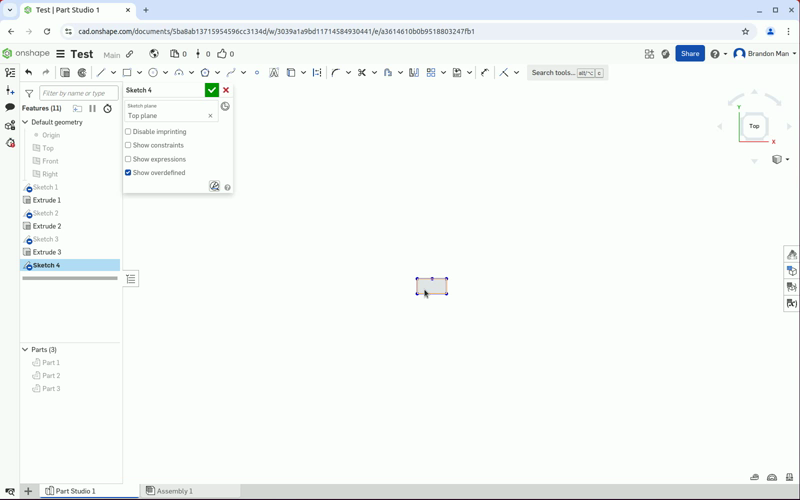
scroll(6)
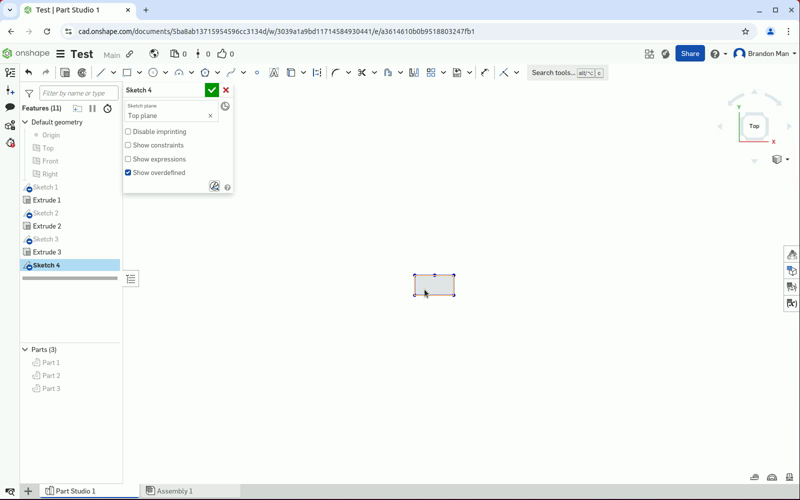
scroll(6)
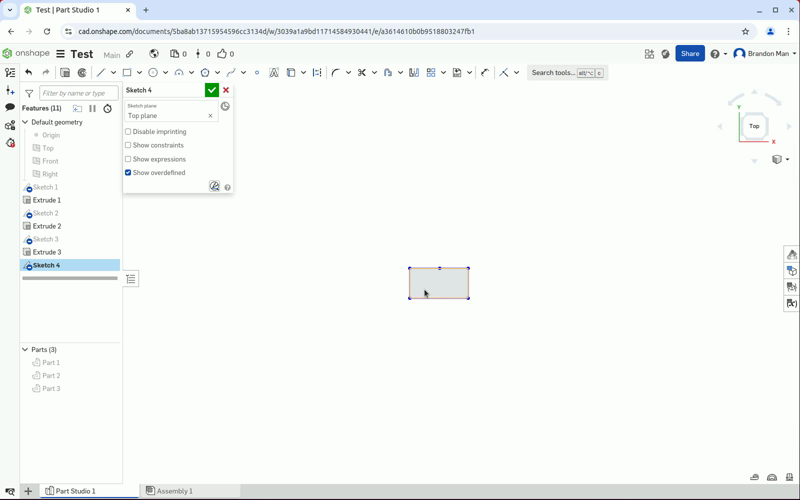
scroll(6)
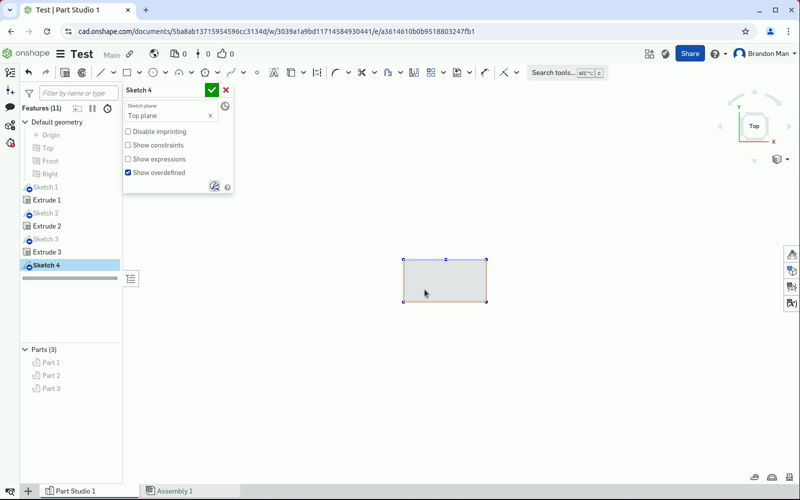
scroll(6)
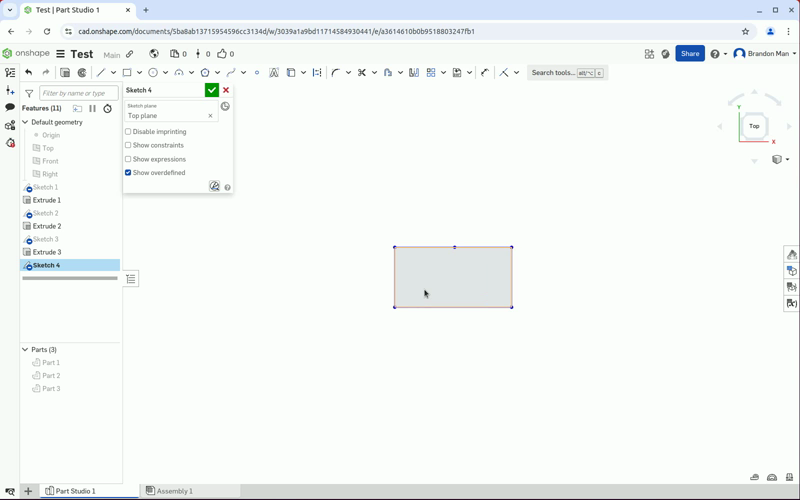
scroll(6)
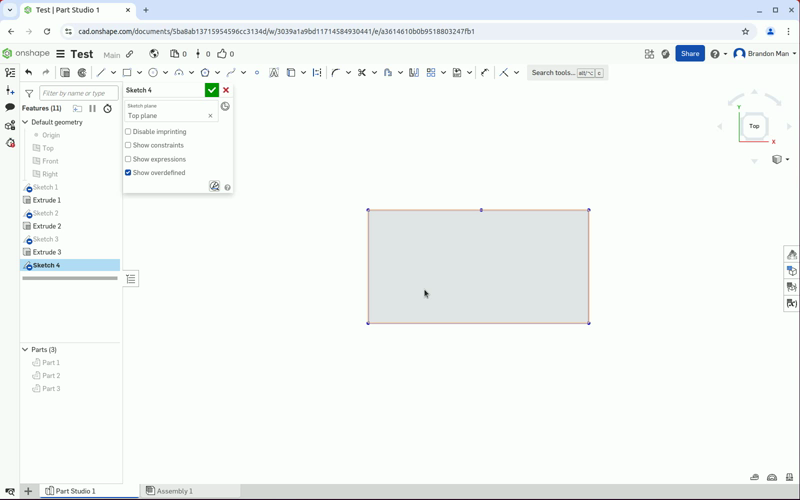
click(424, 289)
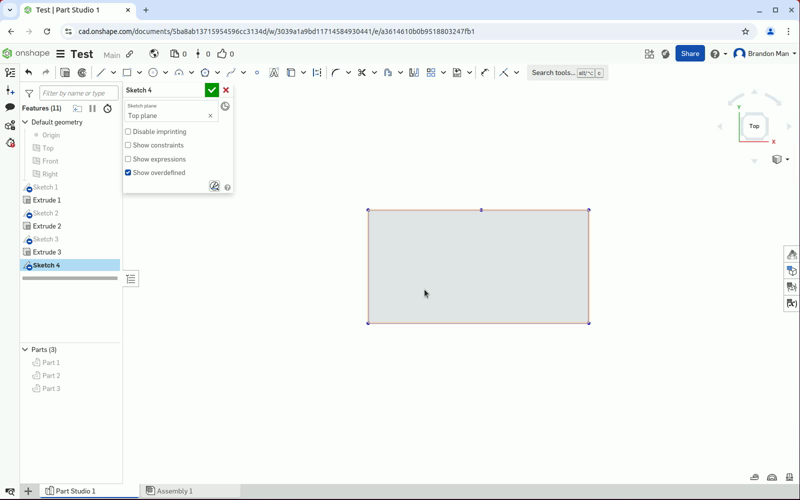
scroll(-6)
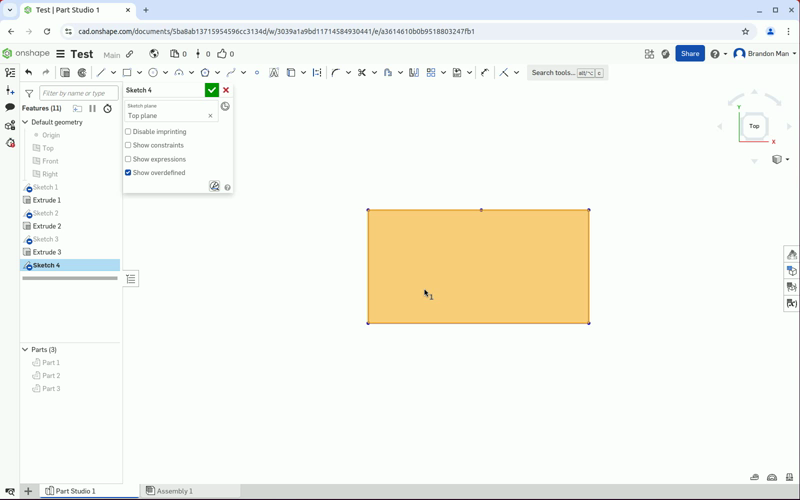
scroll(-6)
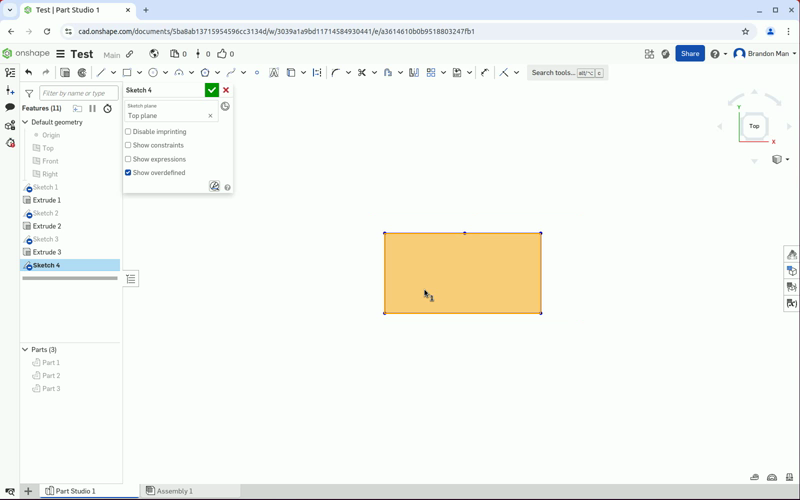
scroll(-6)
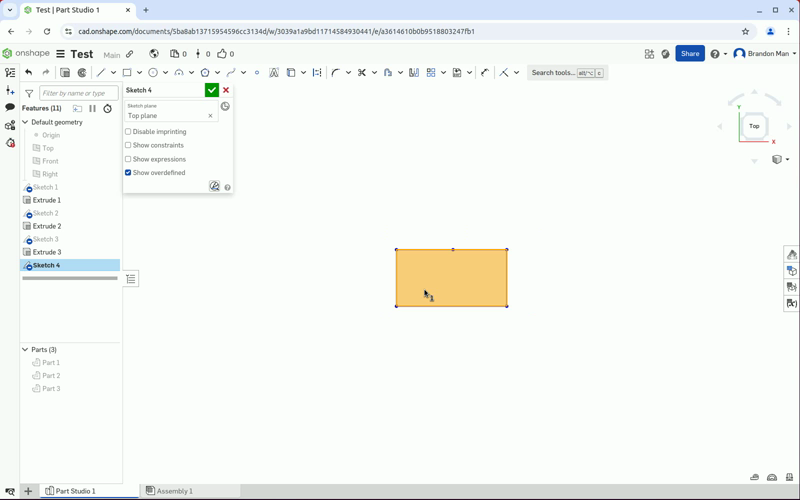
scroll(-6)
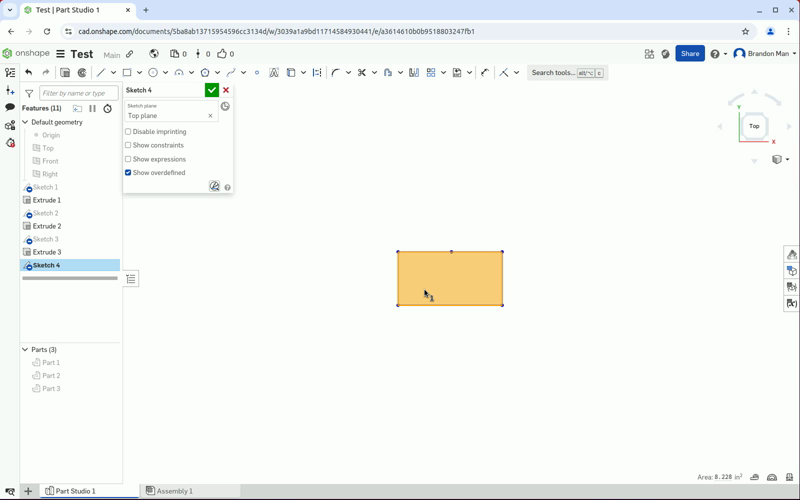
scroll(-6)
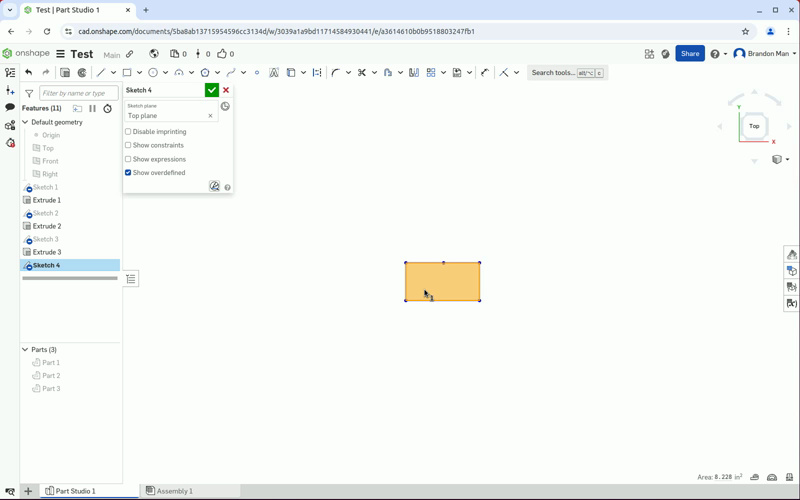
scroll(-6)
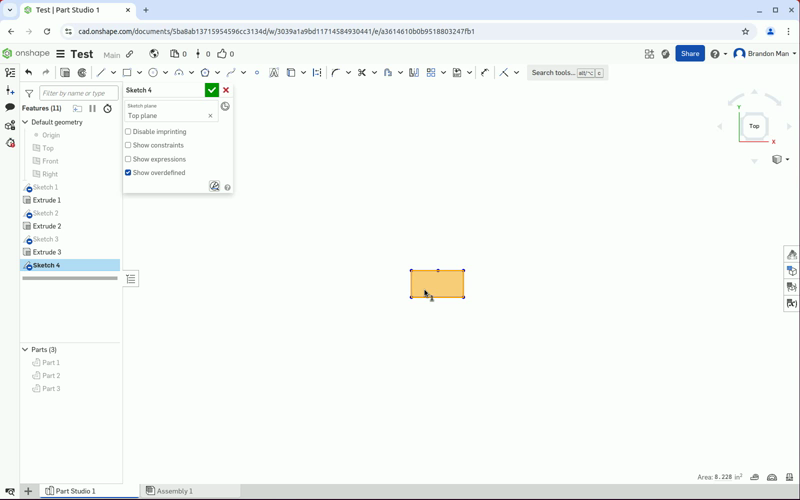
scroll(-6)
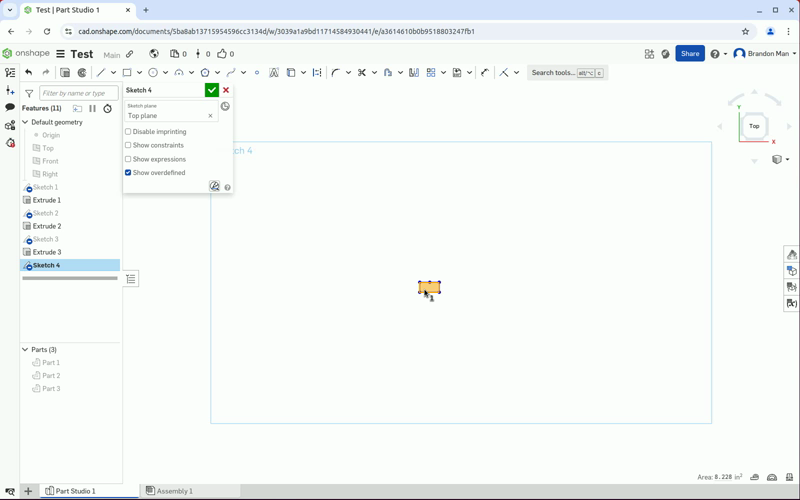
mouse_move(73, 352)
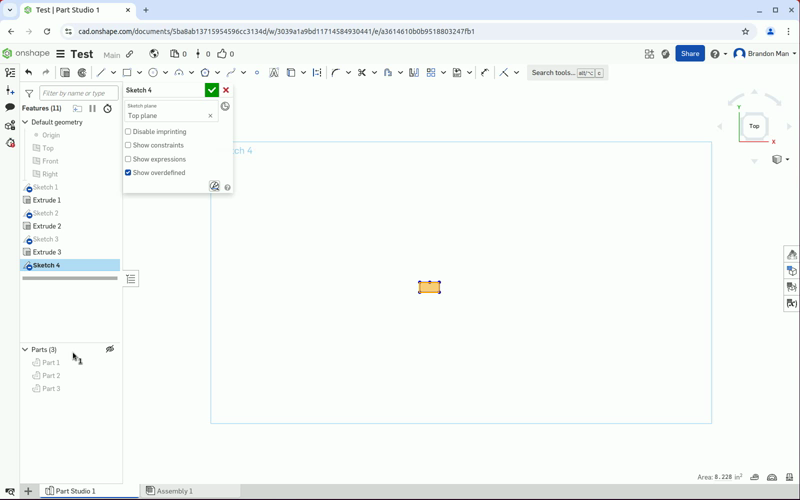
key(shift+y)
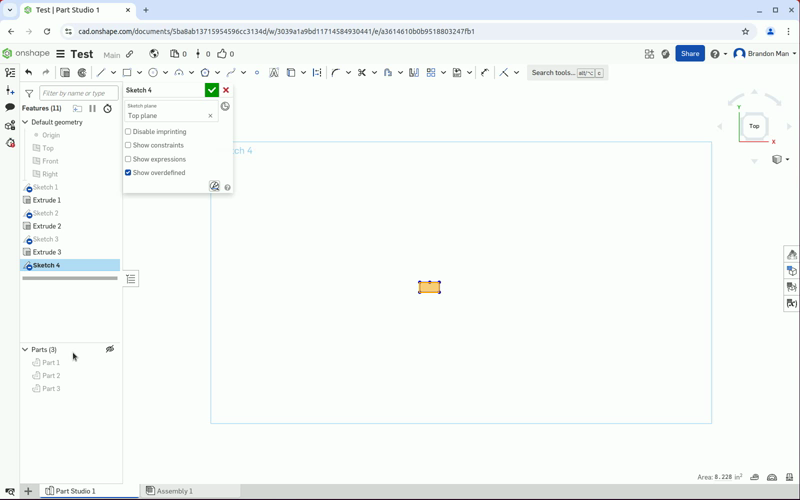
key(shift+e)
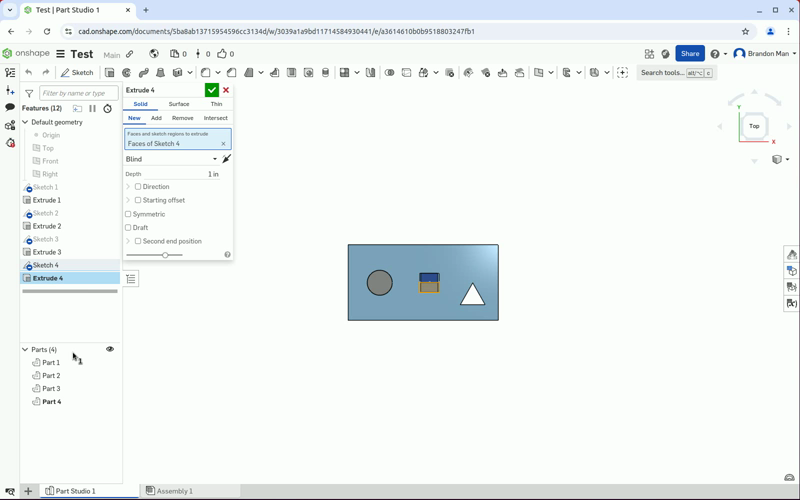
mouse_move(143, 106)
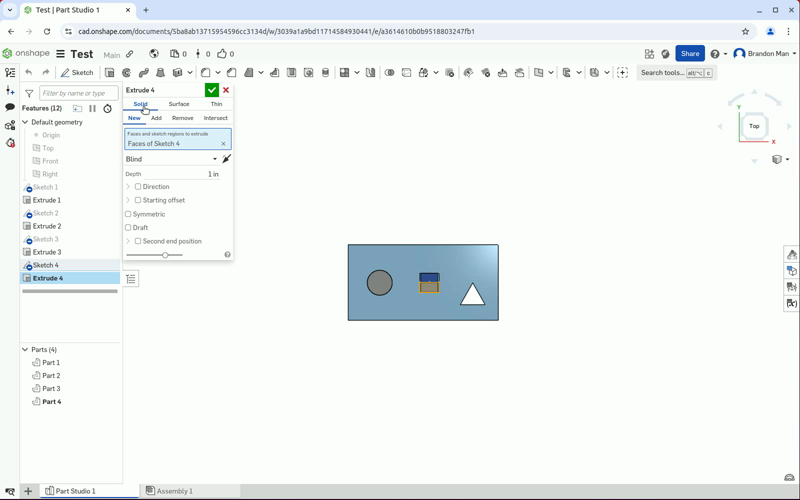
click(143, 106)
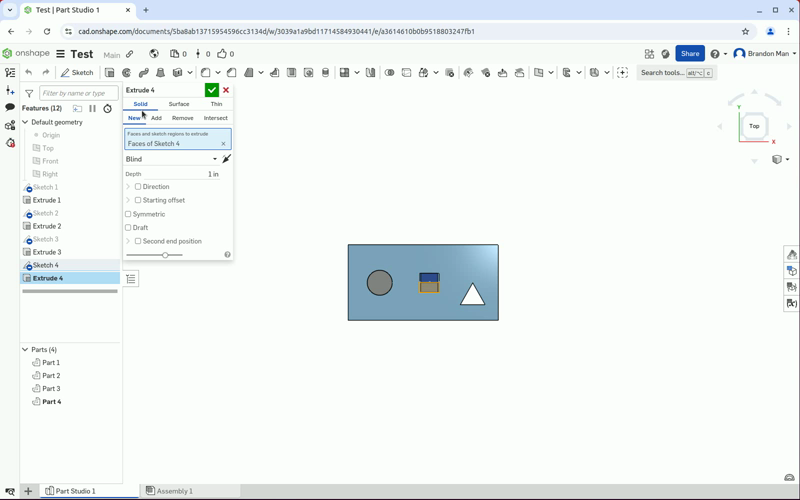
mouse_move(137, 120)
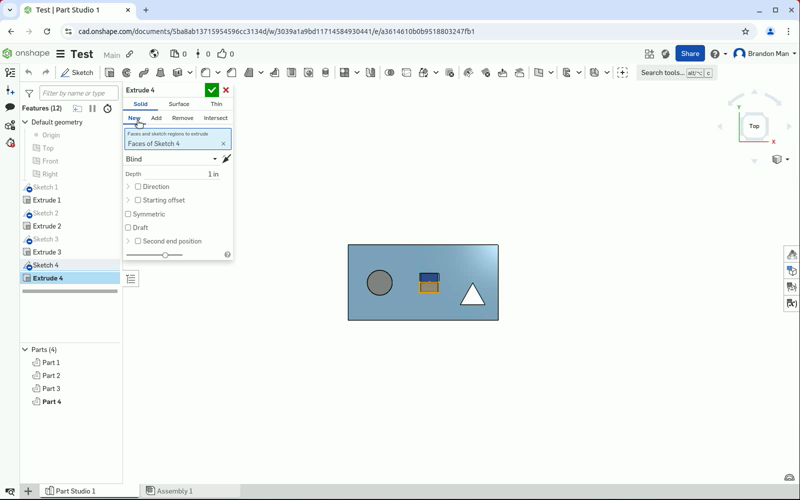
click(137, 120)
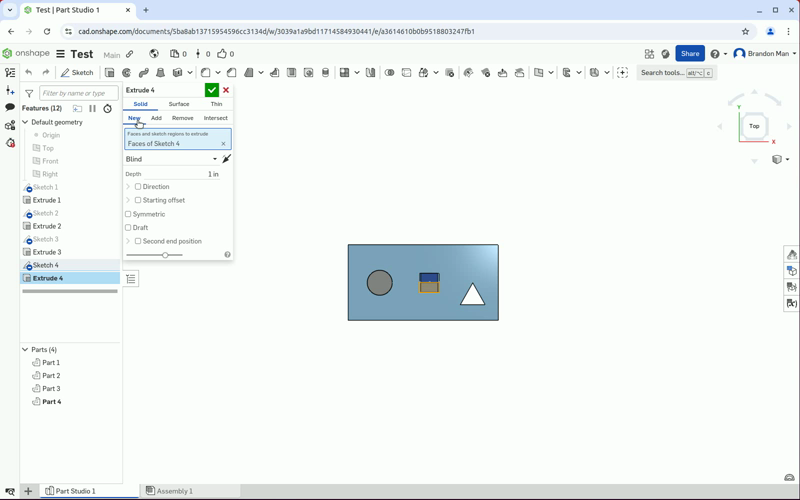
key(tab, 4)
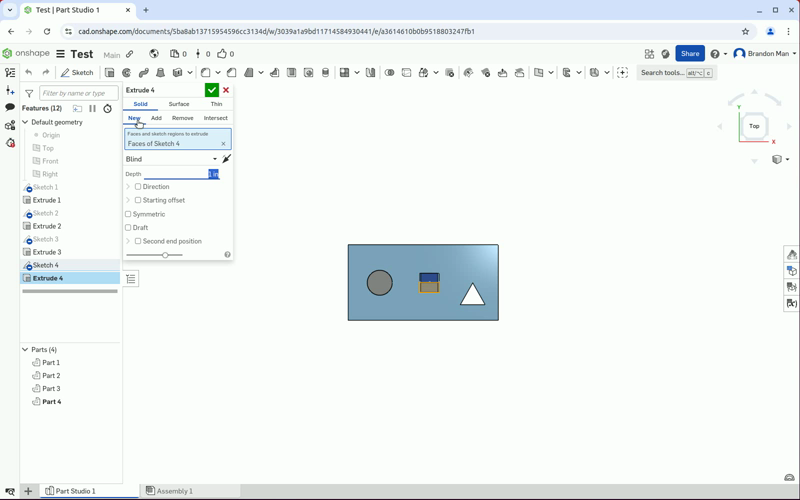
text(5.055)
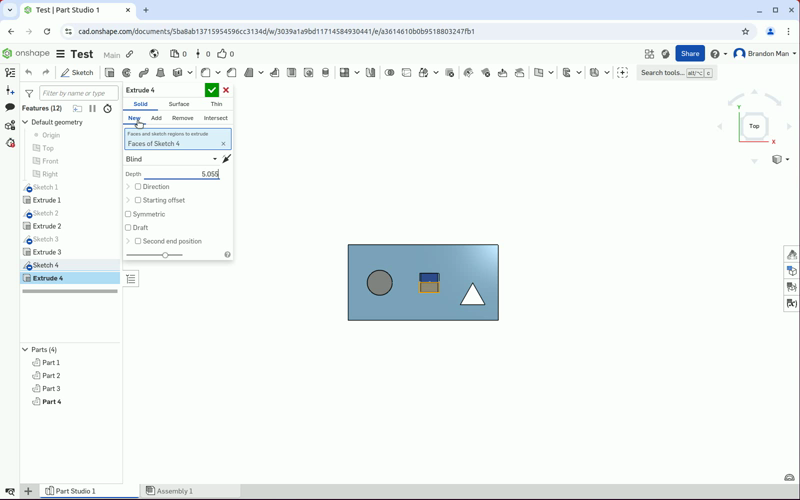
key(enter)
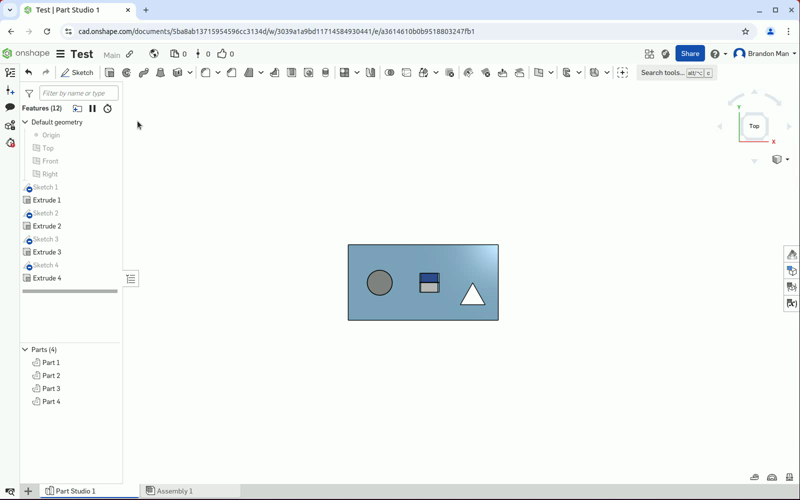
key(shift+h)
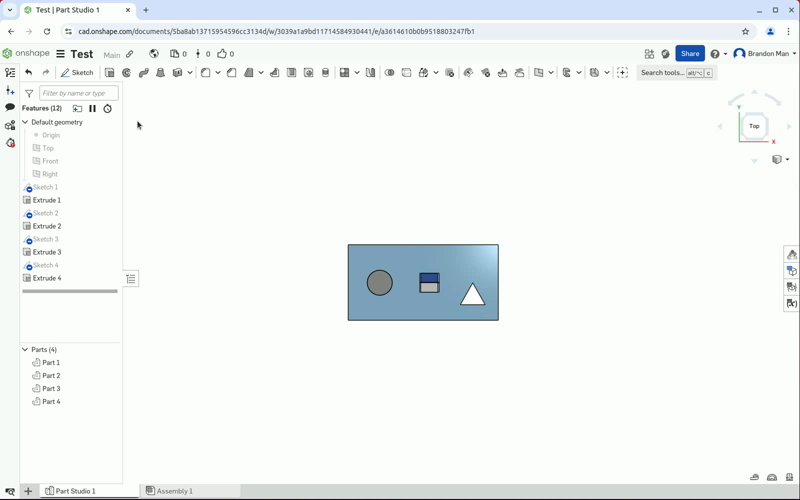
key(shift+h)
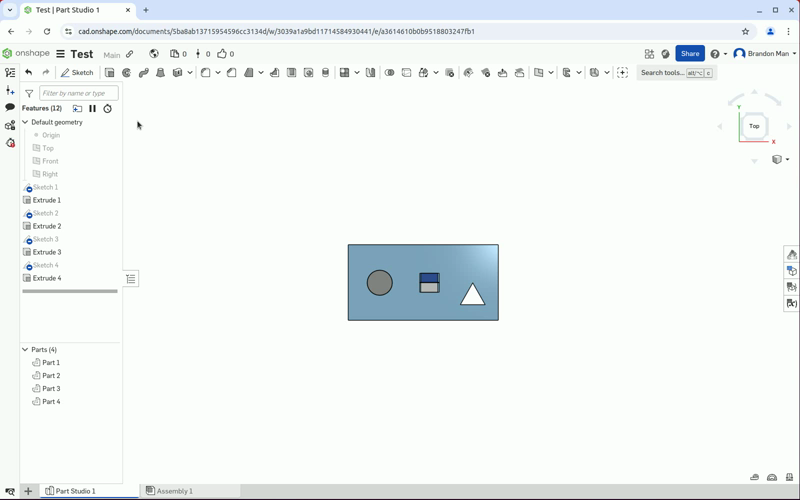
mouse_move(73, 189)
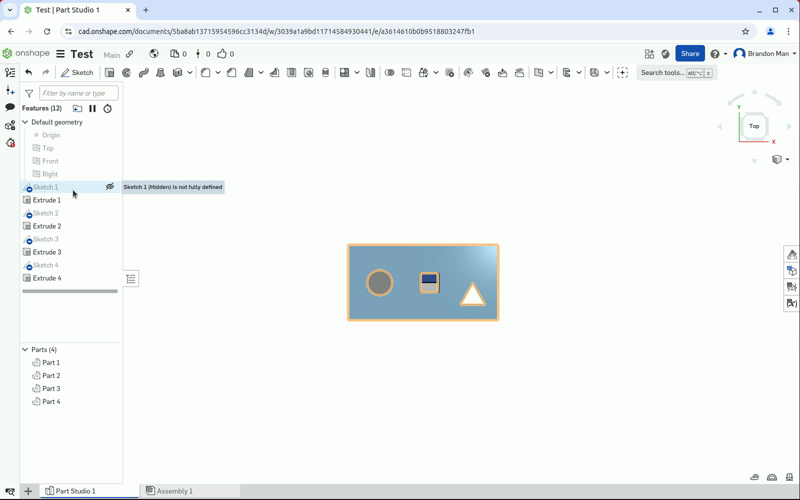
click(73, 189)
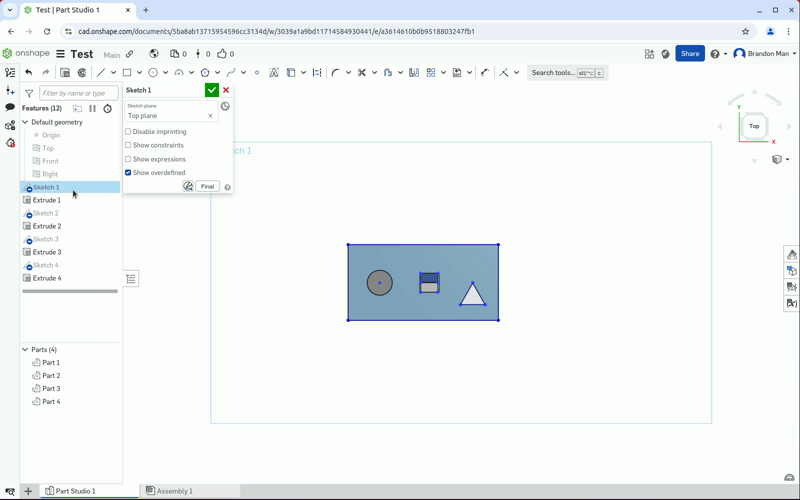
mouse_move(229, 92)
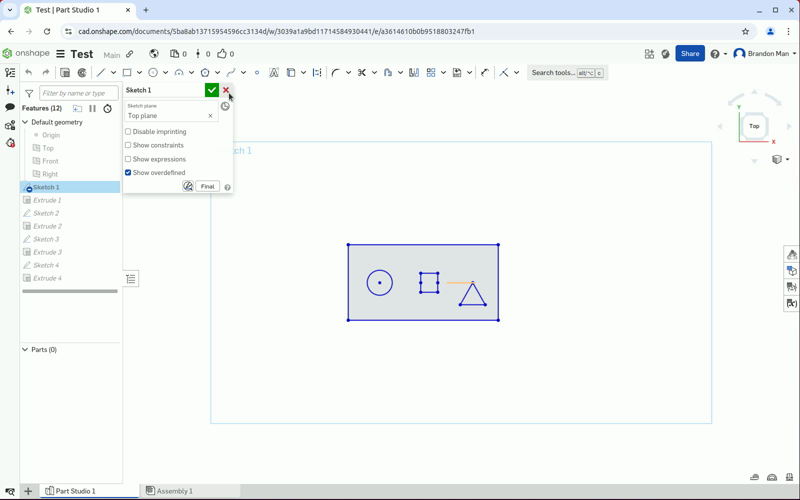
click(229, 92)
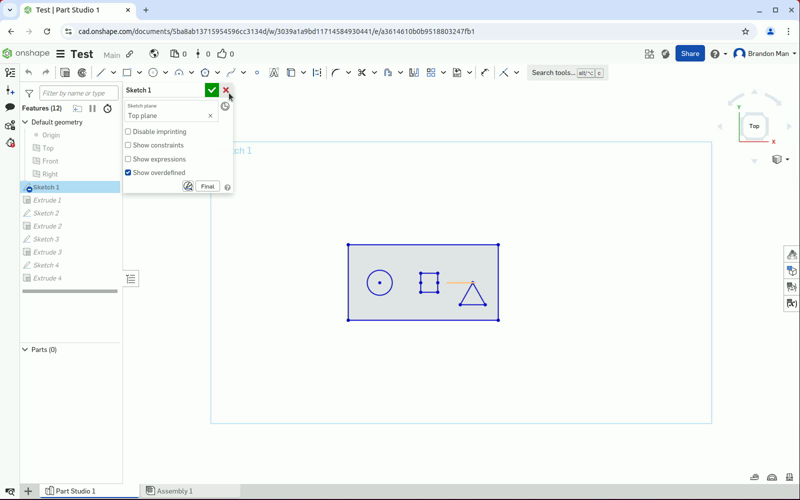
key(shift+s)
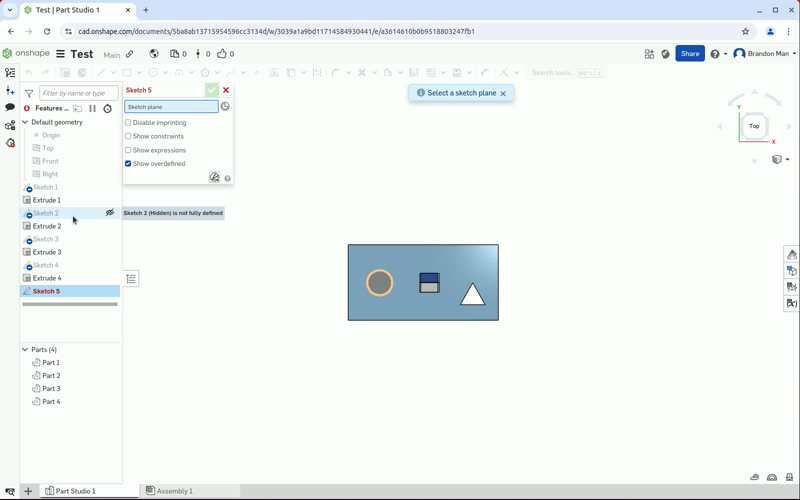
scroll(3)
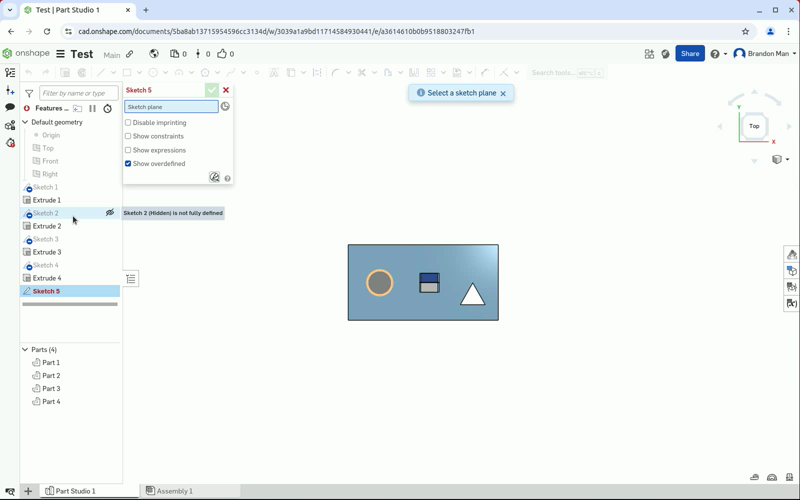
mouse_move(73, 150)
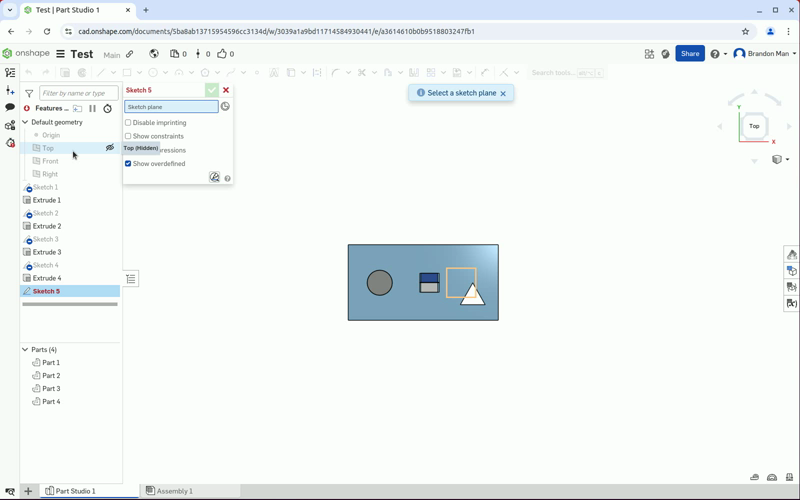
click(73, 150)
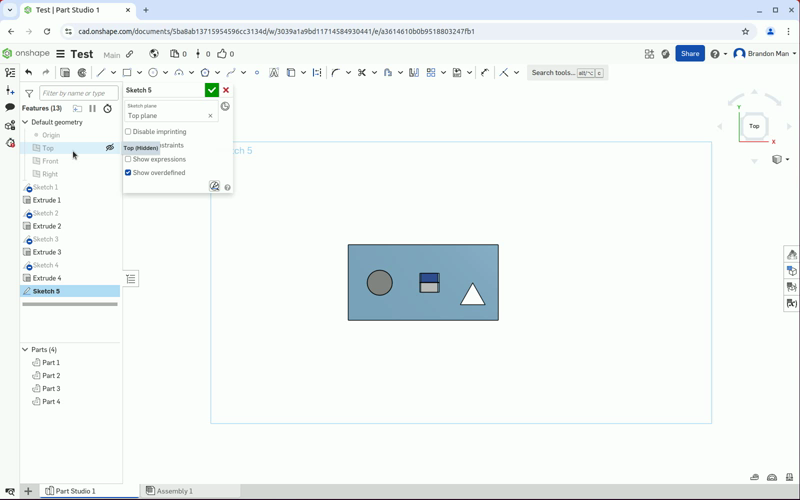
mouse_move(73, 352)
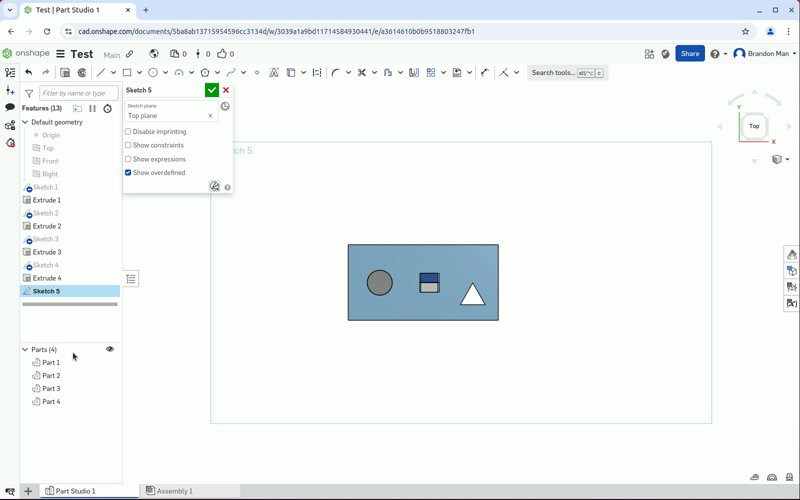
key(y)
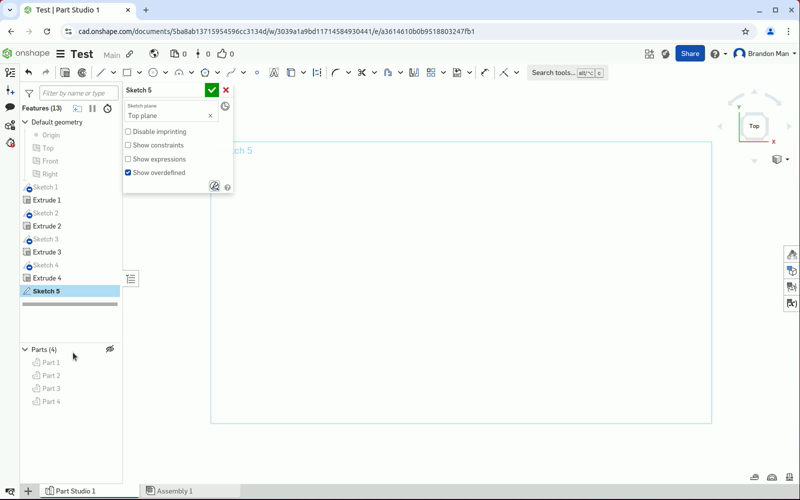
key(c)
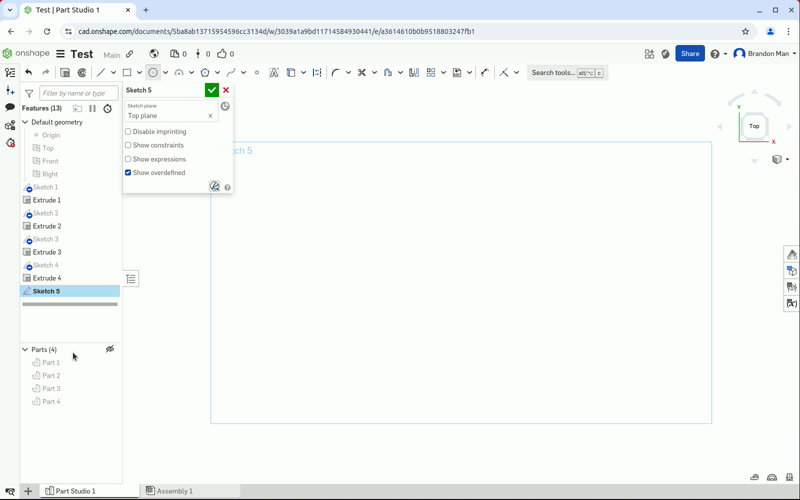
key_down(shift)
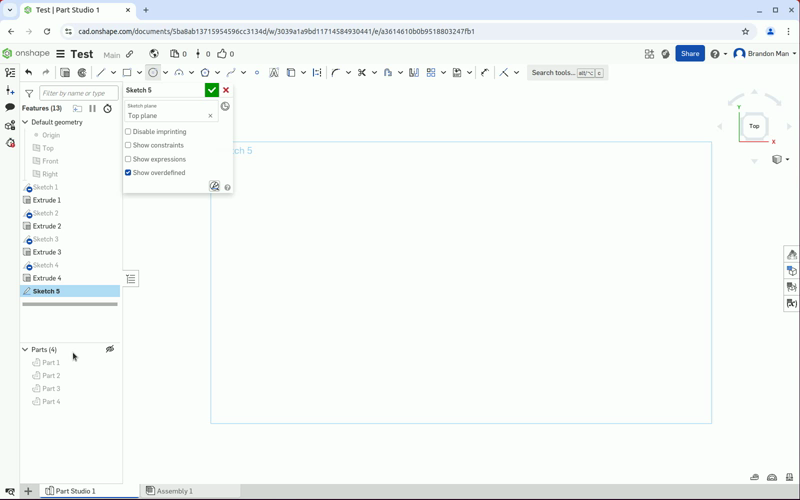
mouse_move(379, 282)
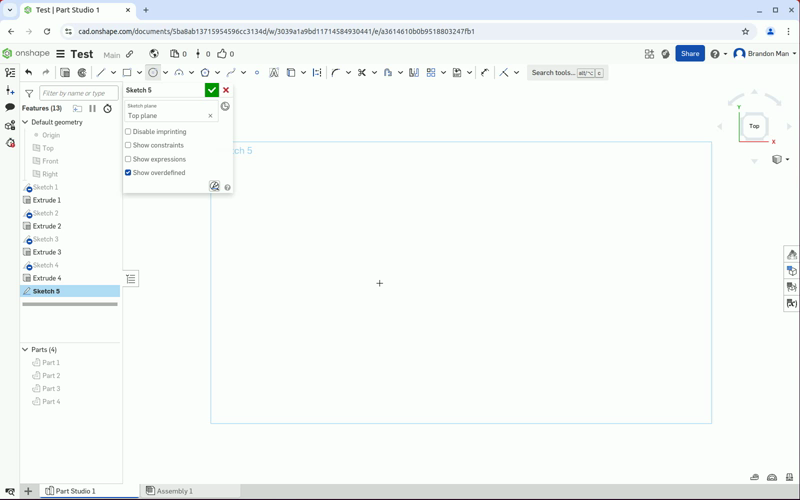
click(379, 282)
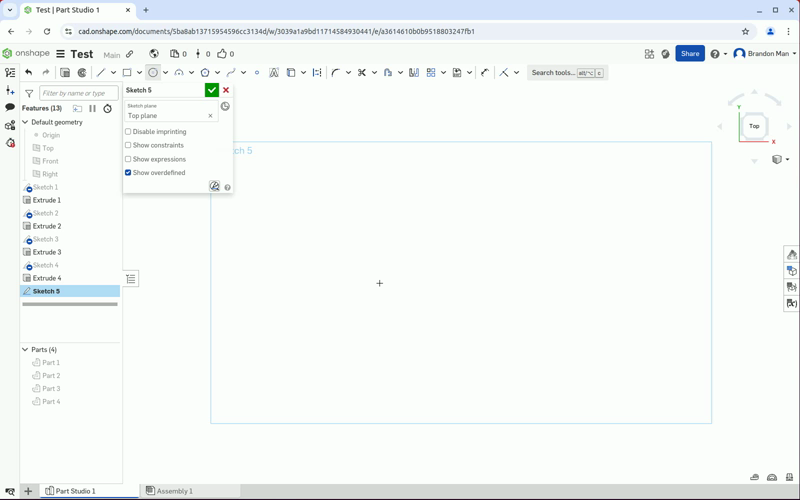
key_up(shift)
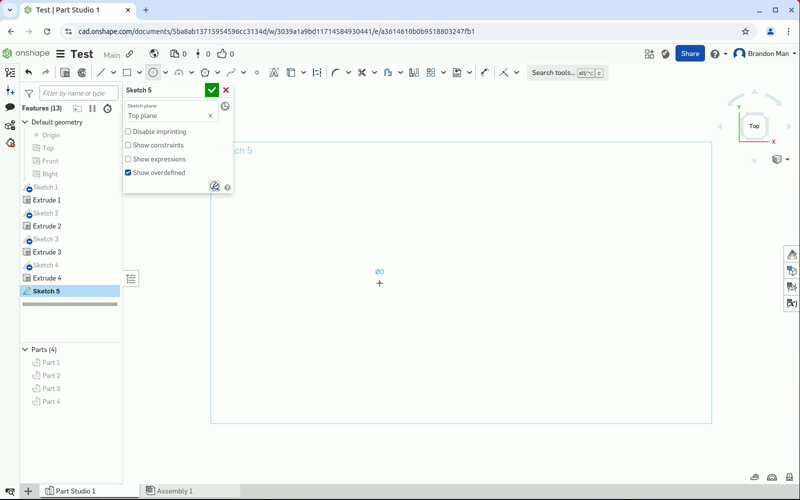
mouse_move(392, 282)
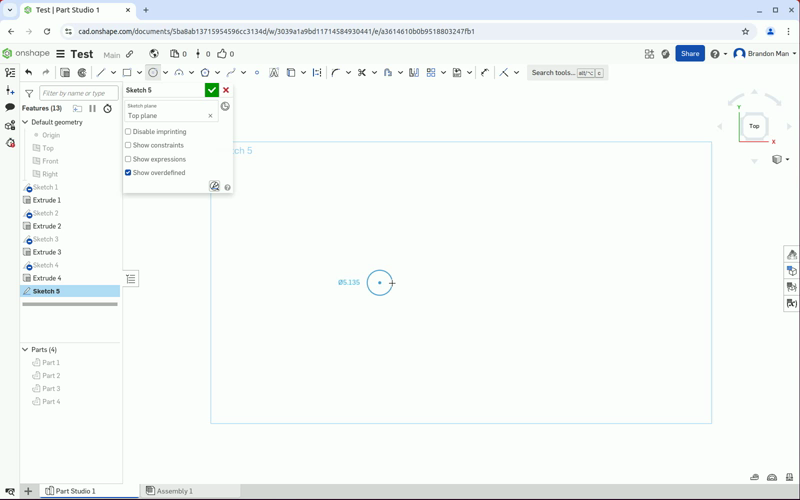
click(392, 282)
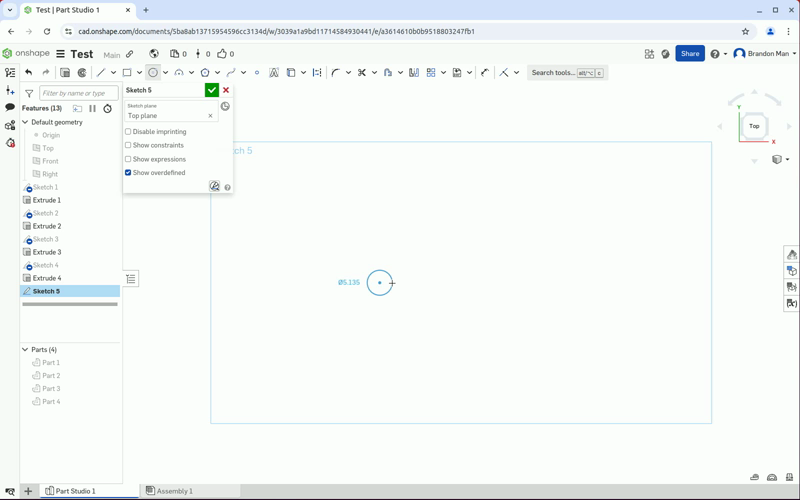
key(esc)
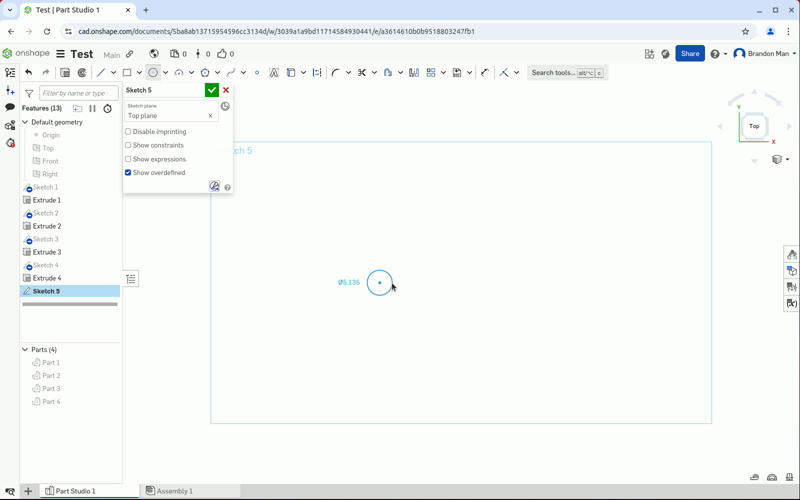
mouse_move(372, 276)
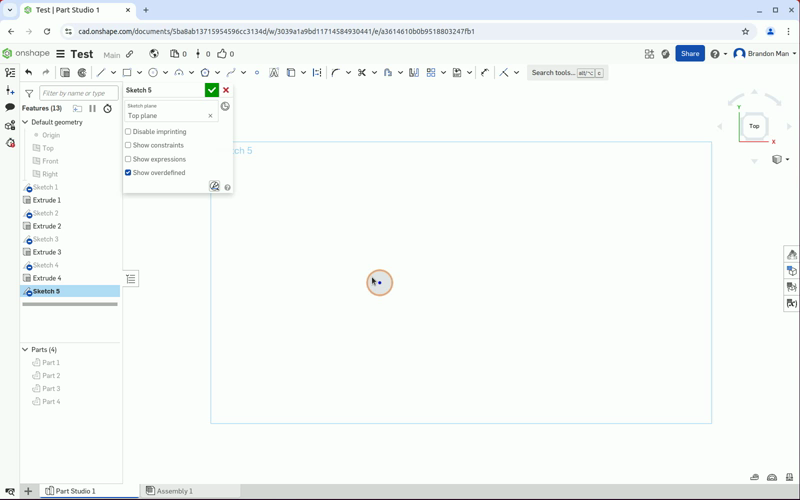
scroll(6)
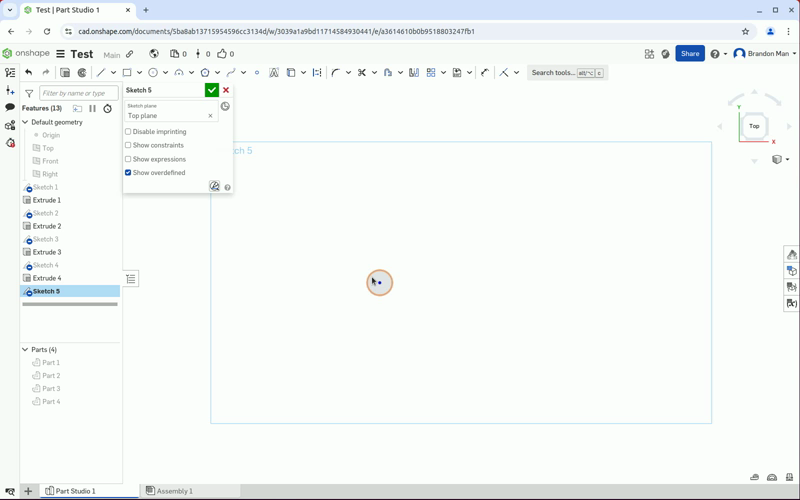
scroll(6)
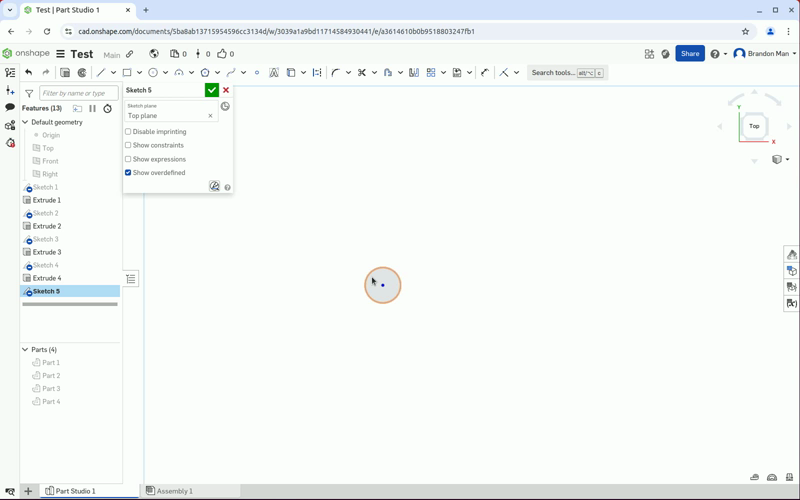
scroll(6)
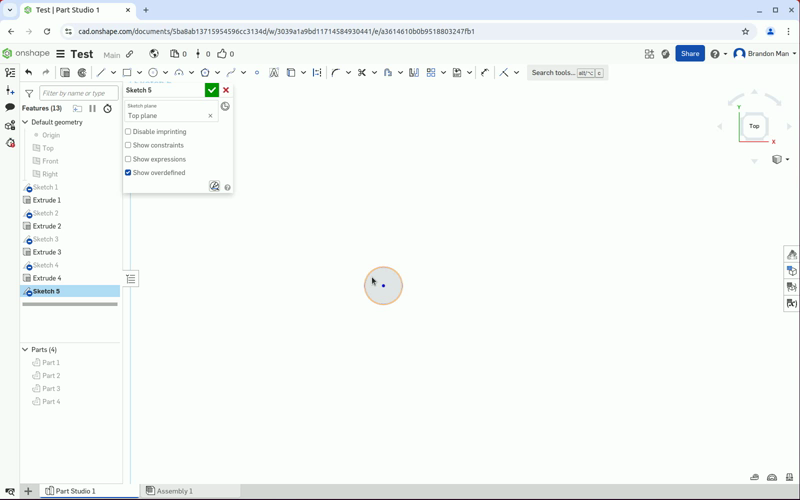
scroll(6)
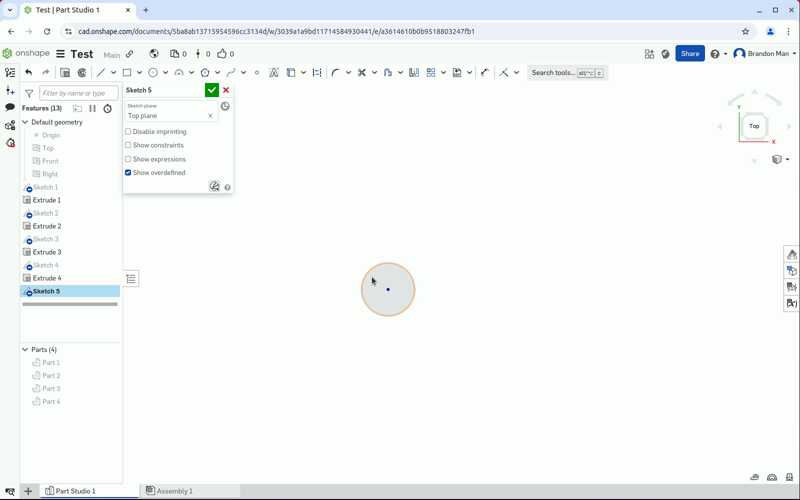
scroll(6)
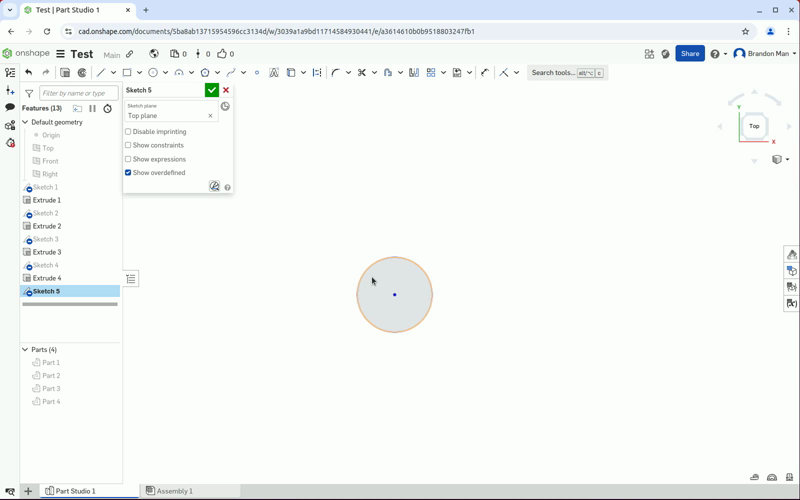
scroll(6)
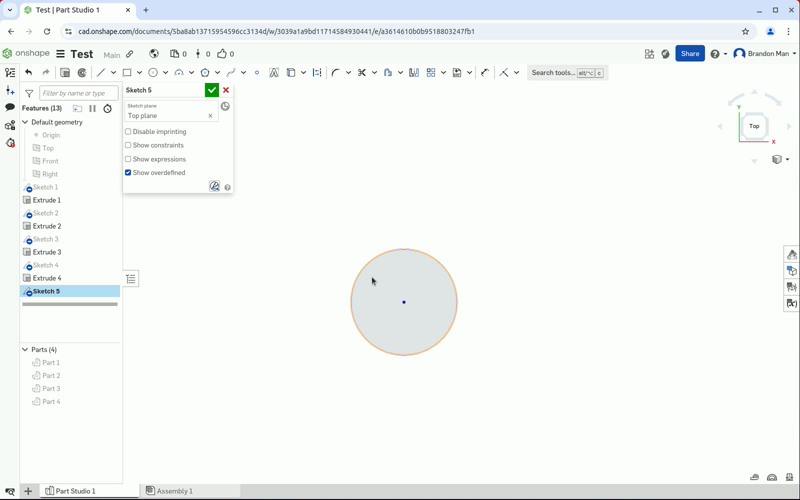
scroll(6)
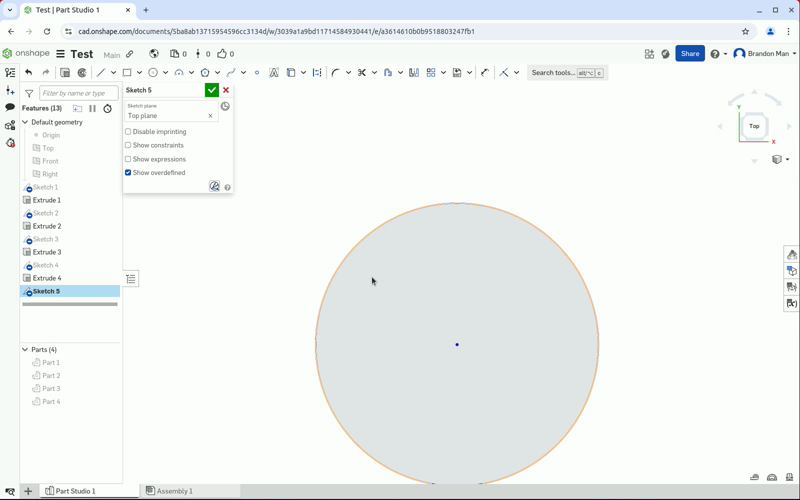
click(372, 276)
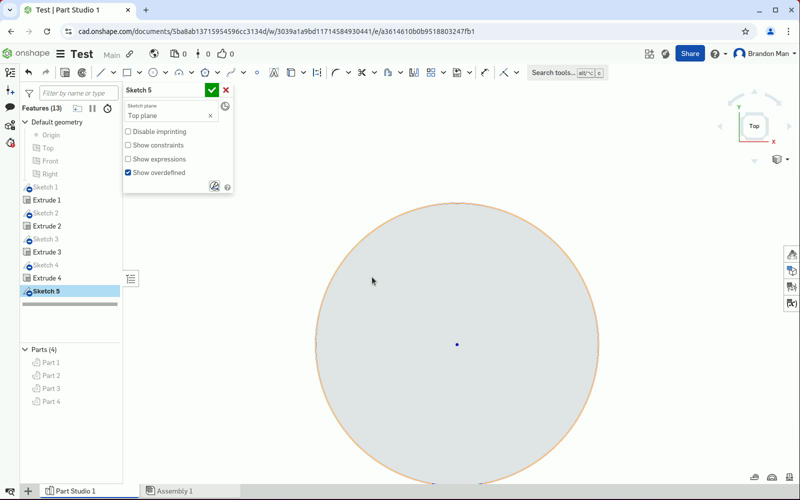
scroll(-6)
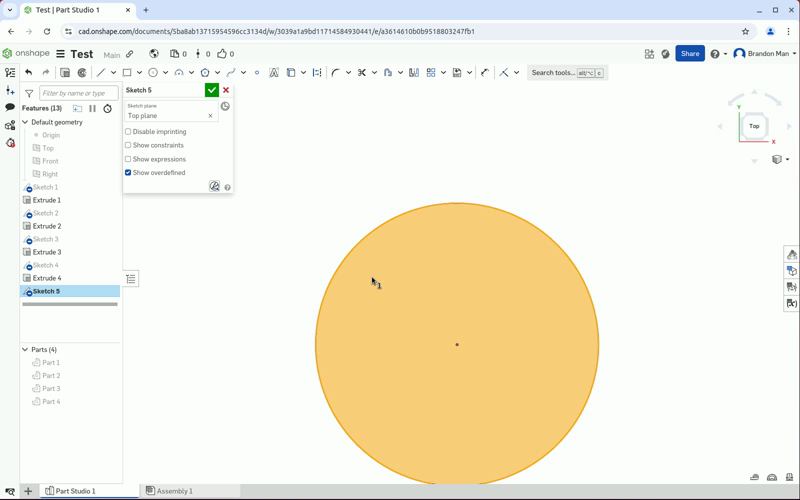
scroll(-6)
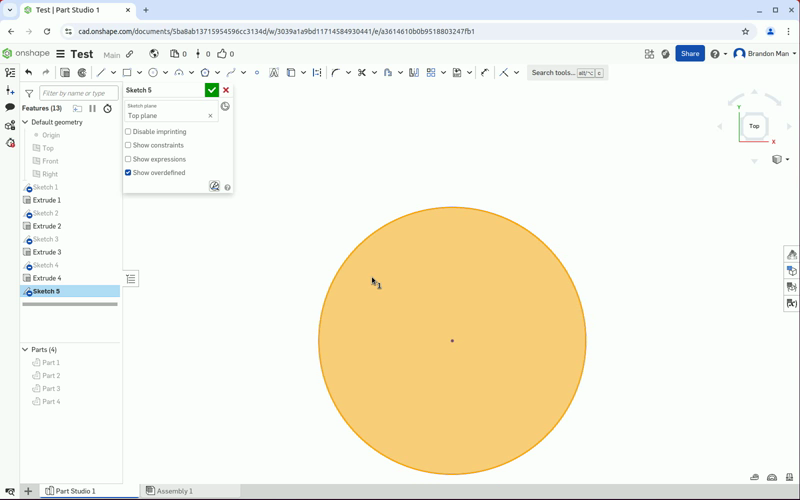
scroll(-6)
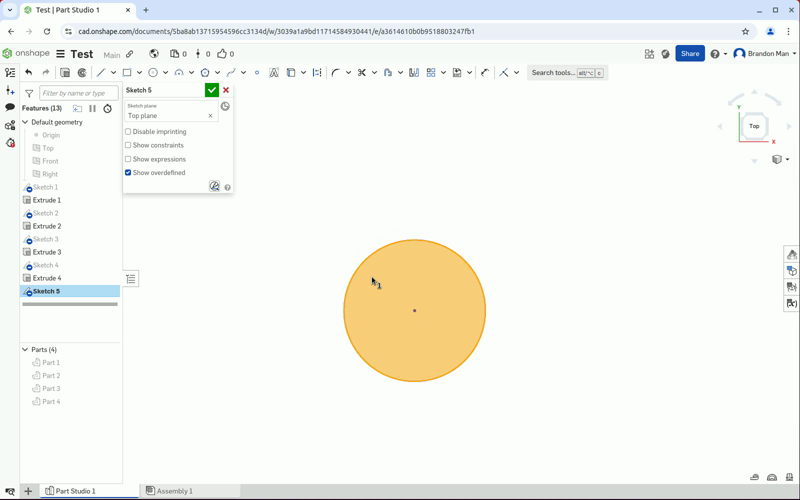
scroll(-6)
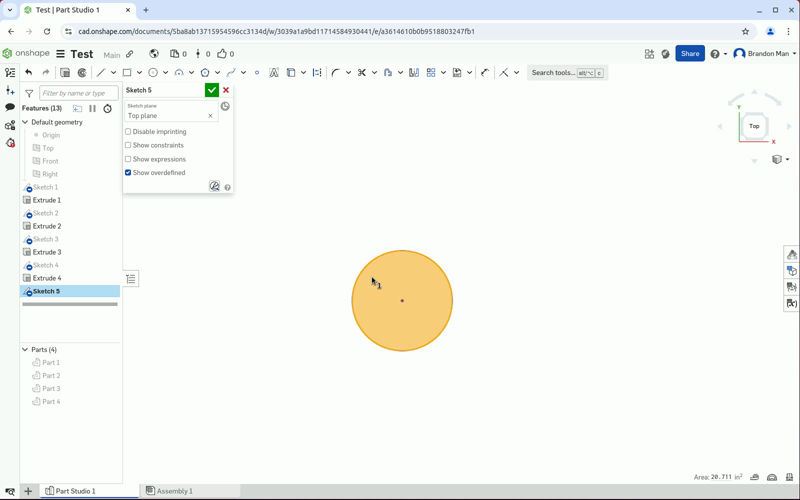
scroll(-6)
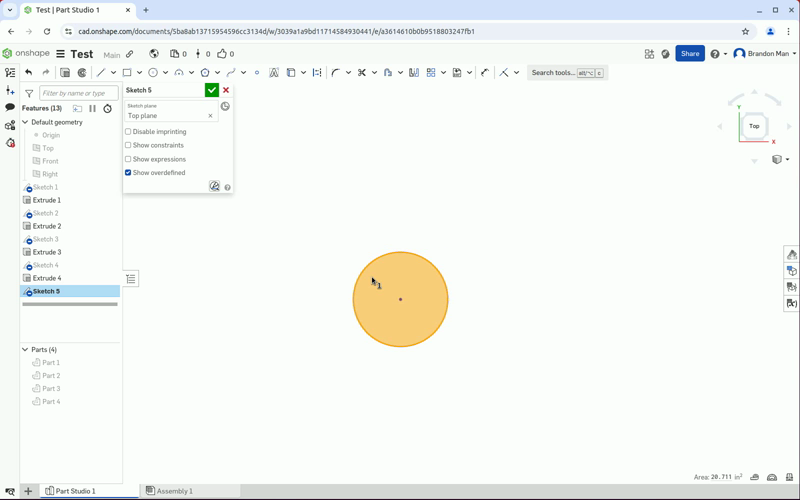
scroll(-6)
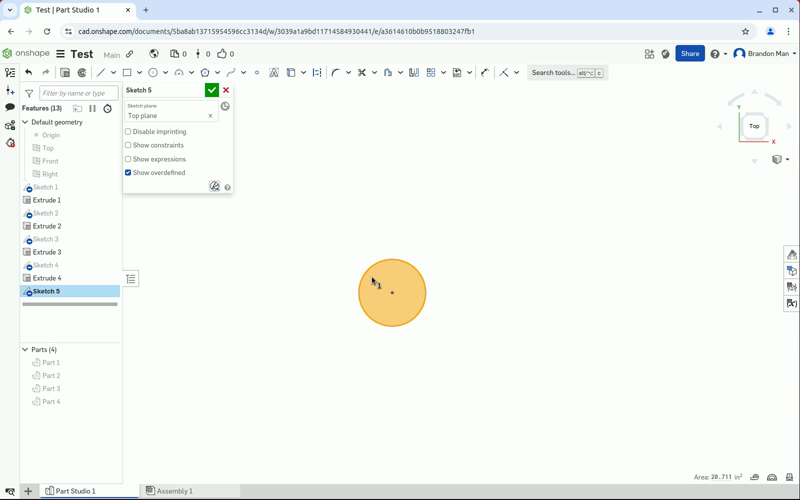
scroll(-6)
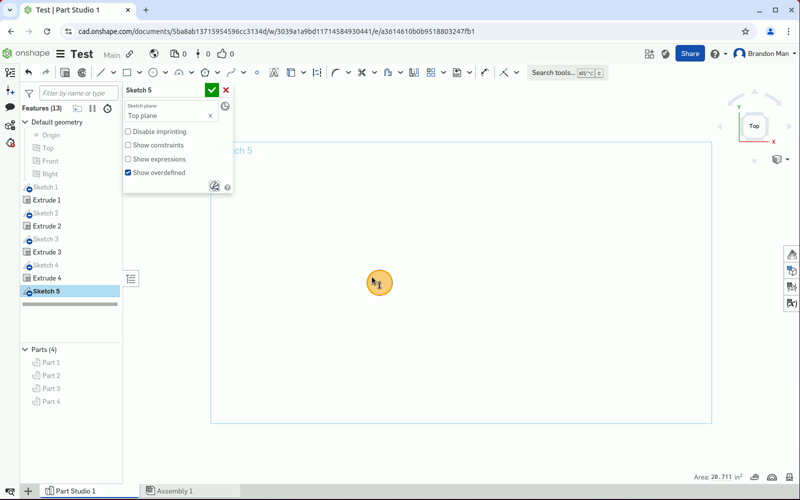
mouse_move(73, 352)
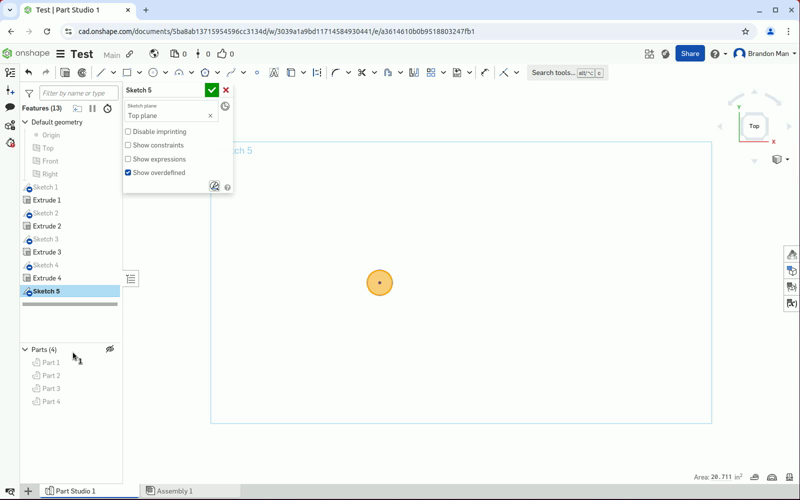
key(shift+y)
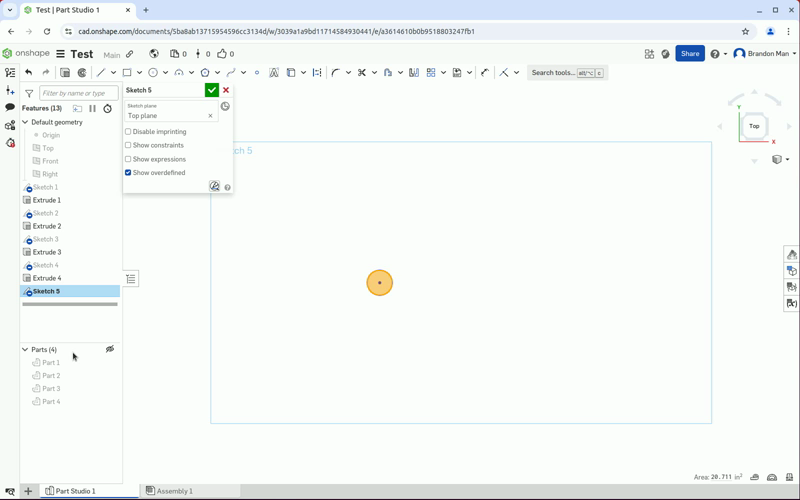
key(shift+e)
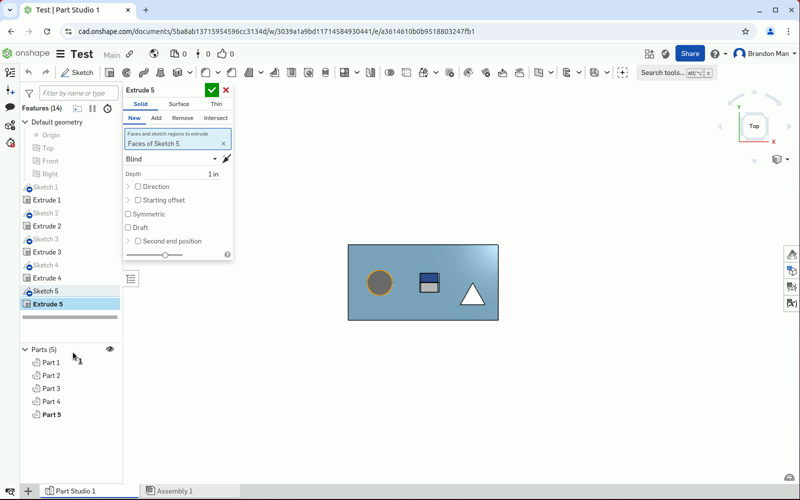
mouse_move(143, 106)
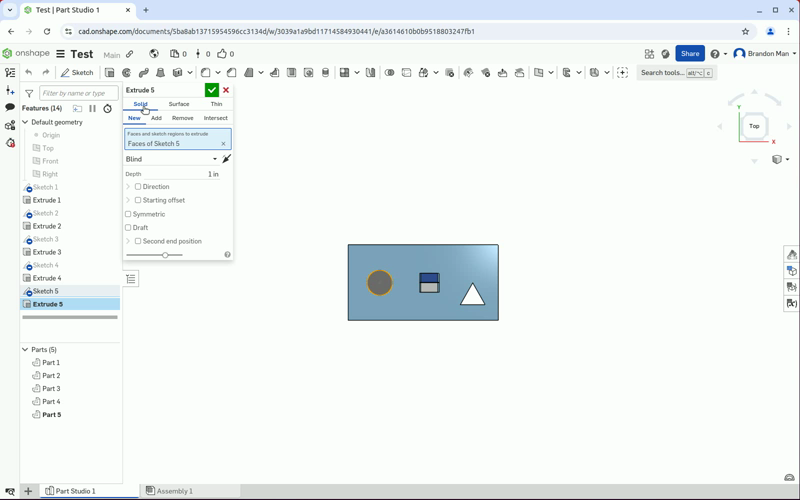
click(143, 106)
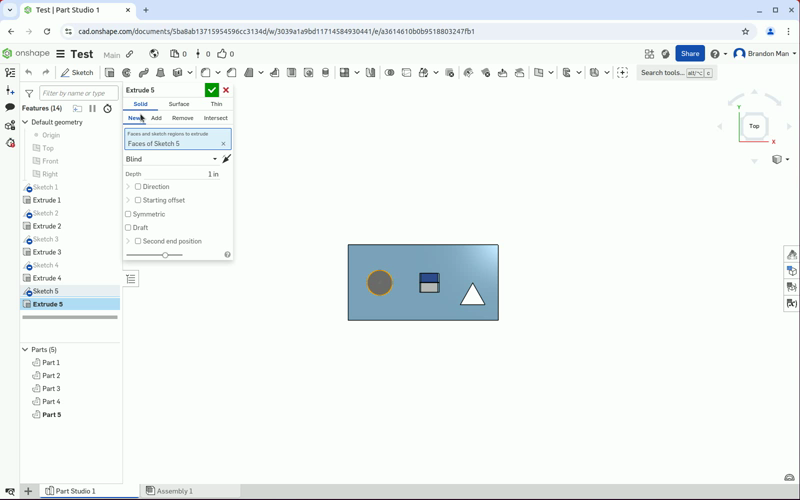
mouse_move(137, 120)
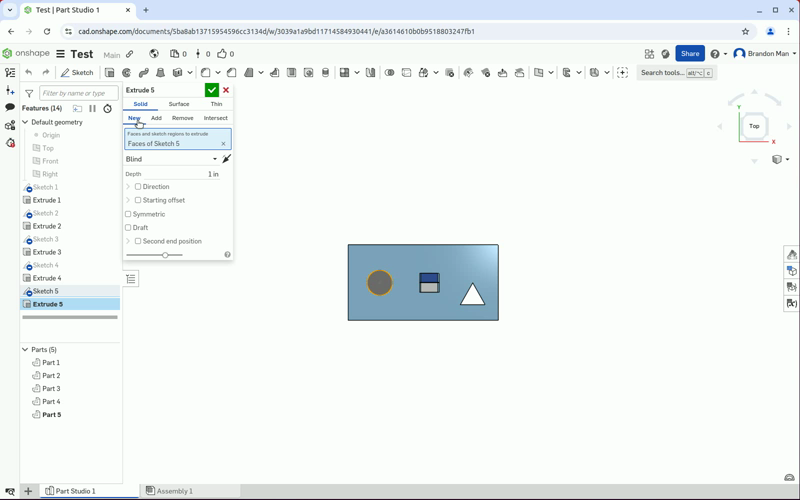
click(137, 120)
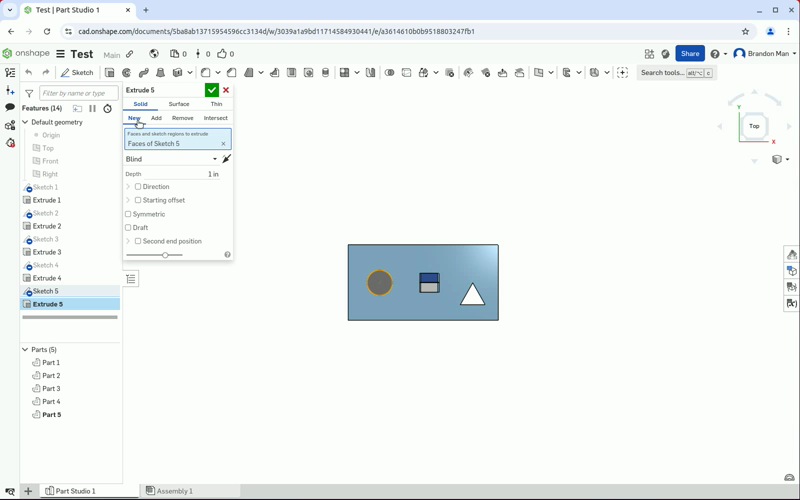
key(tab, 4)
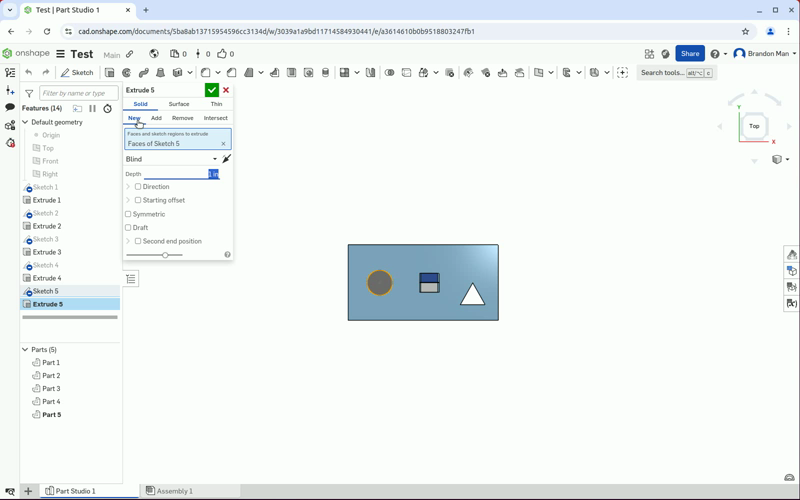
text(-6.499)
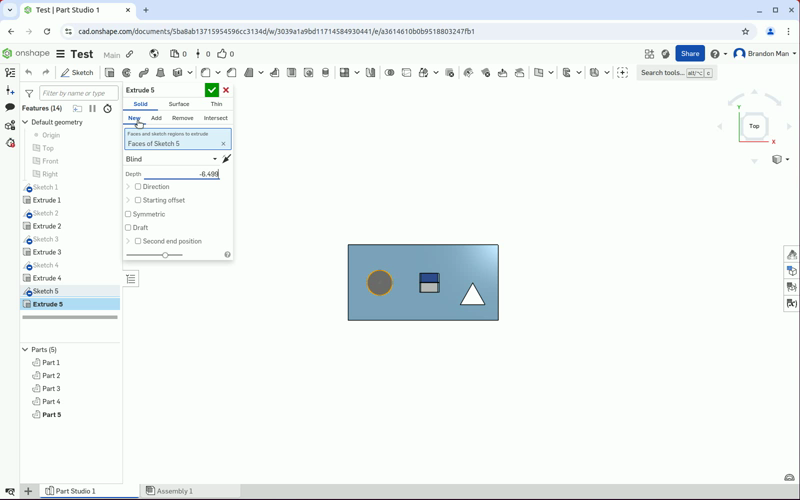
key(enter)
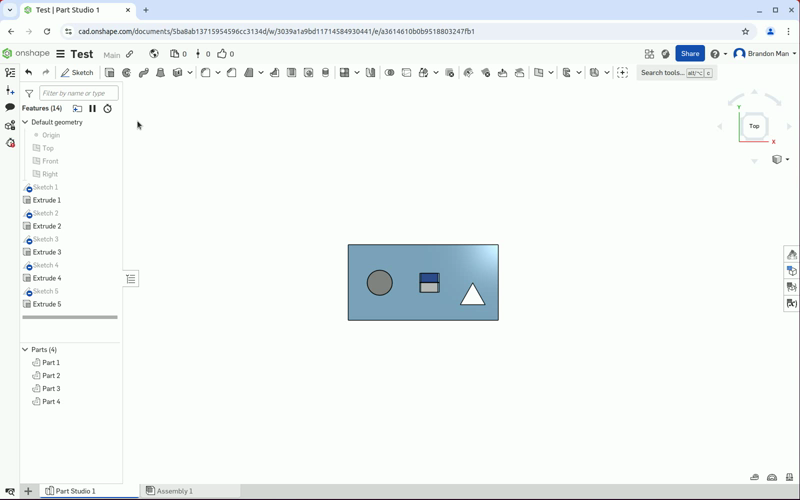
key(shift+h)
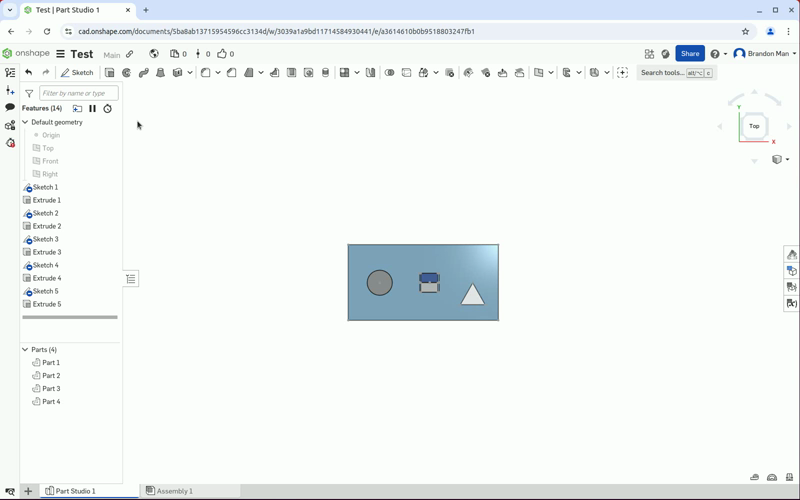
key(shift+h)
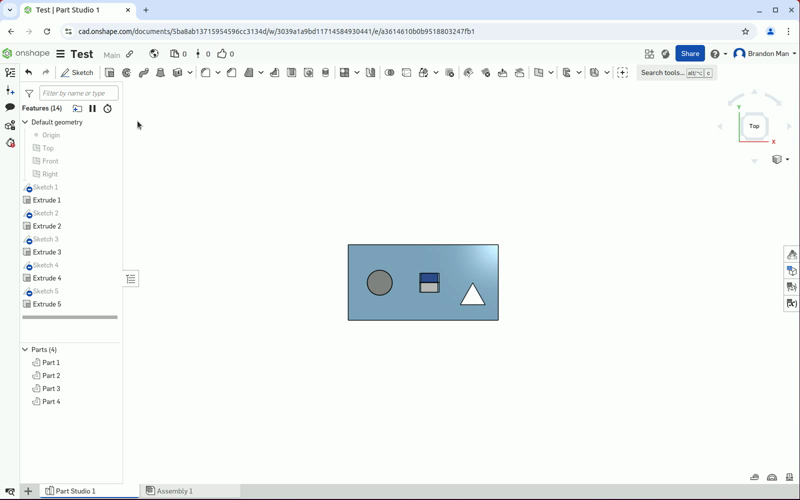
mouse_move(73, 189)
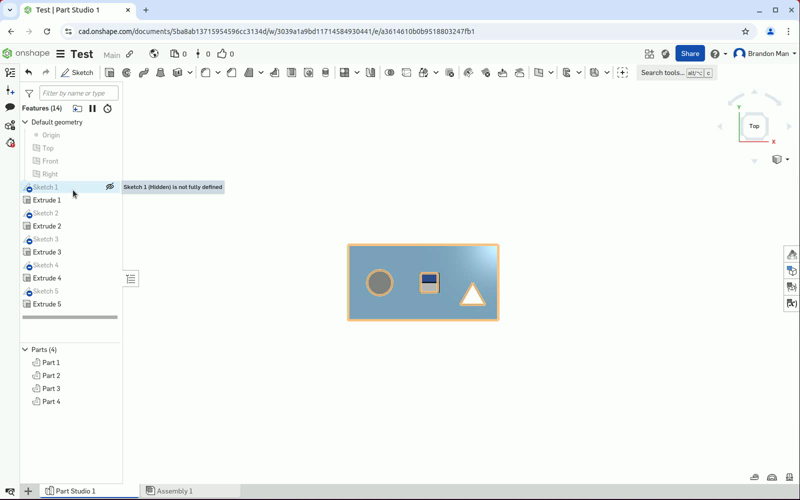
click(73, 189)
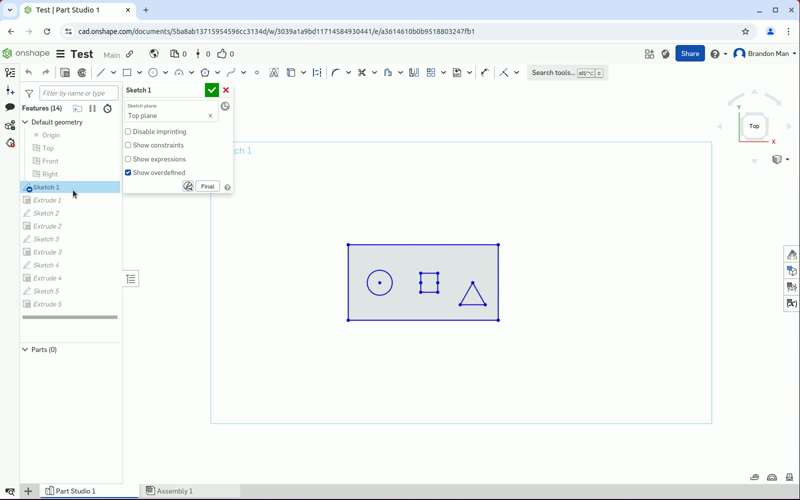
mouse_move(229, 92)
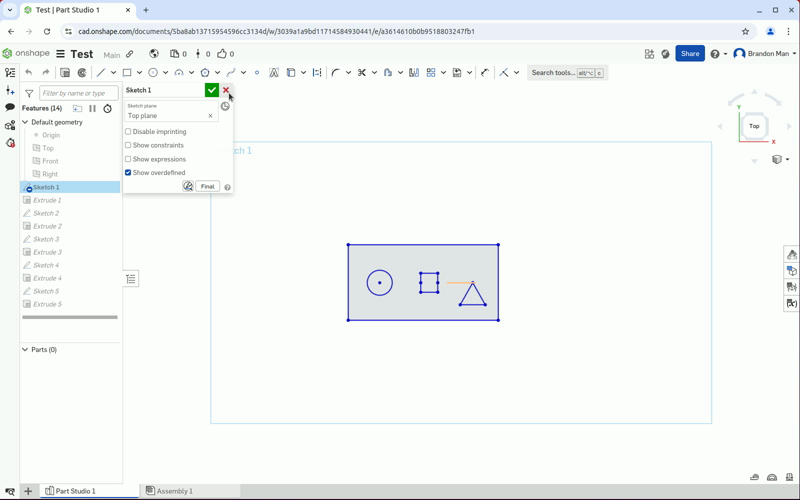
click(229, 92)
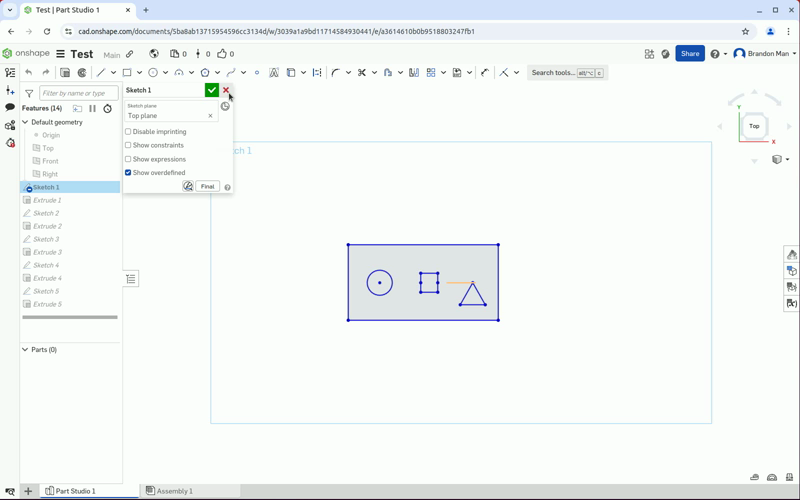
key(shift+s)
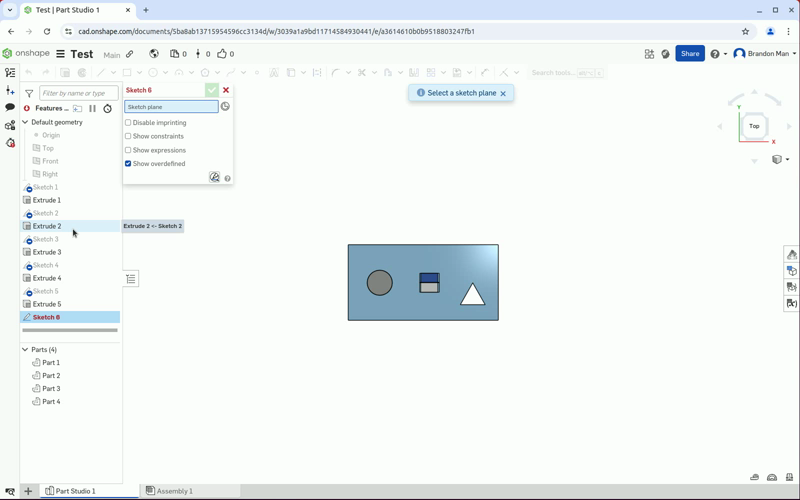
scroll(3)
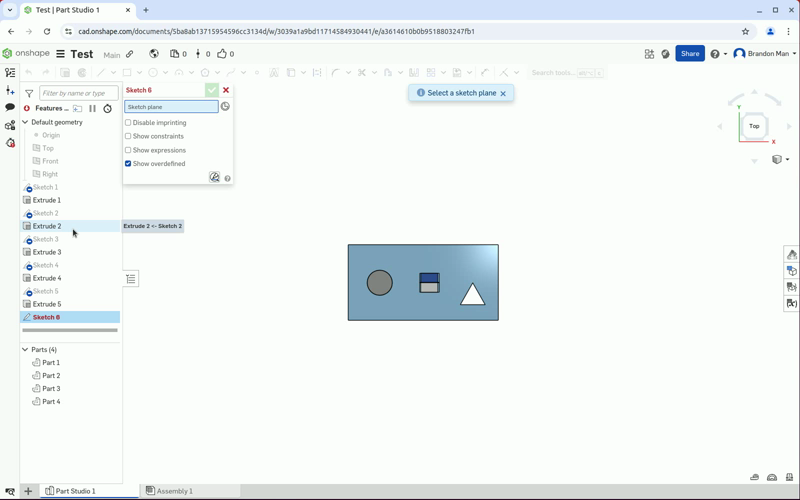
mouse_move(73, 150)
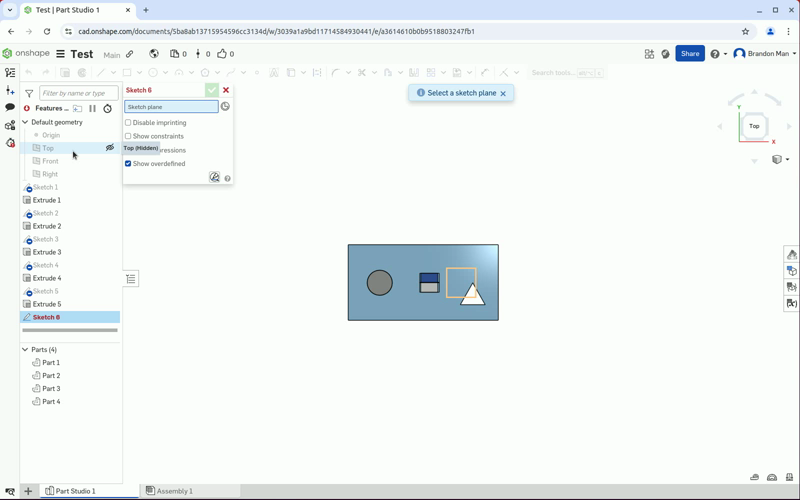
click(73, 150)
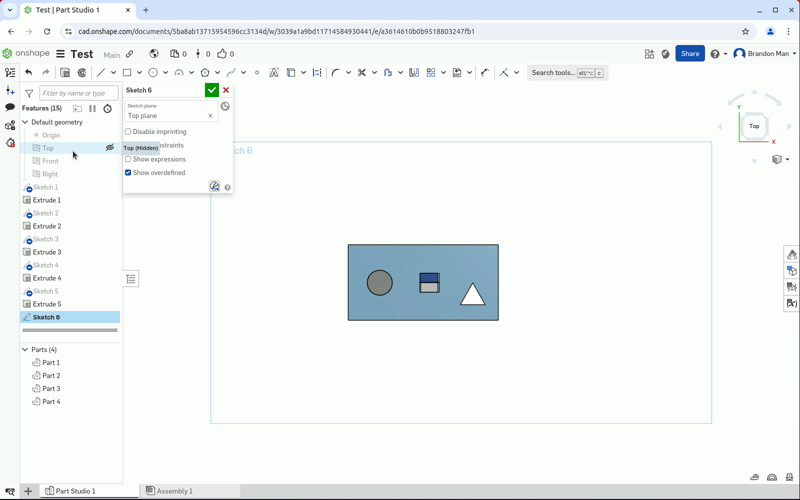
mouse_move(73, 352)
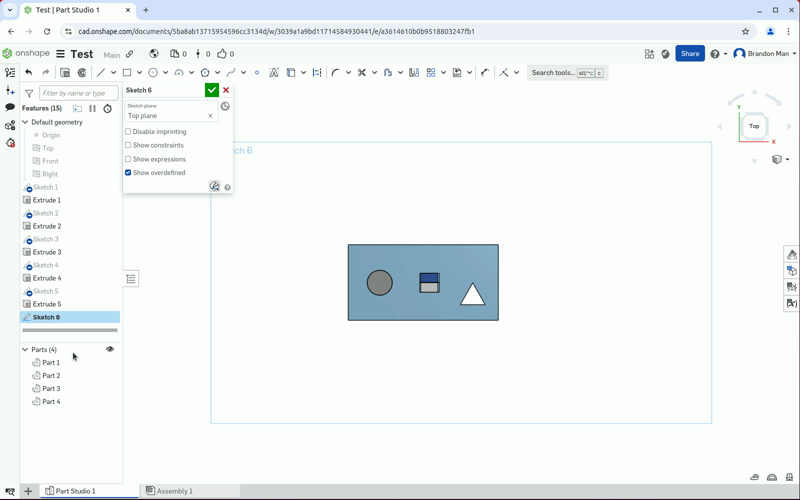
key(y)
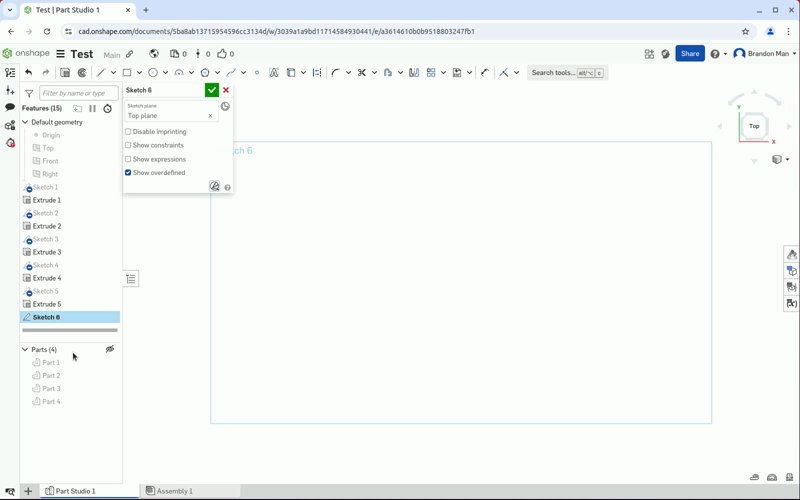
key(l)
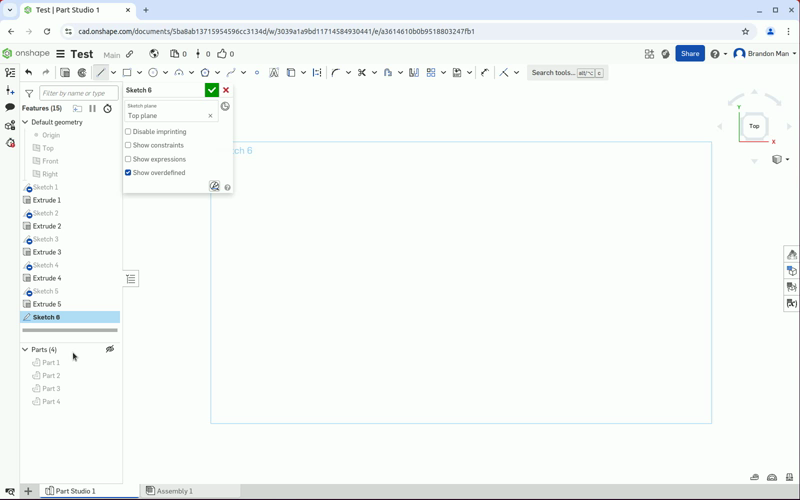
key_down(shift)
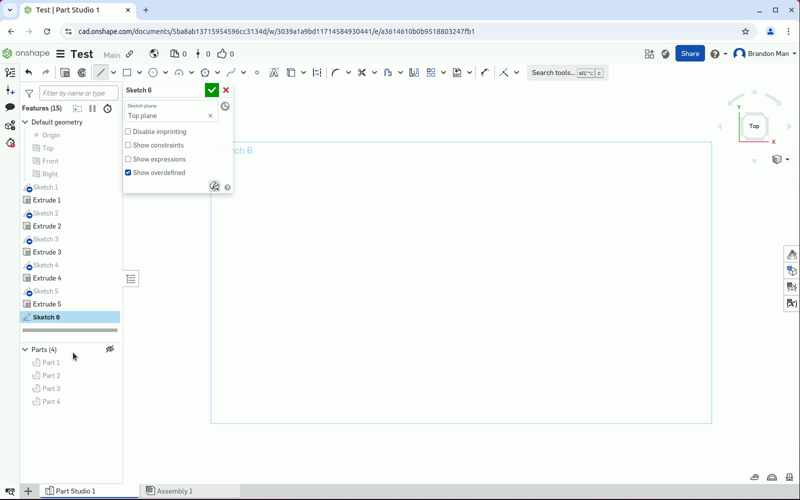
mouse_move(419, 282)
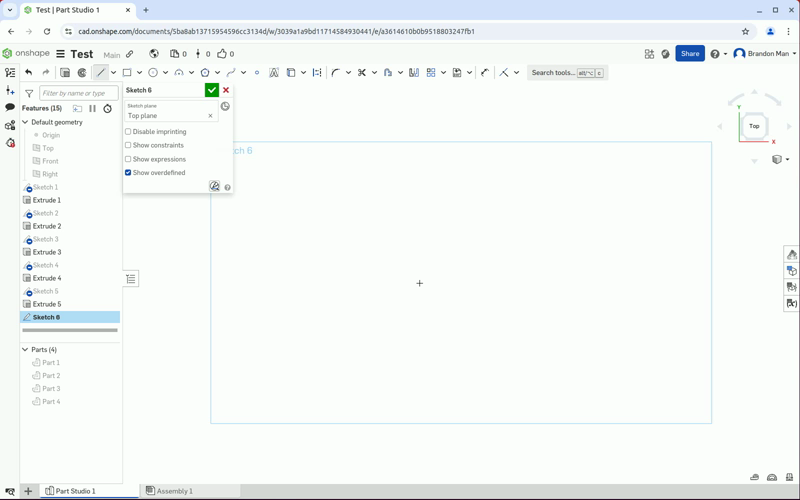
click(419, 282)
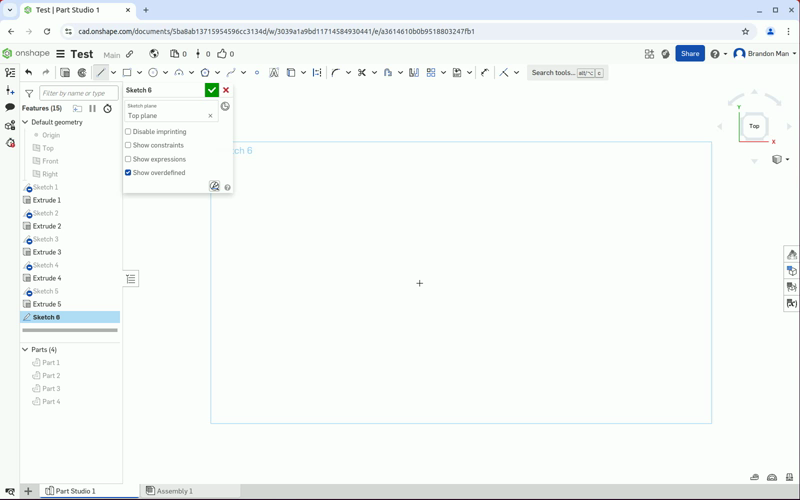
key_up(shift)
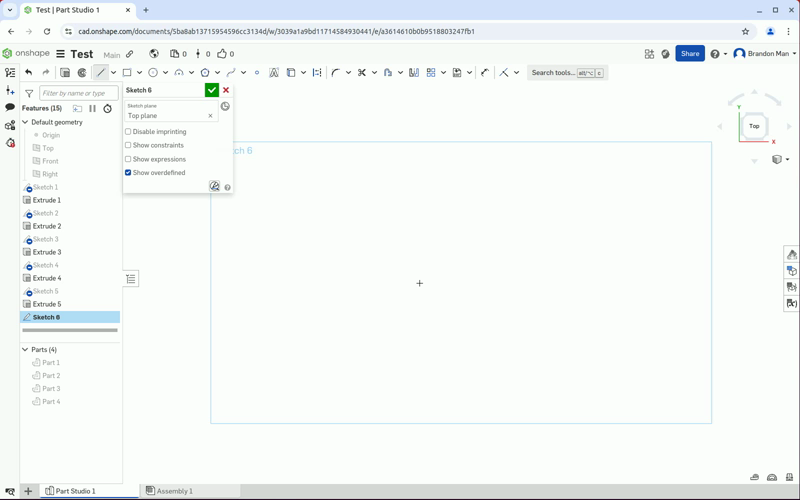
key_down(shift)
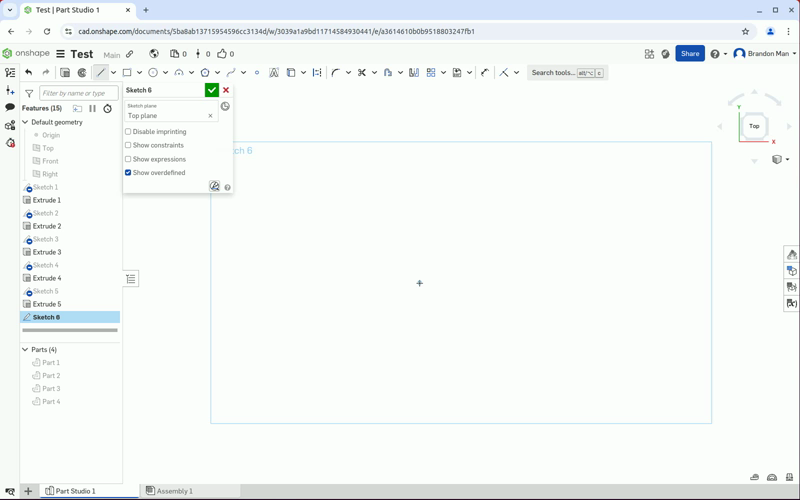
mouse_move(449, 282)
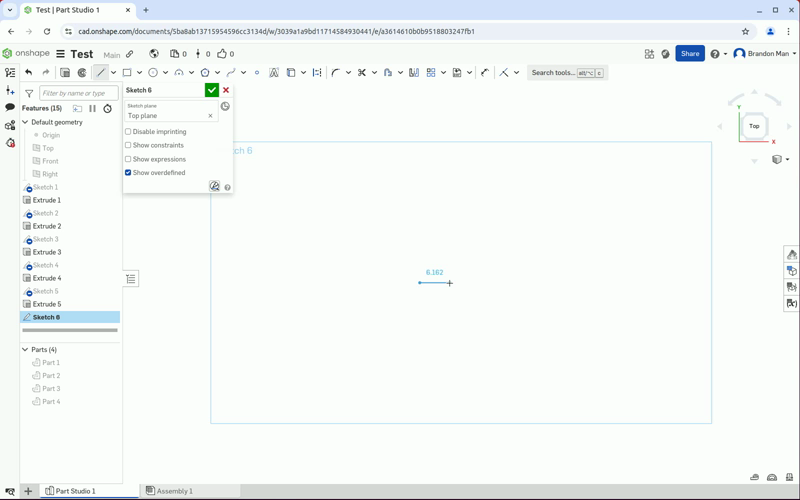
mouse_move(429, 282)
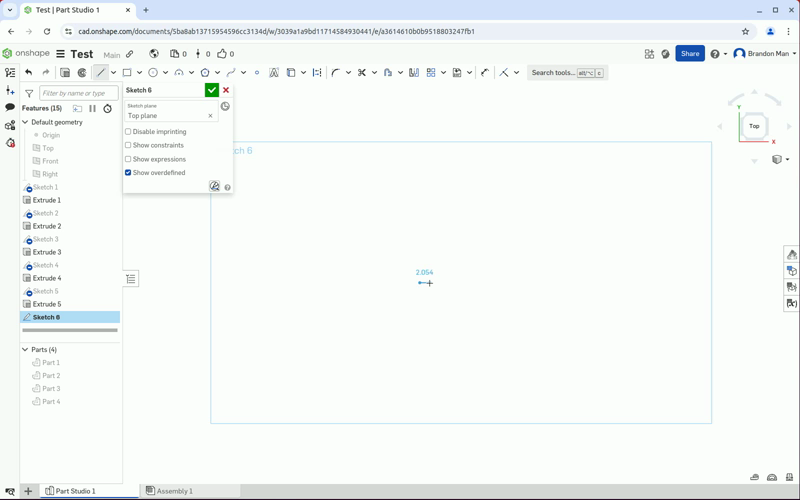
click(429, 282)
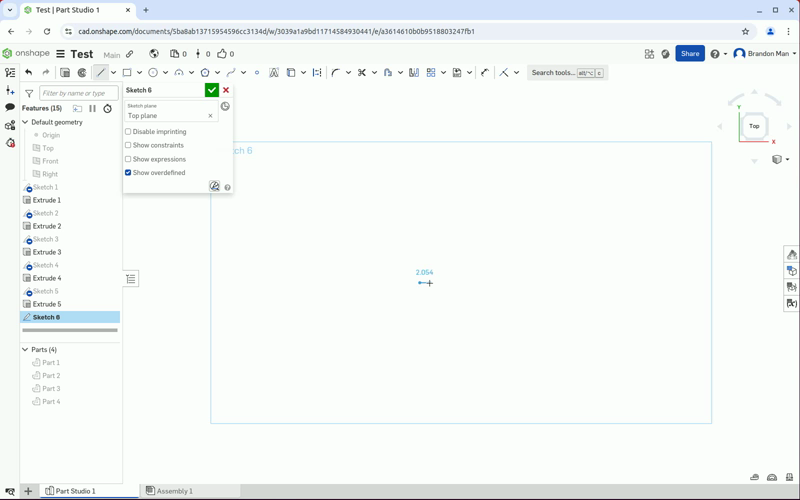
key_up(shift)
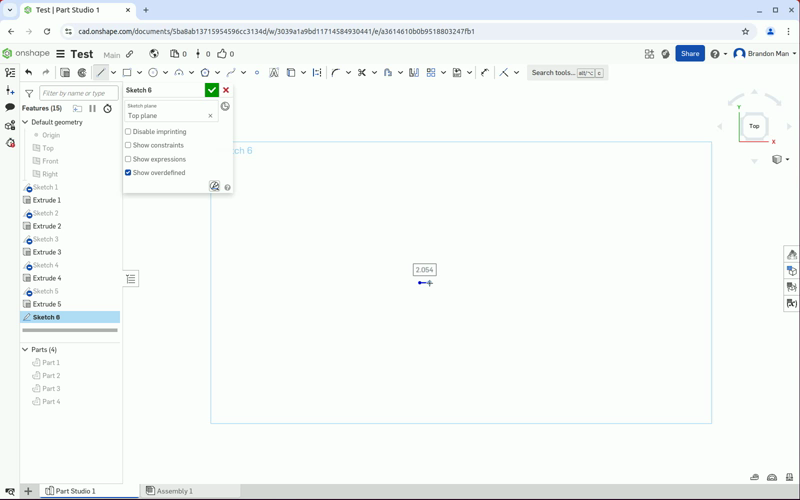
key_down(shift)
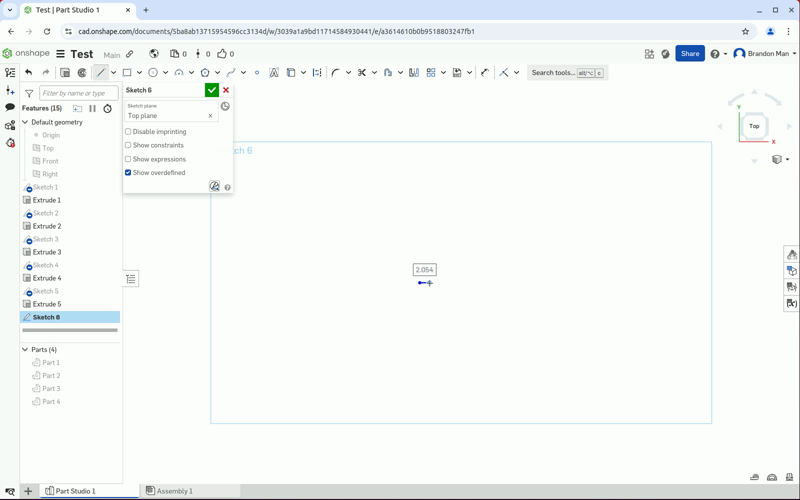
mouse_move(459, 282)
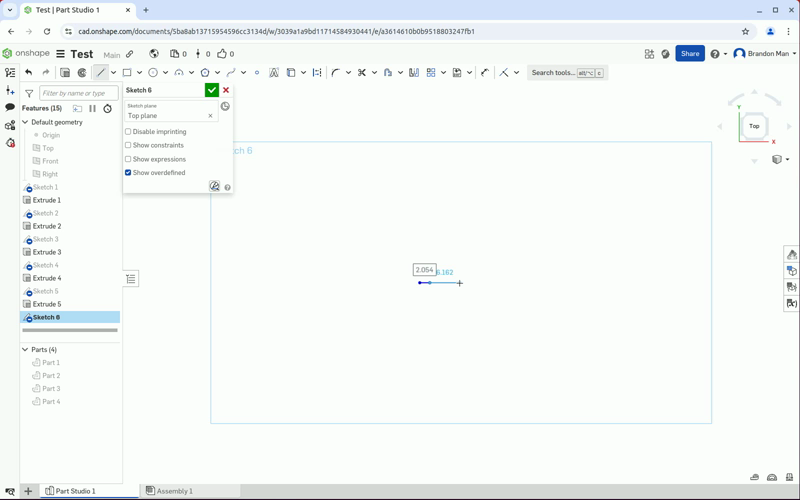
mouse_move(439, 282)
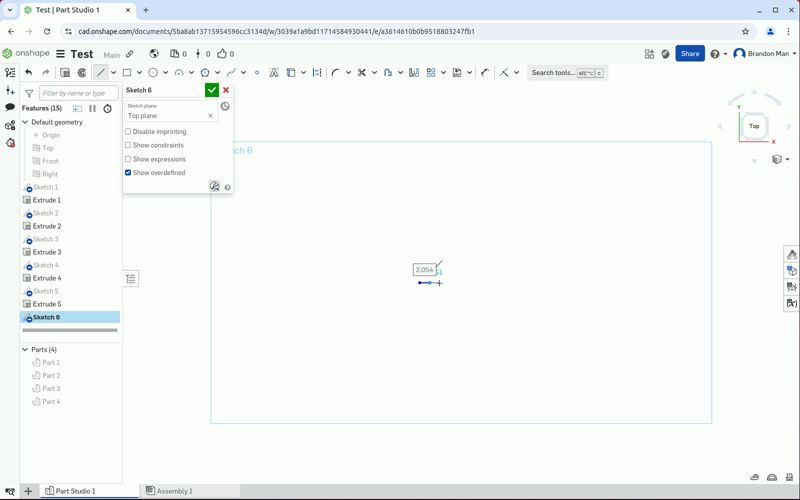
click(439, 282)
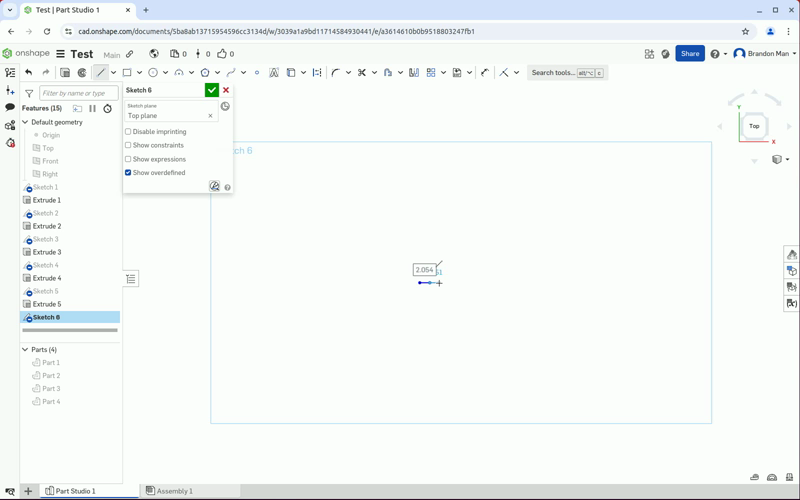
key_up(shift)
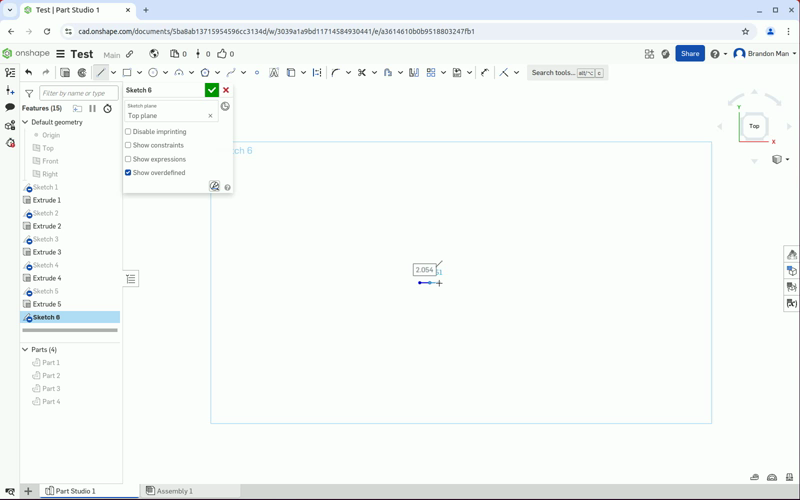
key_down(shift)
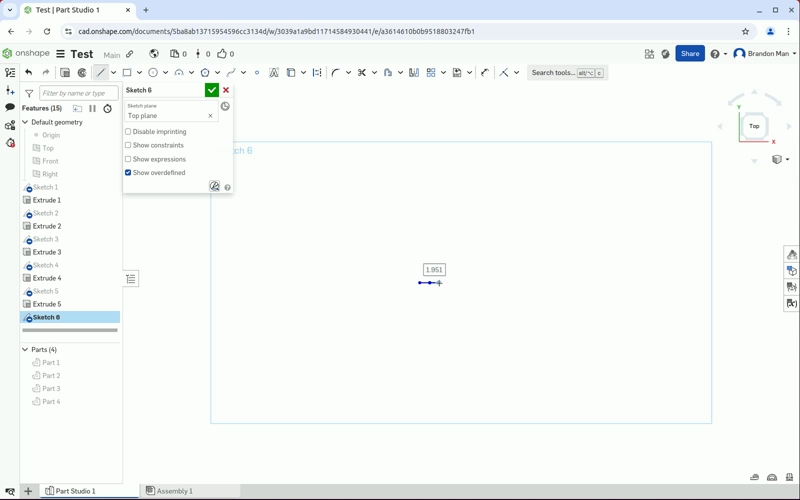
mouse_move(469, 282)
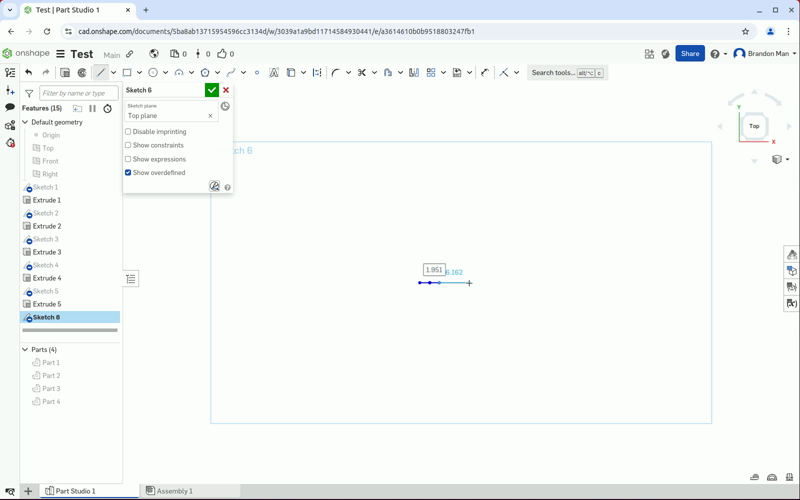
mouse_move(439, 273)
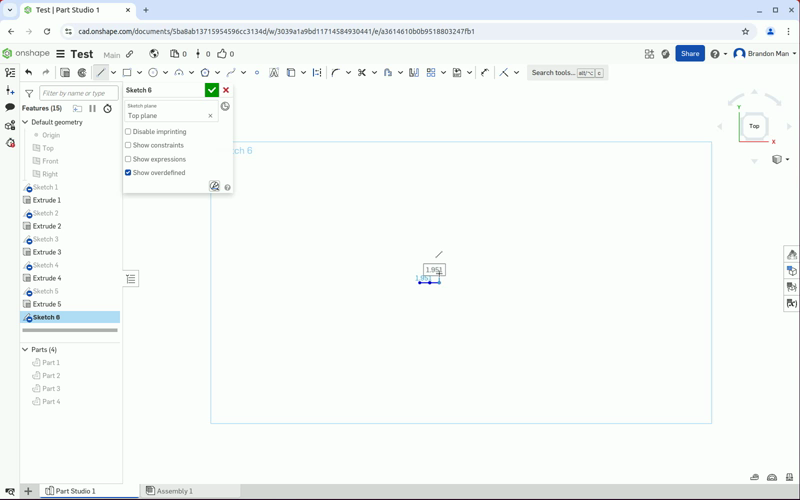
click(439, 273)
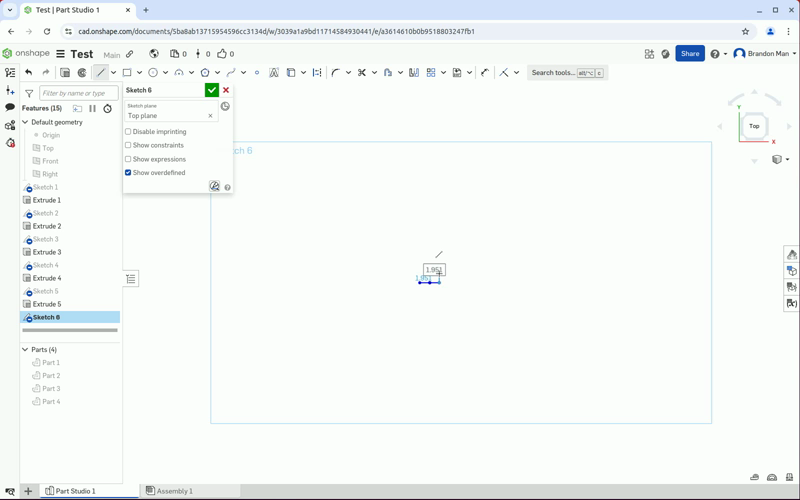
key_up(shift)
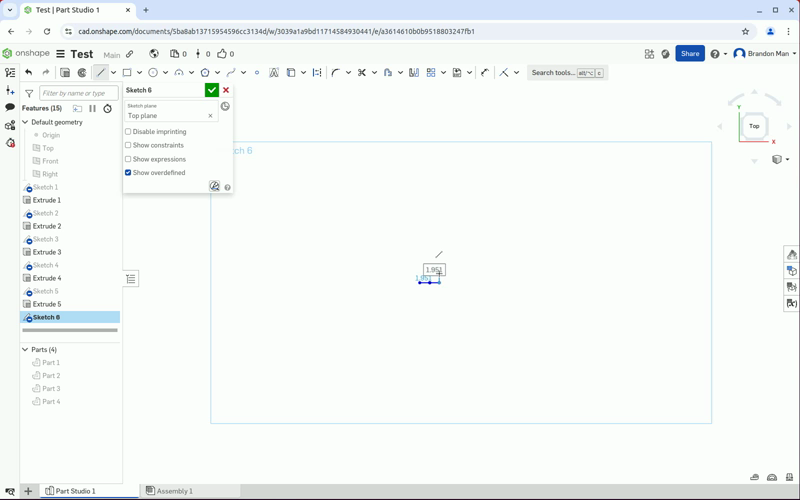
key_down(shift)
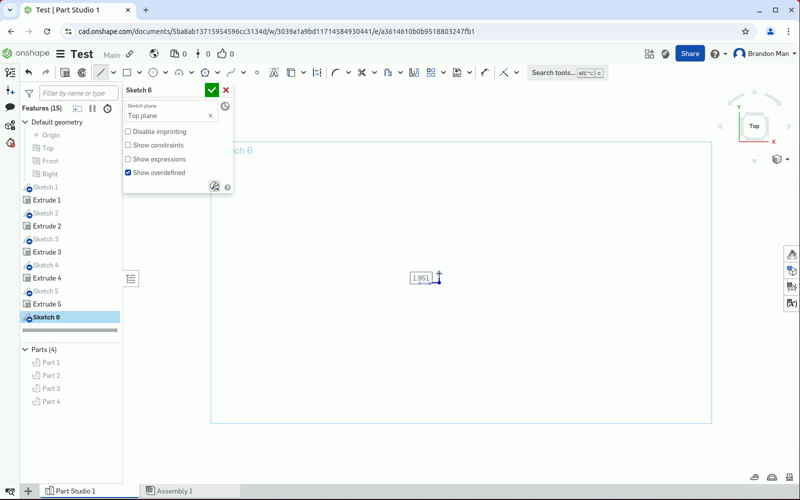
mouse_move(469, 273)
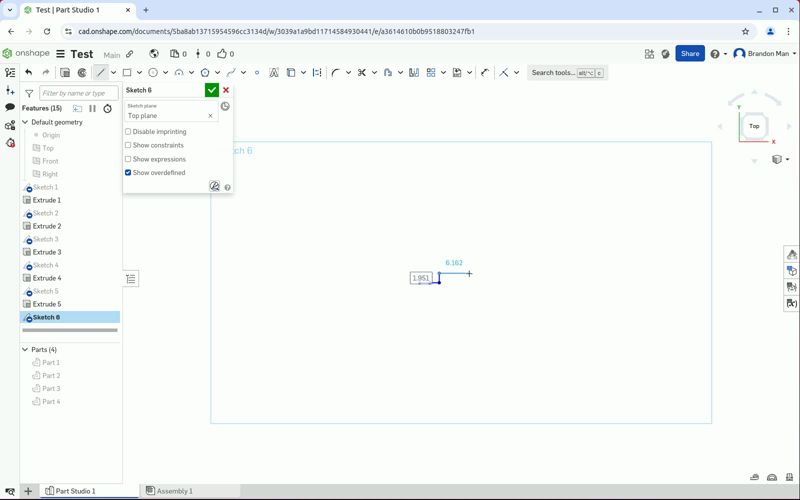
mouse_move(419, 273)
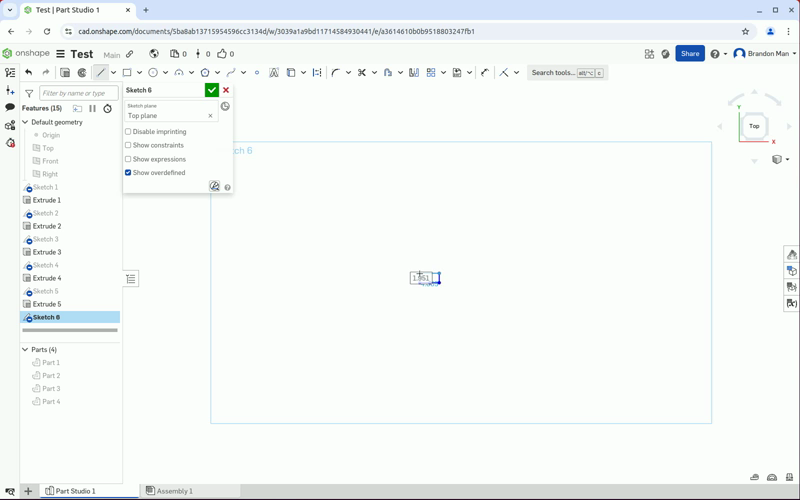
click(419, 273)
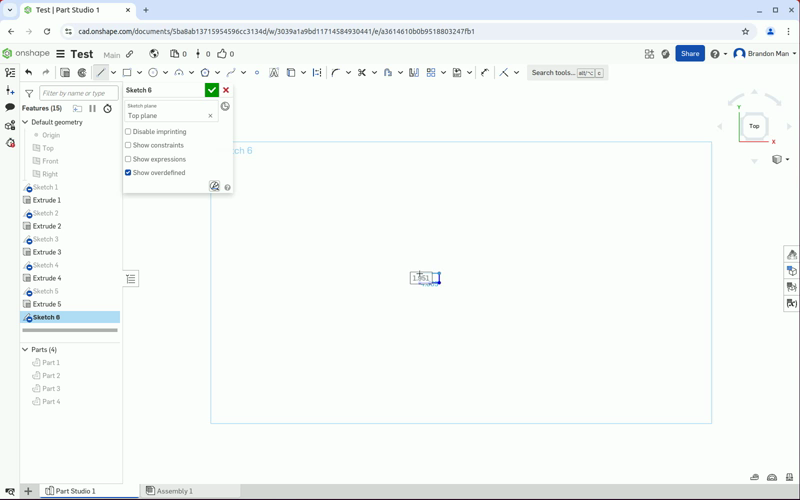
key_up(shift)
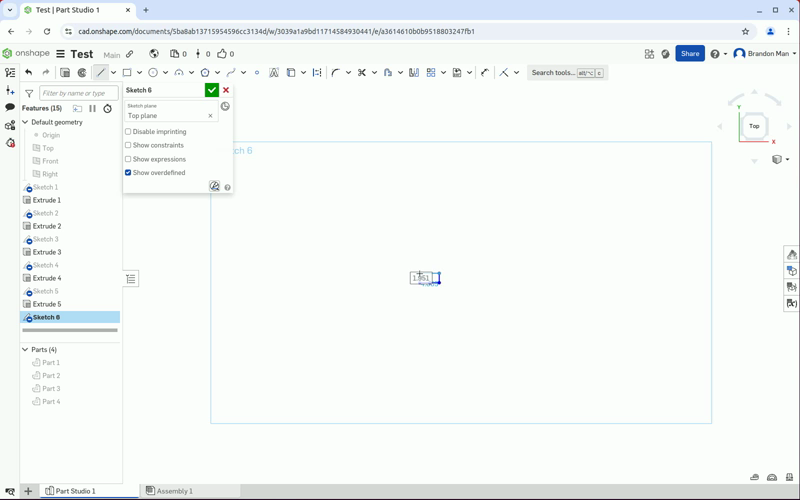
mouse_move(449, 273)
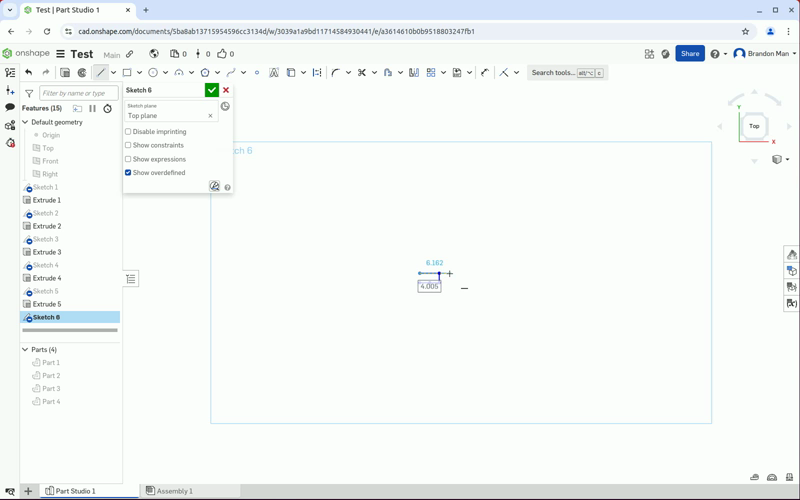
key_down(shift)
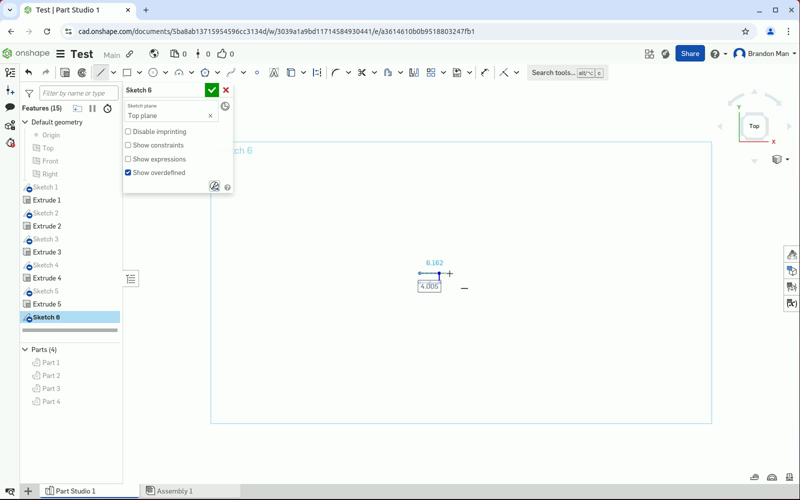
mouse_move(419, 282)
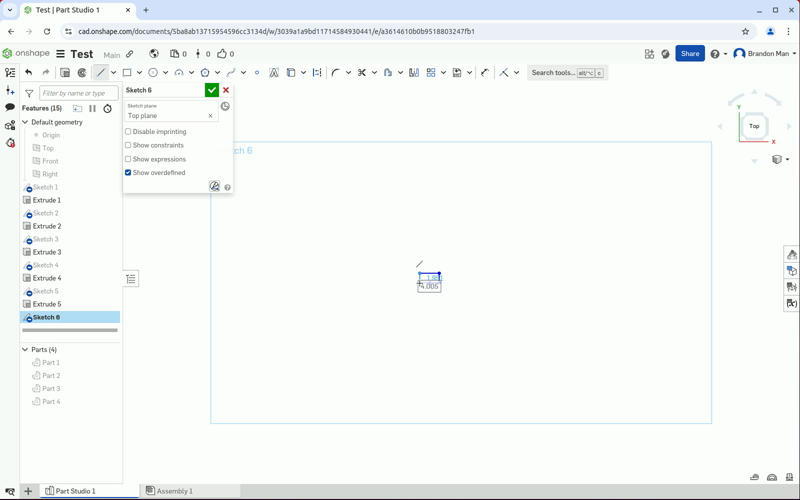
key_up(shift)
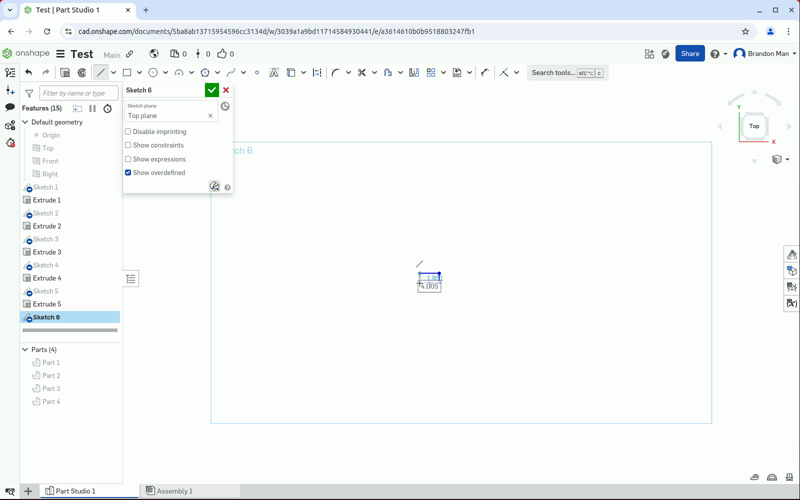
click(419, 282)
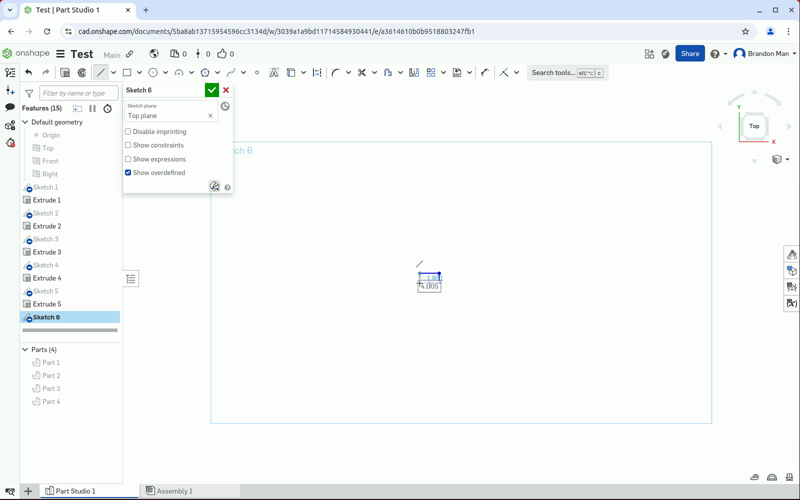
key(esc)
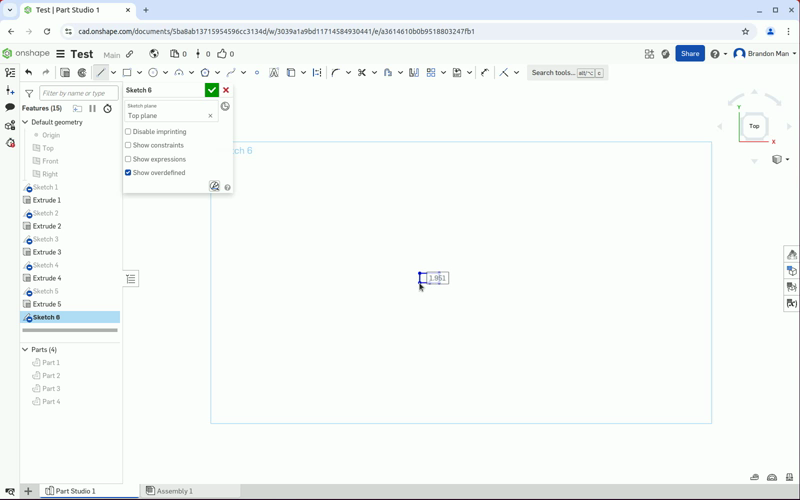
mouse_move(431, 282)
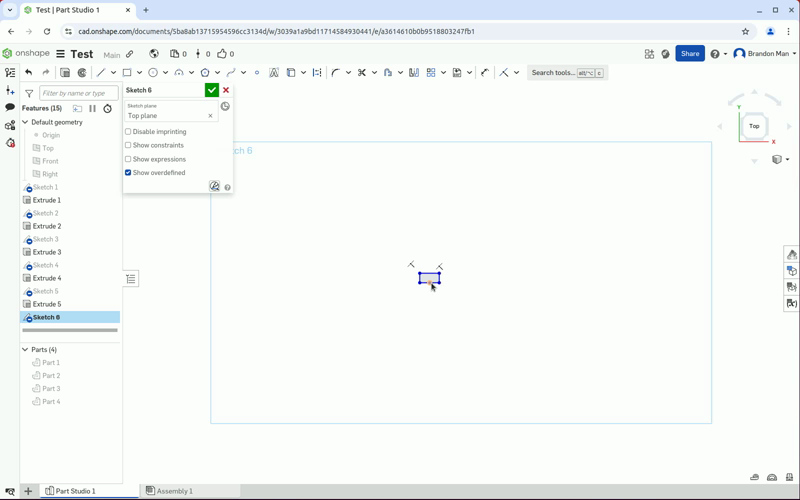
scroll(6)
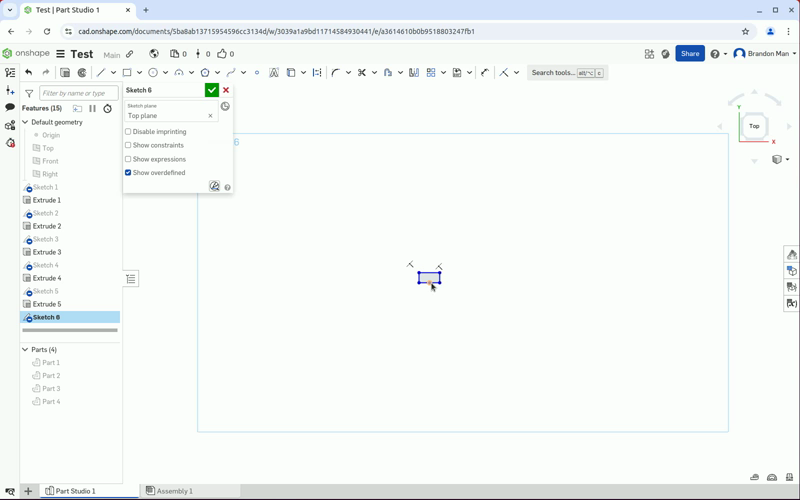
scroll(6)
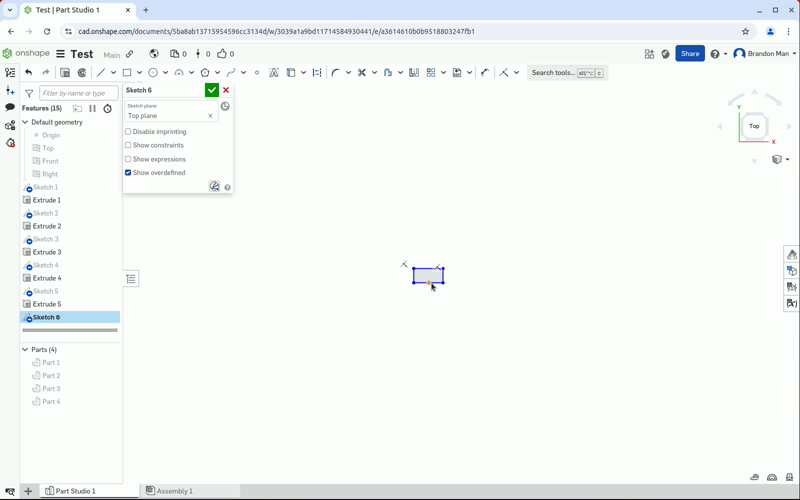
scroll(6)
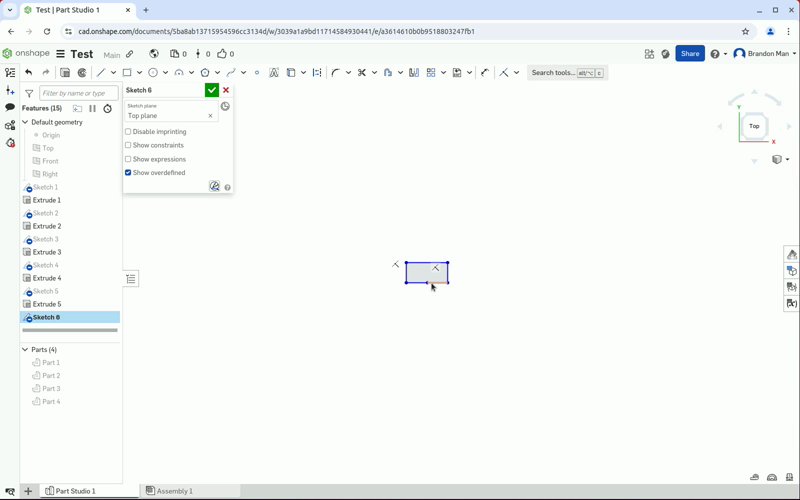
scroll(6)
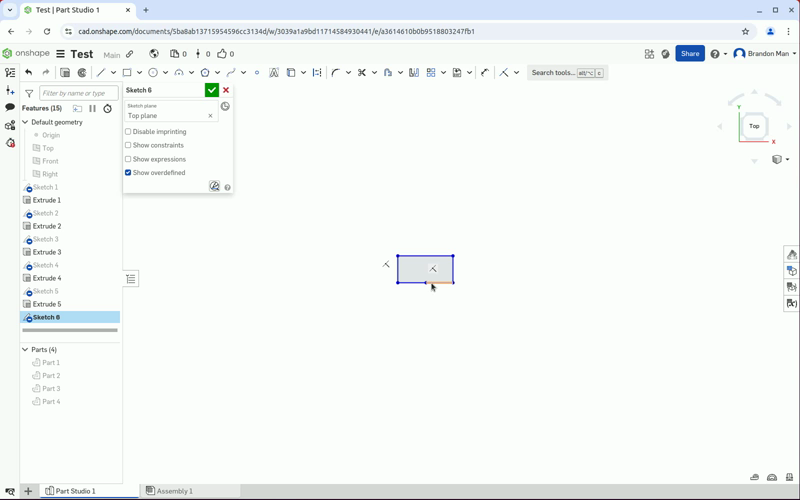
scroll(6)
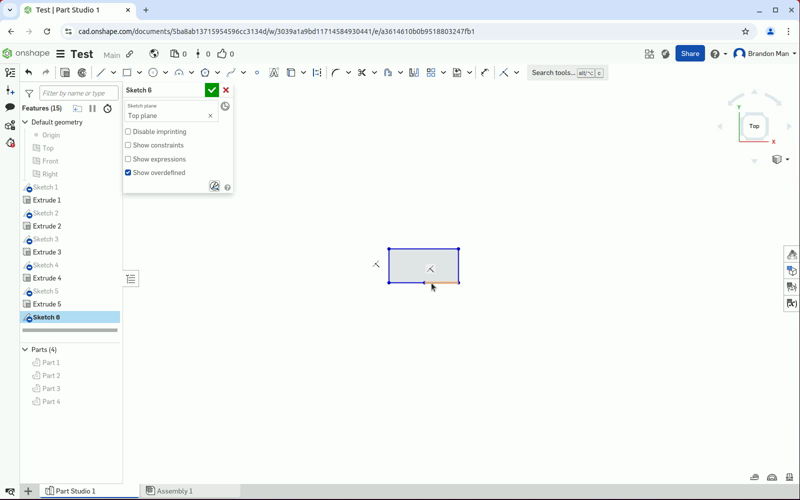
scroll(6)
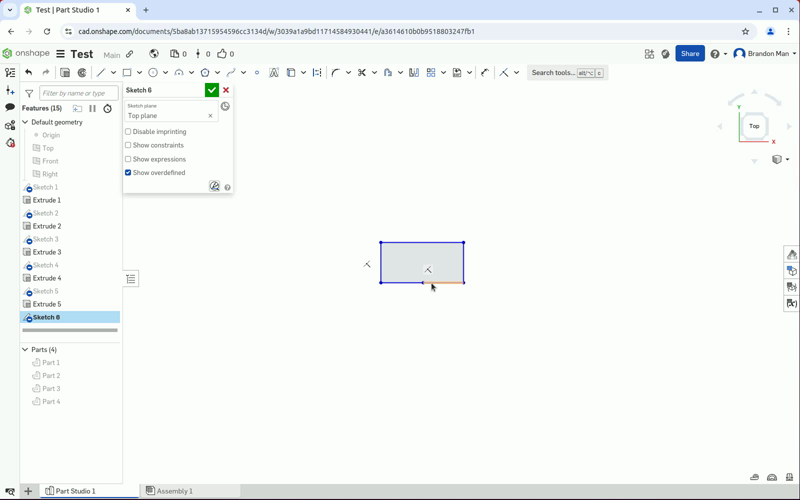
scroll(6)
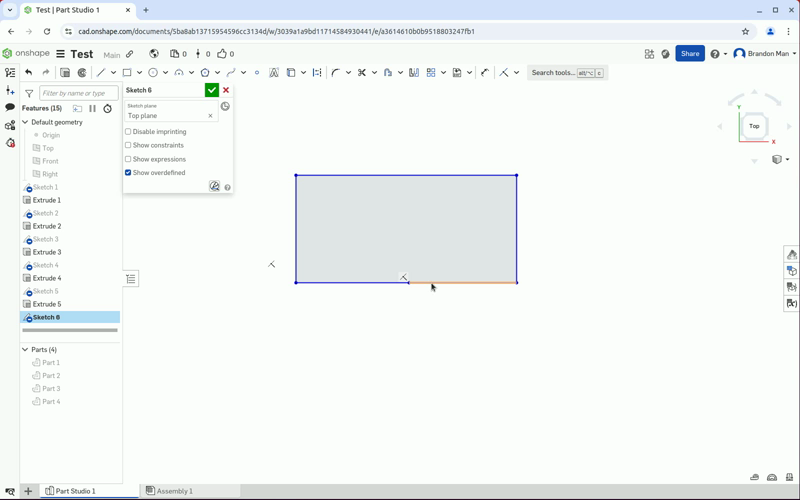
click(431, 282)
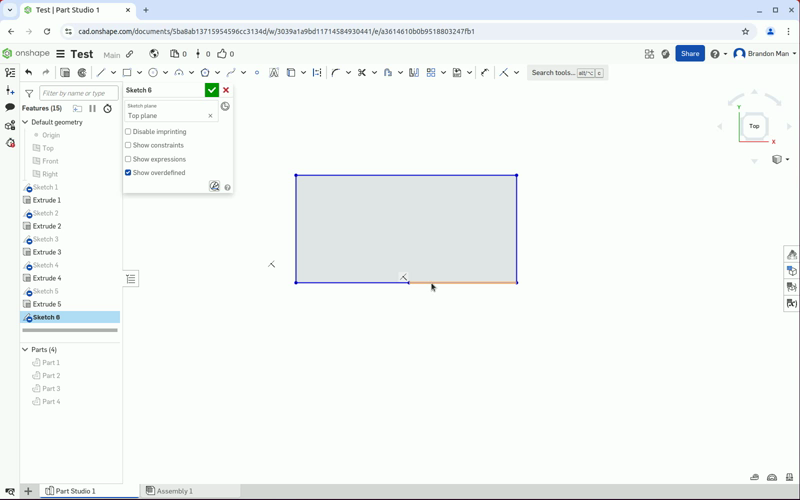
scroll(-6)
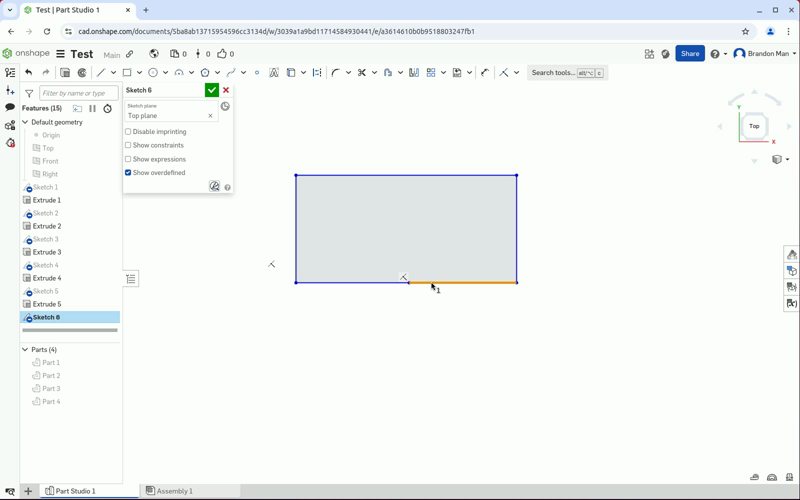
scroll(-6)
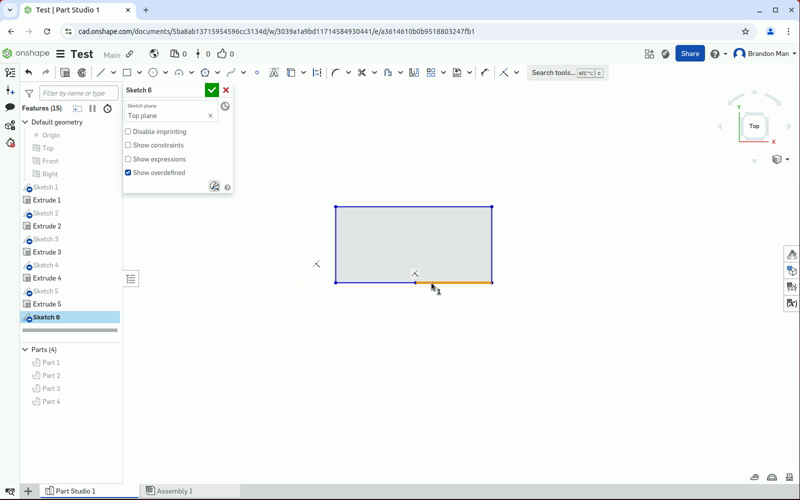
scroll(-6)
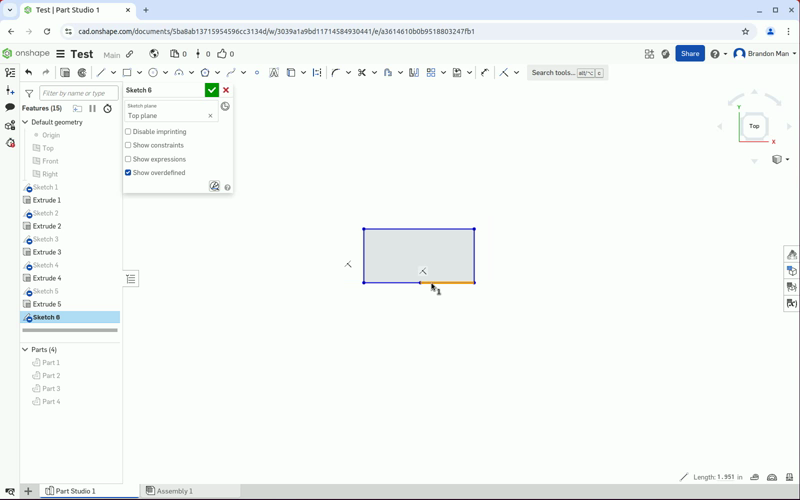
scroll(-6)
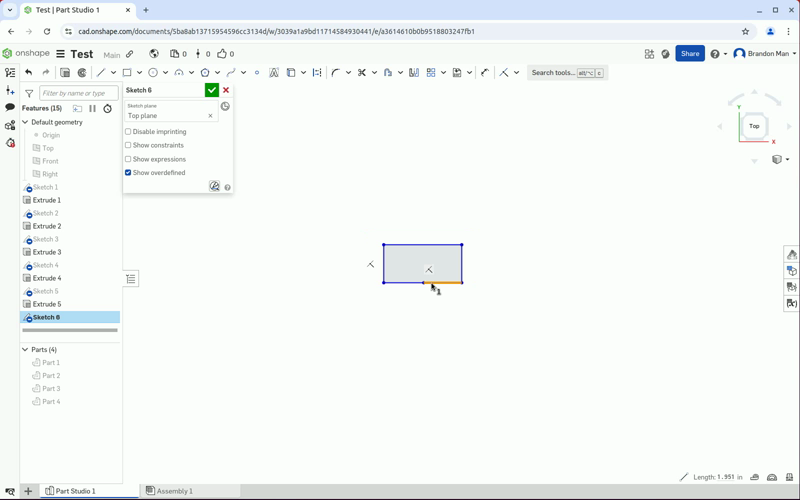
scroll(-6)
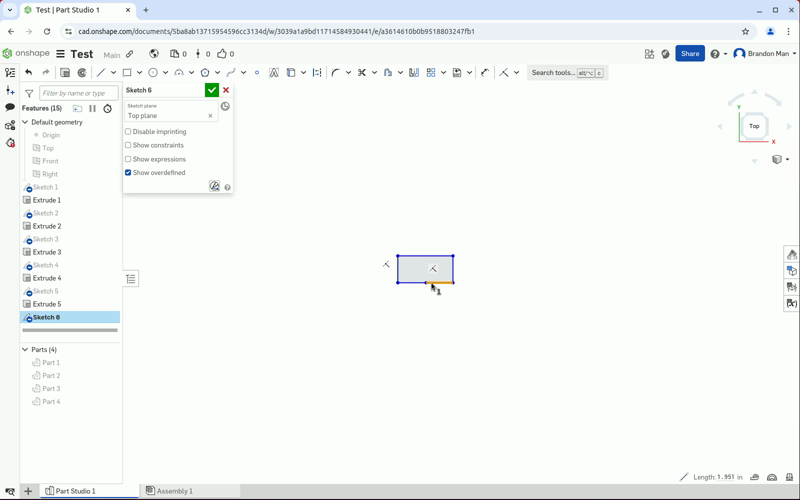
scroll(-6)
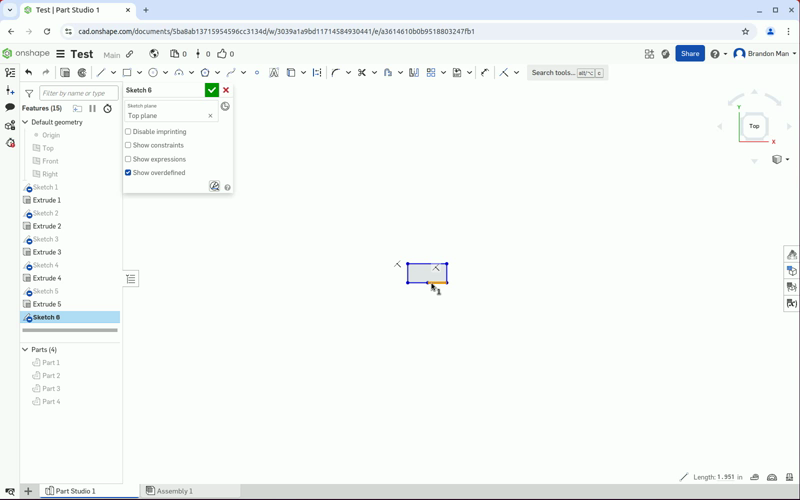
scroll(-6)
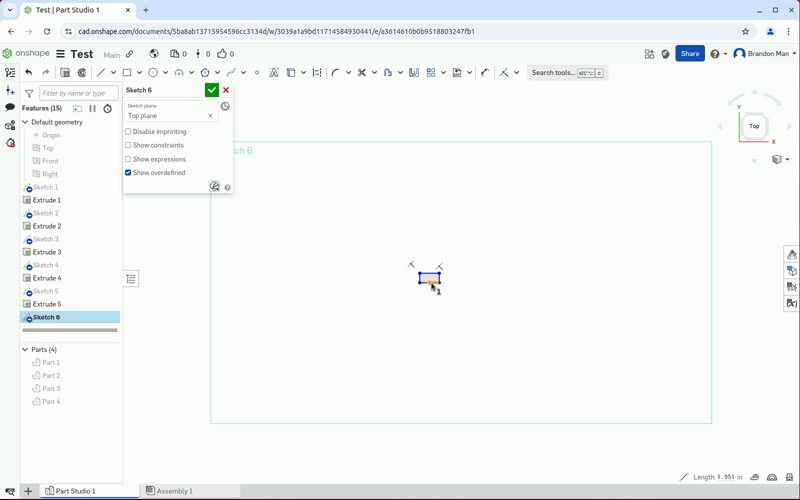
mouse_move(73, 352)
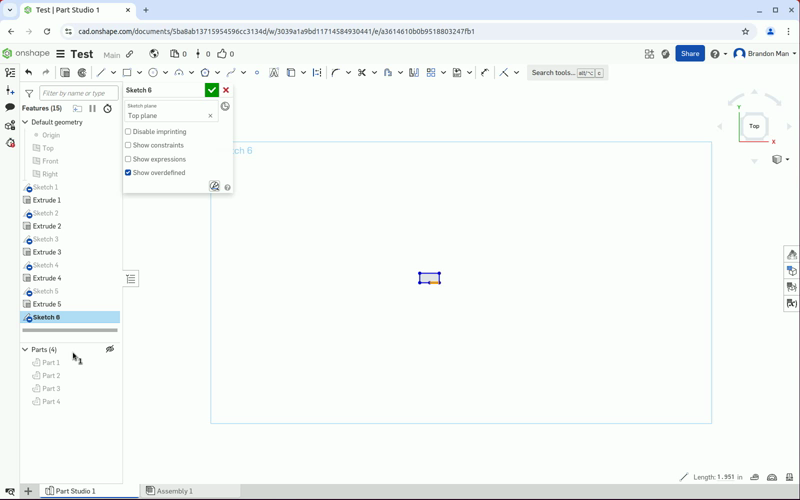
key(shift+y)
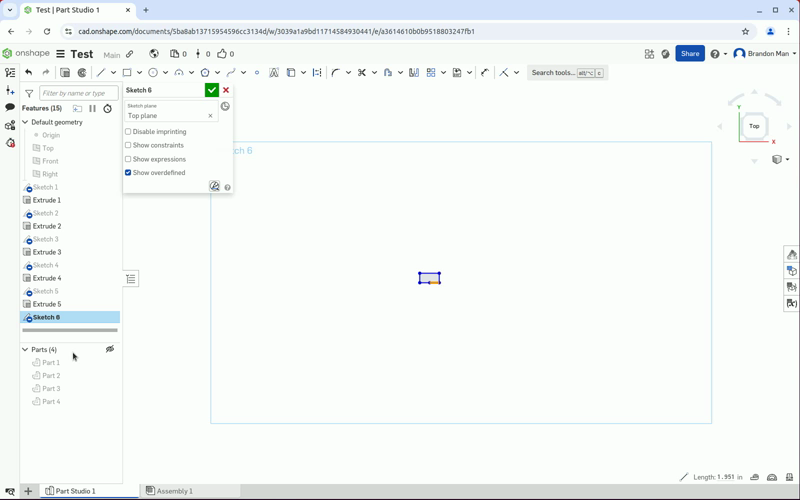
key(shift+e)
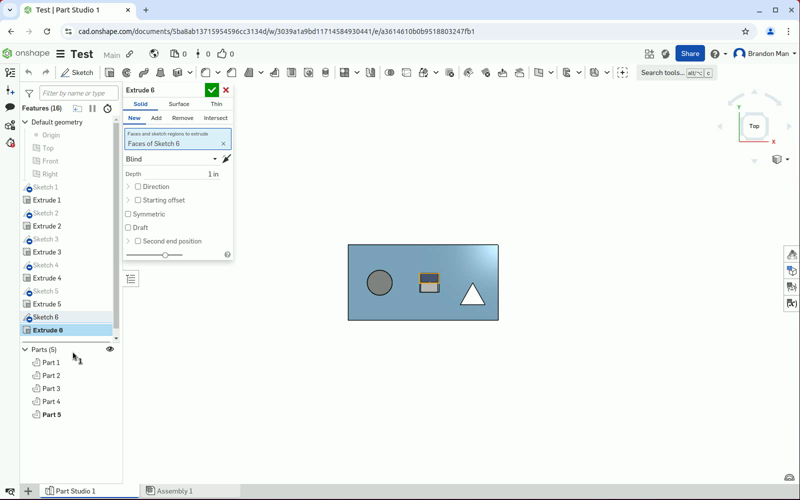
mouse_move(143, 106)
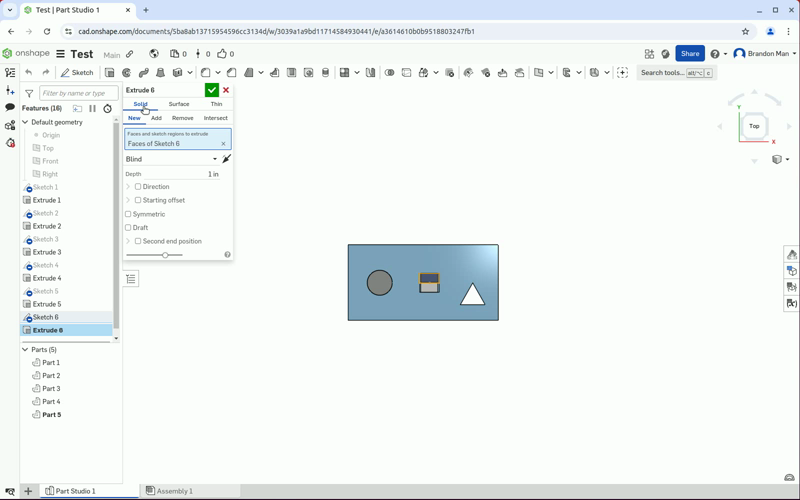
click(143, 106)
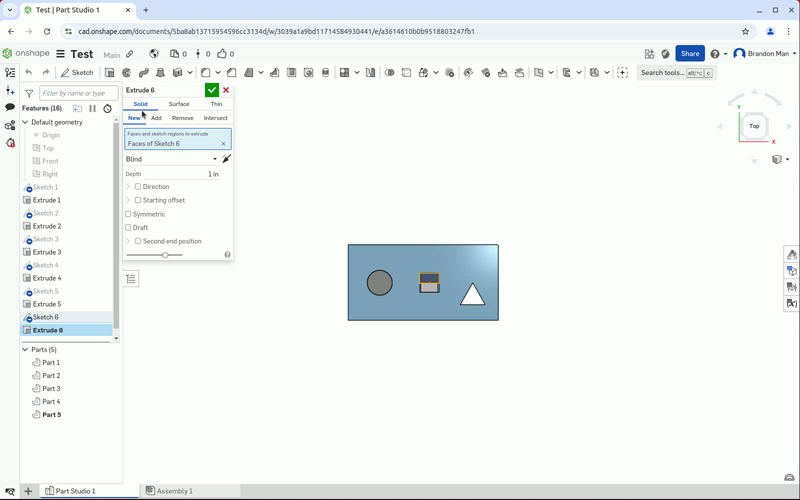
mouse_move(137, 120)
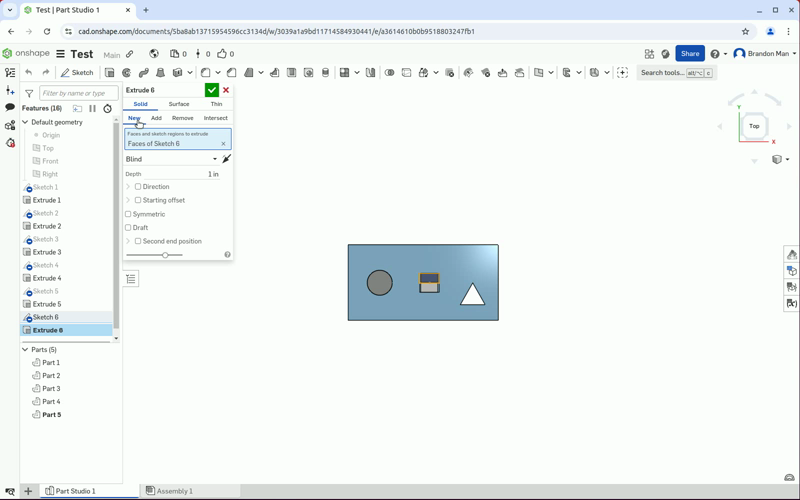
click(137, 120)
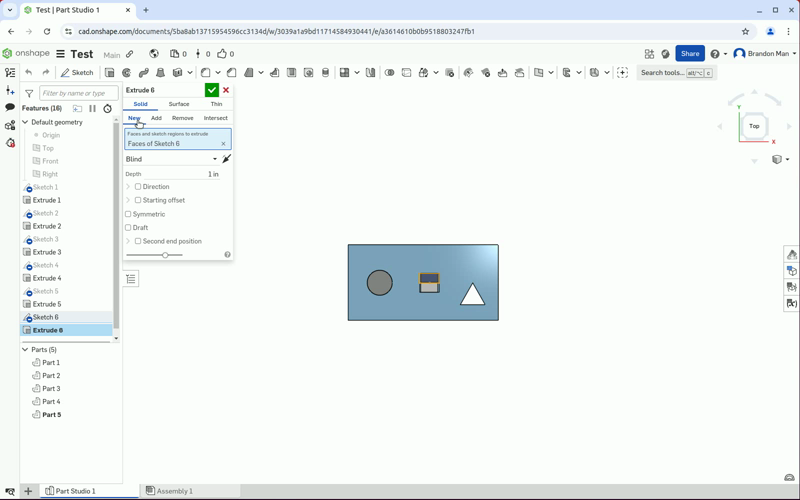
key(tab, 4)
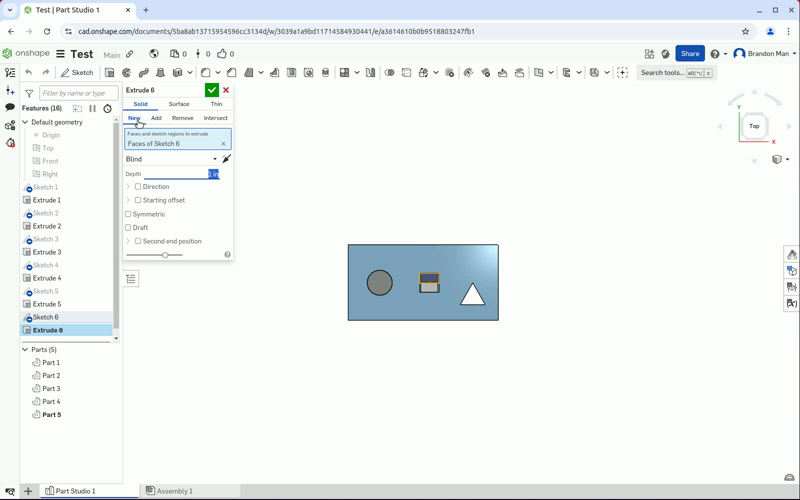
text(-6.499)
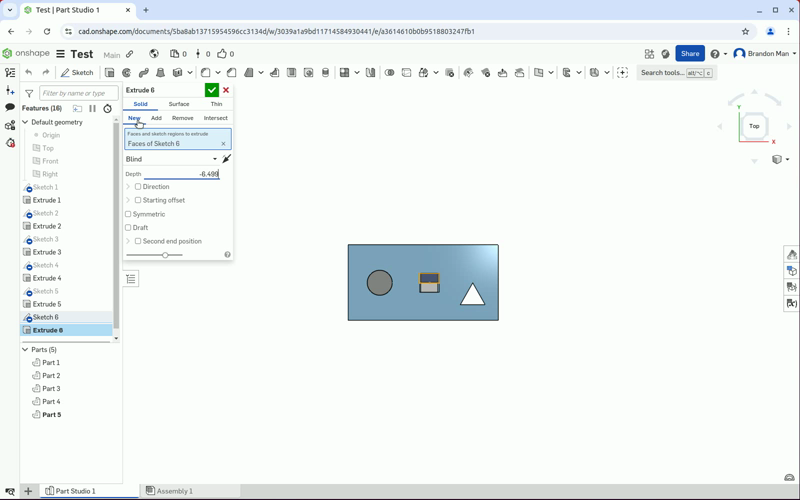
key(enter)
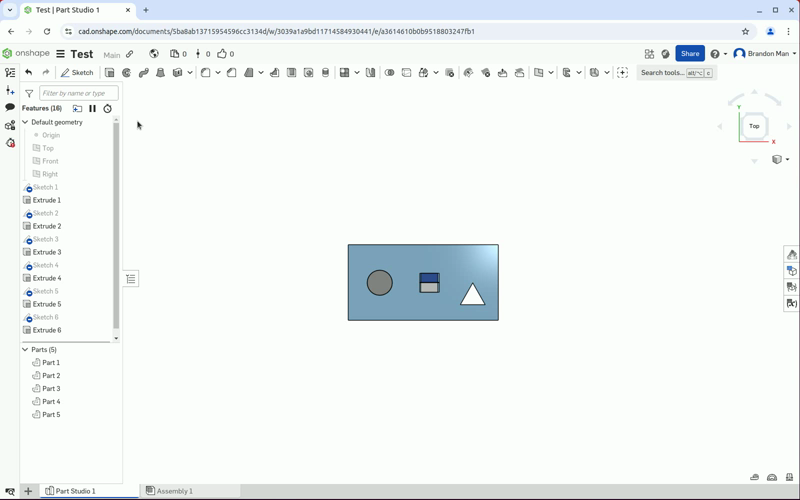
key(shift+h)
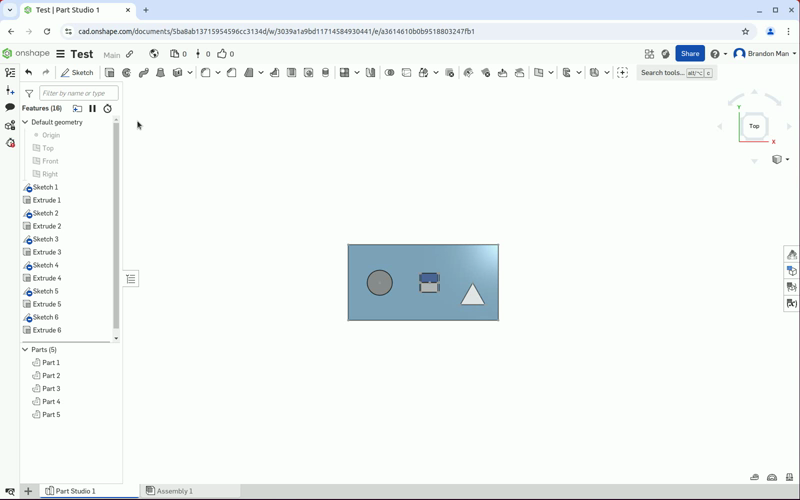
key(shift+h)
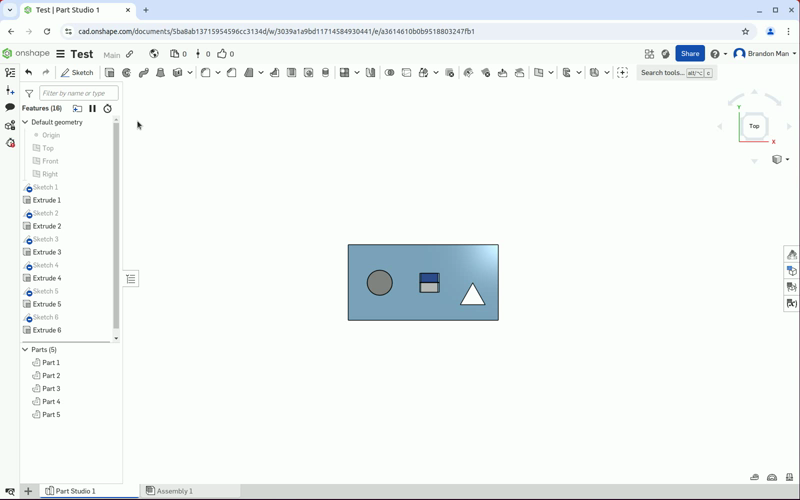
mouse_move(69, 189)
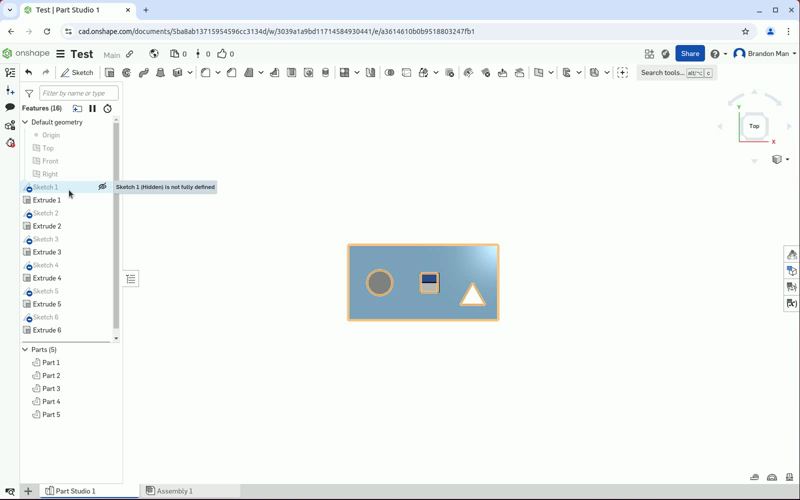
click(69, 189)
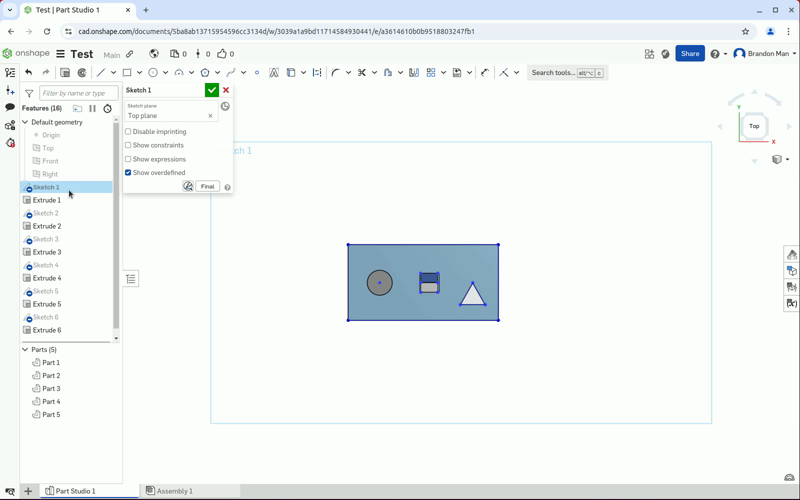
mouse_move(229, 92)
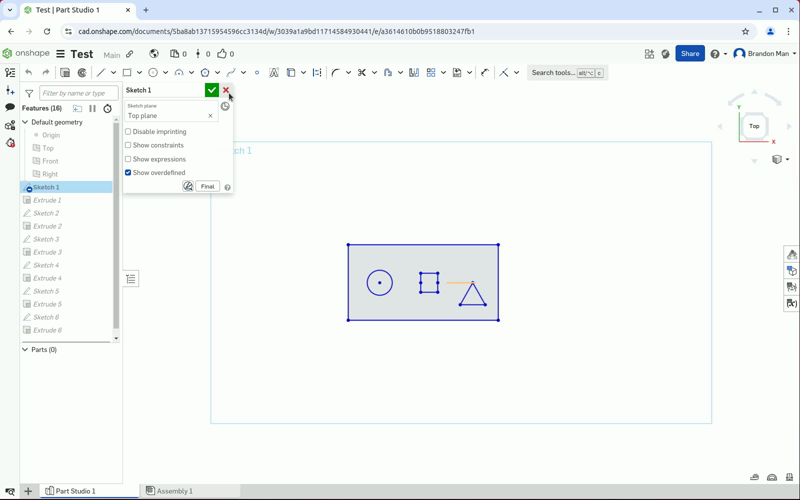
click(229, 92)
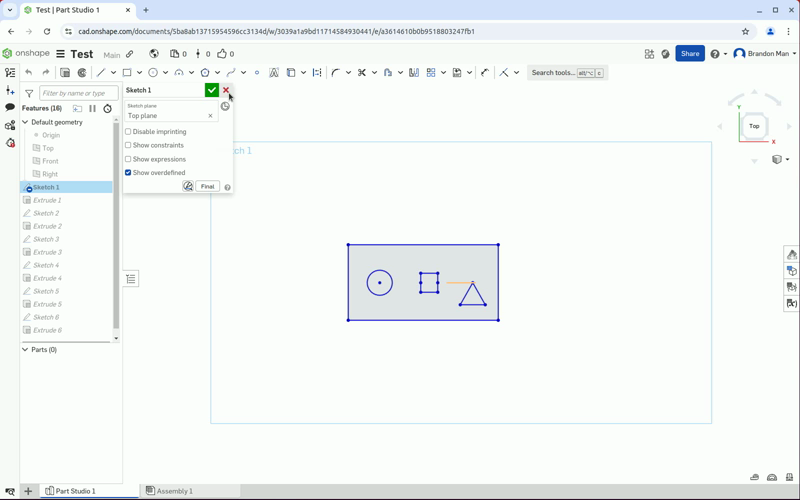
key(shift+s)
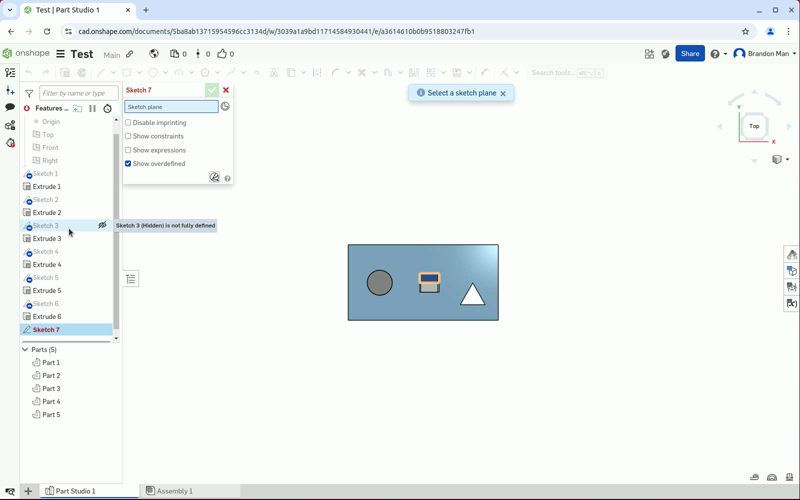
scroll(3)
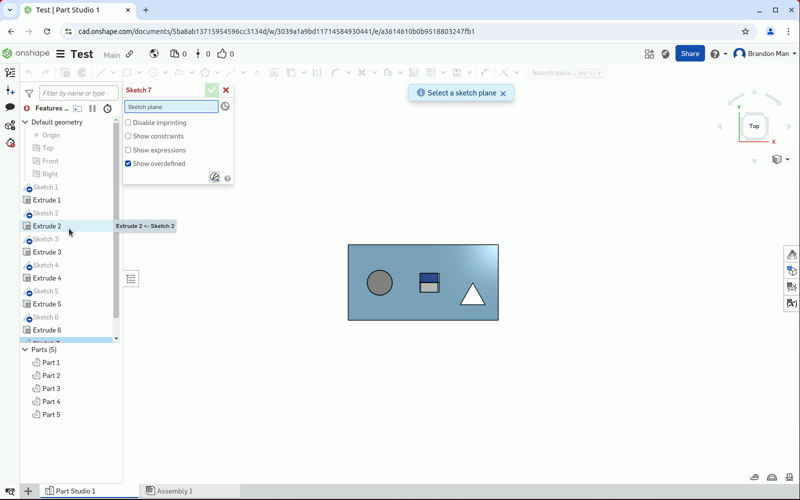
mouse_move(69, 150)
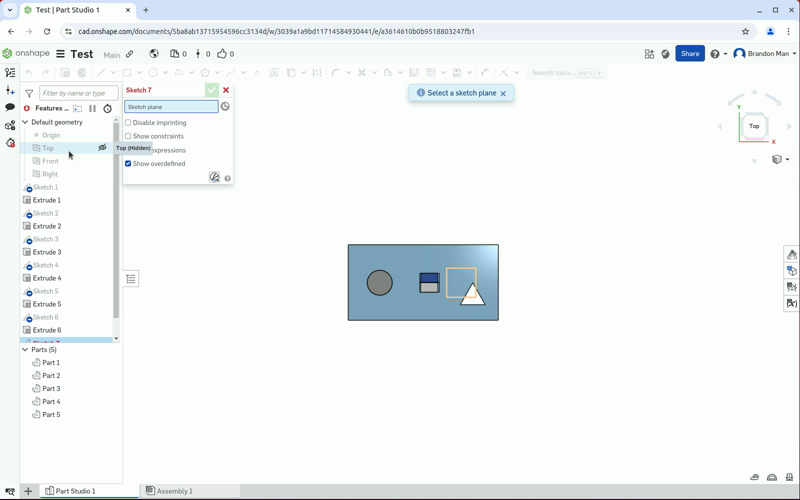
click(69, 150)
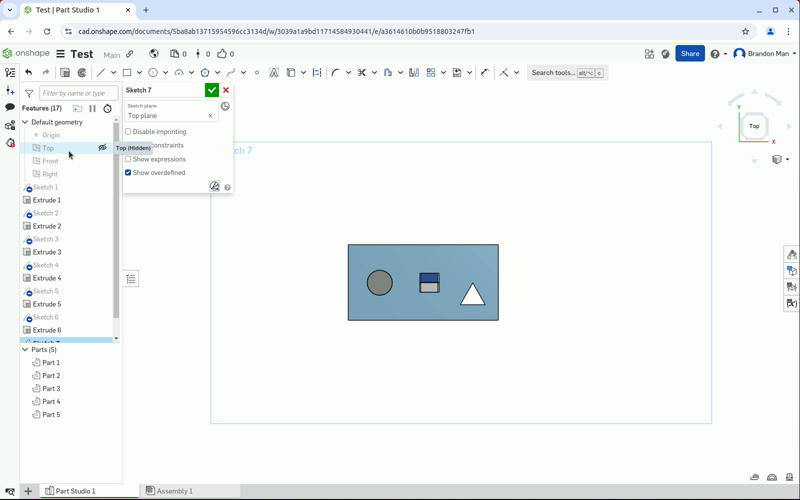
mouse_move(73, 352)
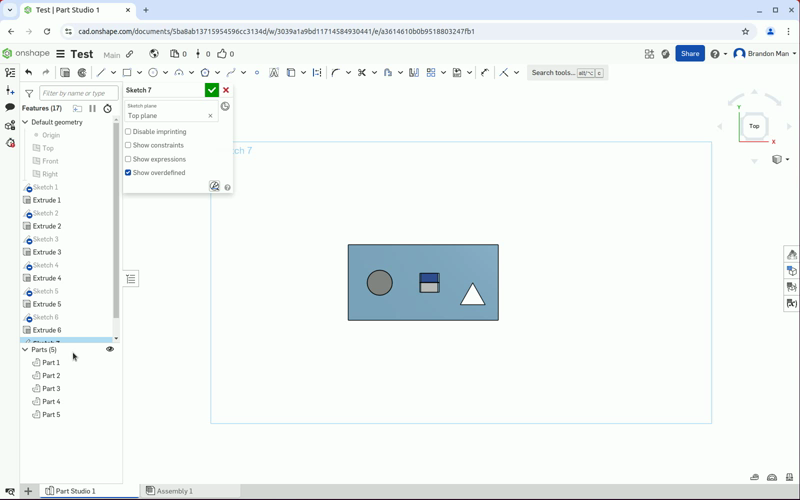
key(y)
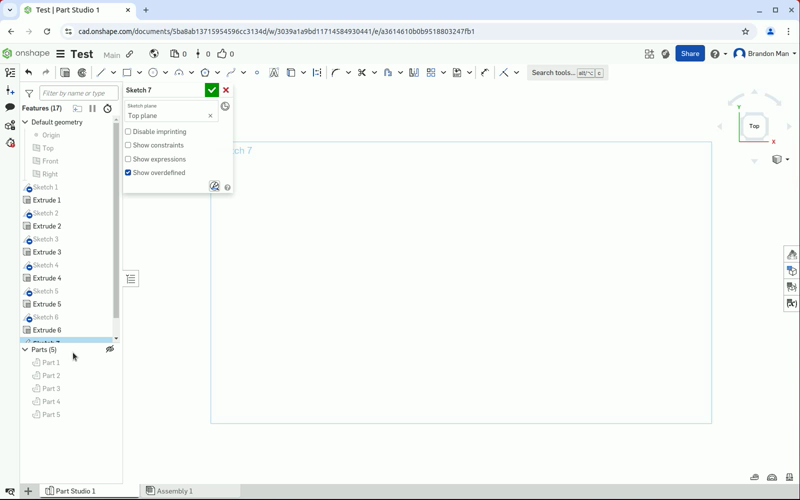
key(l)
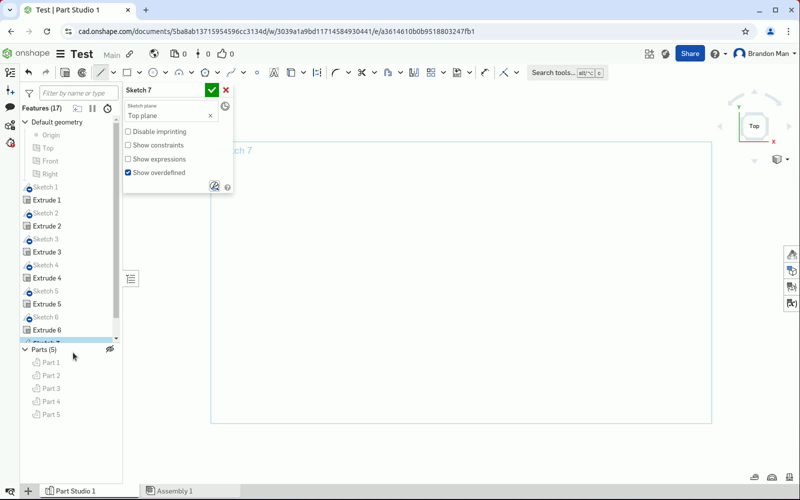
key_down(shift)
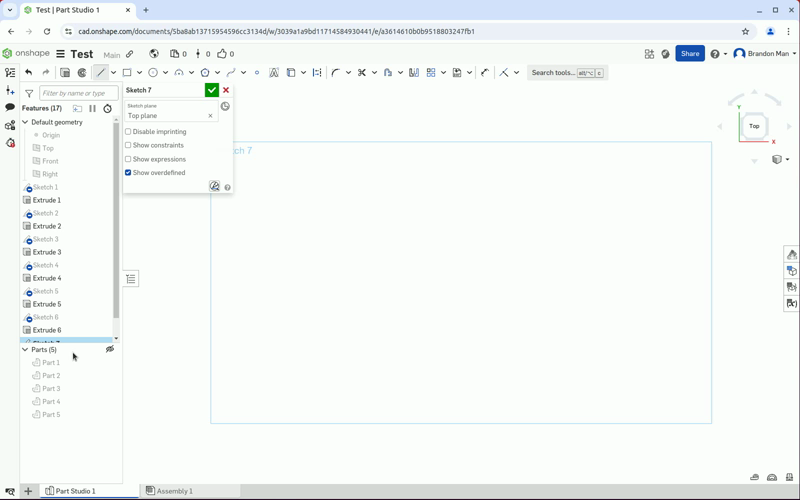
mouse_move(419, 292)
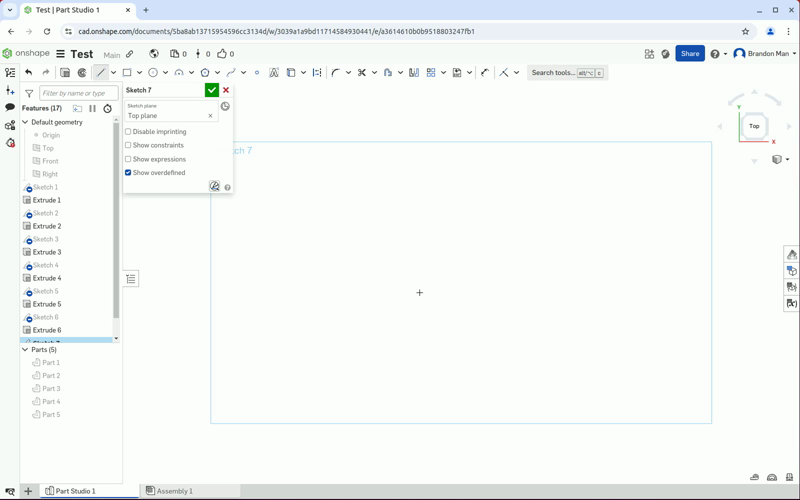
click(419, 292)
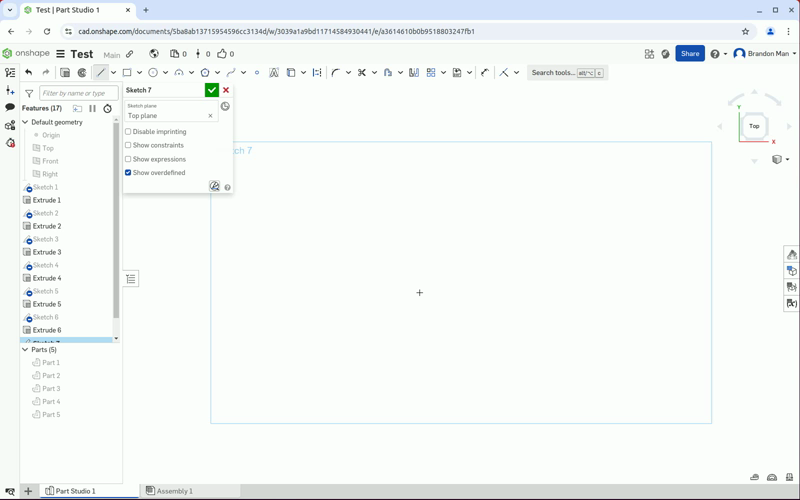
key_up(shift)
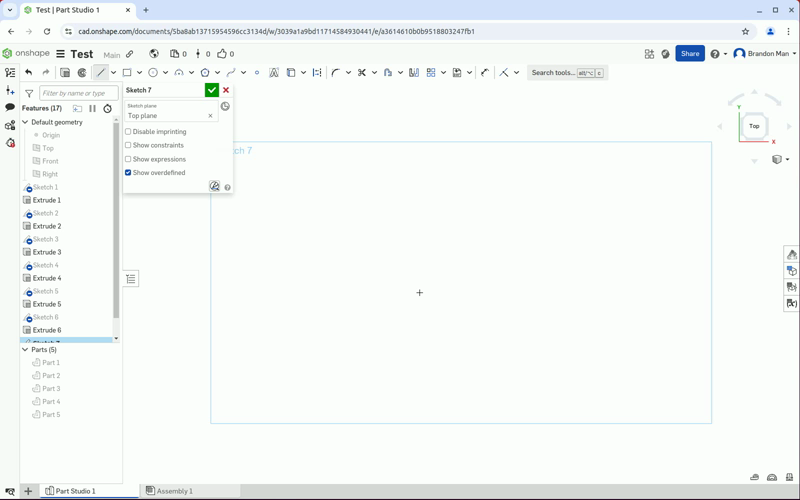
key_down(shift)
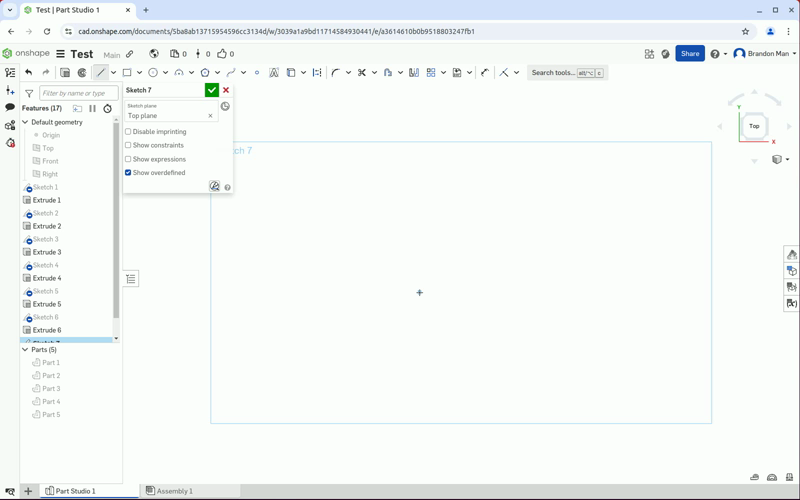
mouse_move(449, 292)
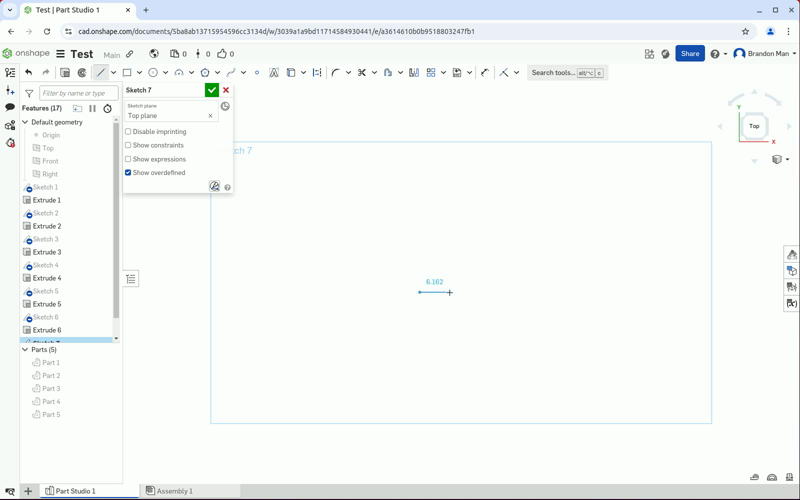
mouse_move(439, 292)
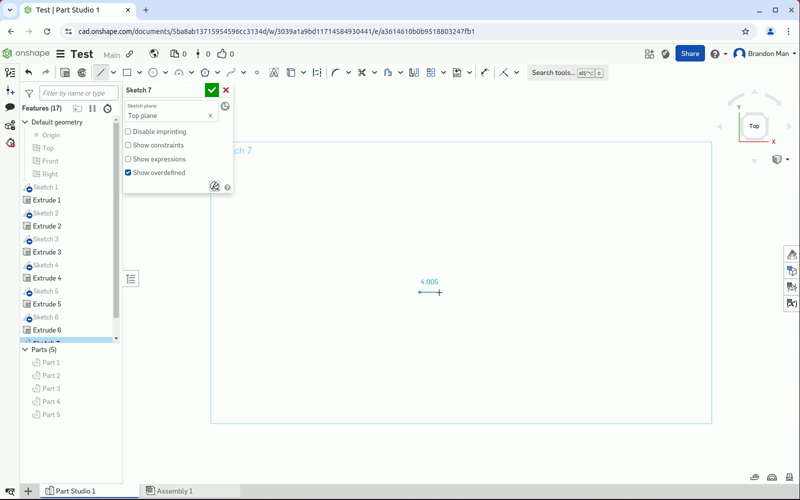
click(439, 292)
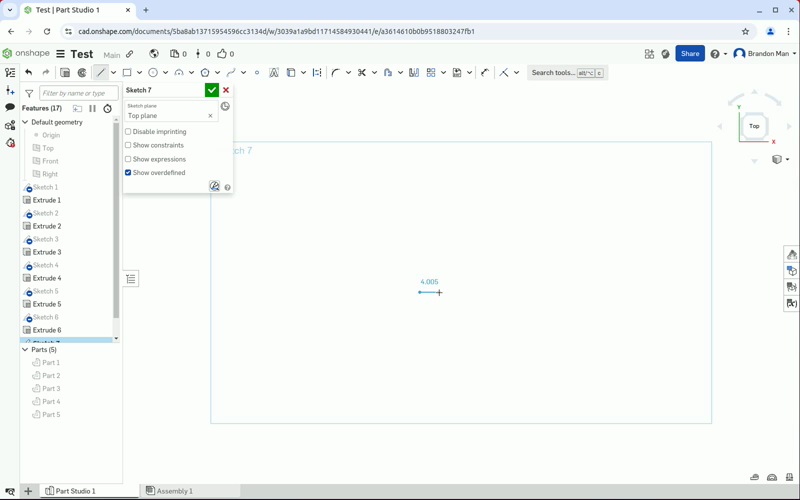
key_up(shift)
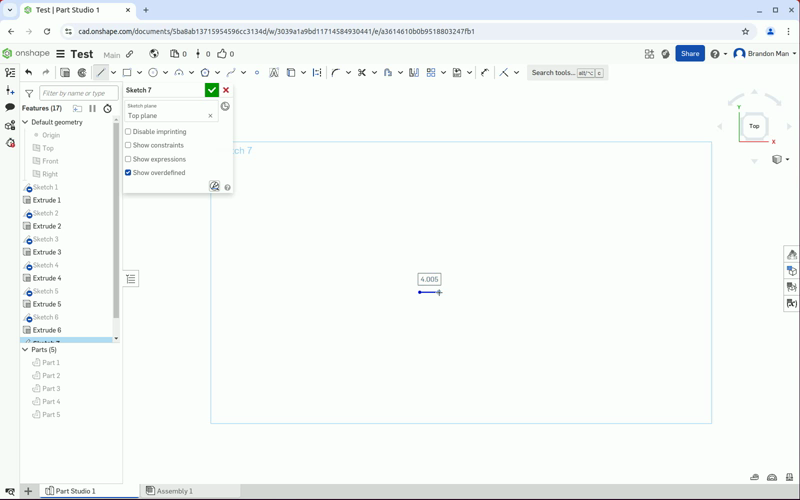
key_down(shift)
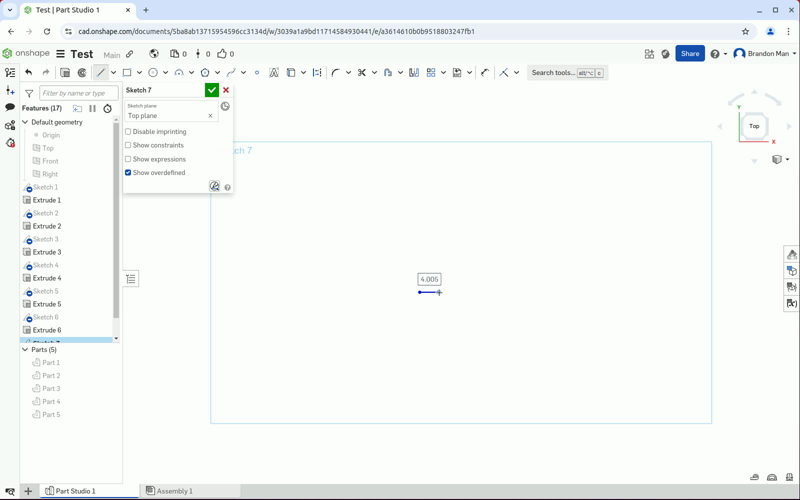
mouse_move(469, 292)
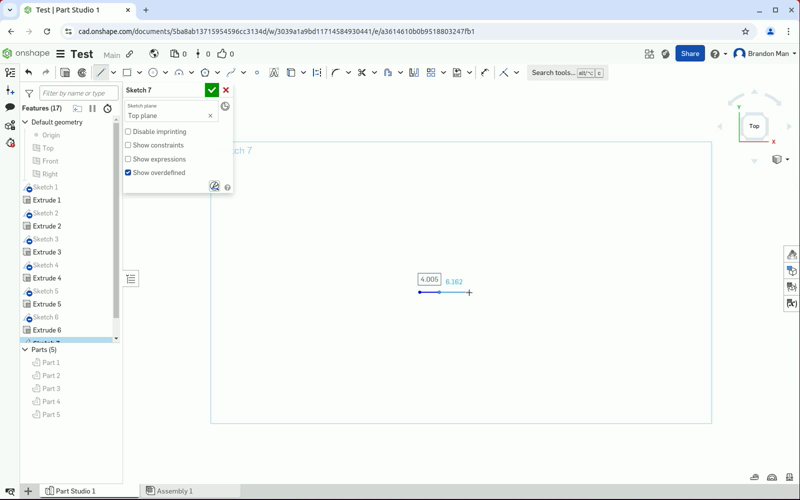
mouse_move(439, 282)
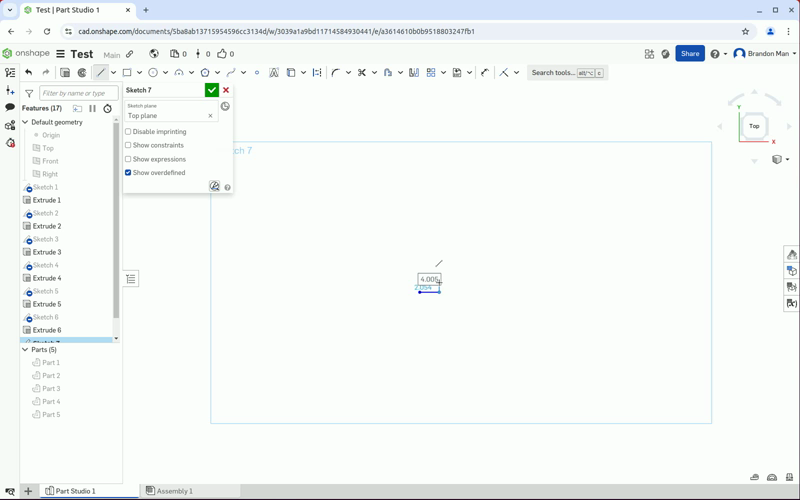
click(439, 282)
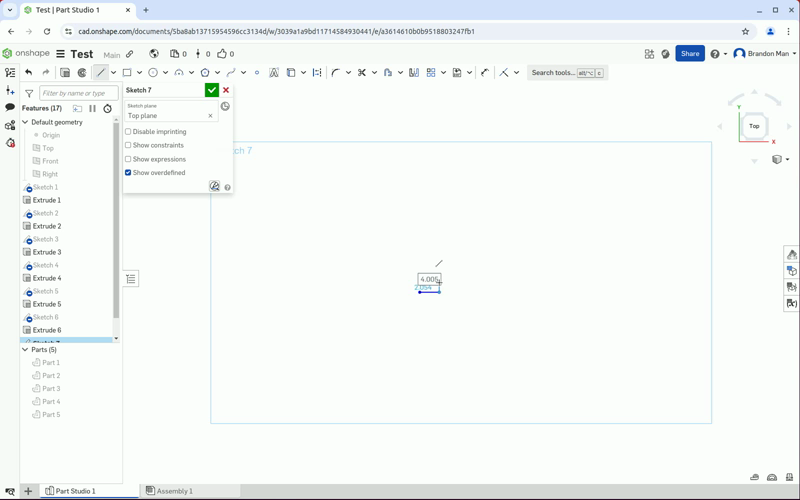
key_up(shift)
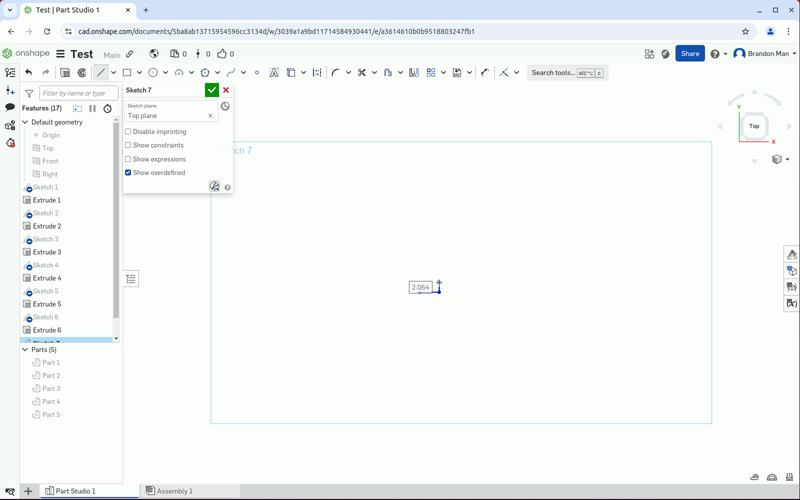
key_down(shift)
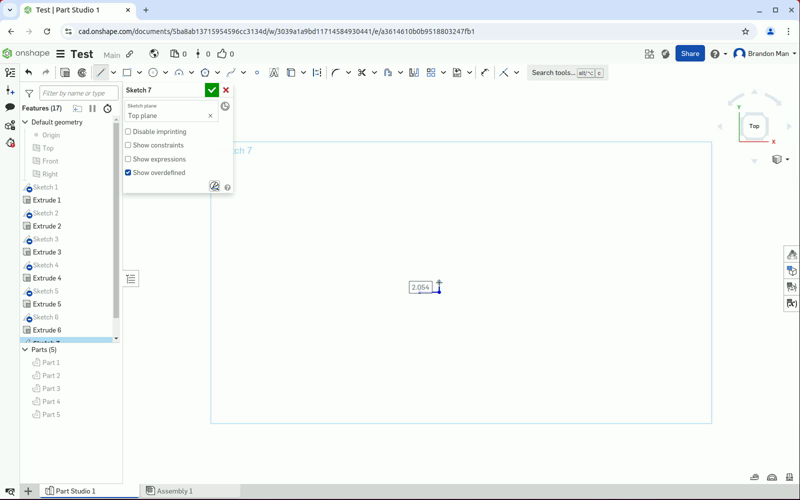
mouse_move(469, 282)
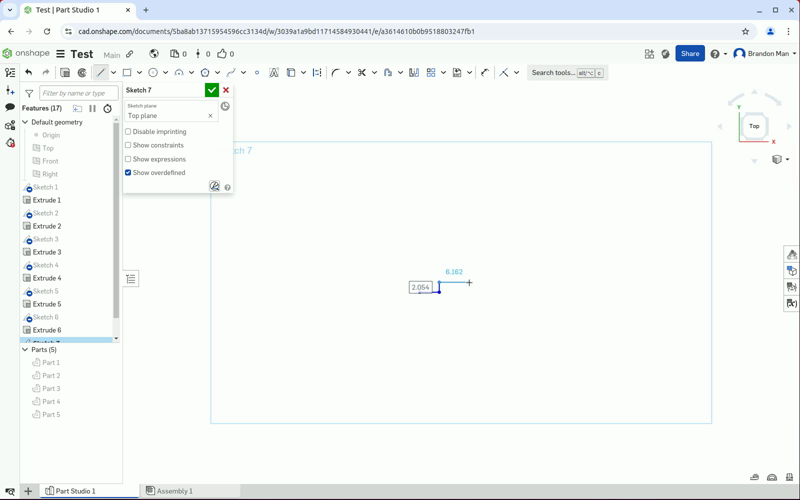
mouse_move(429, 282)
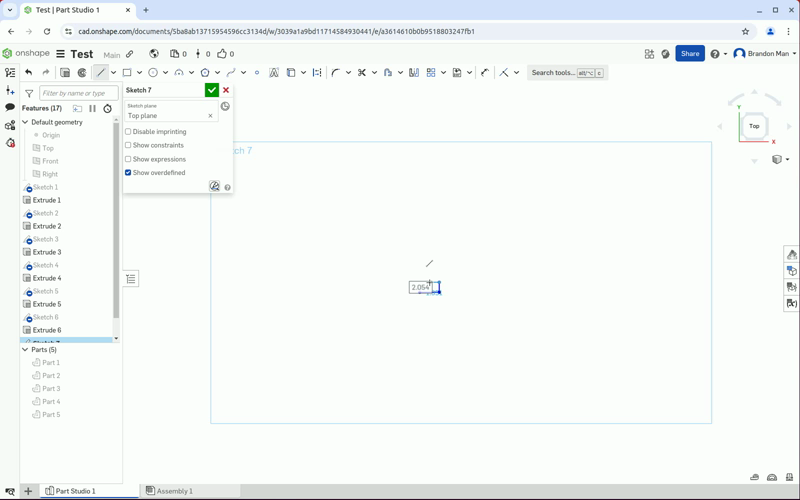
click(429, 282)
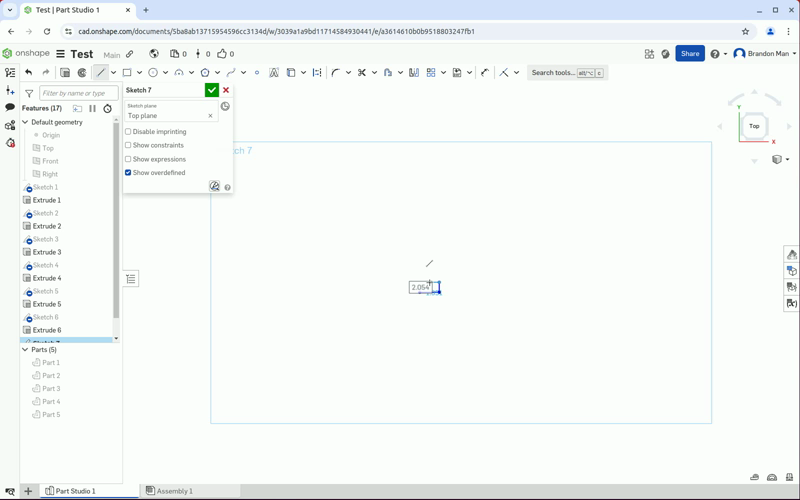
key_up(shift)
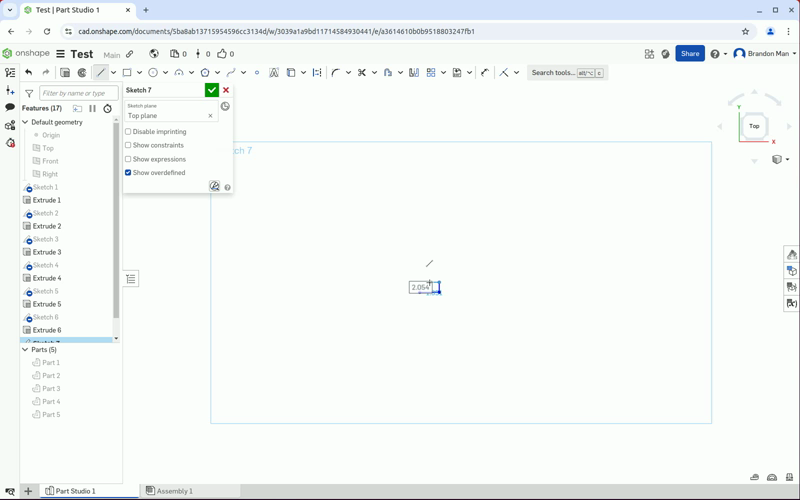
key_down(shift)
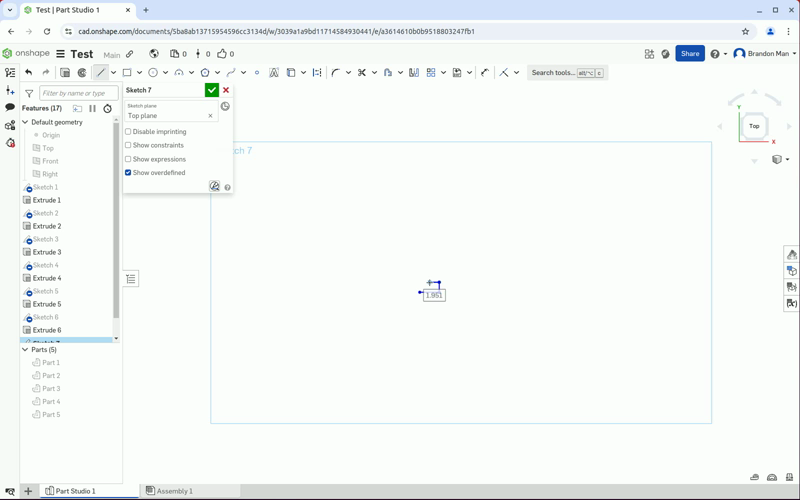
mouse_move(459, 282)
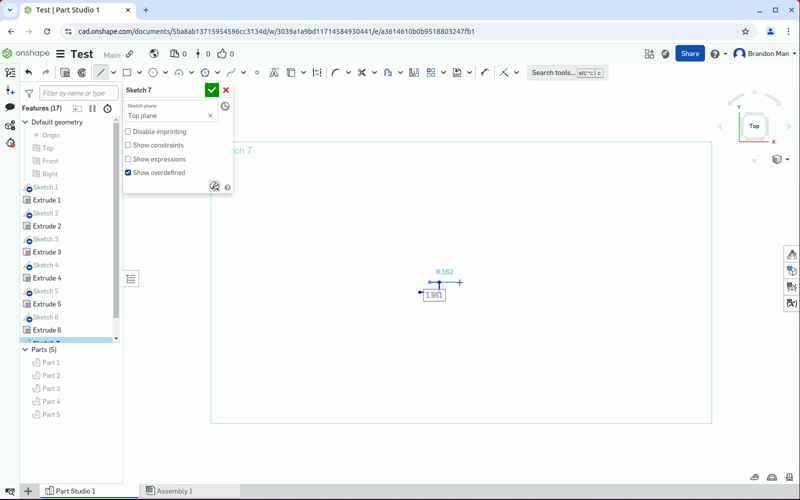
mouse_move(419, 282)
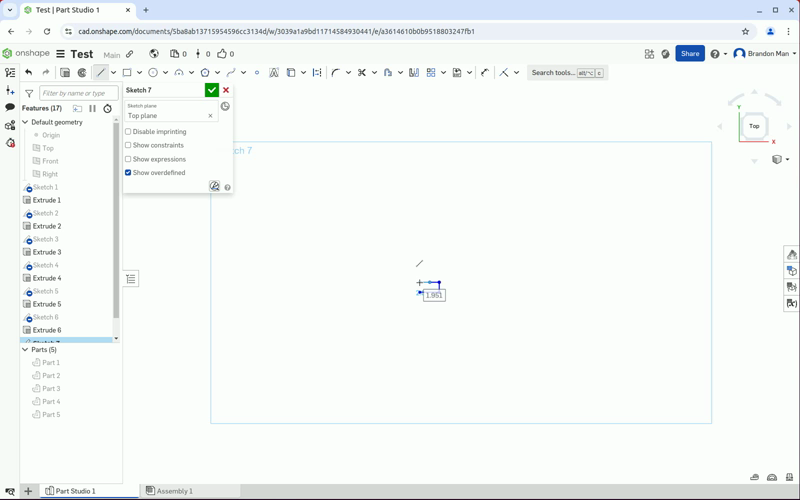
click(419, 282)
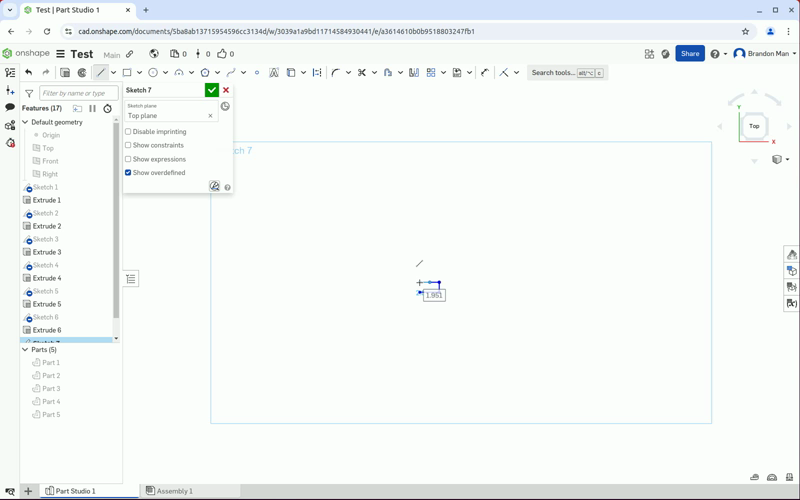
key_up(shift)
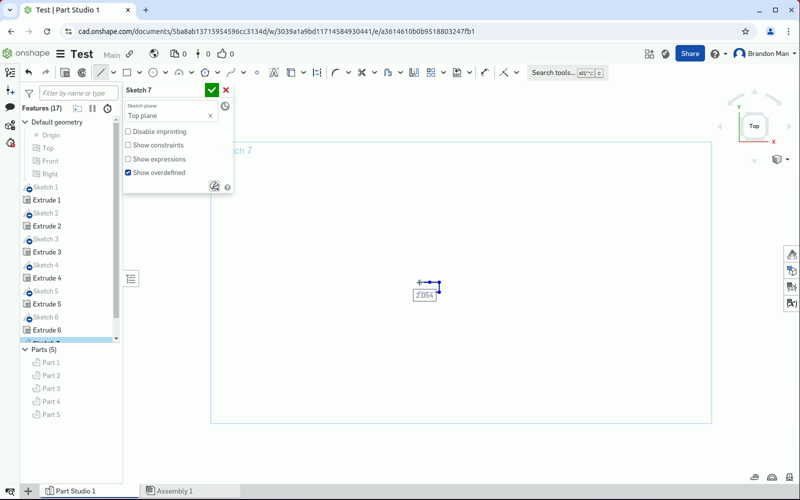
mouse_move(449, 282)
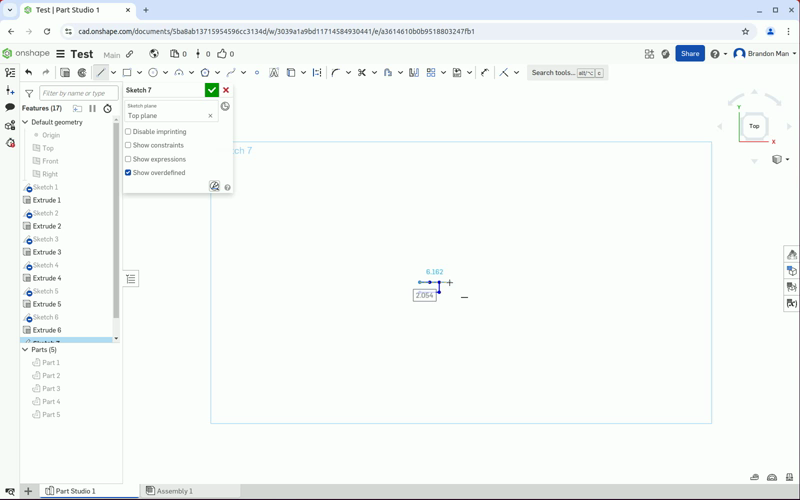
key_down(shift)
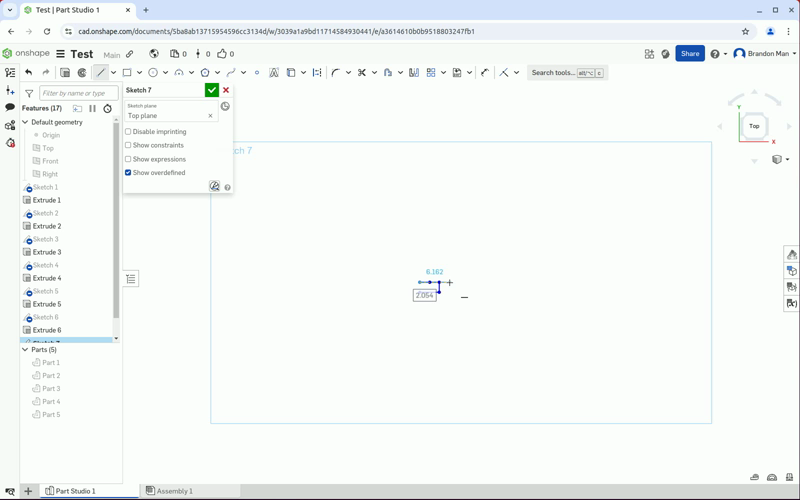
mouse_move(419, 292)
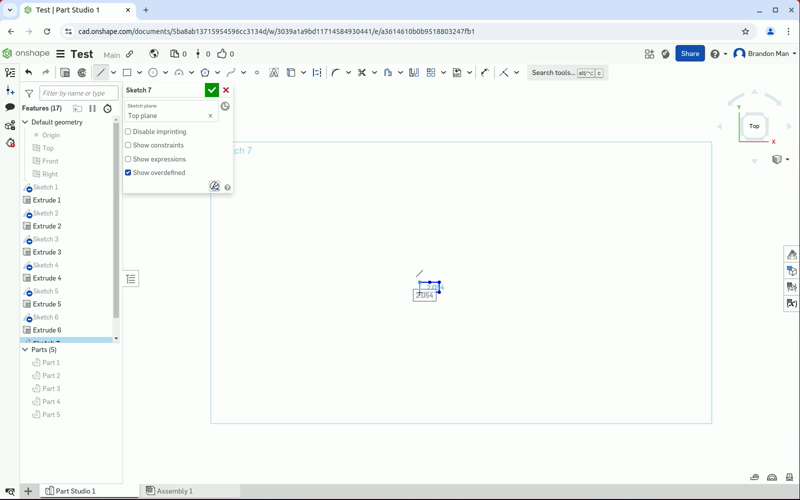
key_up(shift)
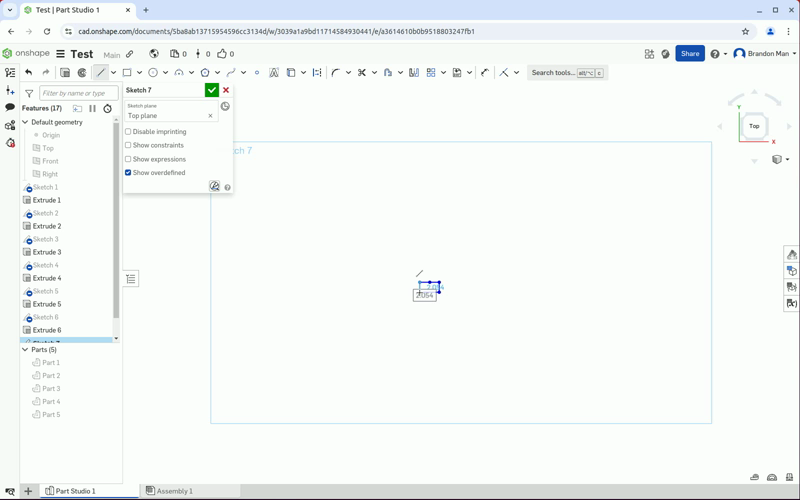
click(419, 292)
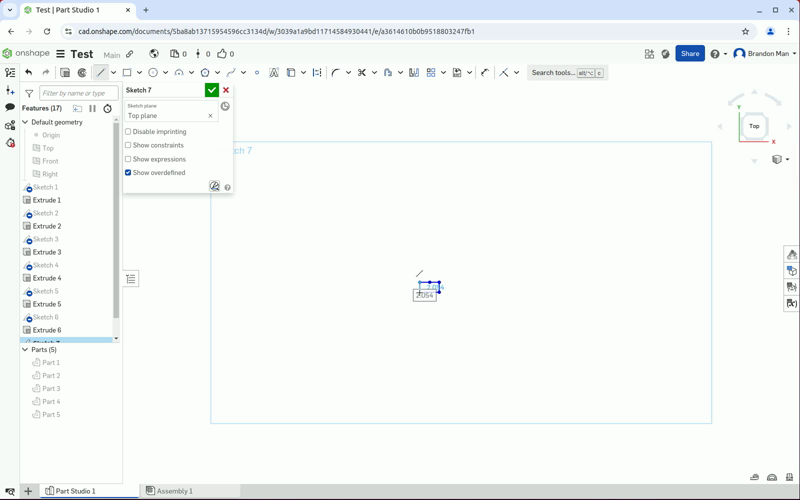
key(esc)
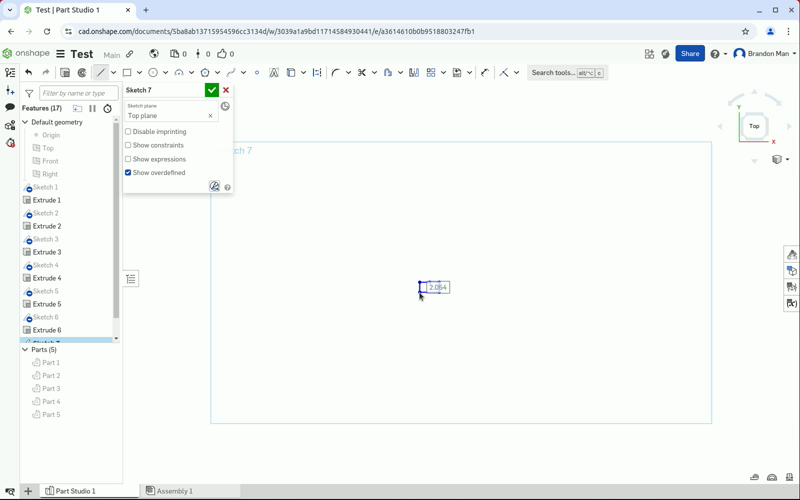
mouse_move(439, 286)
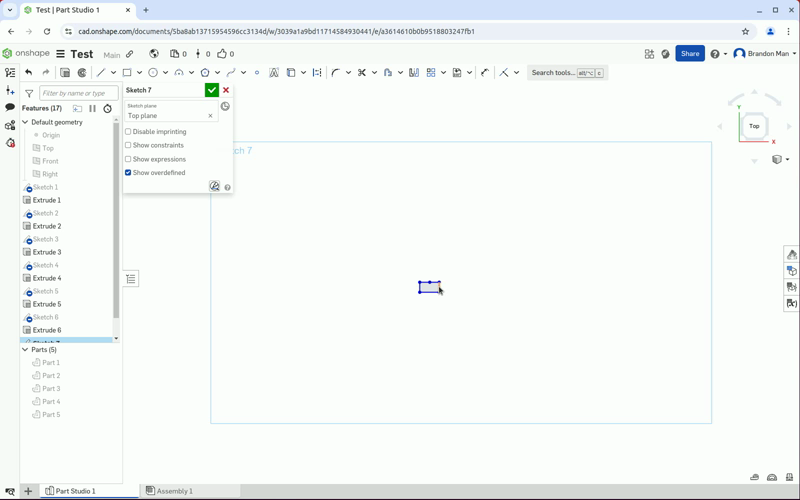
scroll(6)
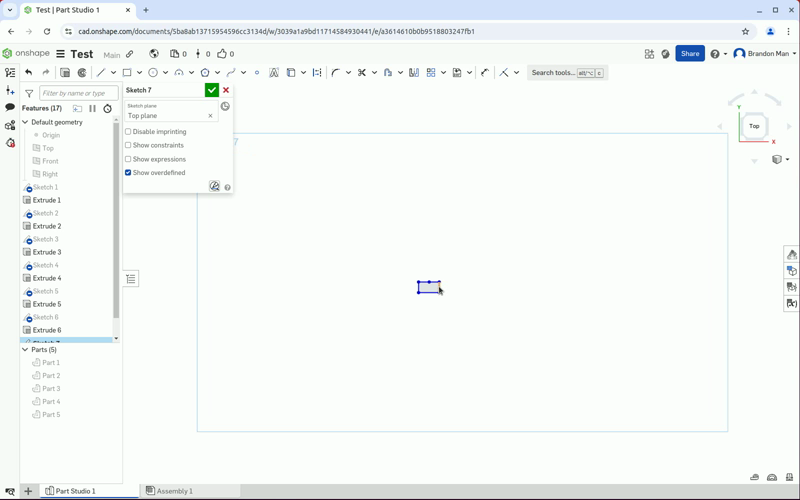
scroll(6)
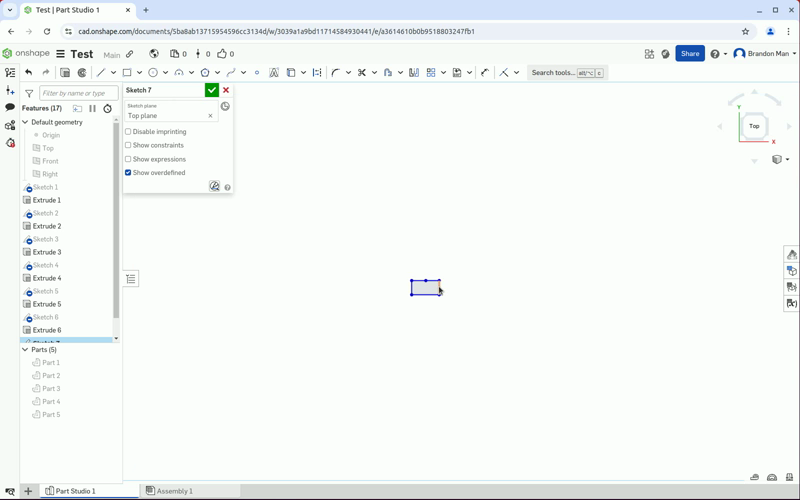
scroll(6)
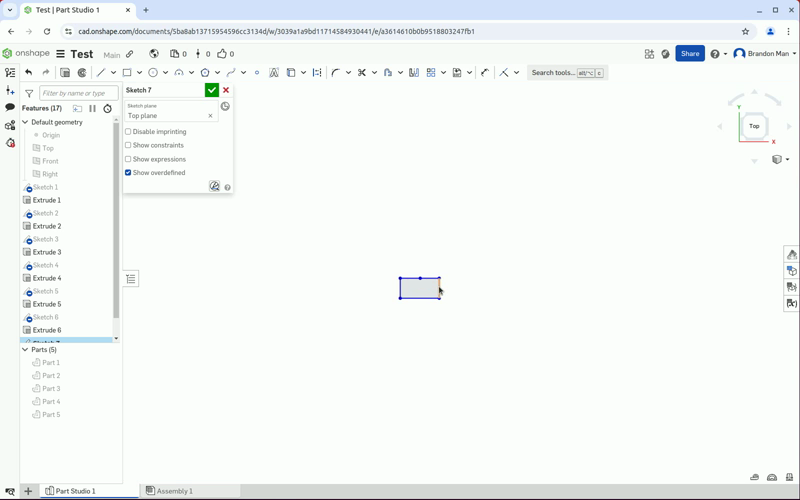
scroll(6)
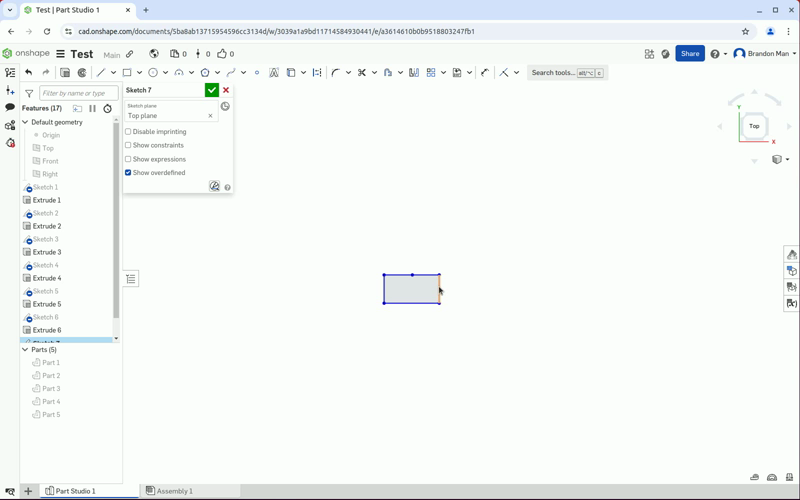
scroll(6)
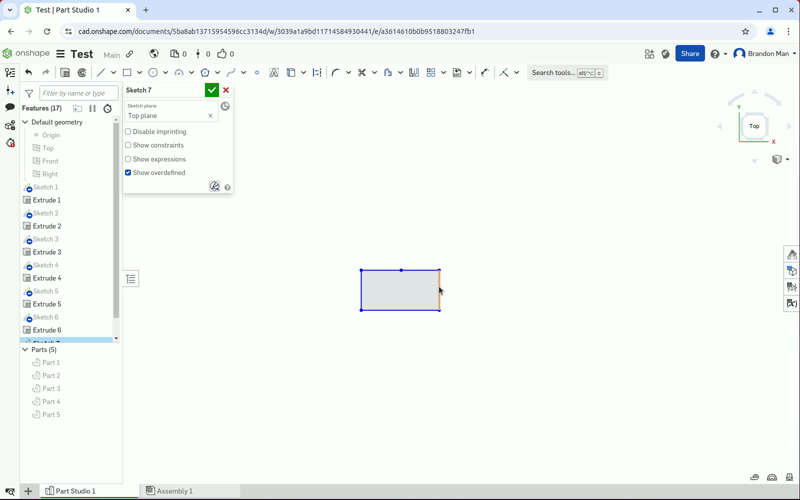
scroll(6)
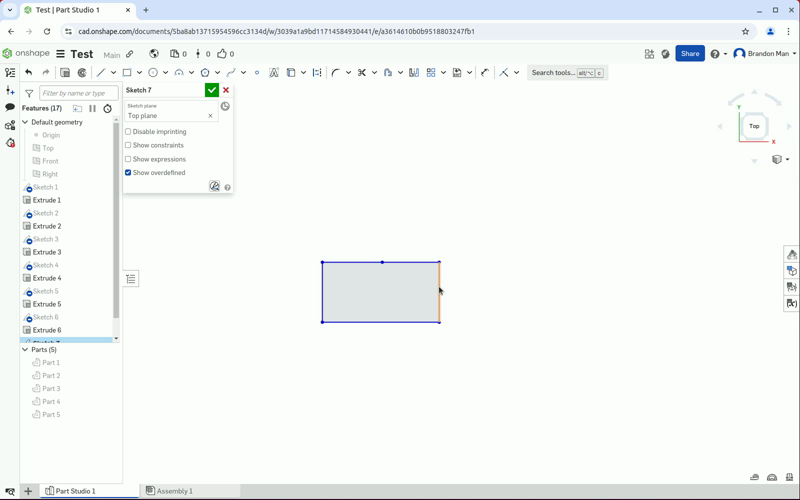
scroll(6)
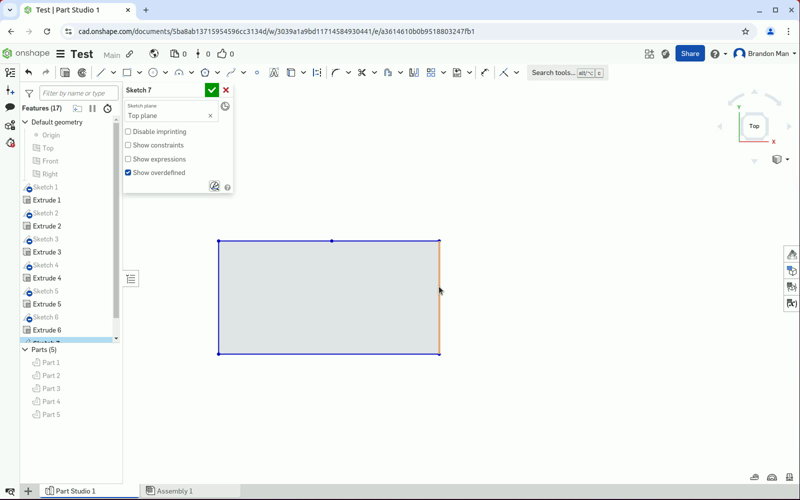
click(439, 286)
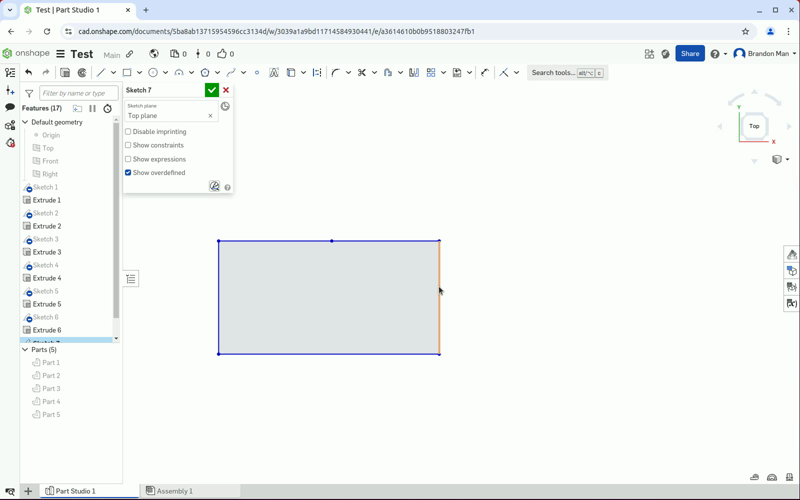
scroll(-6)
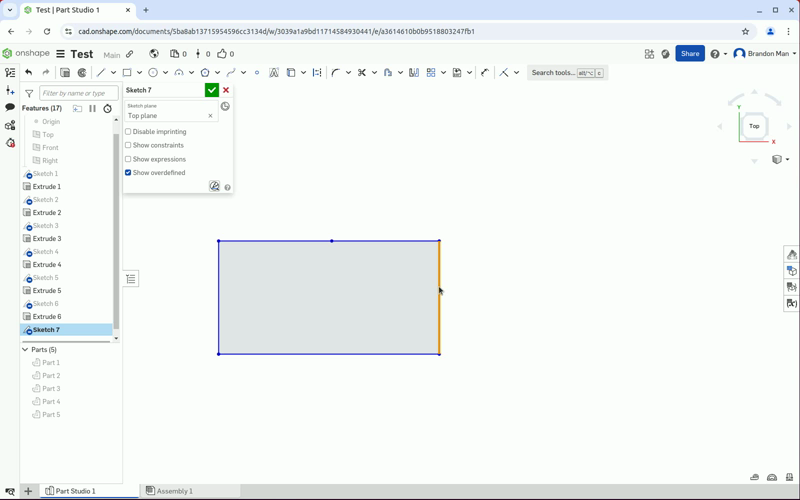
scroll(-6)
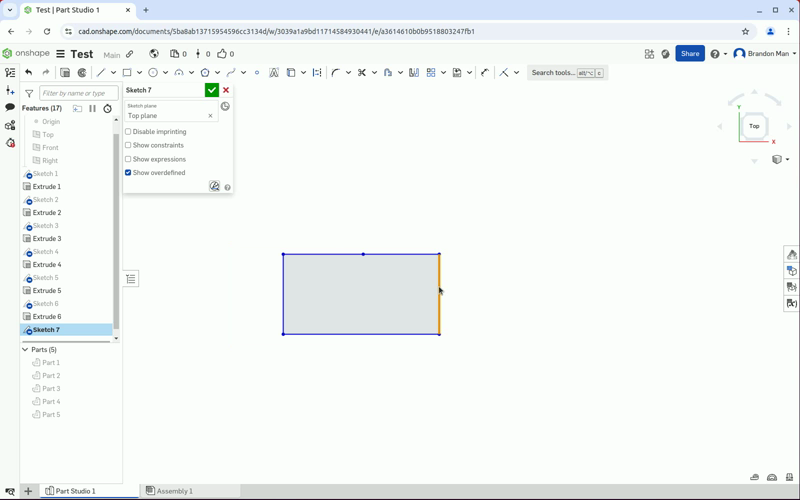
scroll(-6)
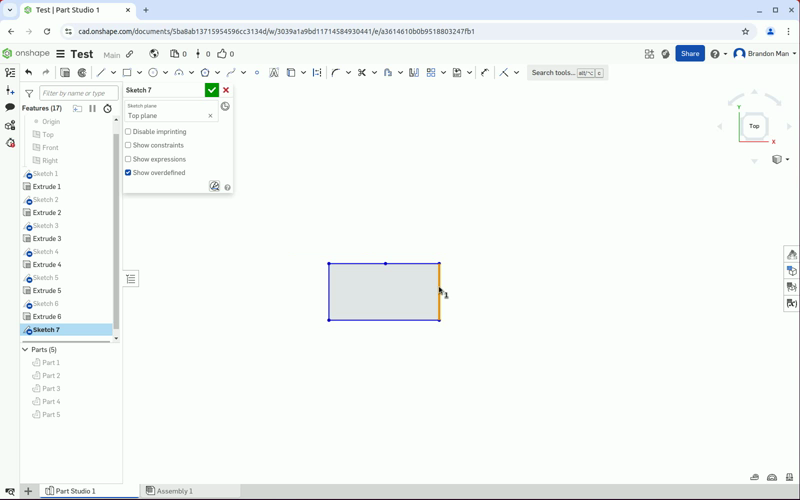
scroll(-6)
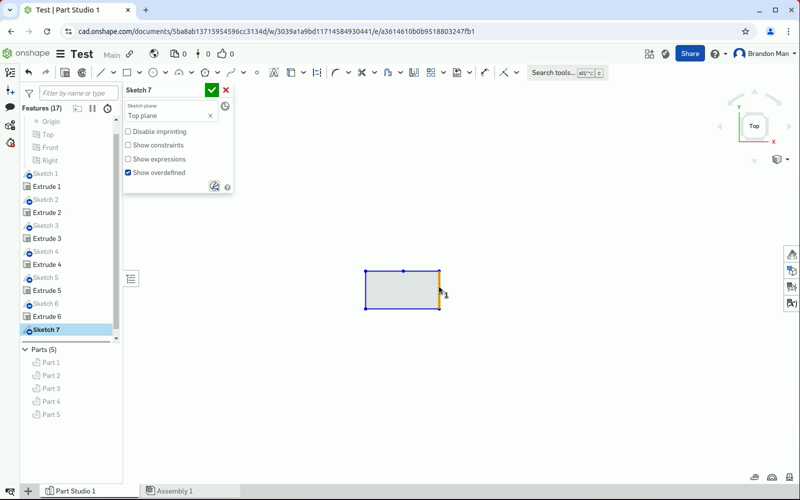
scroll(-6)
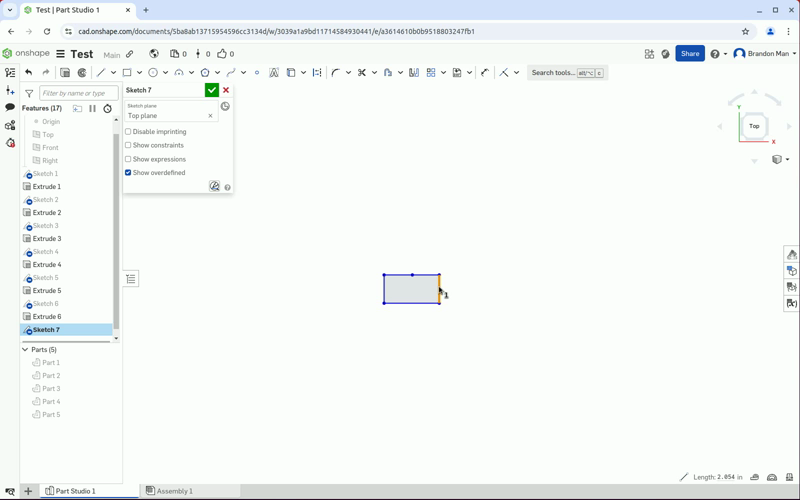
scroll(-6)
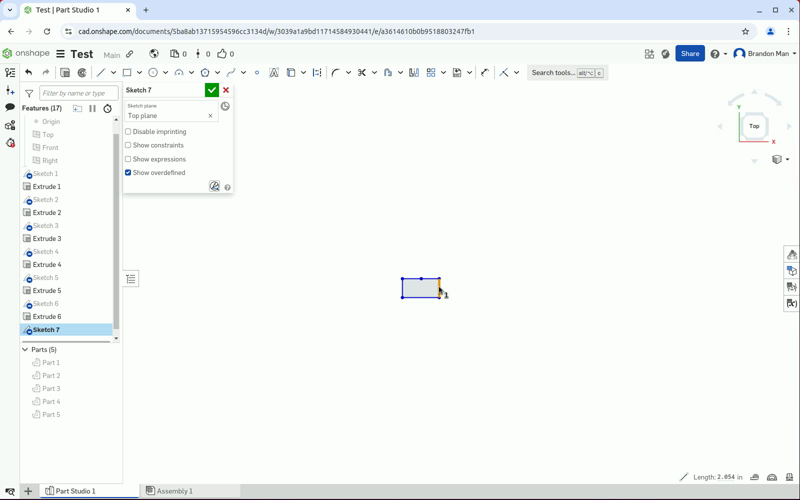
scroll(-6)
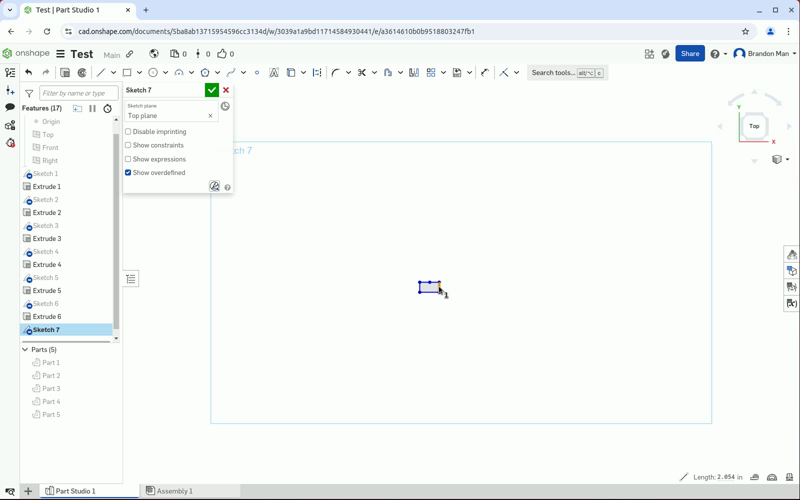
mouse_move(73, 352)
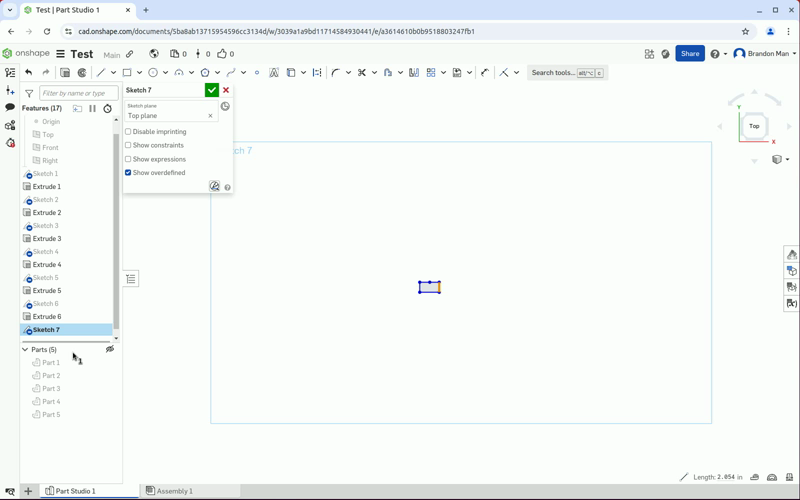
key(shift+y)
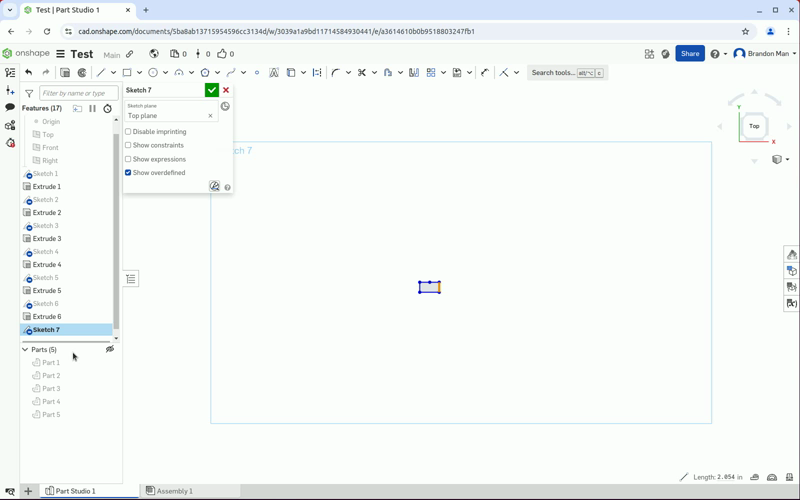
key(shift+e)
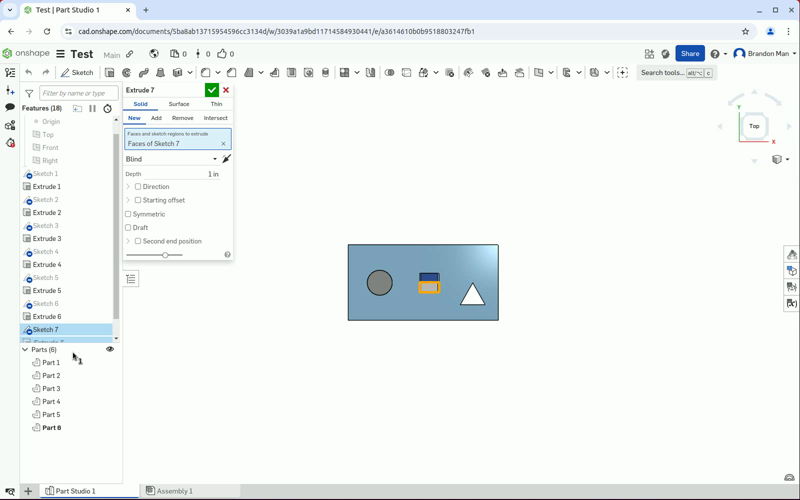
mouse_move(143, 106)
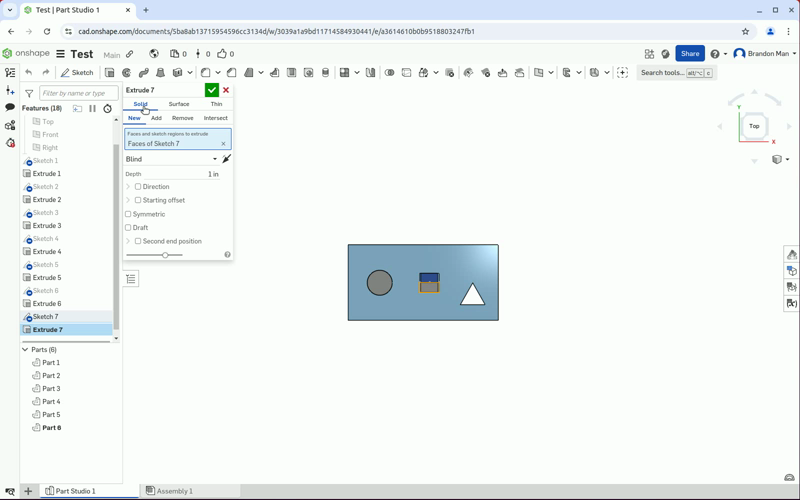
click(143, 106)
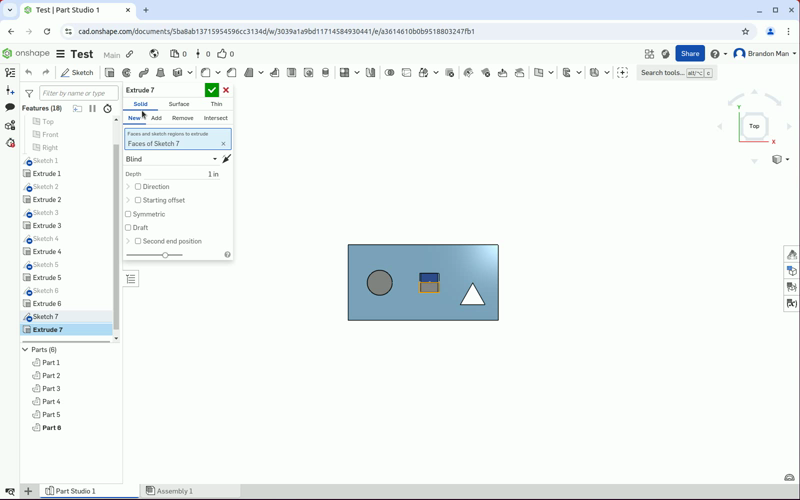
mouse_move(137, 120)
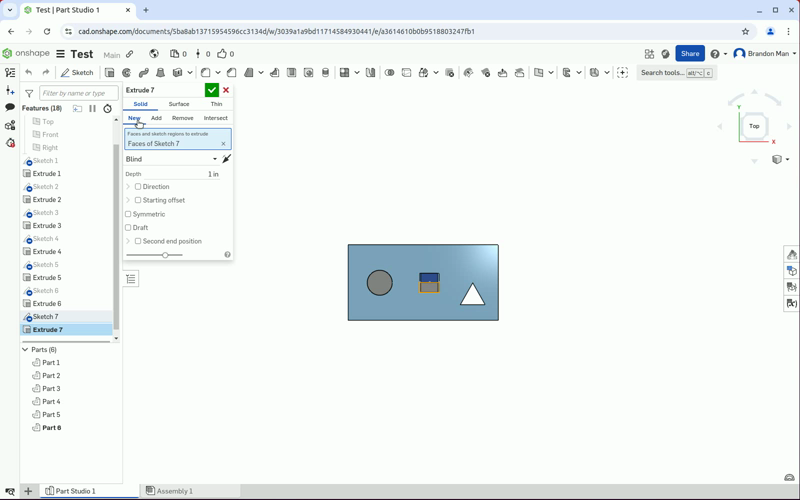
click(137, 120)
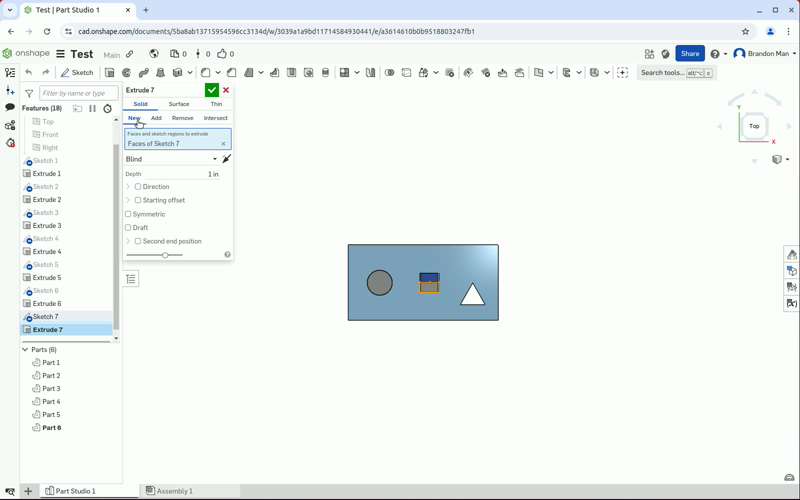
key(tab, 4)
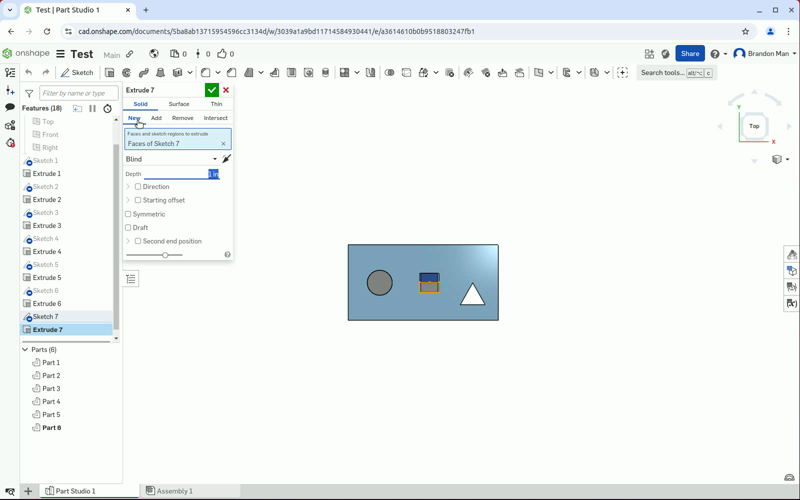
text(-6.499)
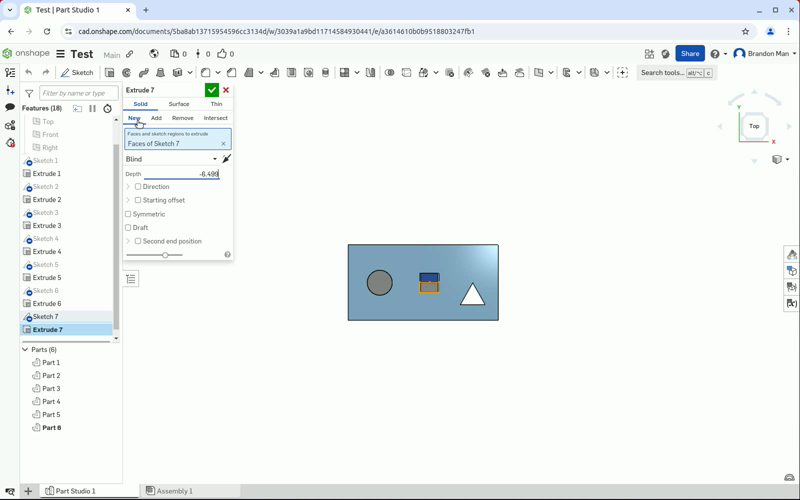
key(enter)
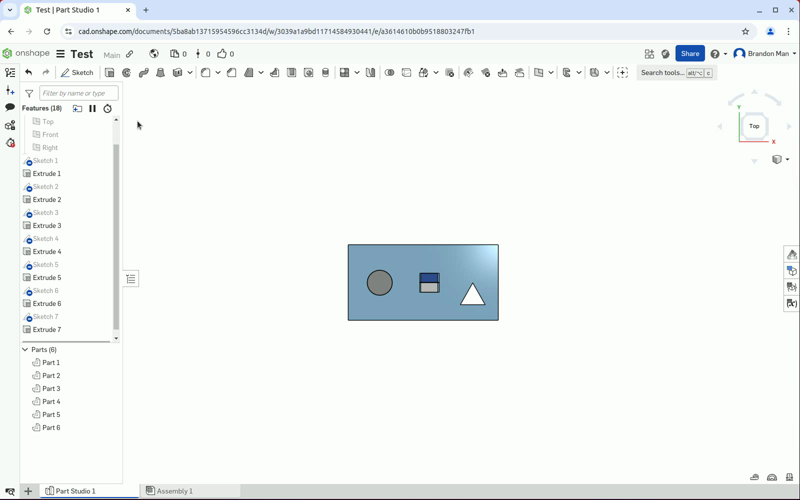
key(shift+h)
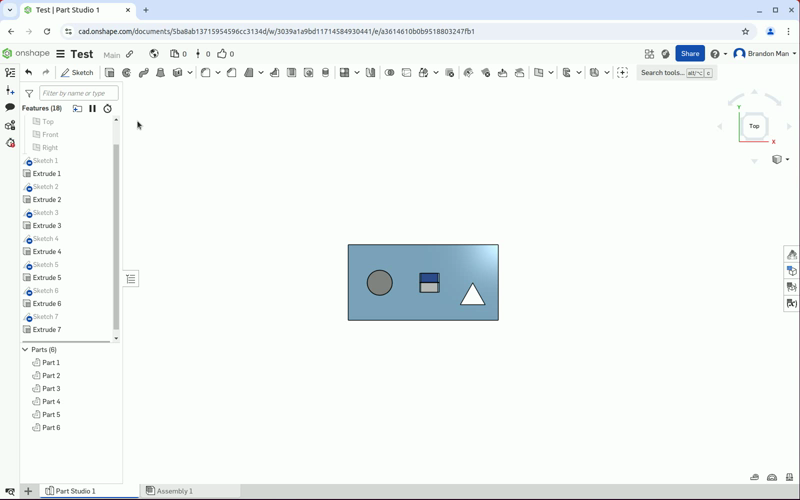
key(shift+h)
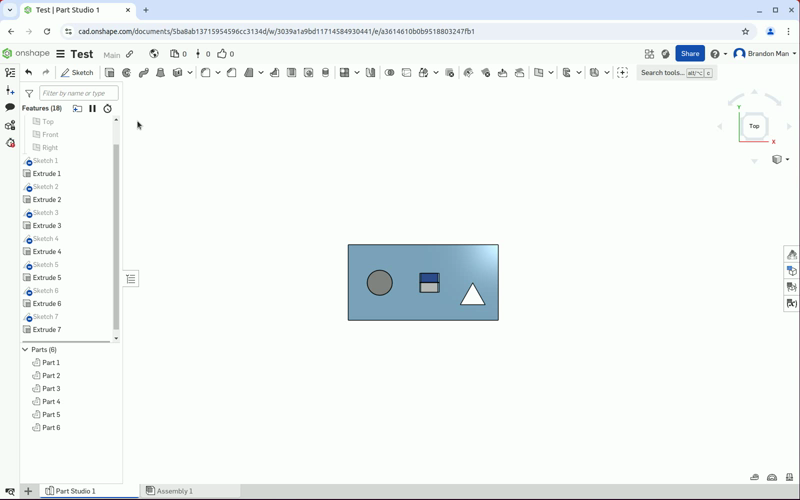
key(shift+7)
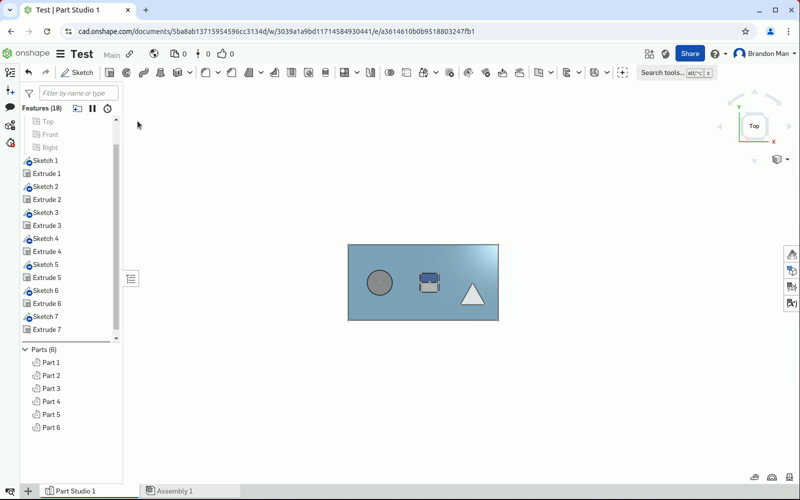
key(up, 3)
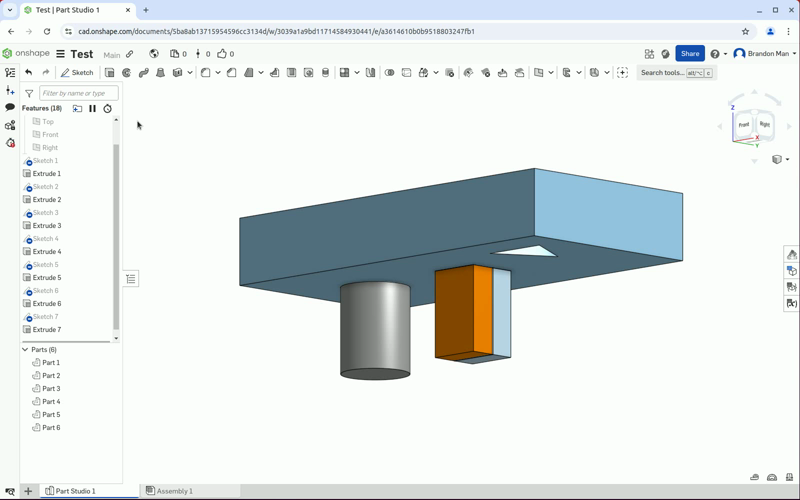
key(left, 3)
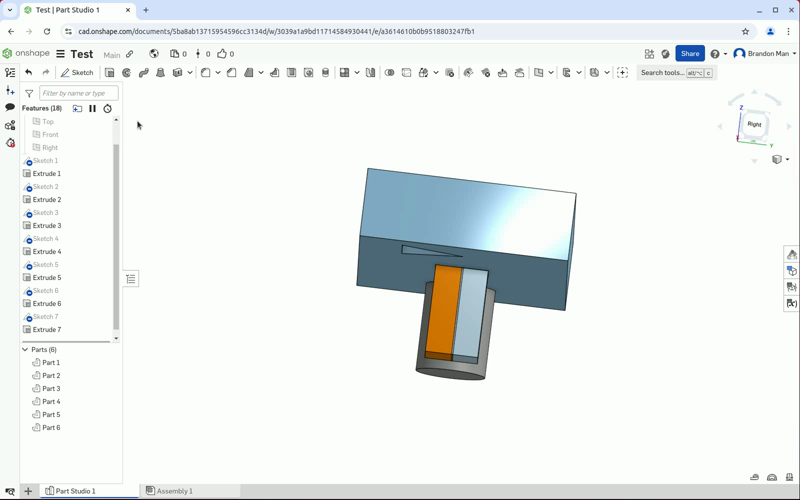
key(right, 3)
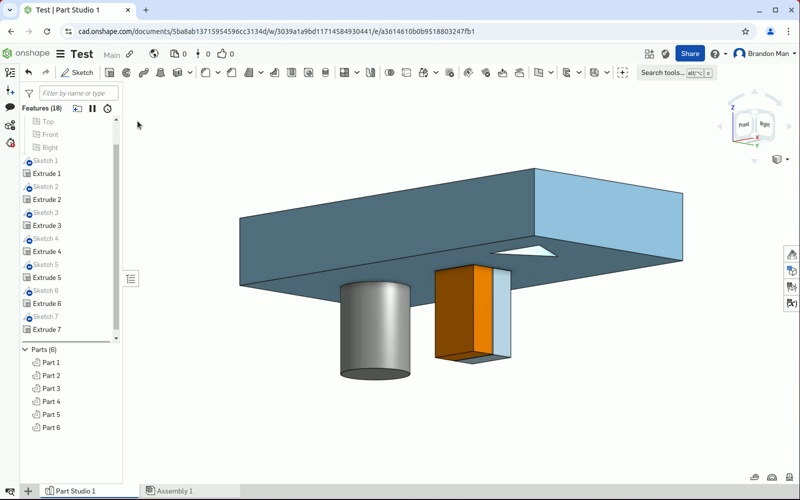
key(down, 3)
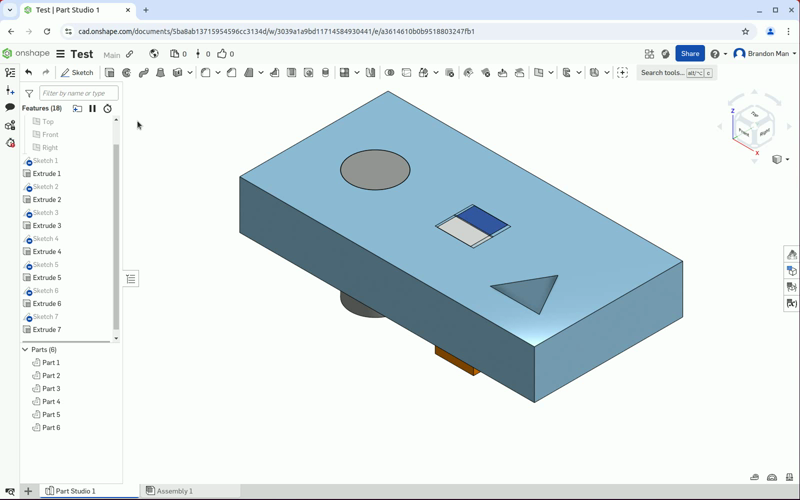
mouse_move(69, 163)
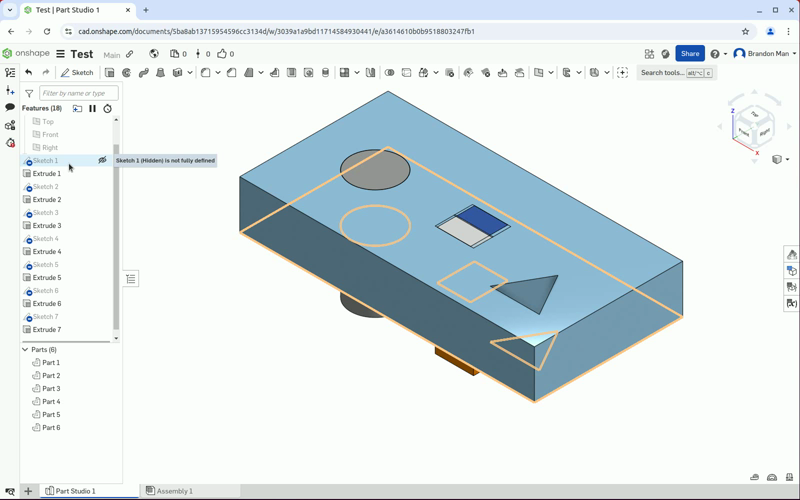
click(69, 163)